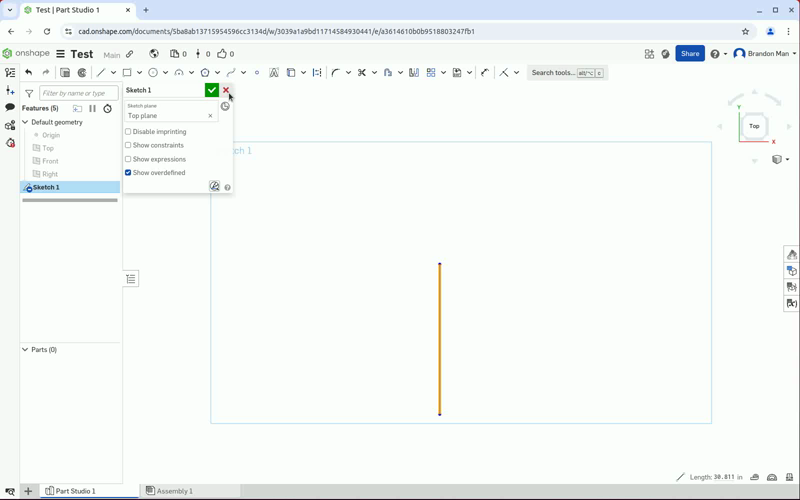
key(shift+h)
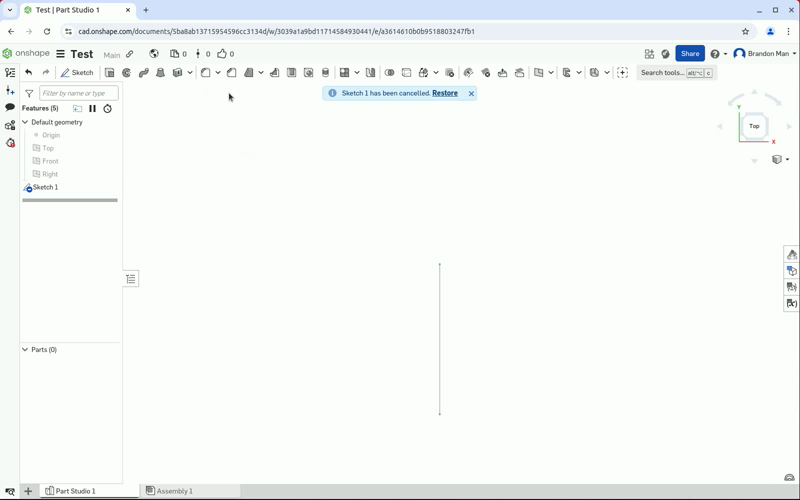
key(shift+s)
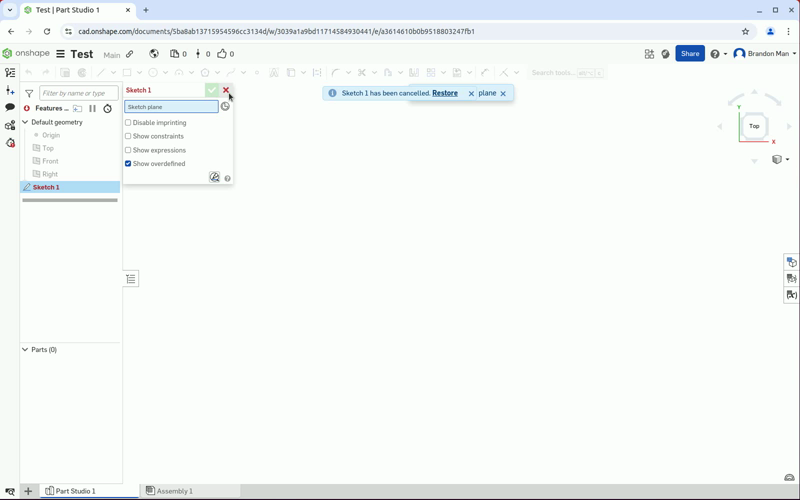
mouse_move(73, 150)
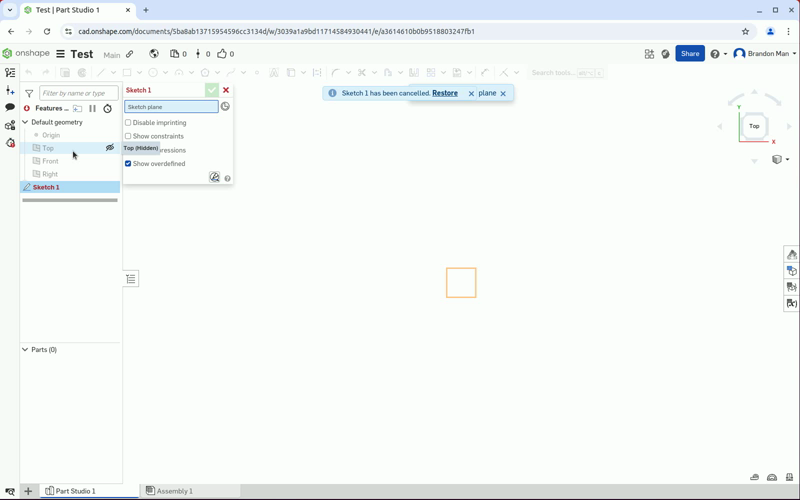
click(73, 150)
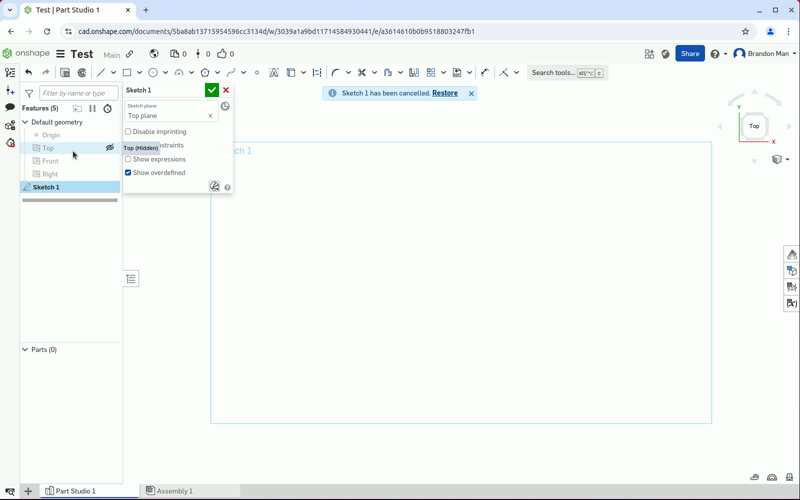
mouse_move(73, 352)
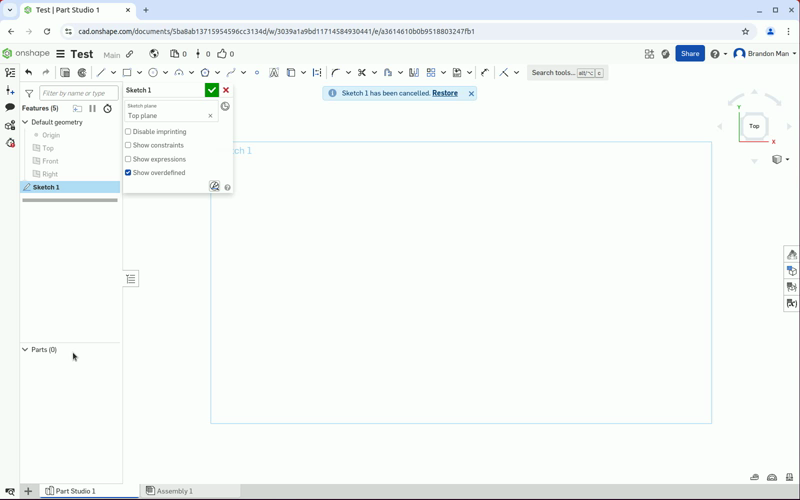
key(y)
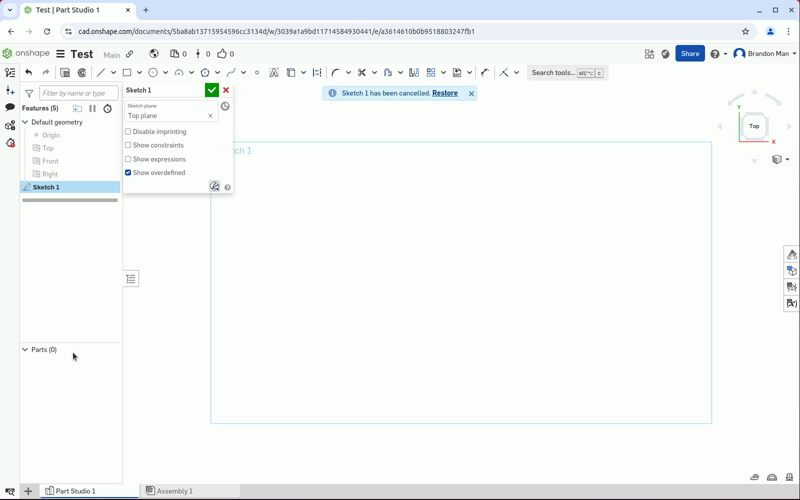
key(a)
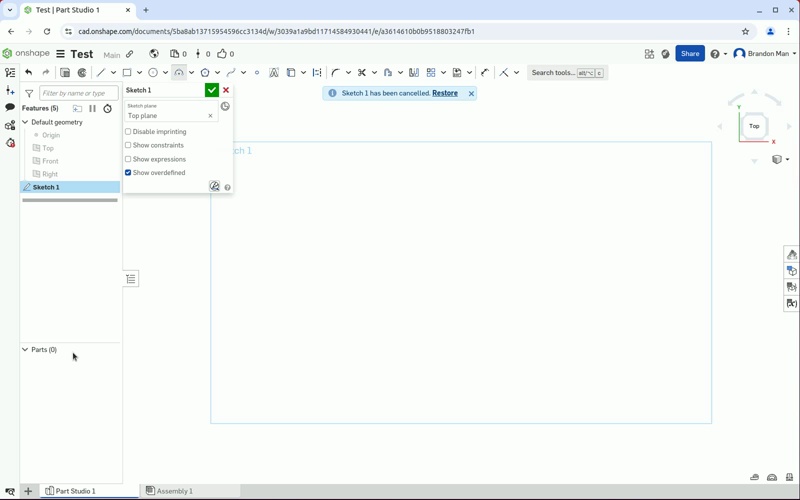
key_down(shift)
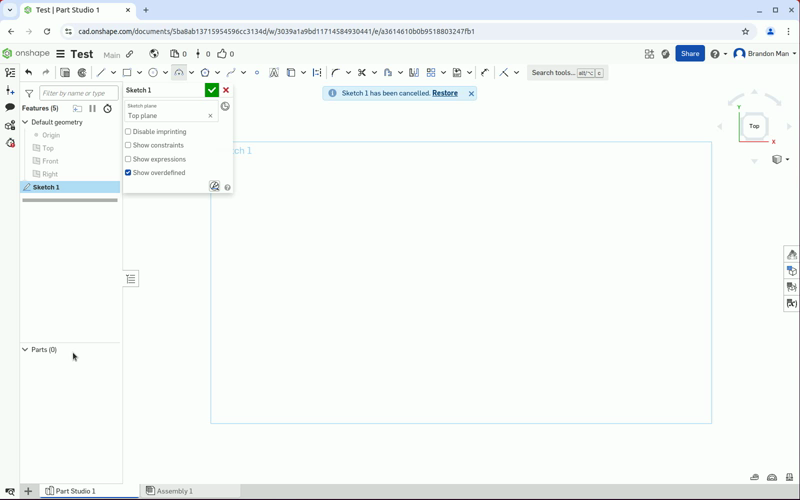
mouse_move(473, 234)
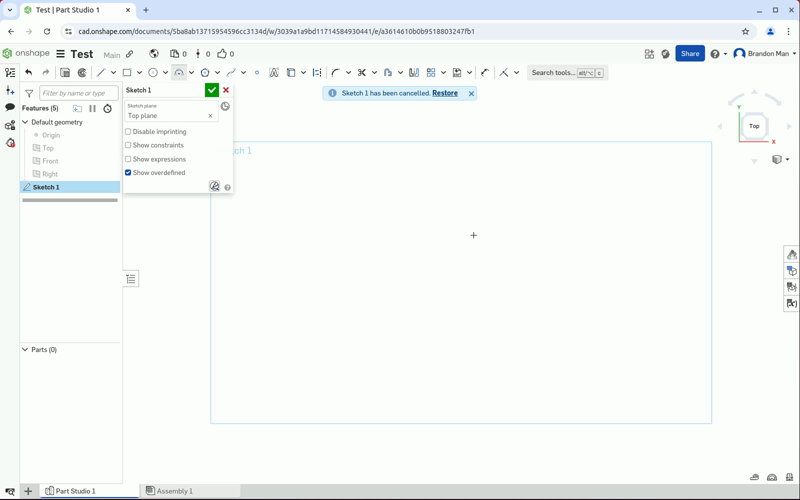
click(473, 234)
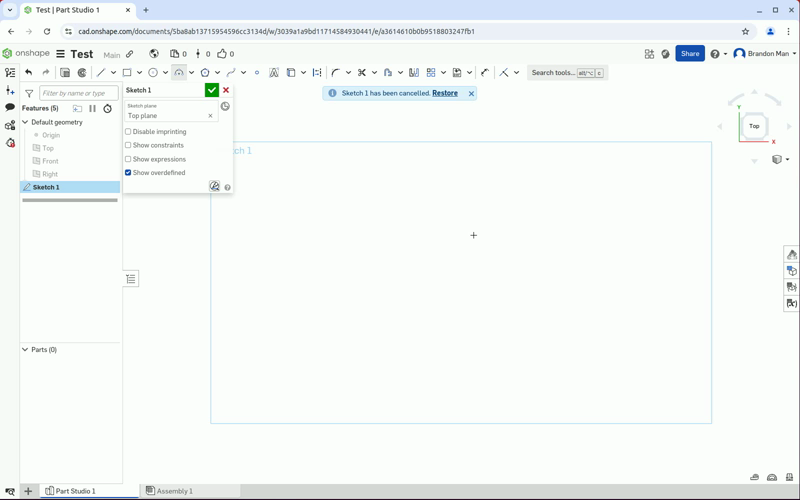
key_up(shift)
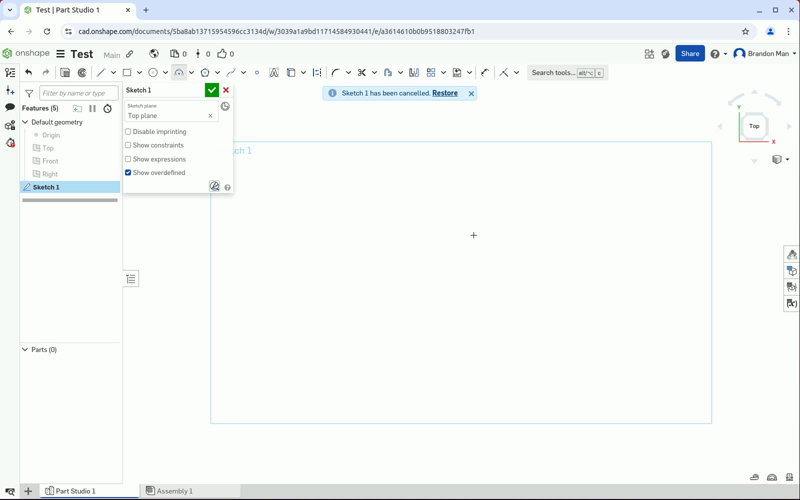
key_down(shift)
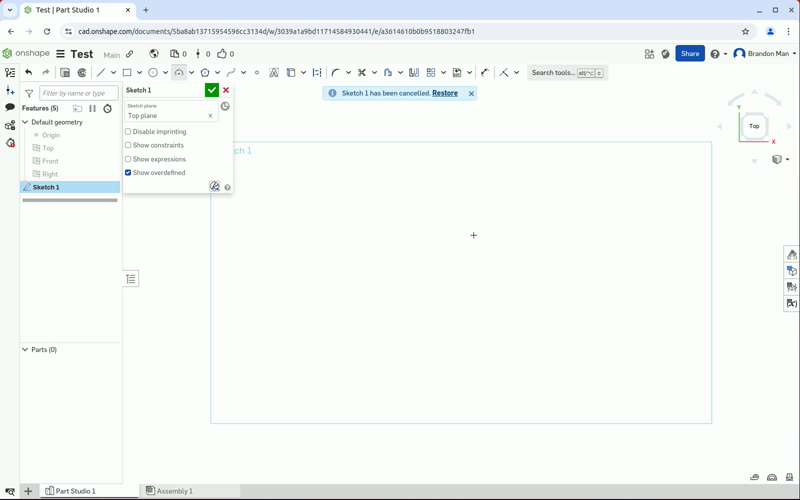
mouse_move(556, 234)
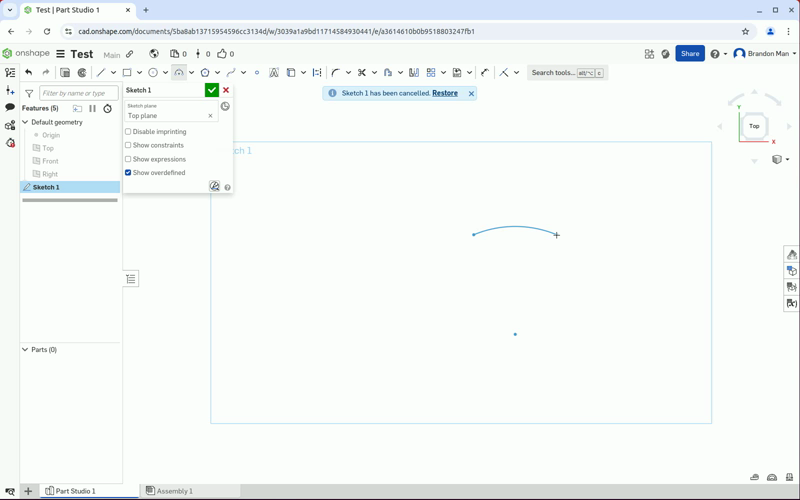
click(556, 234)
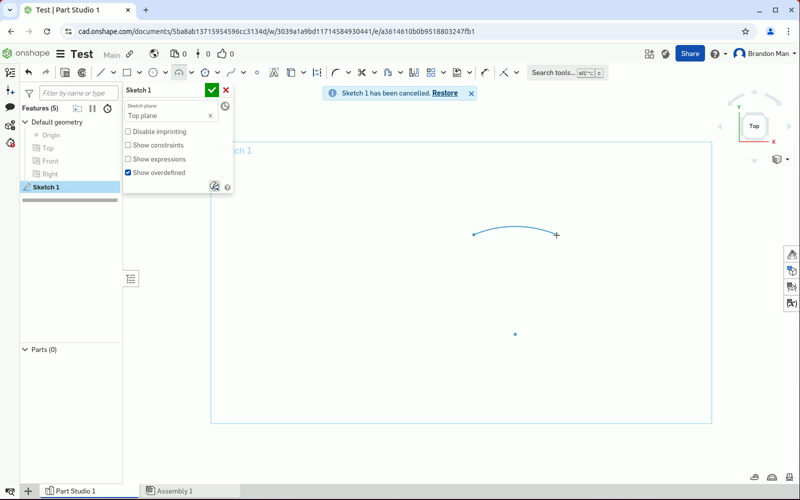
mouse_move(515, 331)
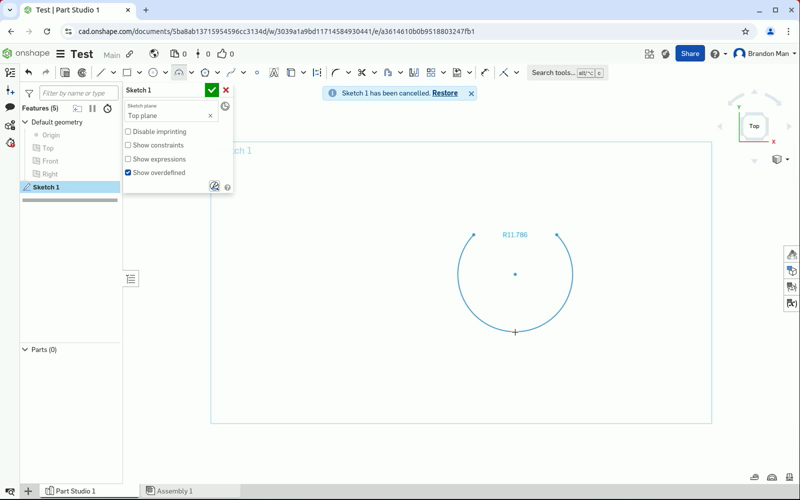
click(515, 331)
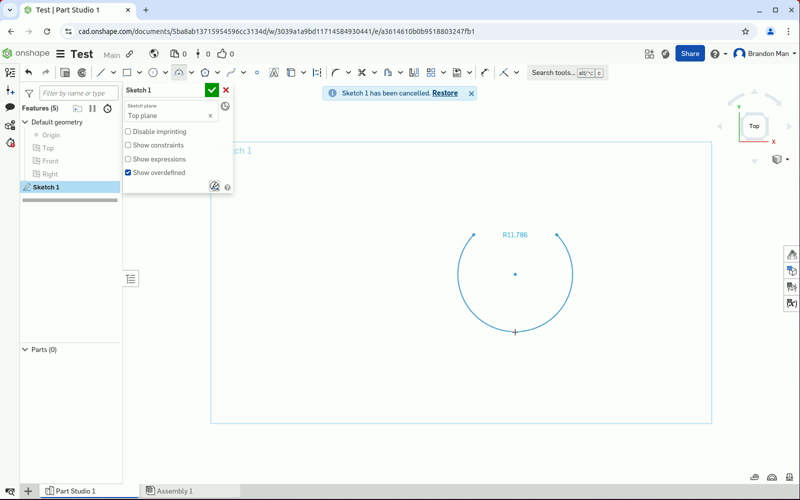
key_up(shift)
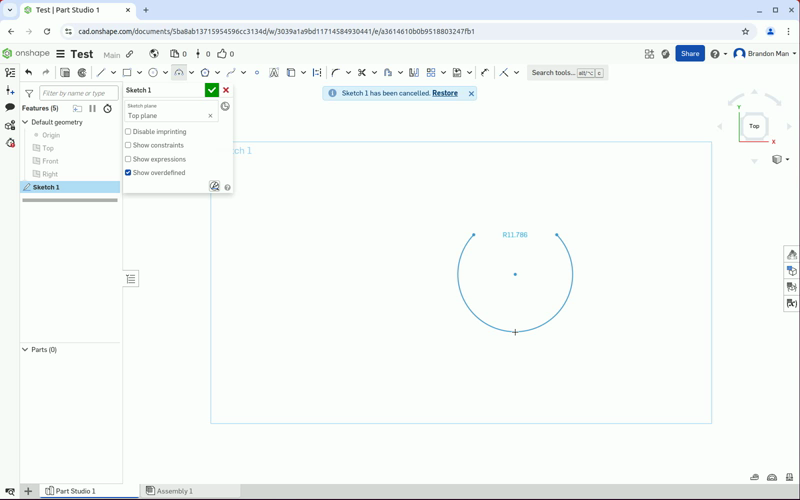
key(esc)
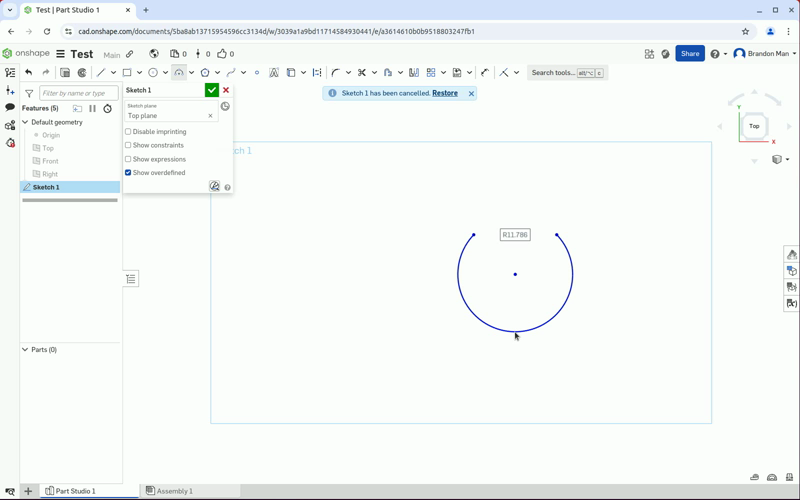
key(l)
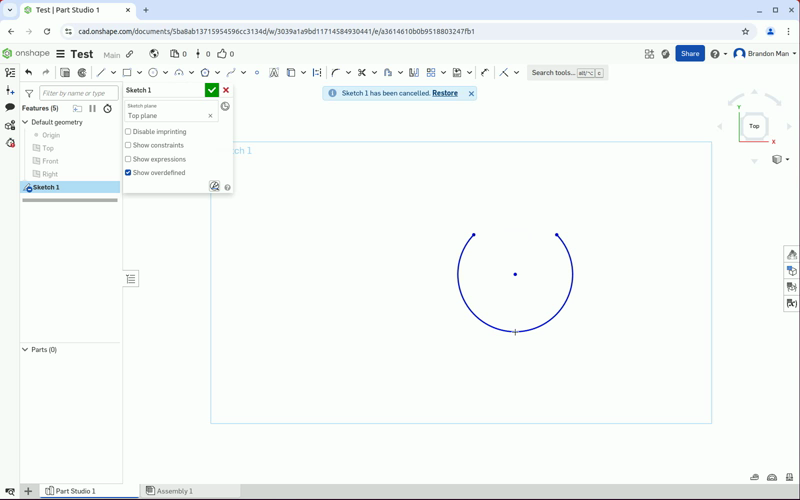
mouse_move(556, 234)
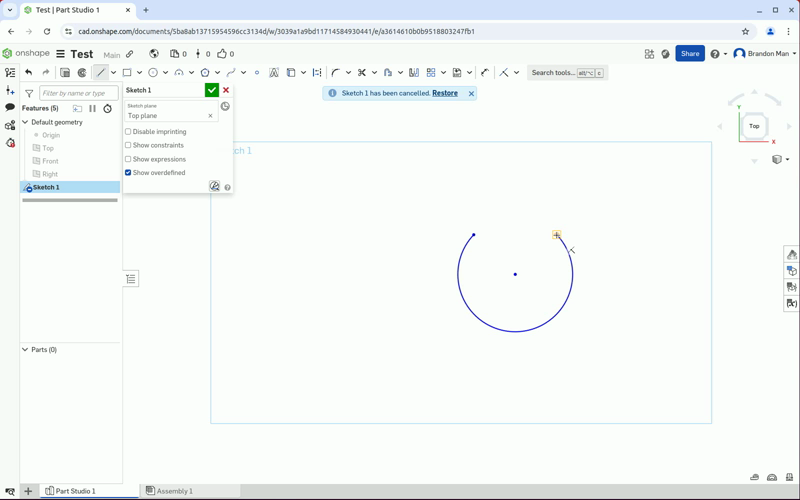
click(556, 234)
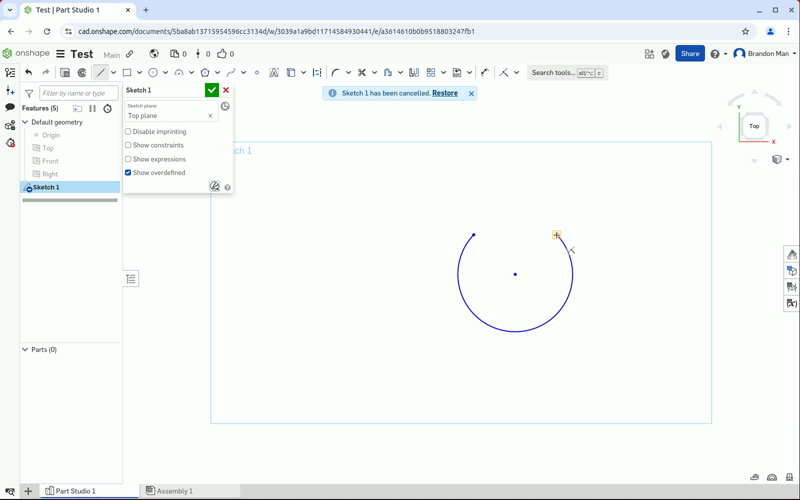
key_down(shift)
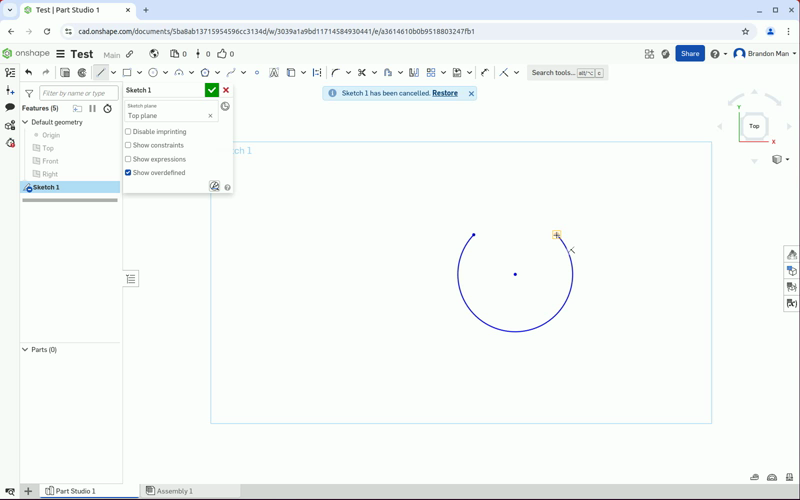
mouse_move(473, 234)
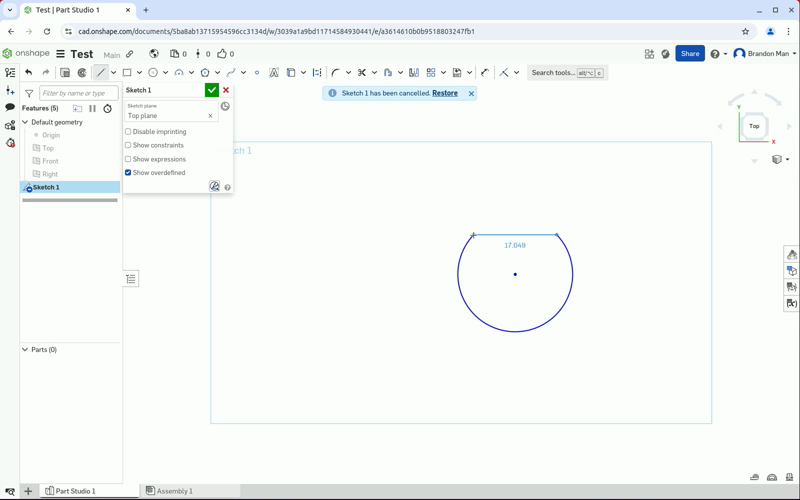
key_up(shift)
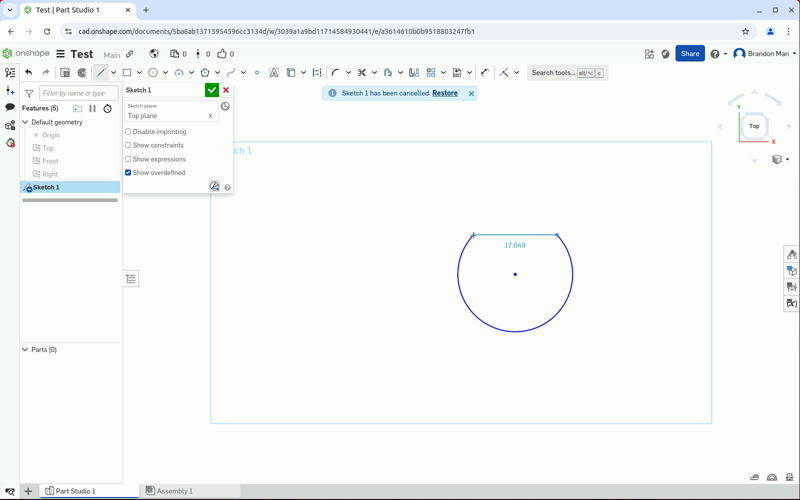
click(473, 234)
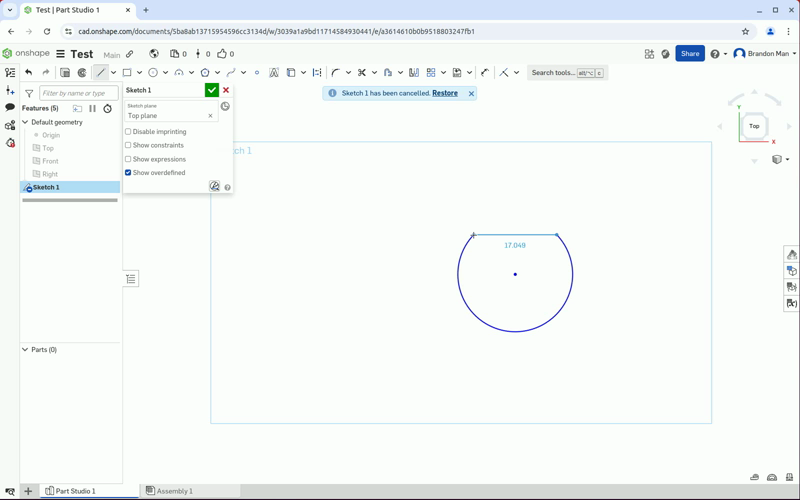
key(esc)
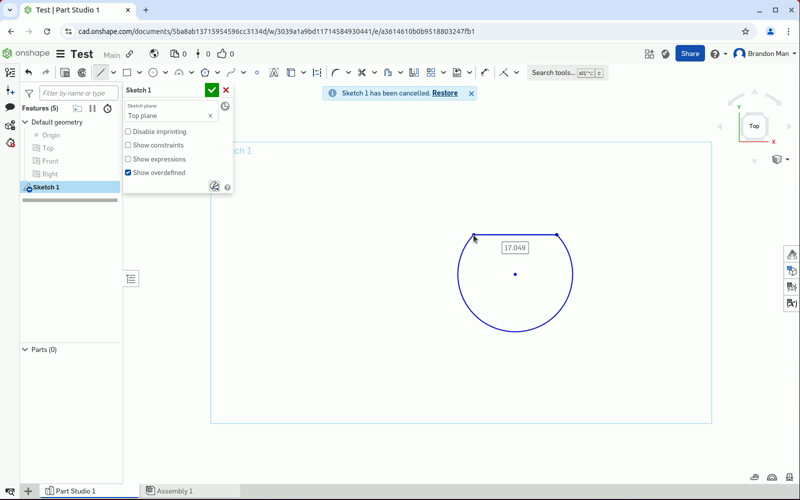
mouse_move(549, 304)
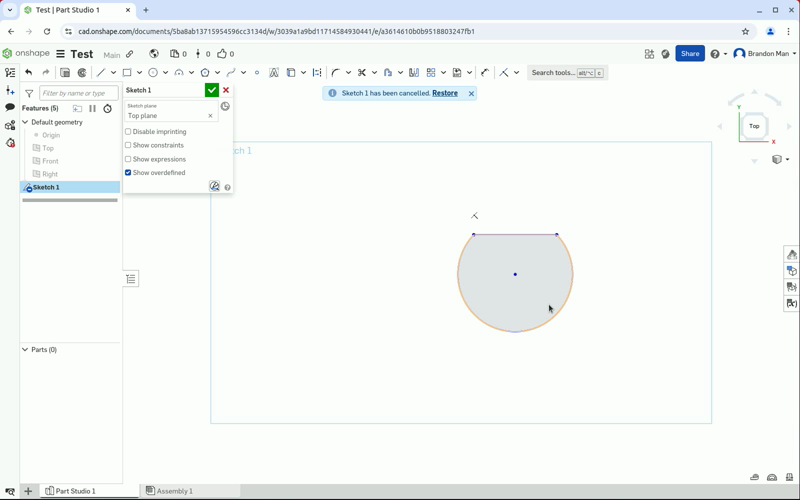
click(549, 304)
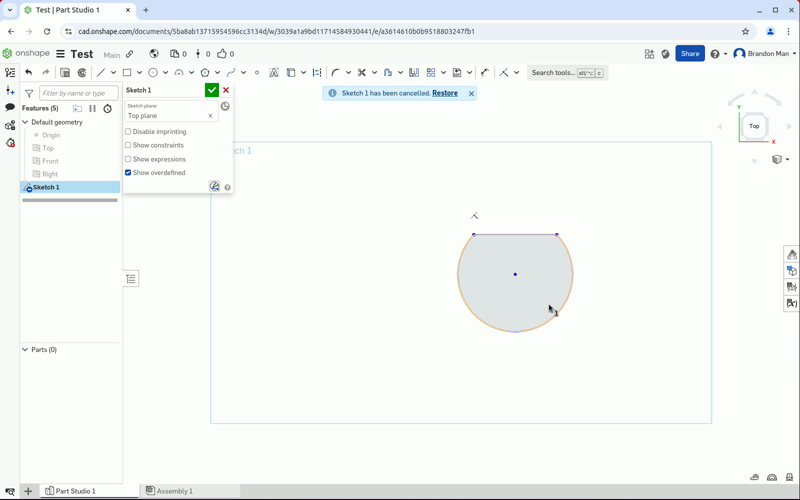
mouse_move(73, 352)
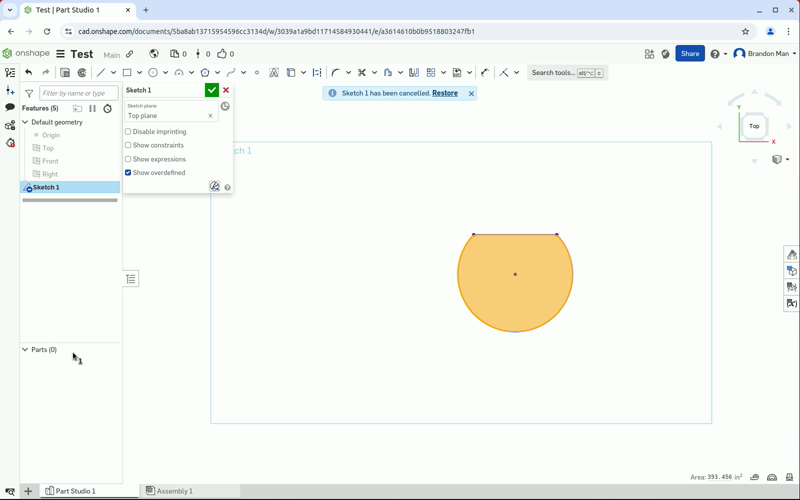
key(shift+y)
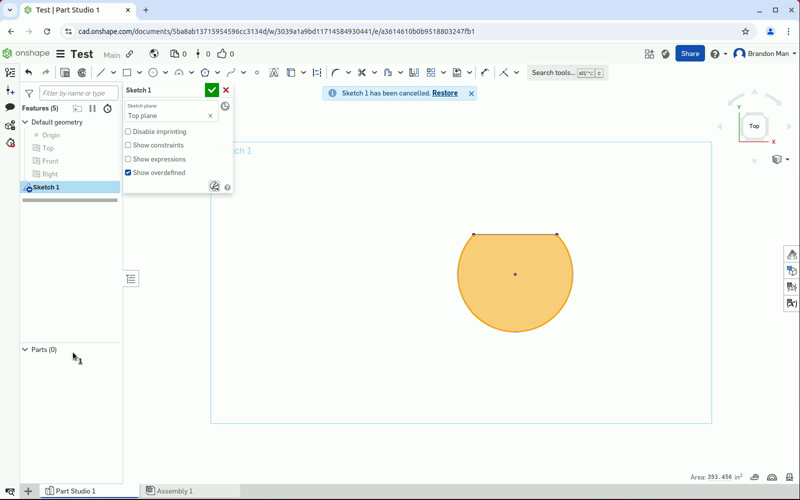
key(shift+e)
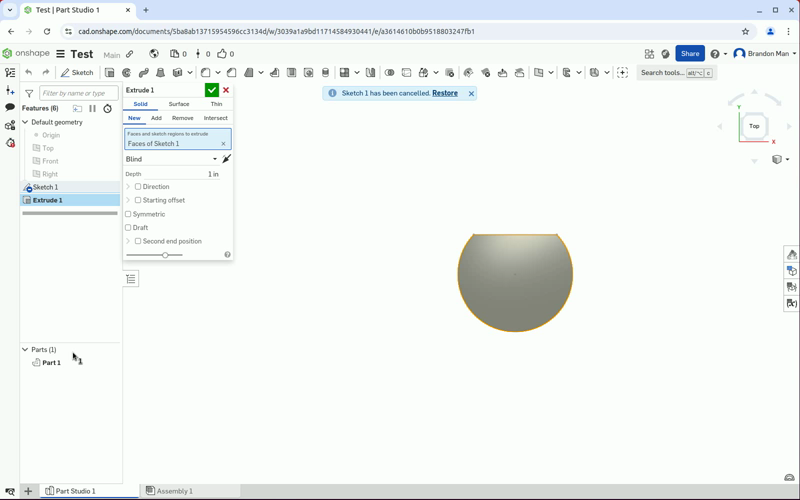
mouse_move(143, 106)
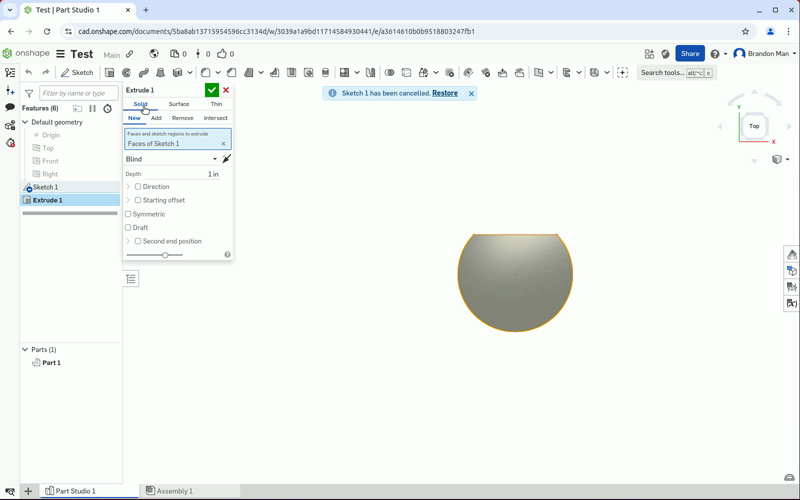
click(143, 106)
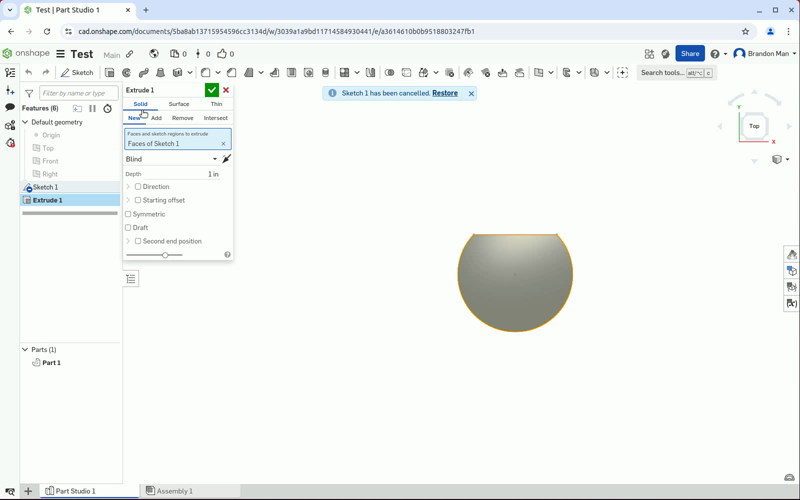
mouse_move(137, 120)
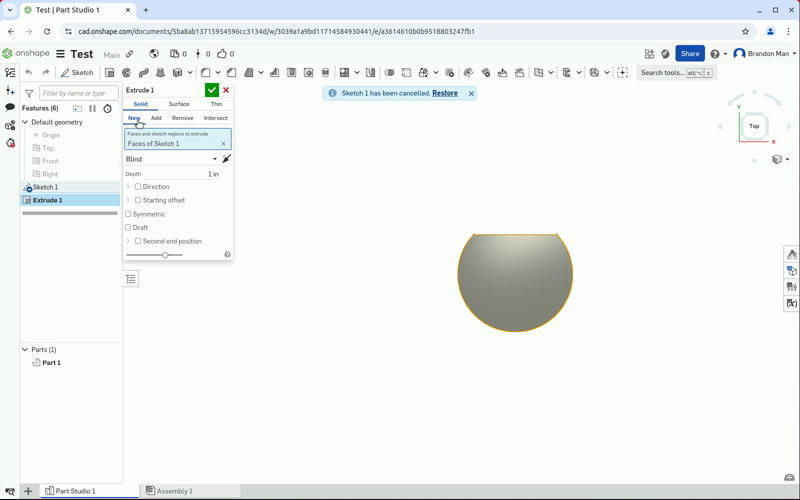
click(137, 120)
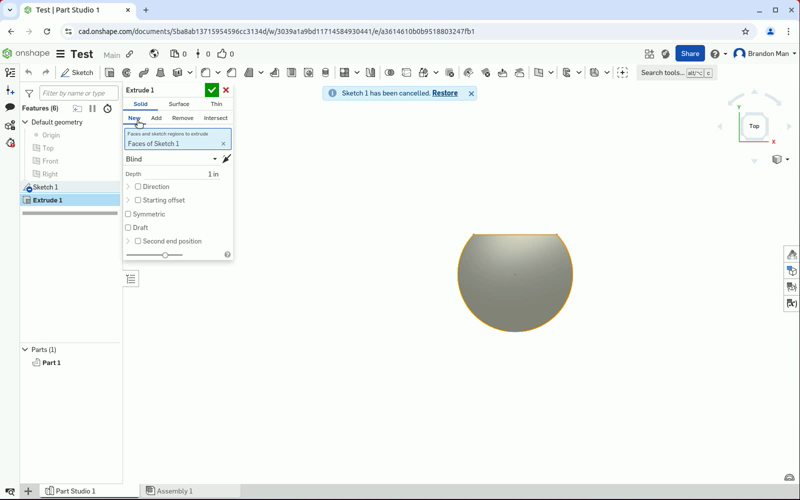
key(tab, 4)
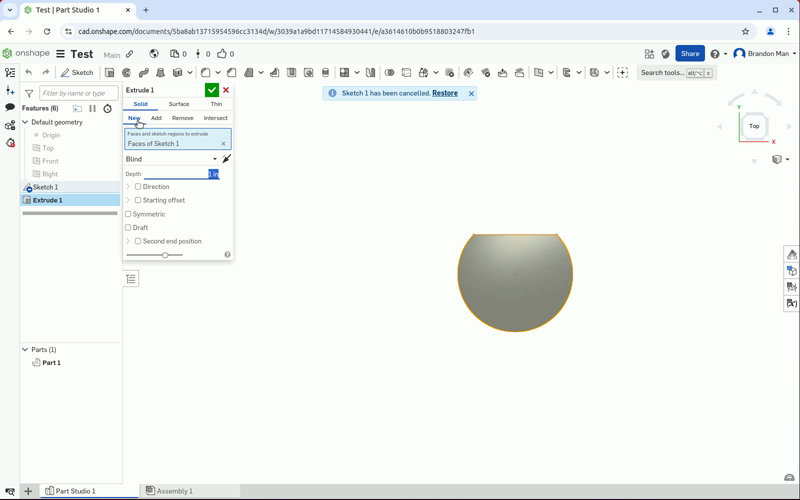
text(11.554)
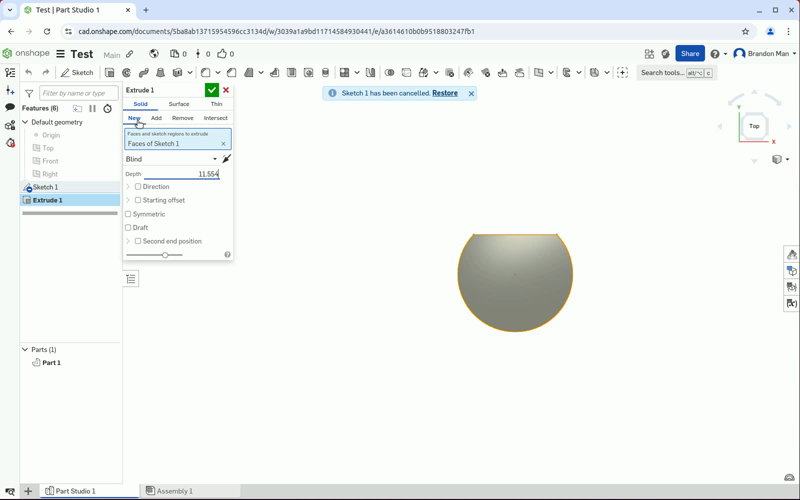
key(enter)
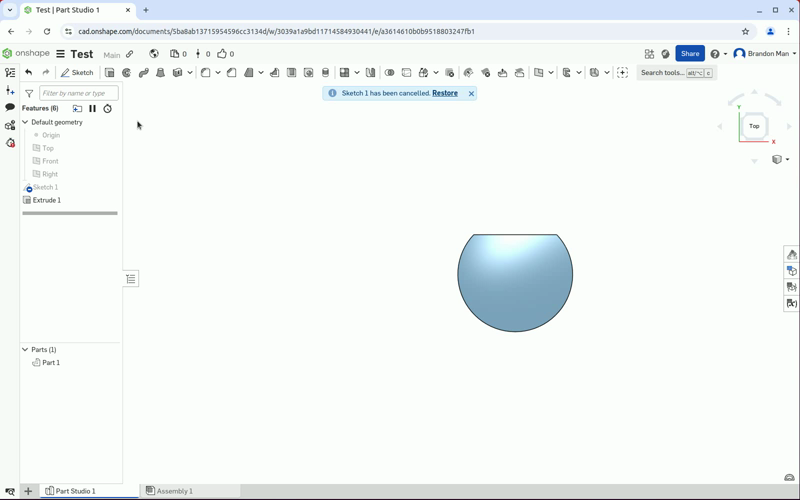
key(shift+h)
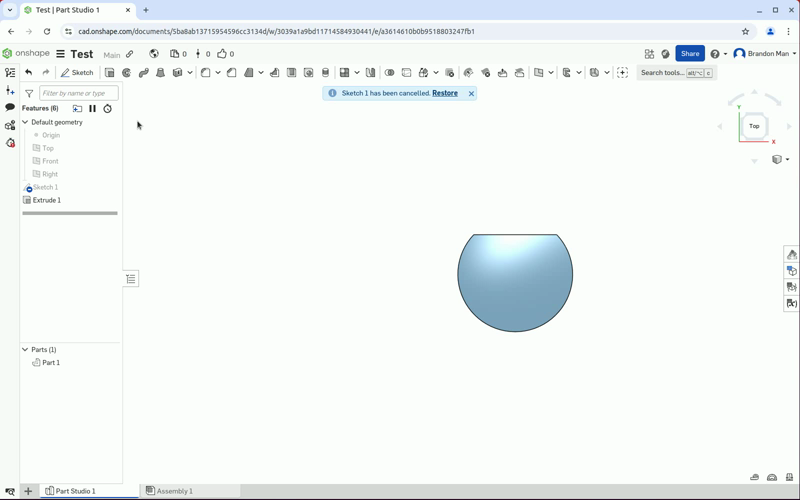
key(shift+h)
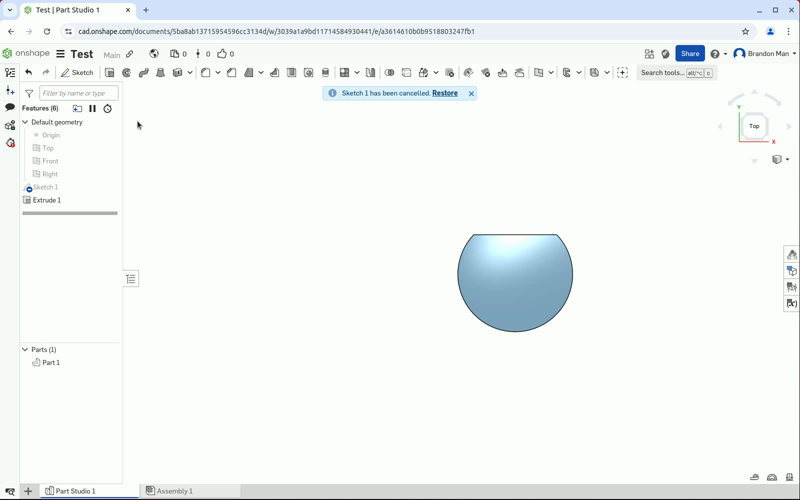
mouse_move(73, 189)
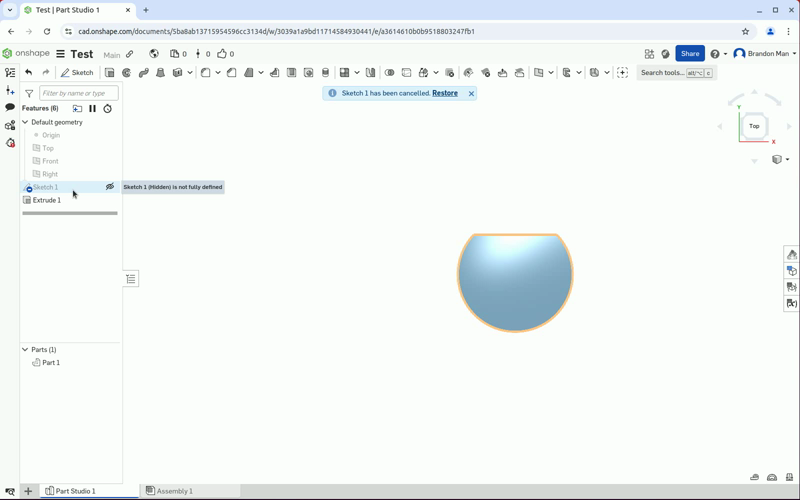
click(73, 189)
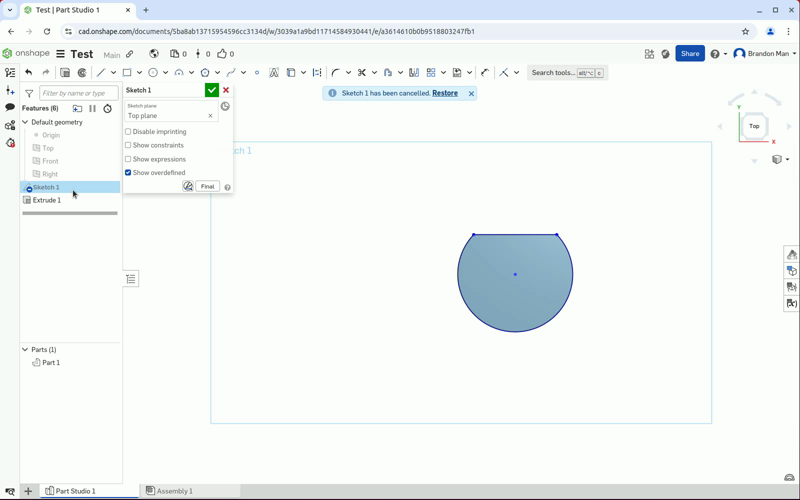
mouse_move(229, 92)
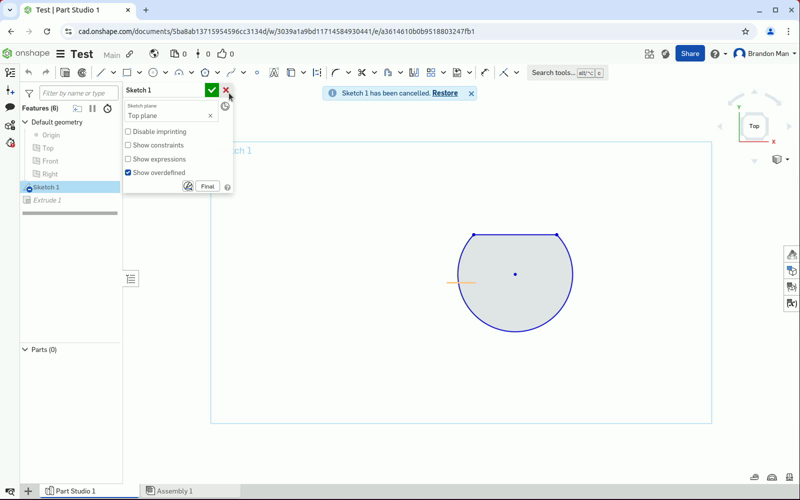
click(229, 92)
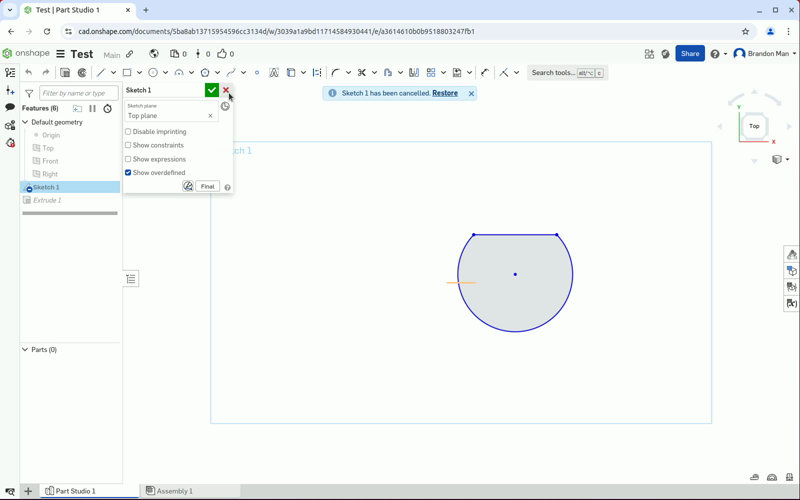
key(shift+s)
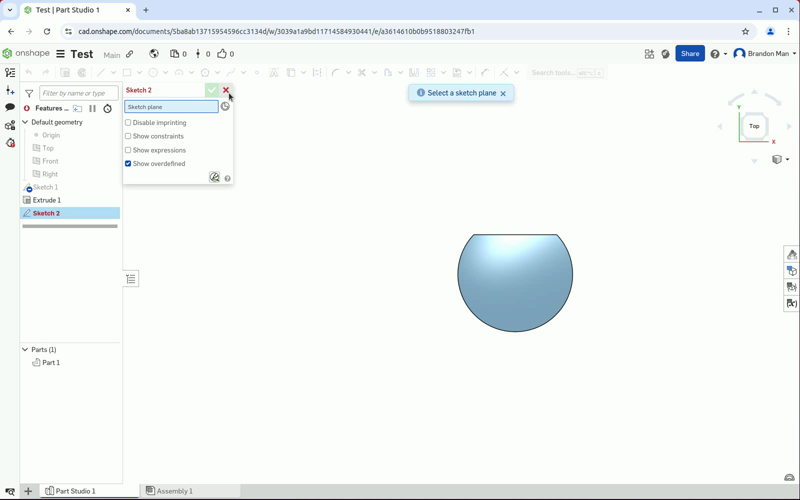
mouse_move(73, 150)
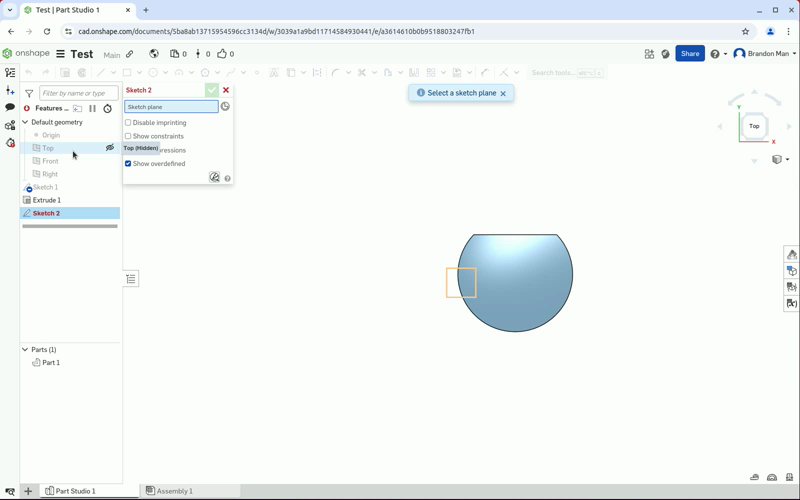
click(73, 150)
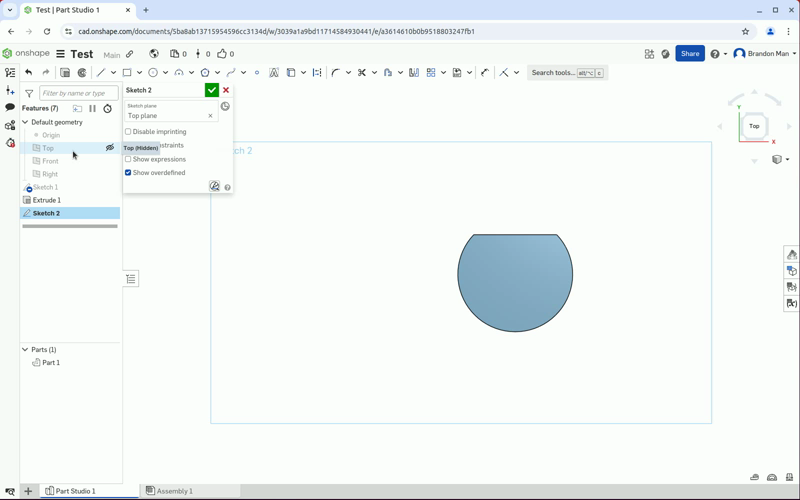
mouse_move(73, 352)
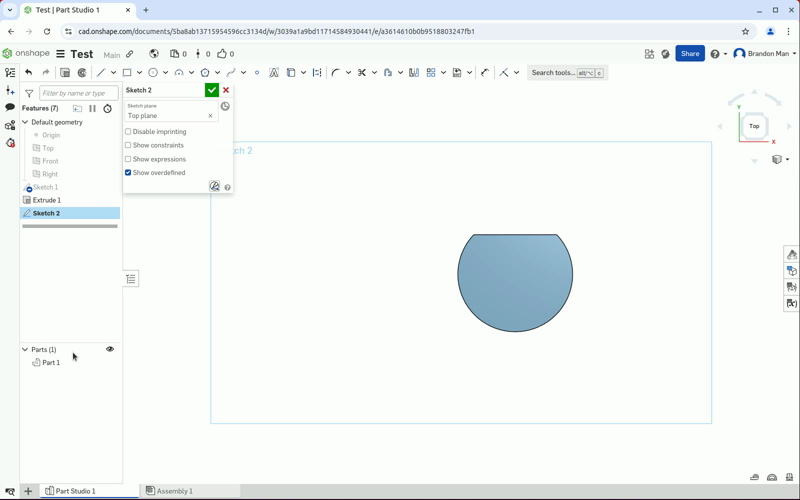
key(y)
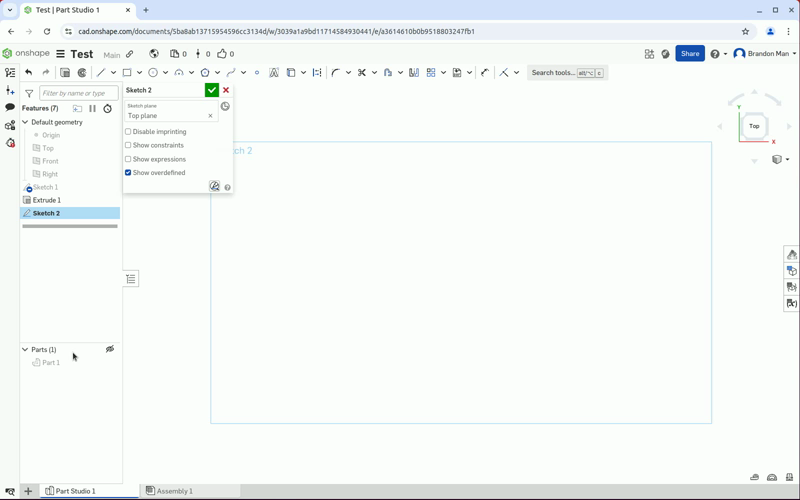
key(l)
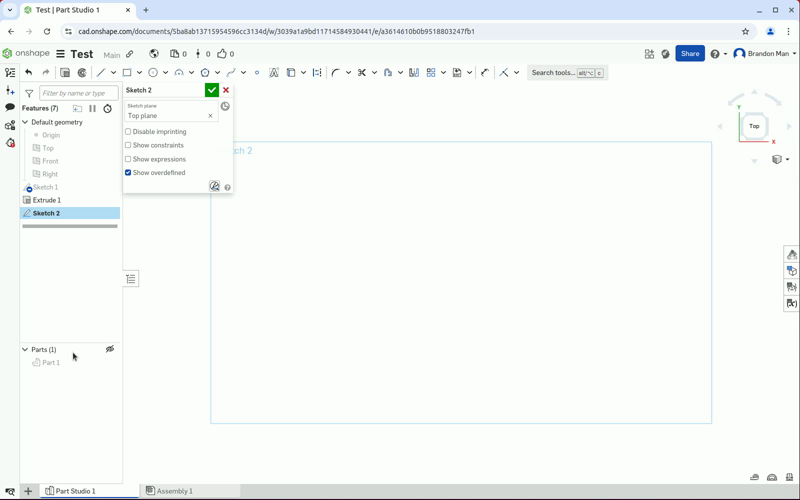
key_down(shift)
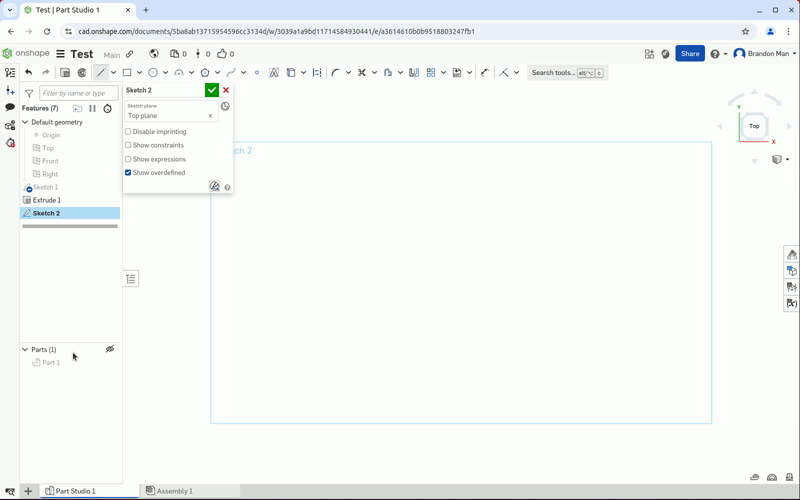
mouse_move(473, 234)
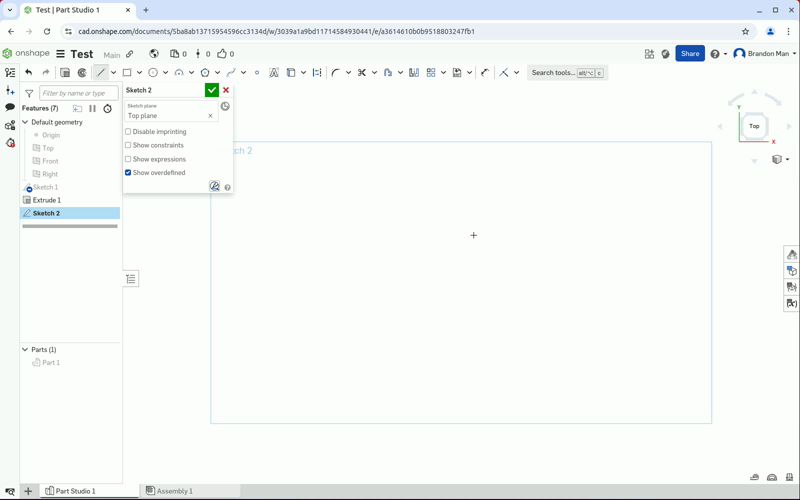
click(473, 234)
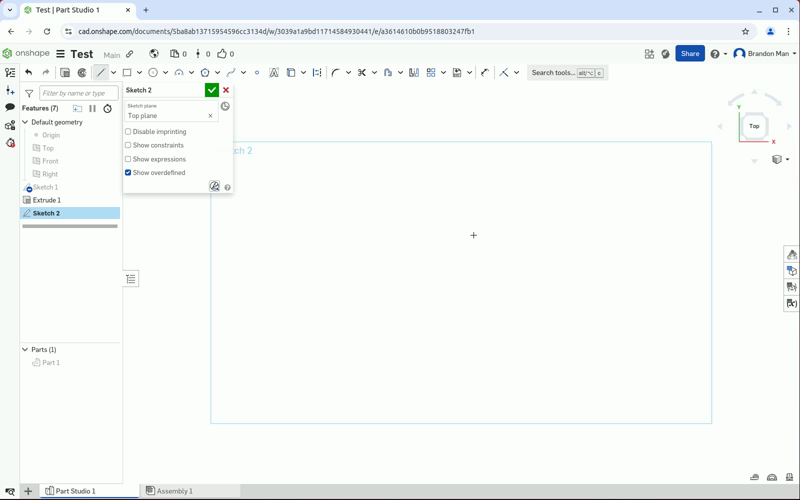
key_up(shift)
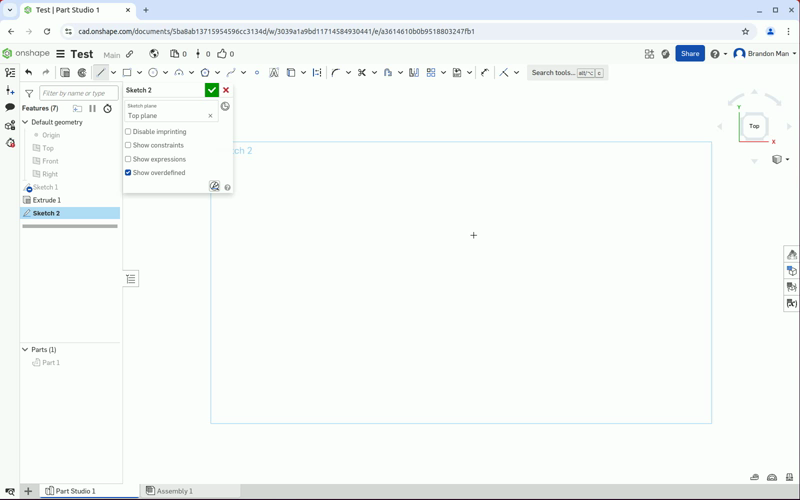
key_down(shift)
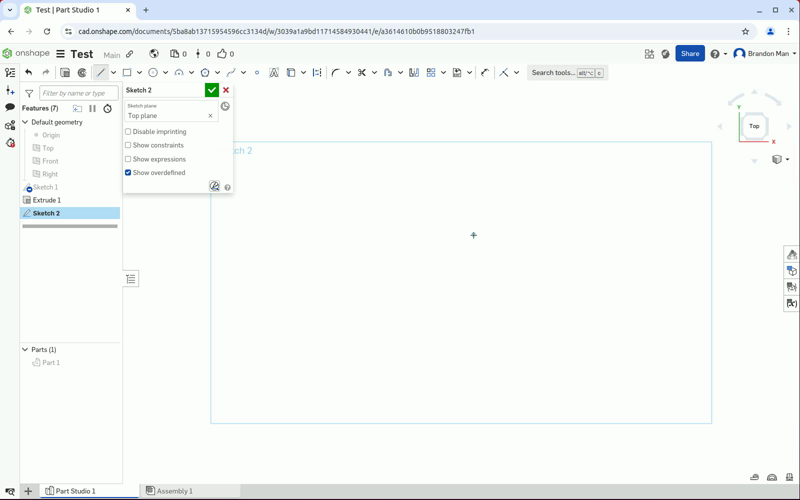
mouse_move(555, 234)
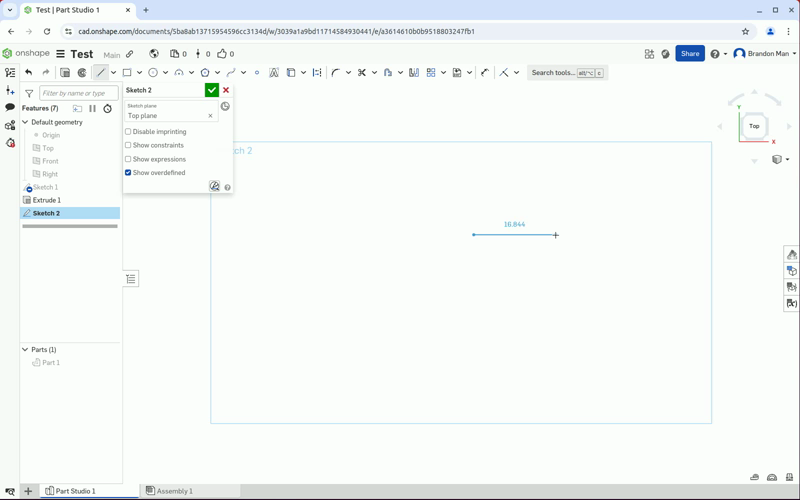
click(555, 234)
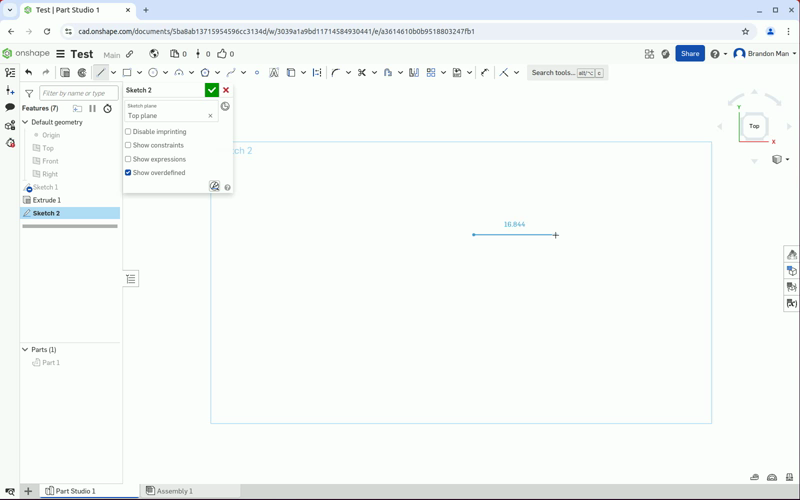
key_up(shift)
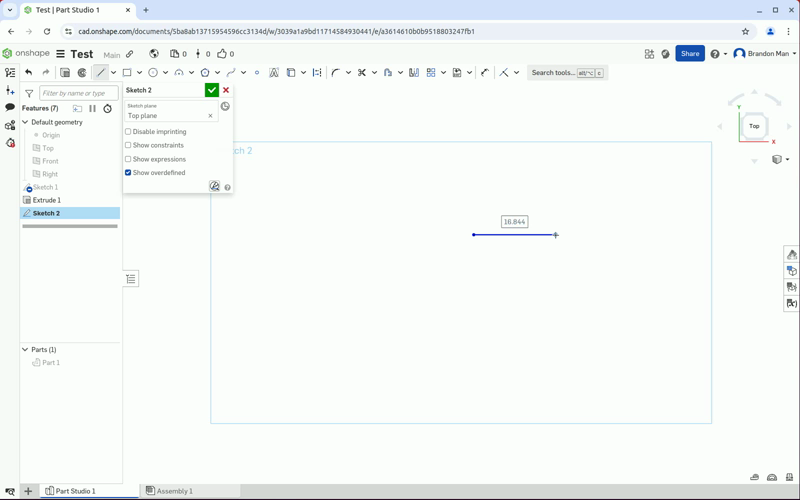
key(esc)
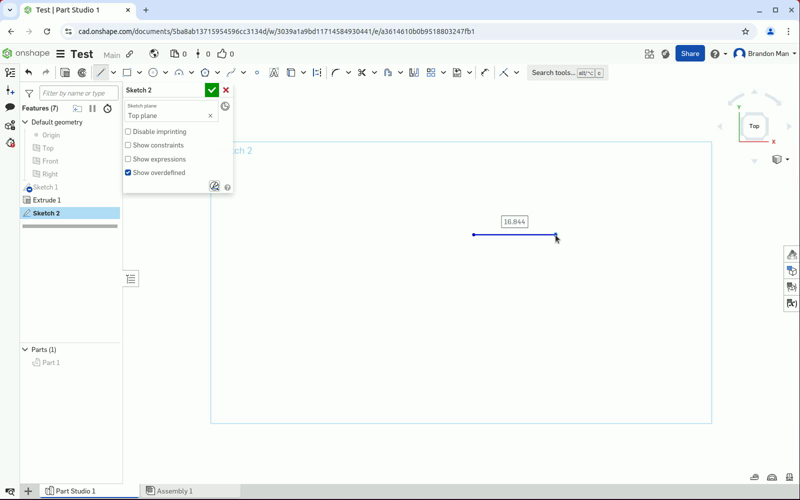
key(a)
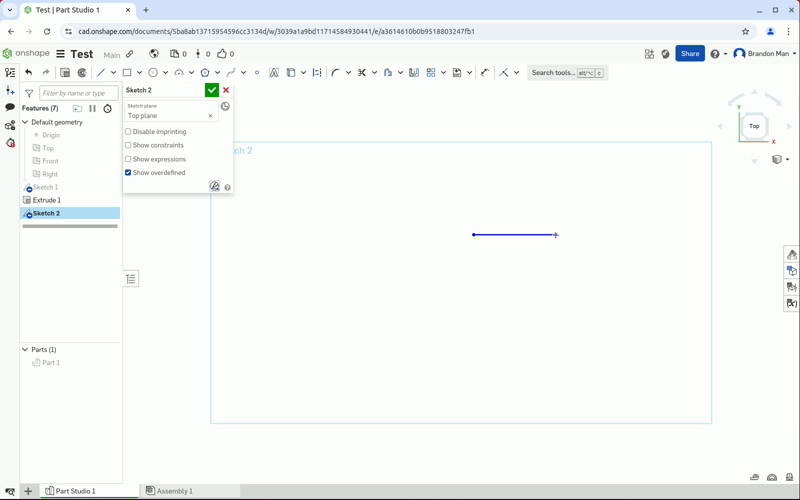
mouse_move(555, 234)
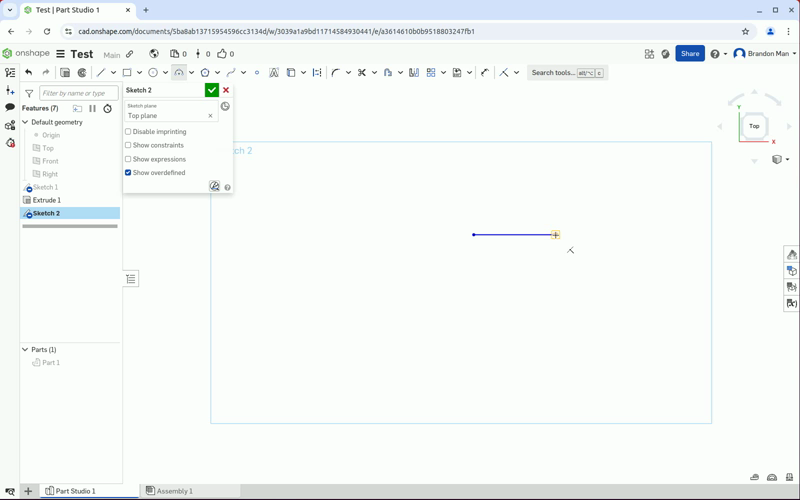
click(555, 234)
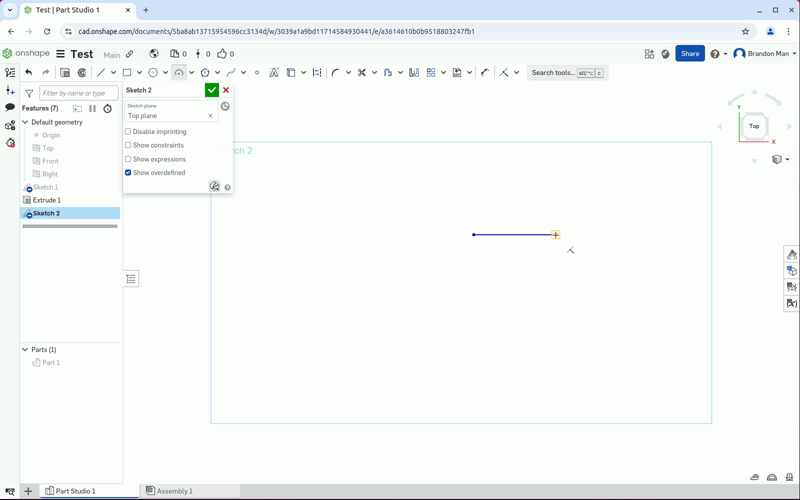
mouse_move(473, 234)
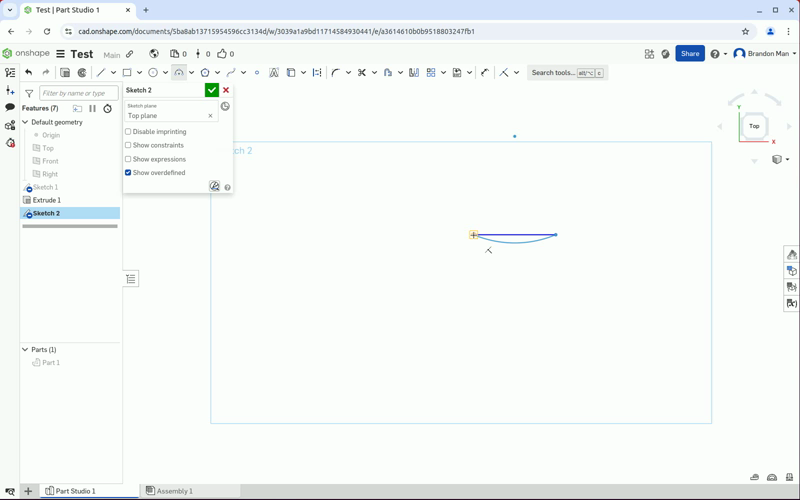
click(473, 234)
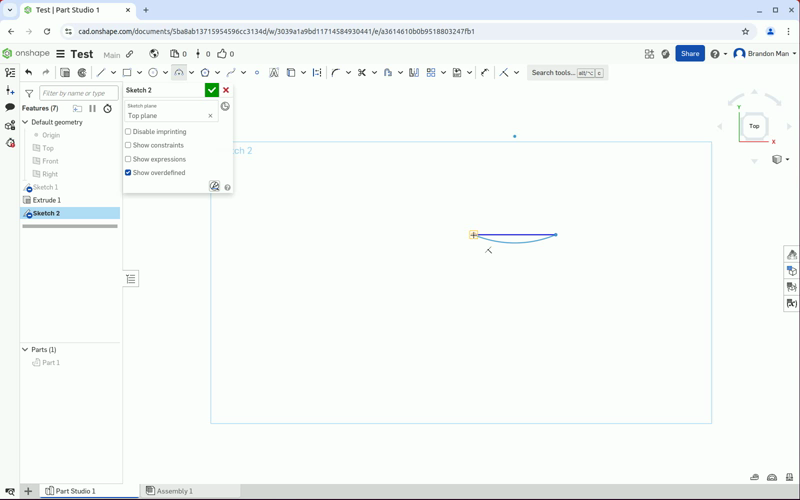
key_down(shift)
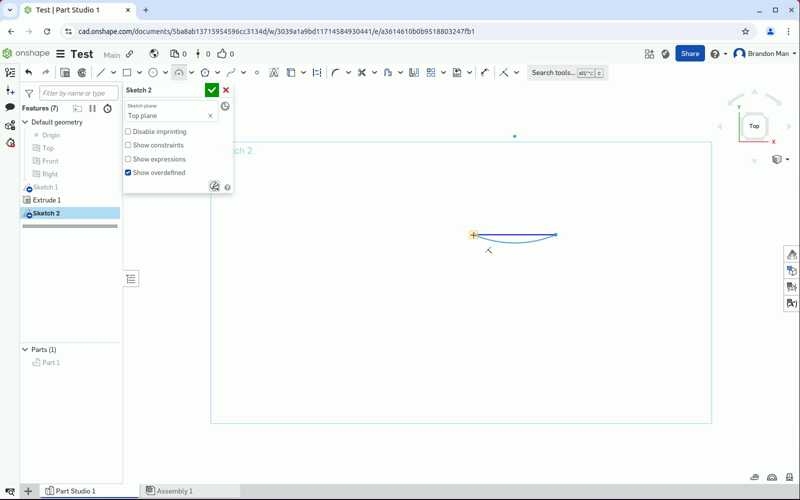
mouse_move(514, 217)
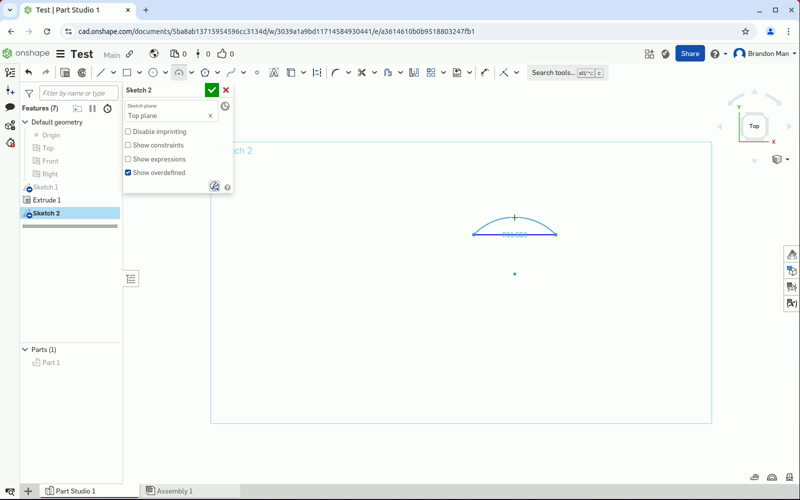
click(514, 217)
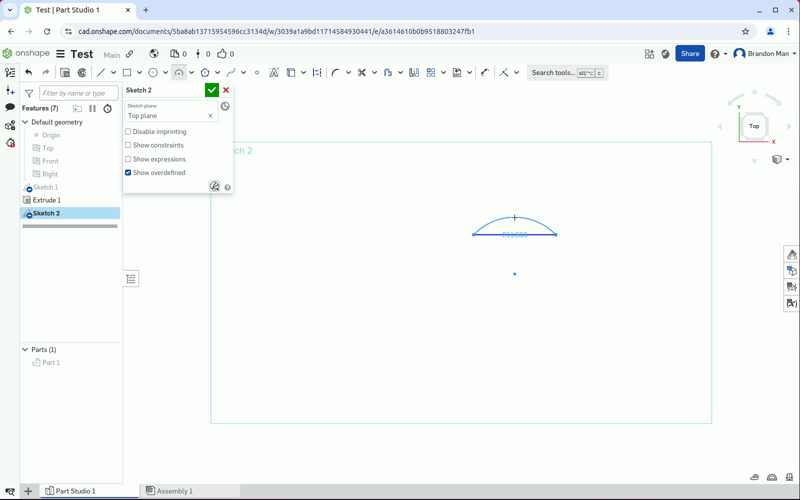
key_up(shift)
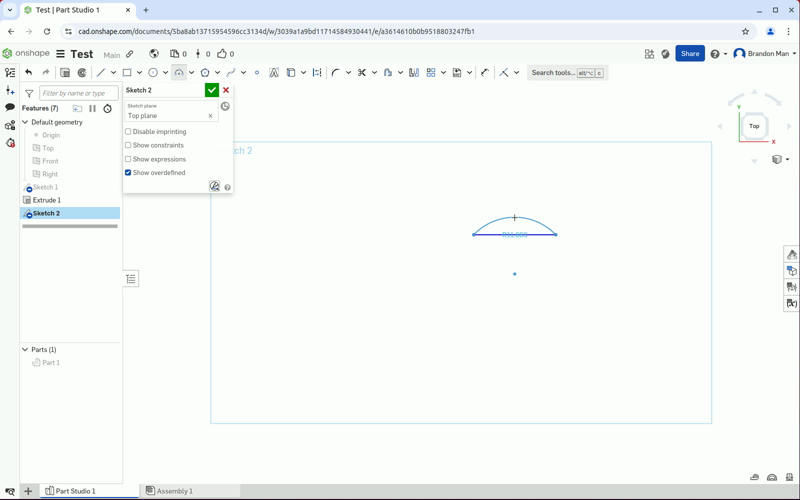
key(esc)
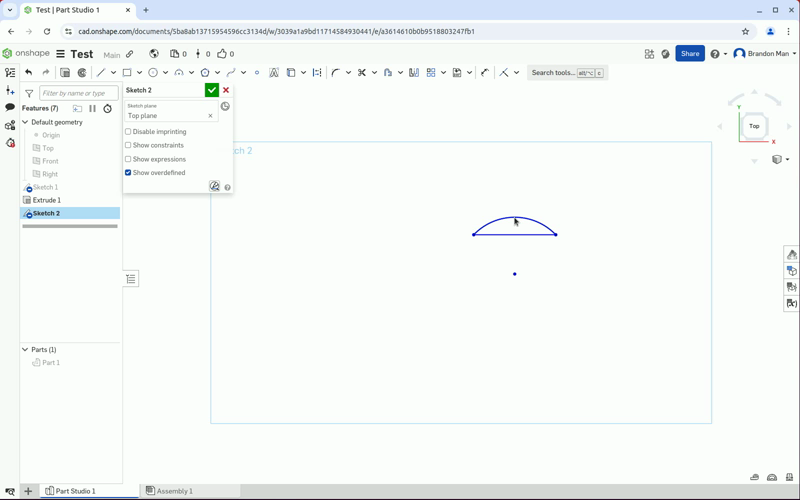
mouse_move(496, 224)
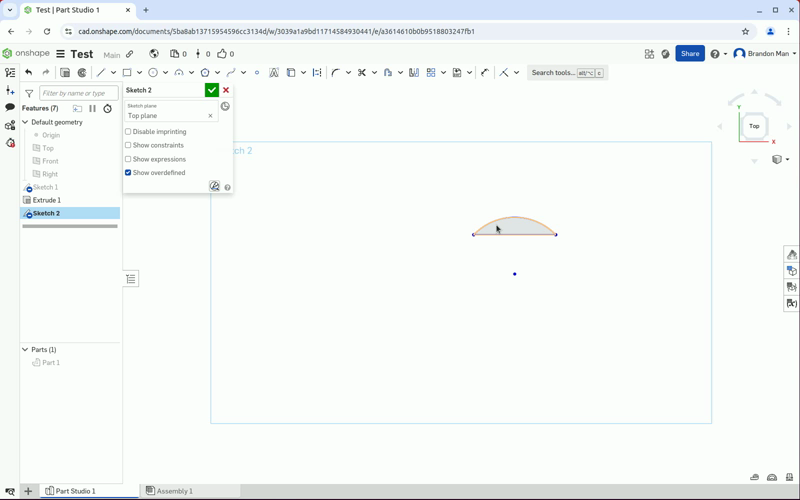
scroll(6)
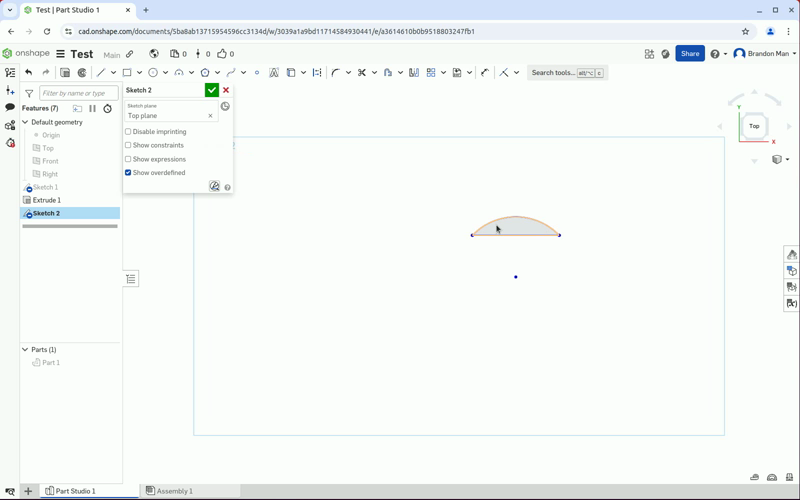
scroll(6)
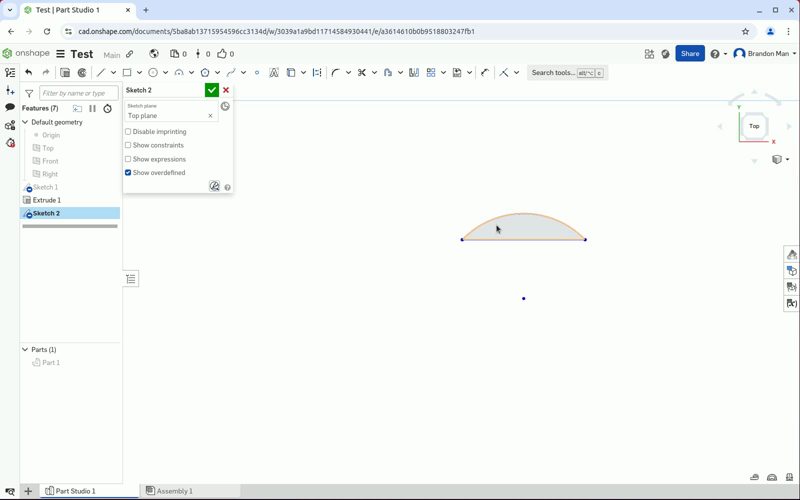
scroll(6)
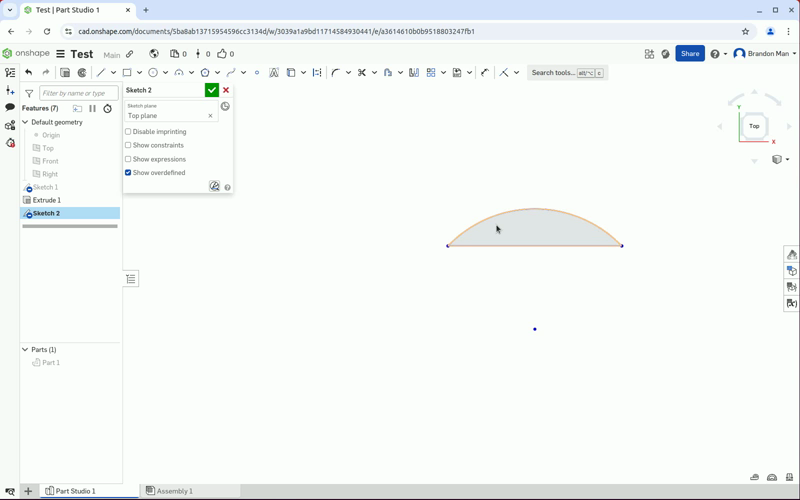
scroll(6)
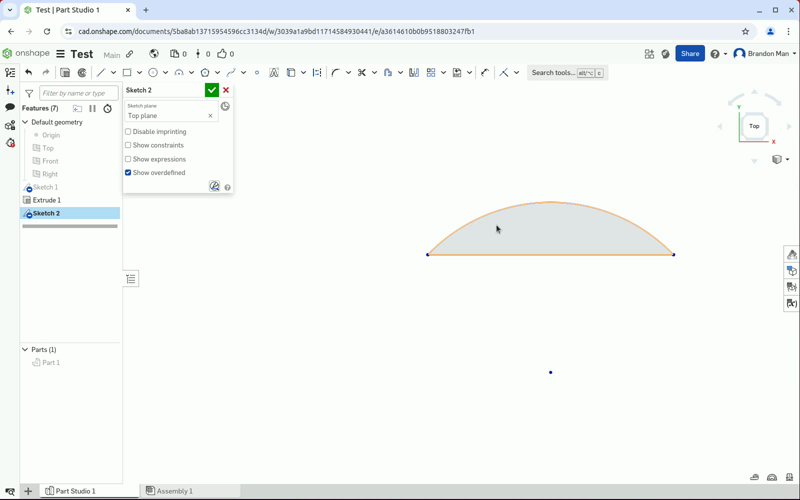
scroll(6)
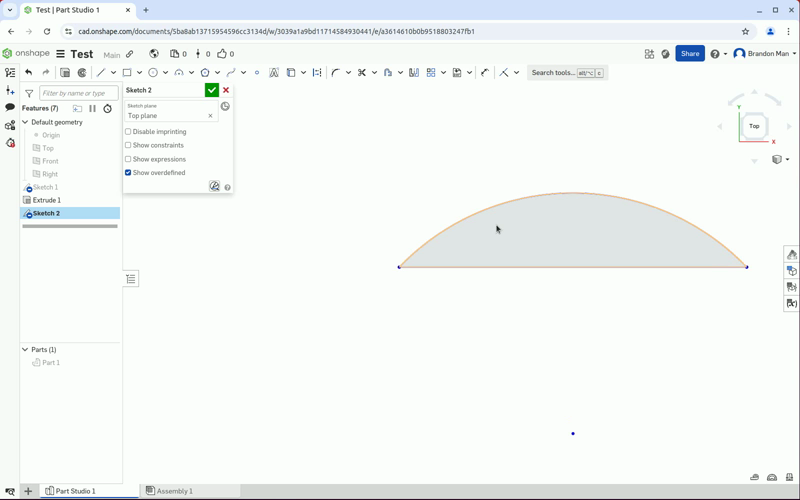
scroll(6)
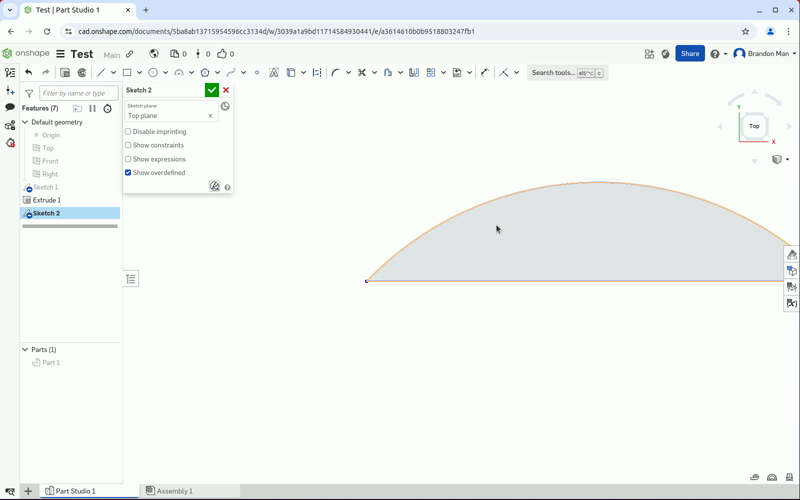
scroll(6)
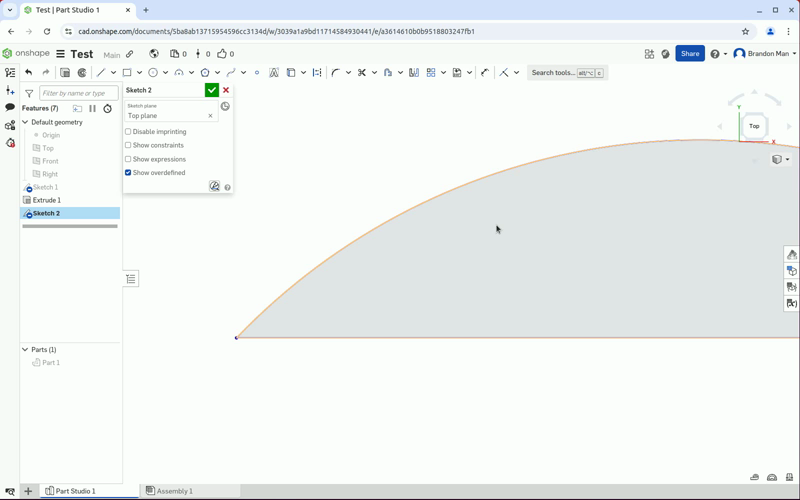
click(496, 224)
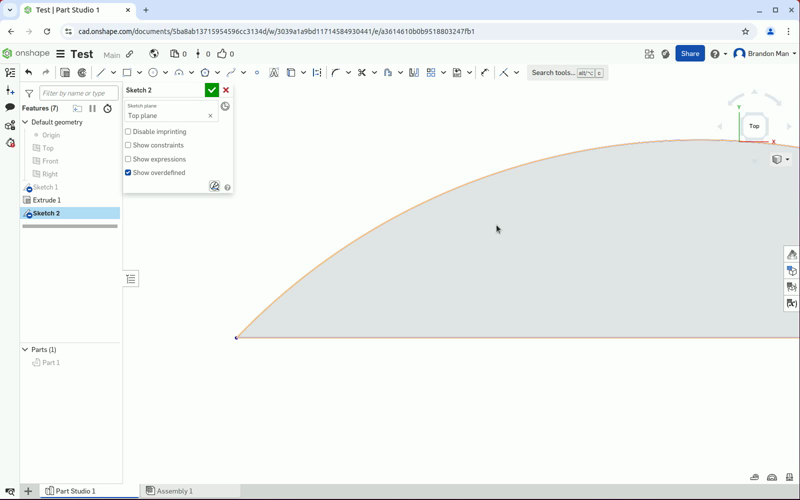
scroll(-6)
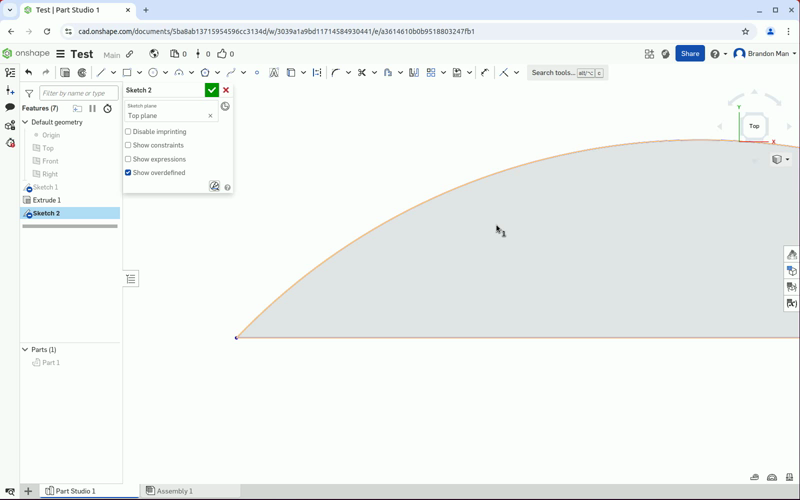
scroll(-6)
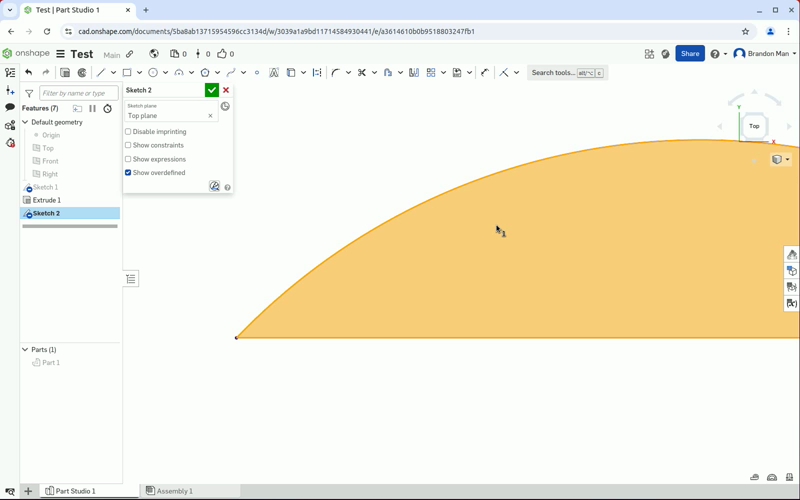
scroll(-6)
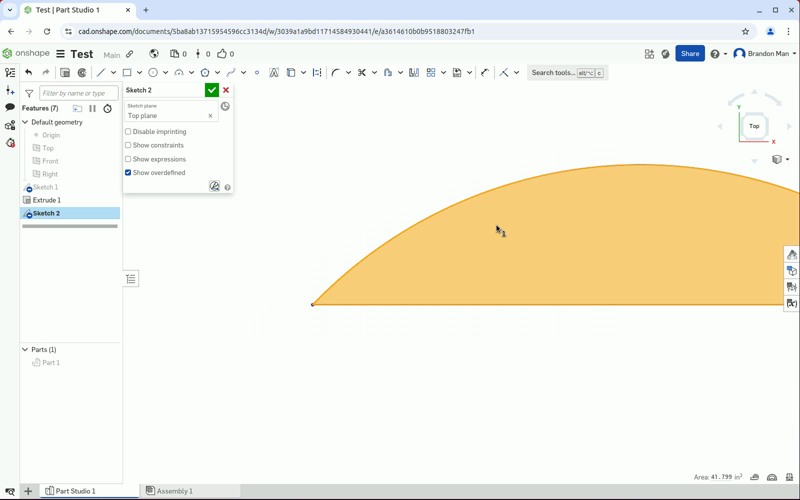
scroll(-6)
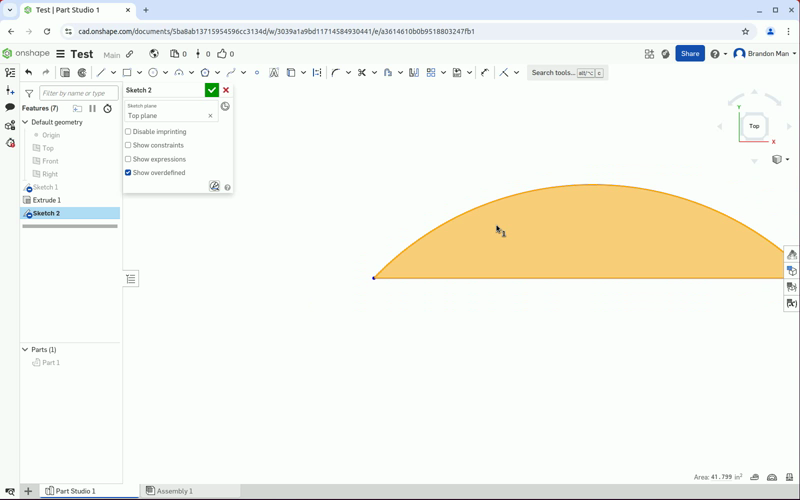
scroll(-6)
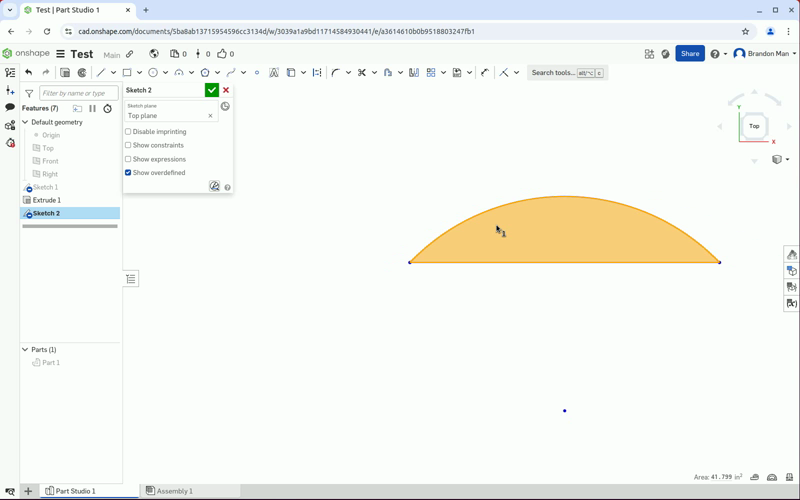
scroll(-6)
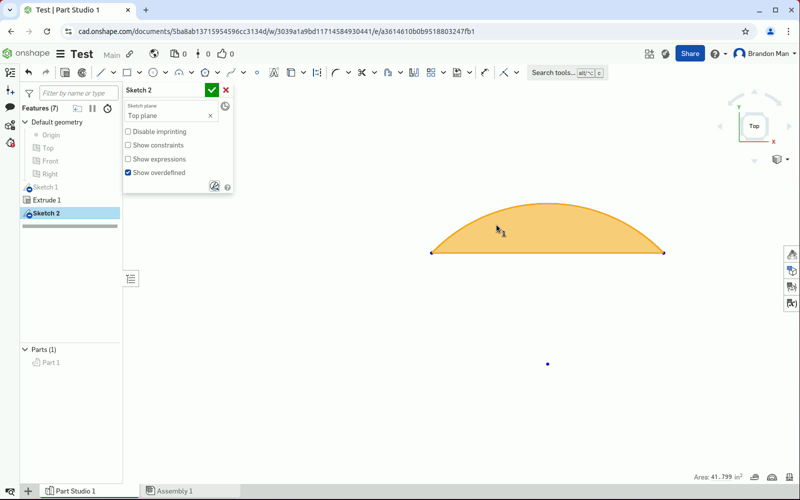
scroll(-6)
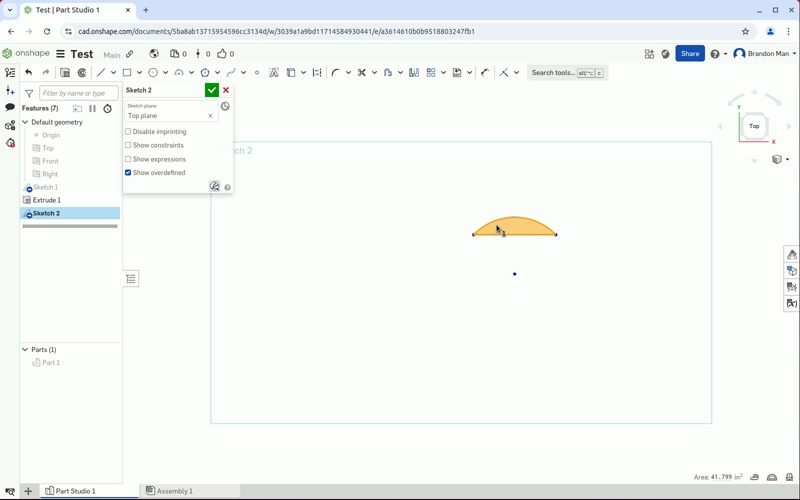
mouse_move(73, 352)
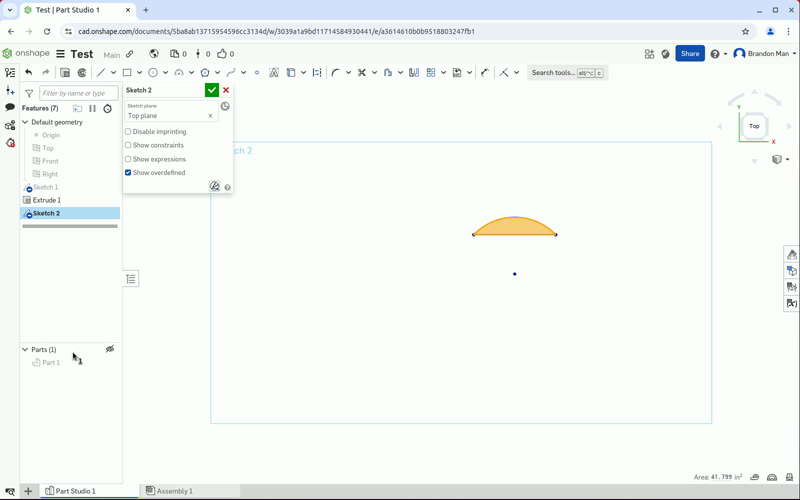
key(shift+y)
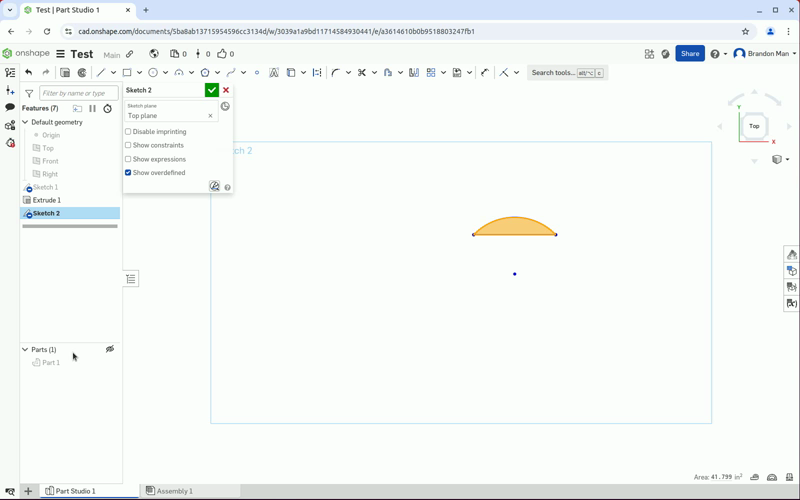
key(shift+e)
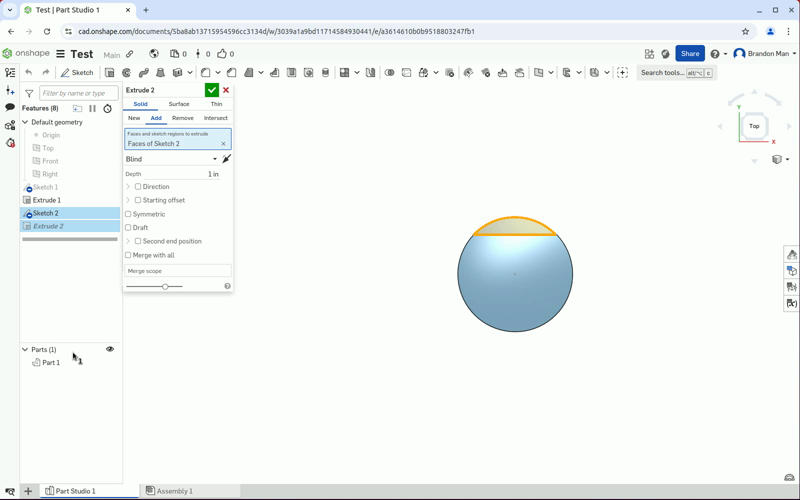
mouse_move(143, 106)
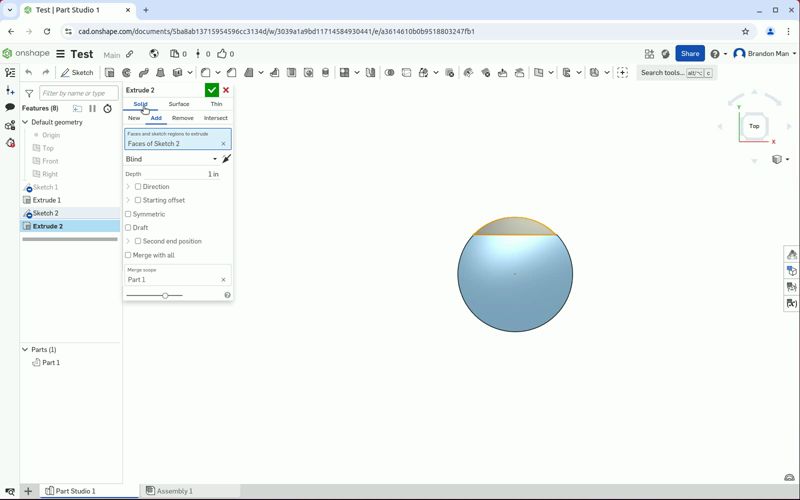
click(143, 106)
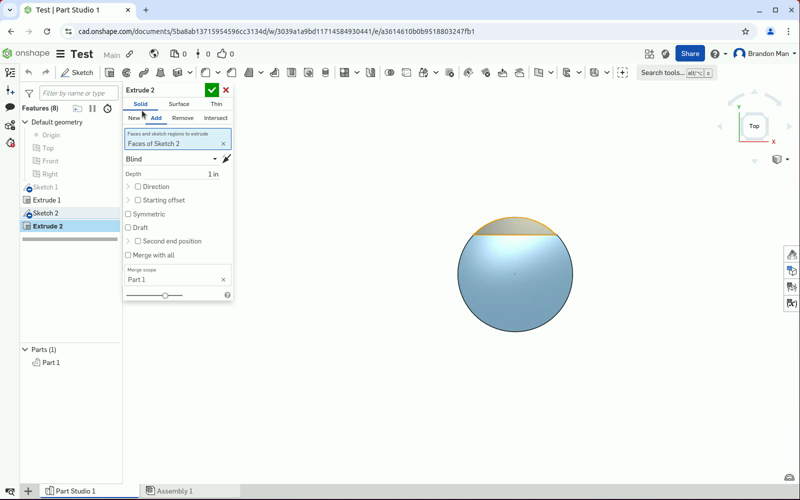
mouse_move(137, 120)
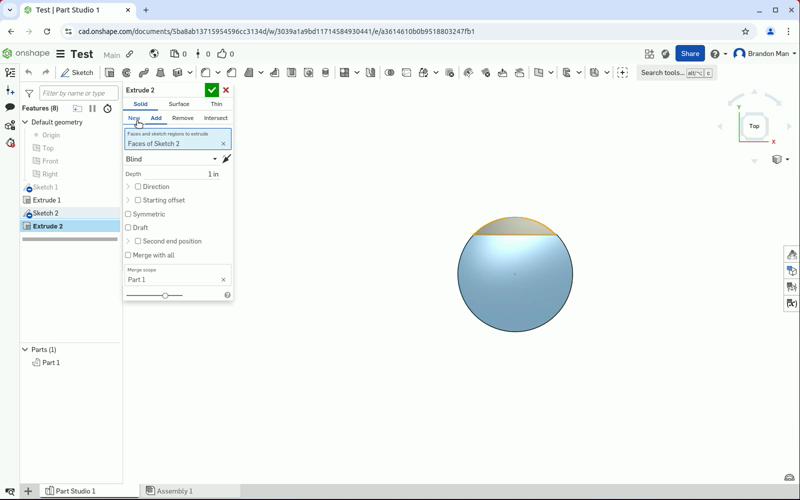
click(137, 120)
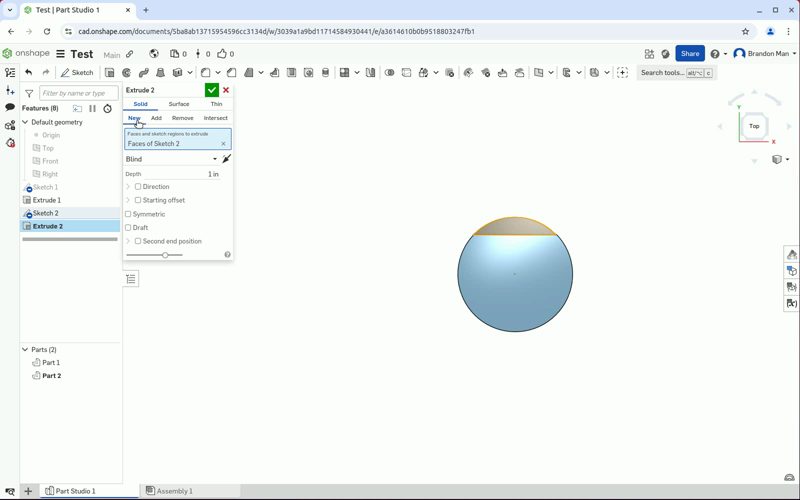
key(tab, 4)
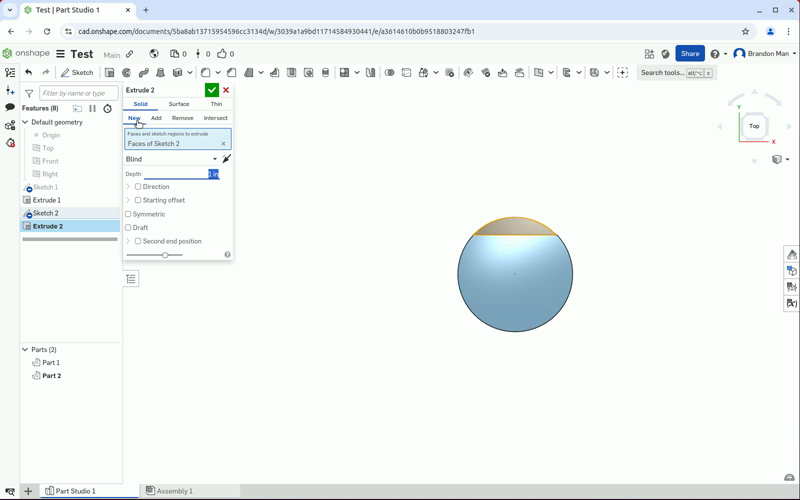
text(11.554)
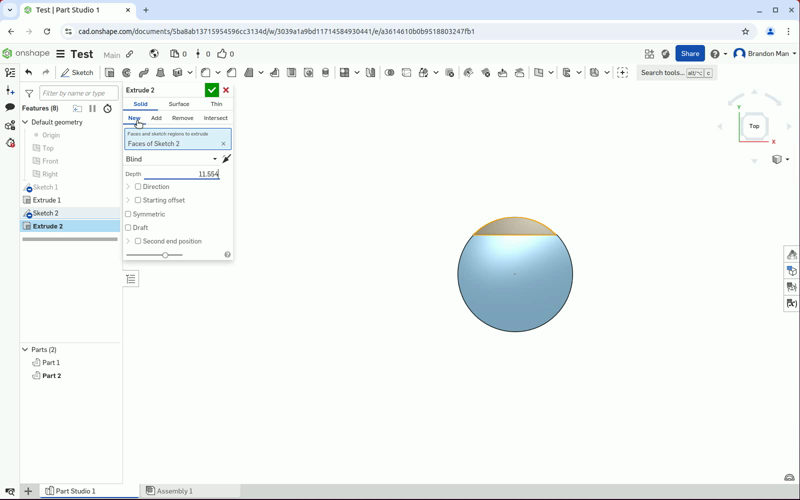
key(enter)
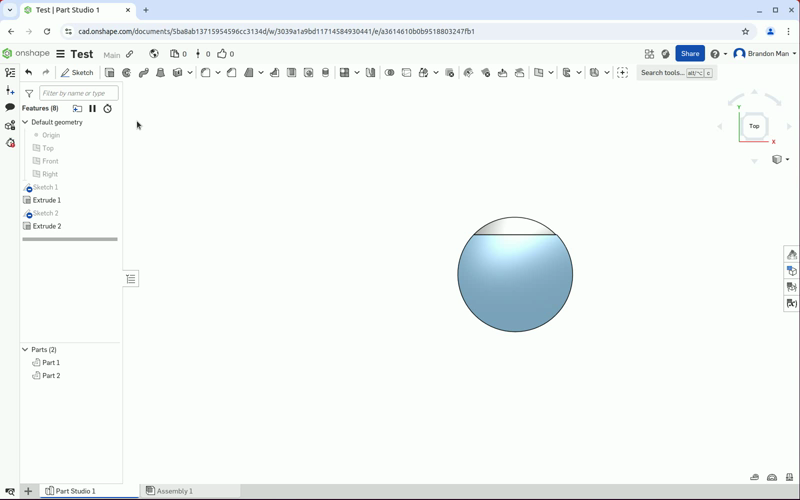
key(shift+h)
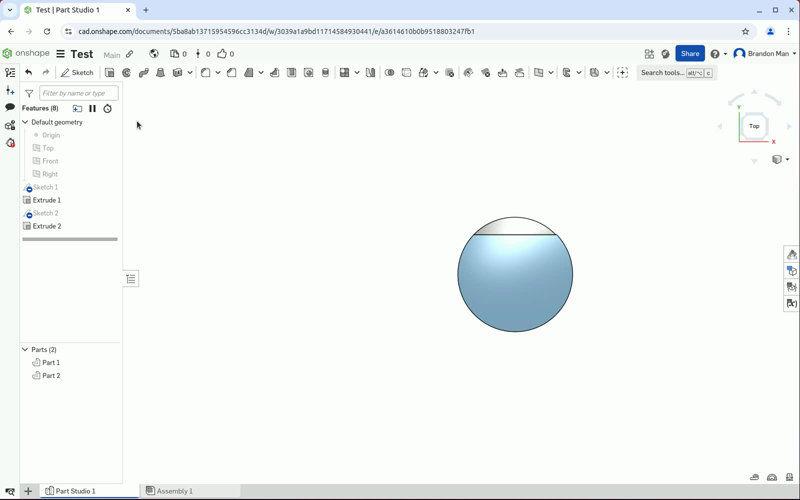
key(shift+h)
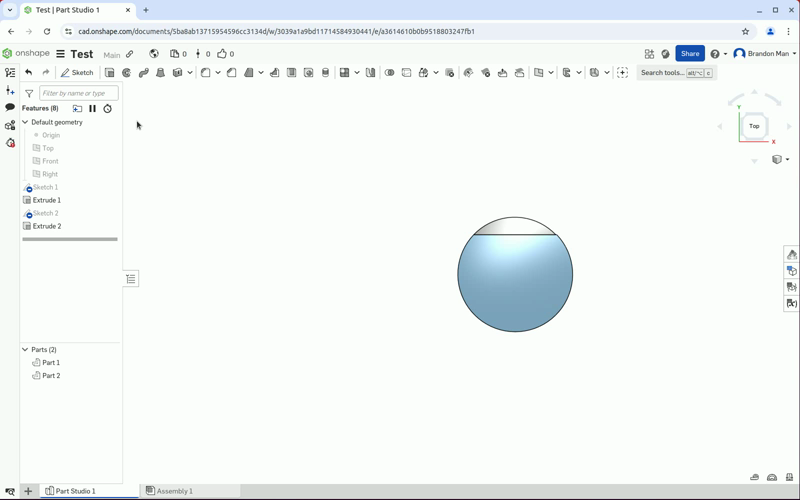
mouse_move(73, 189)
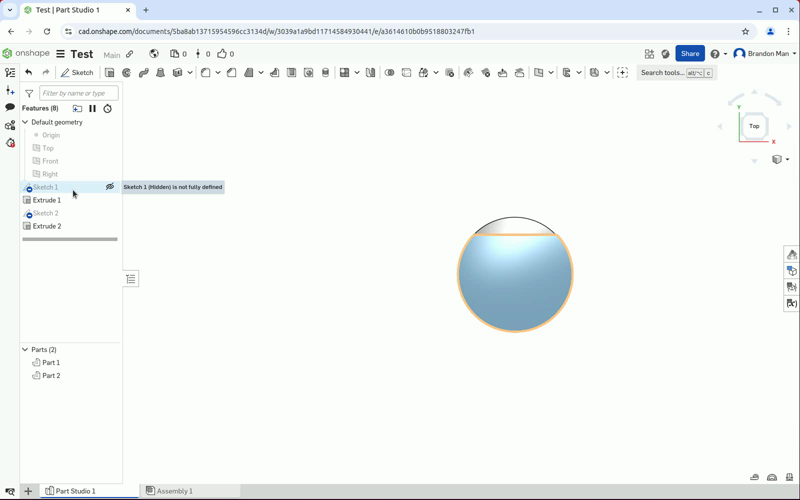
click(73, 189)
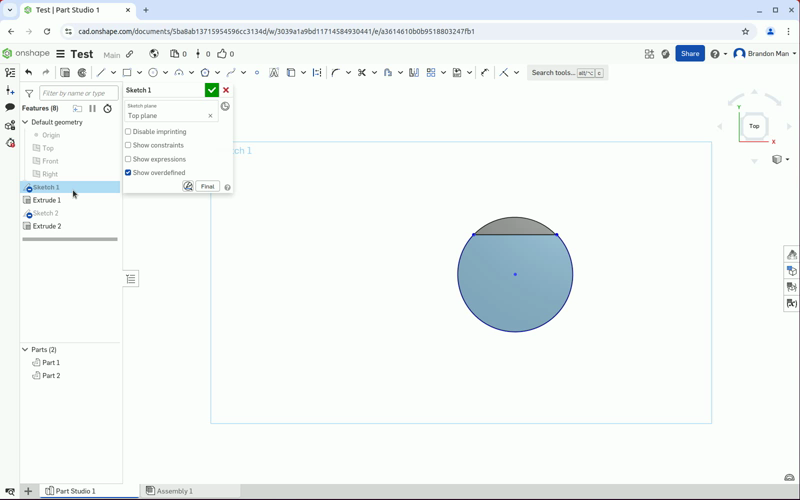
mouse_move(229, 92)
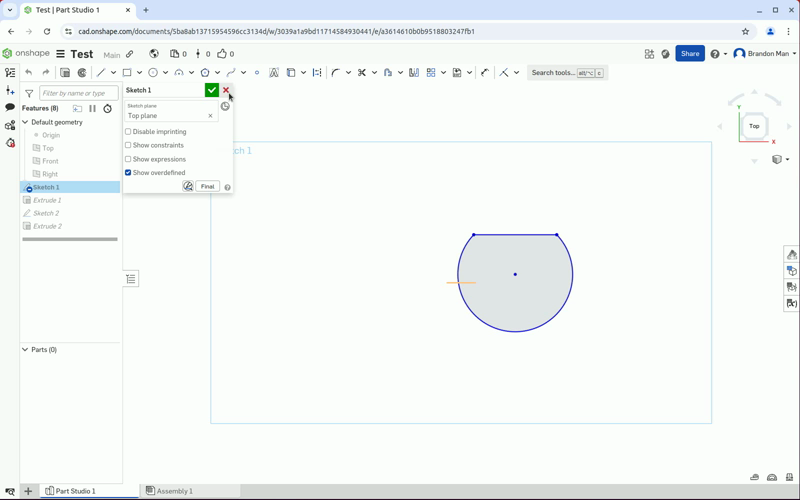
click(229, 92)
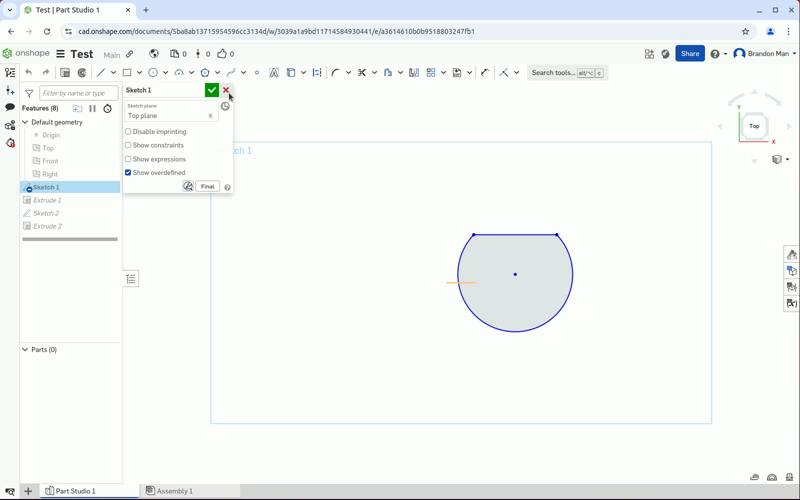
key(shift+s)
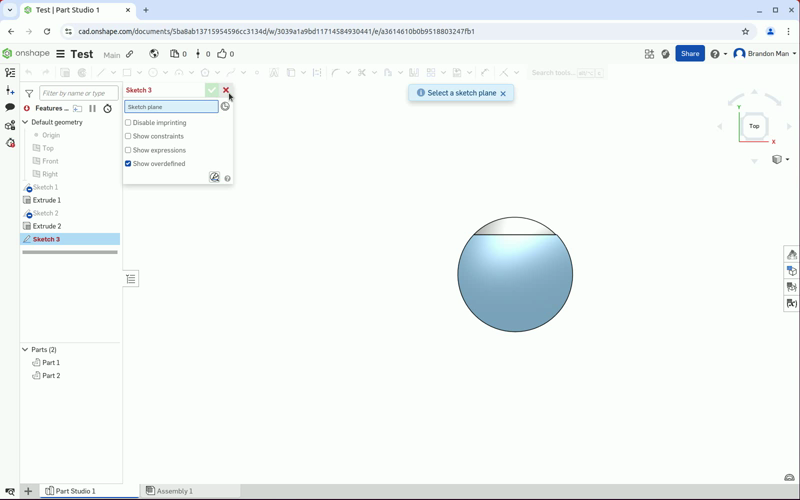
mouse_move(73, 150)
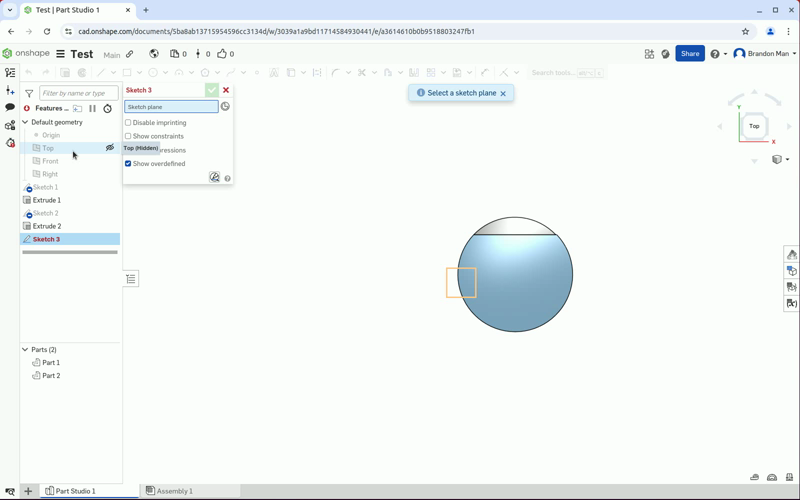
click(73, 150)
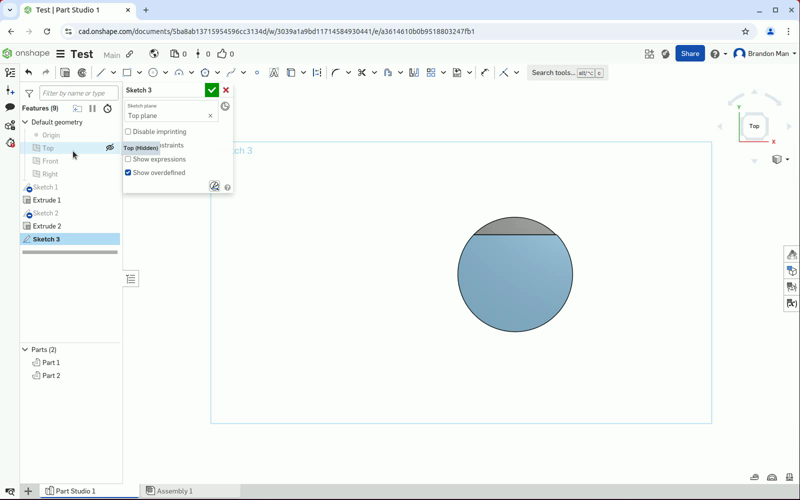
mouse_move(73, 352)
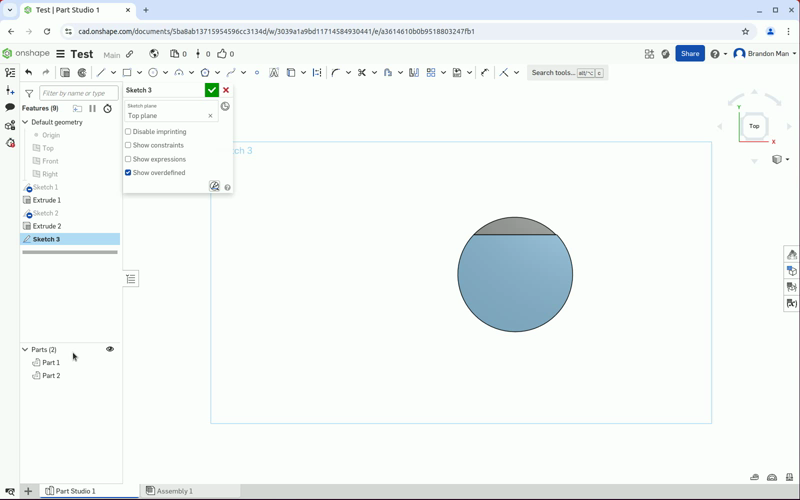
key(y)
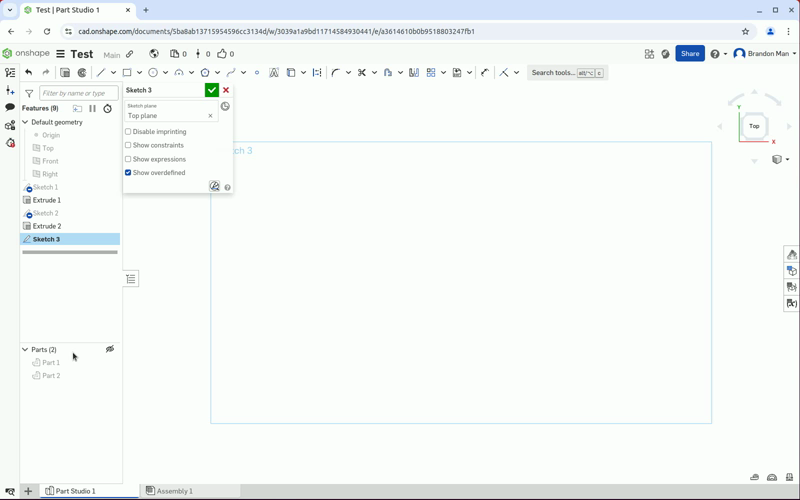
key(a)
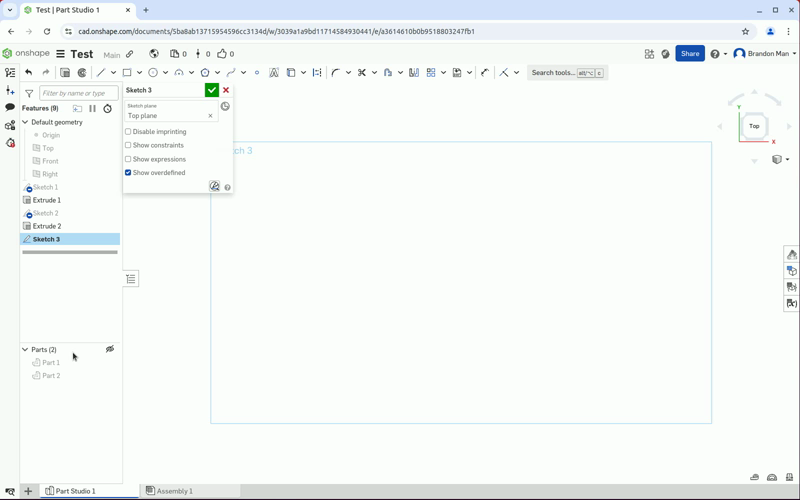
key_down(shift)
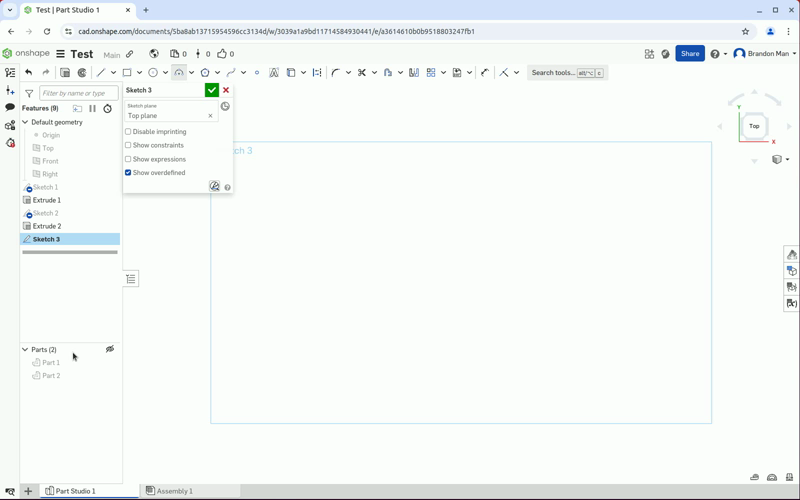
mouse_move(384, 234)
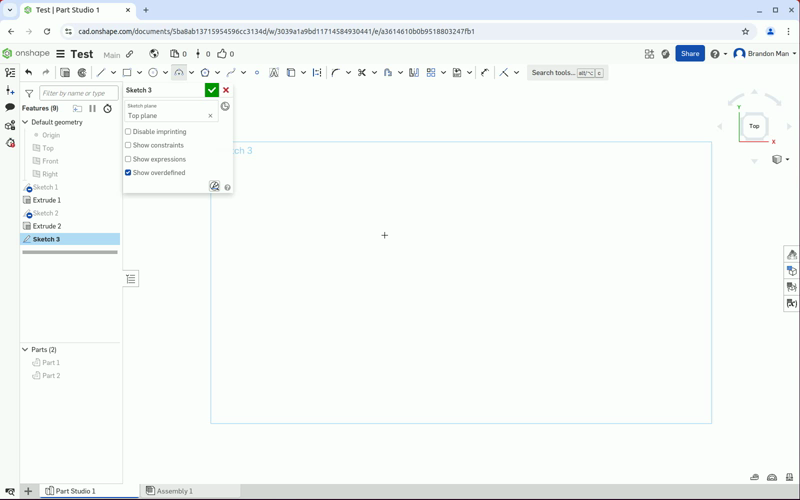
click(384, 234)
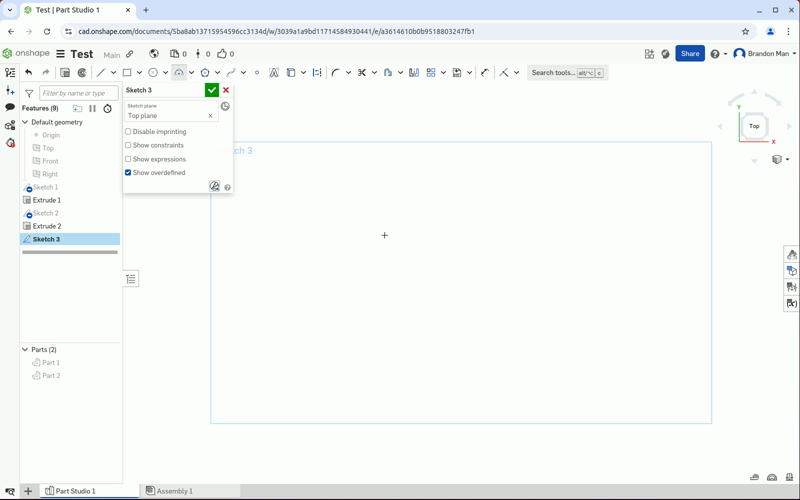
key_up(shift)
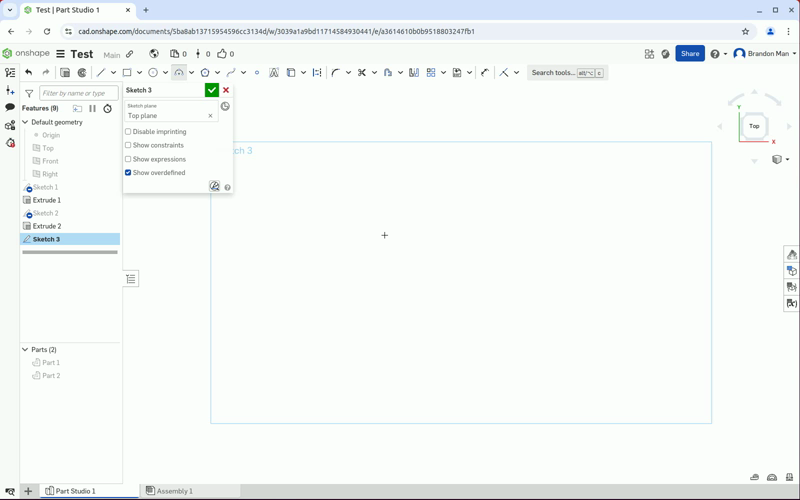
key_down(shift)
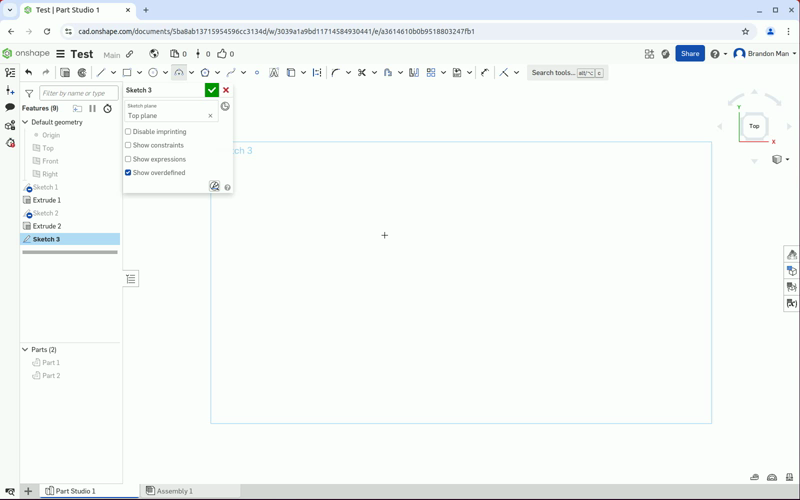
mouse_move(409, 234)
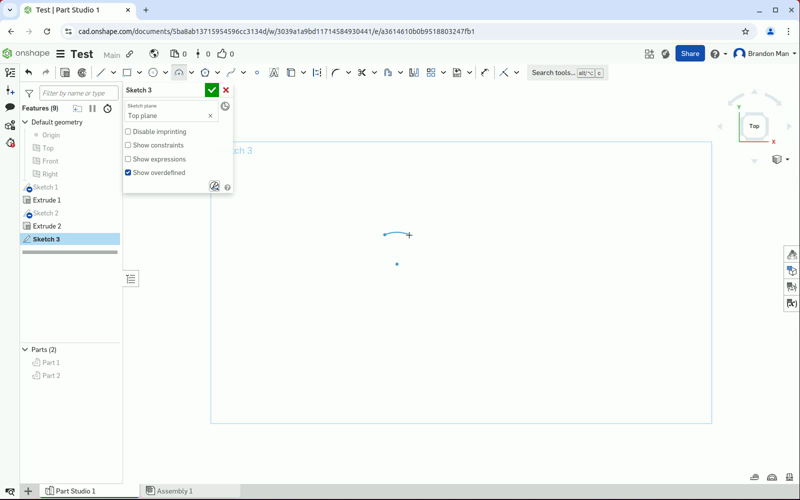
click(409, 234)
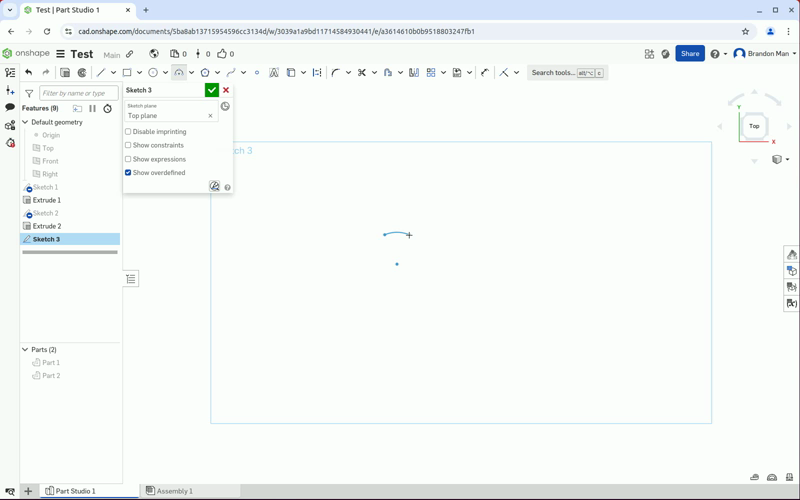
mouse_move(397, 331)
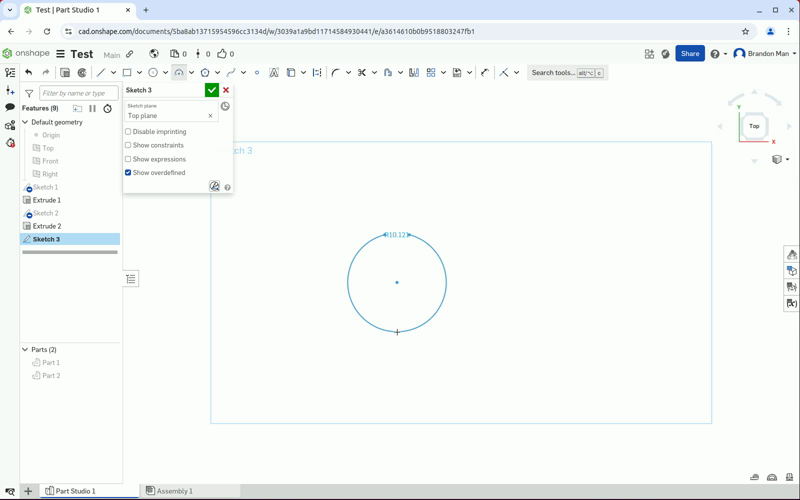
click(397, 331)
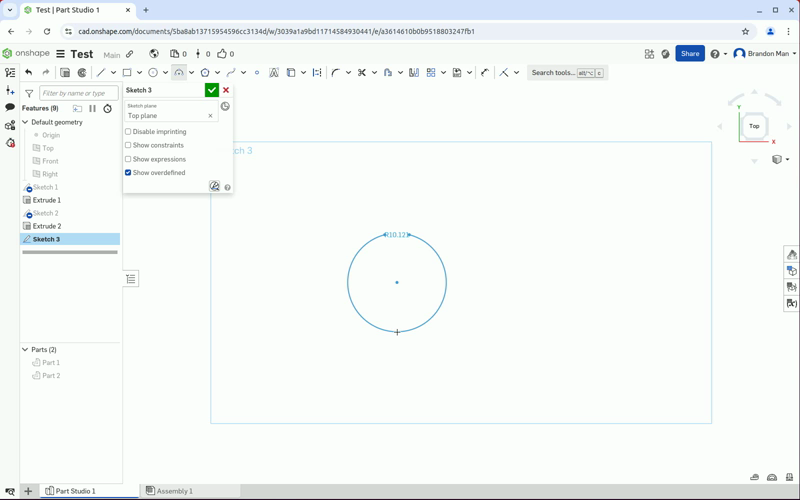
key_up(shift)
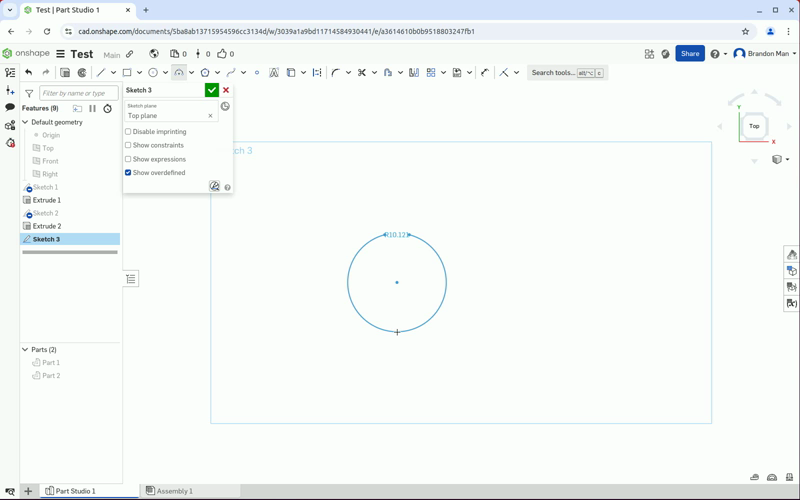
key(esc)
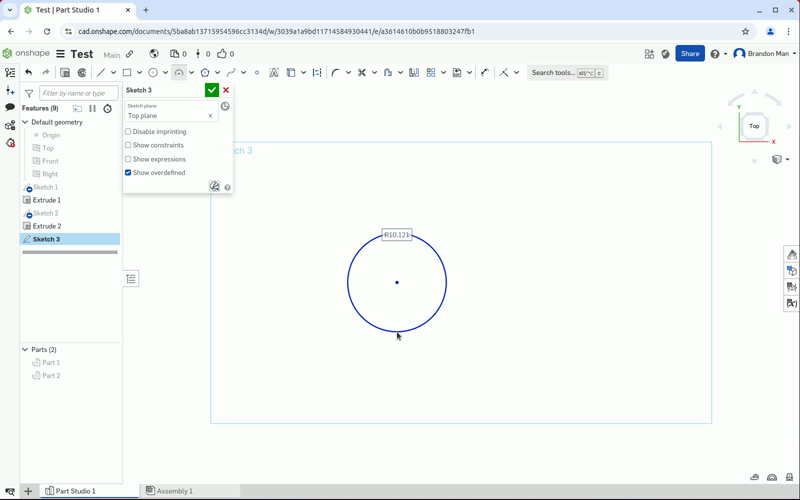
key(l)
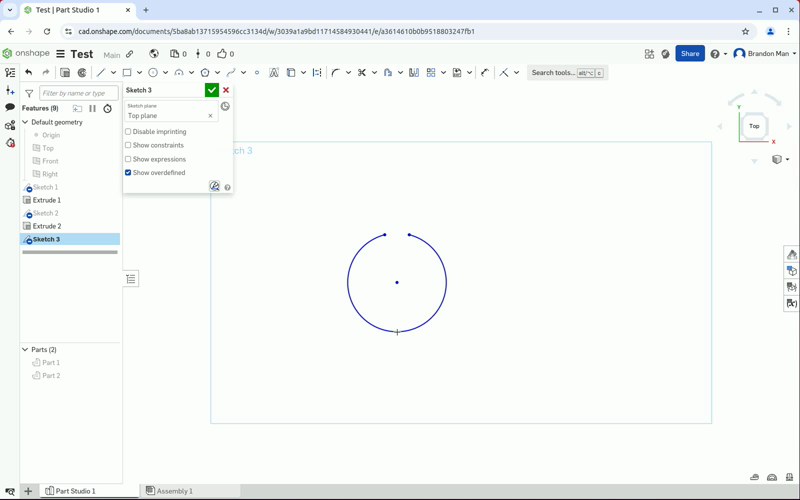
mouse_move(409, 234)
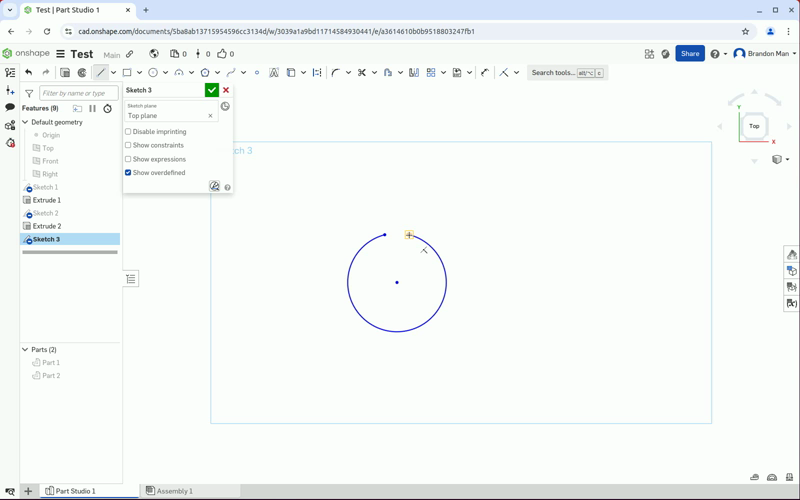
click(409, 234)
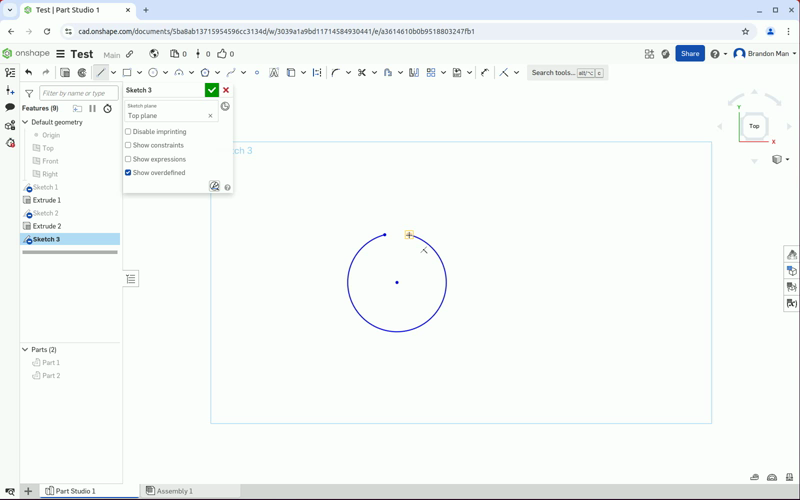
mouse_move(439, 234)
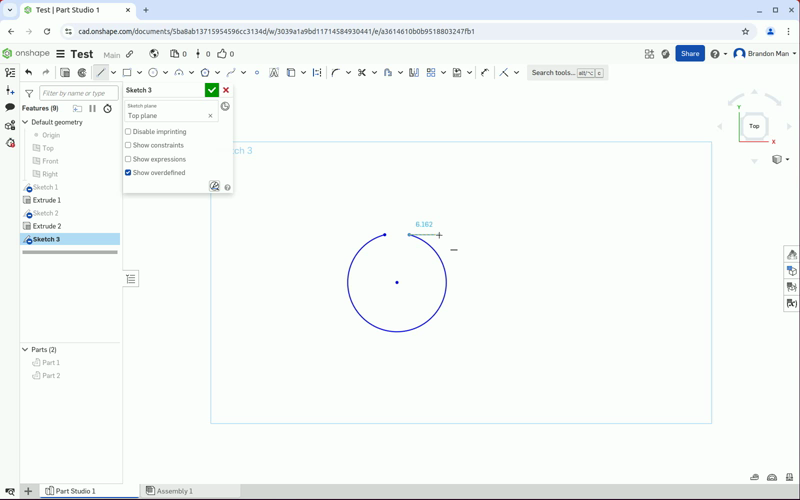
key_down(shift)
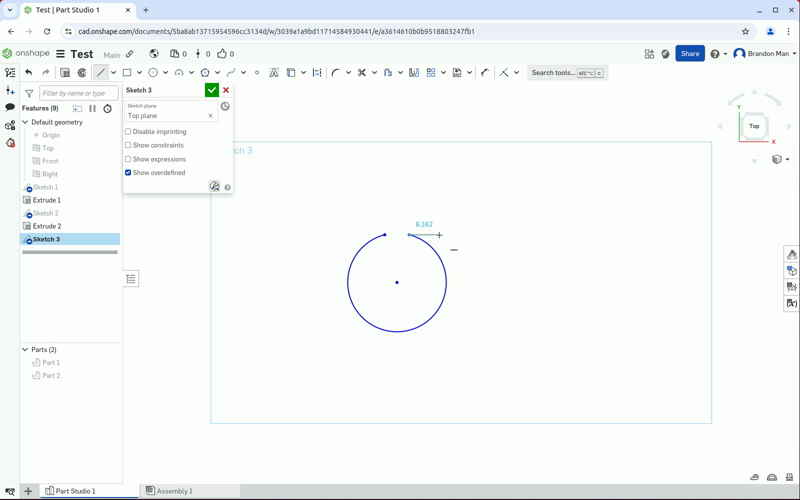
mouse_move(384, 234)
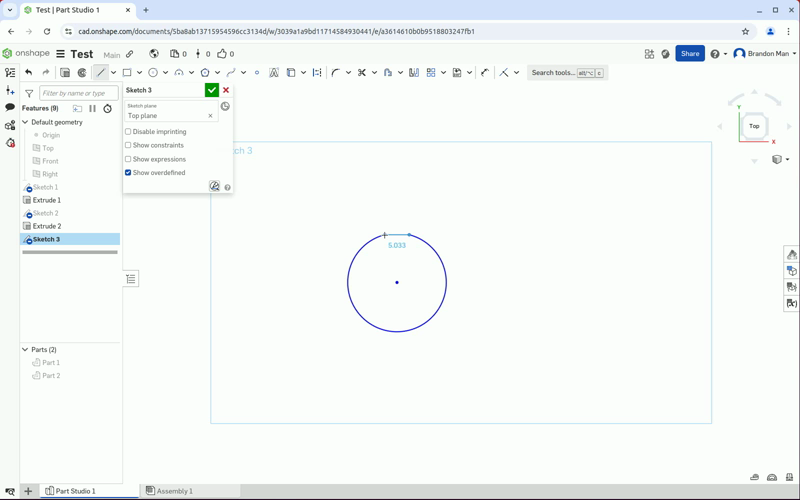
key_up(shift)
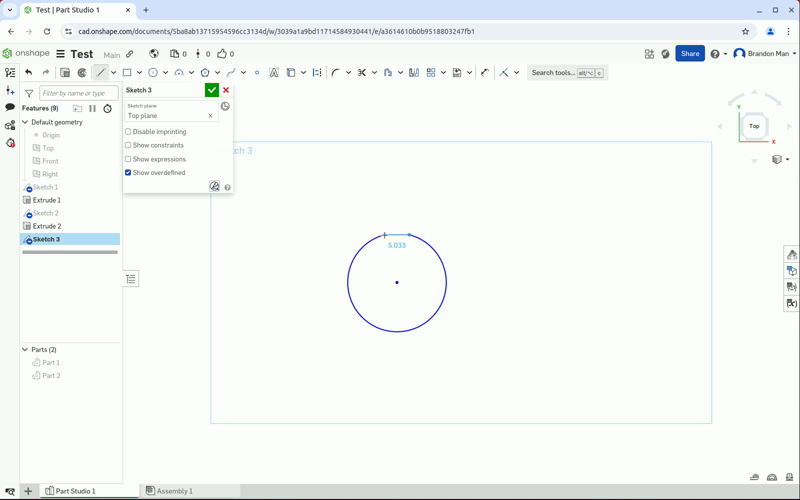
click(384, 234)
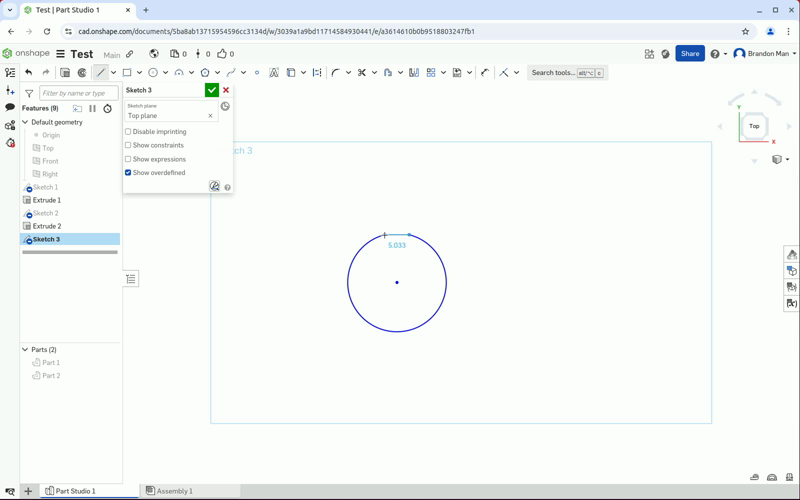
key(esc)
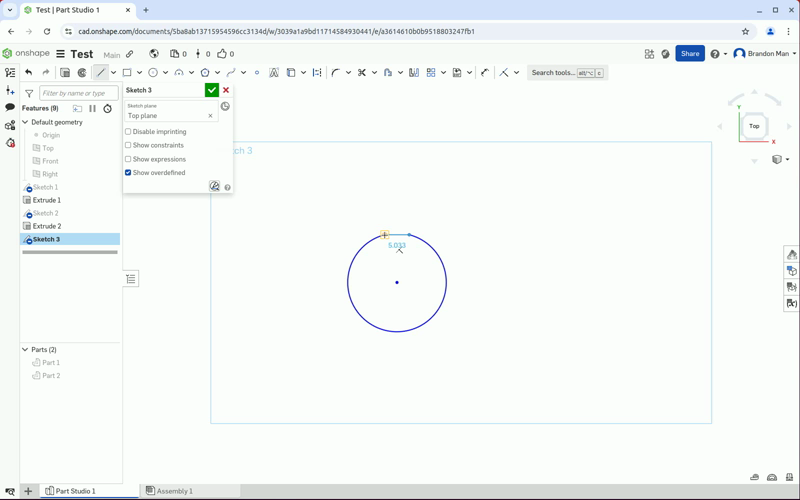
mouse_move(372, 305)
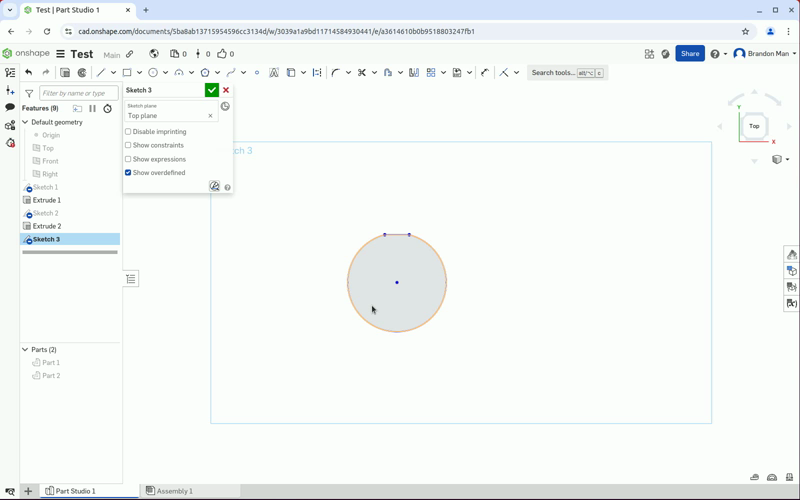
click(372, 305)
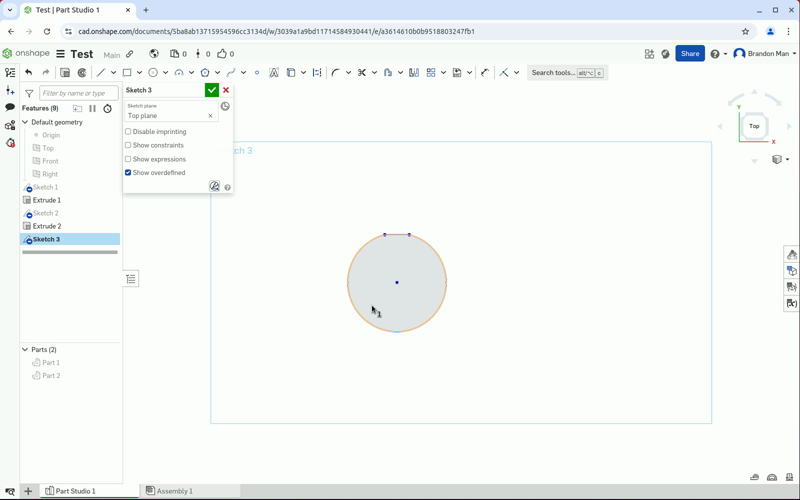
mouse_move(73, 352)
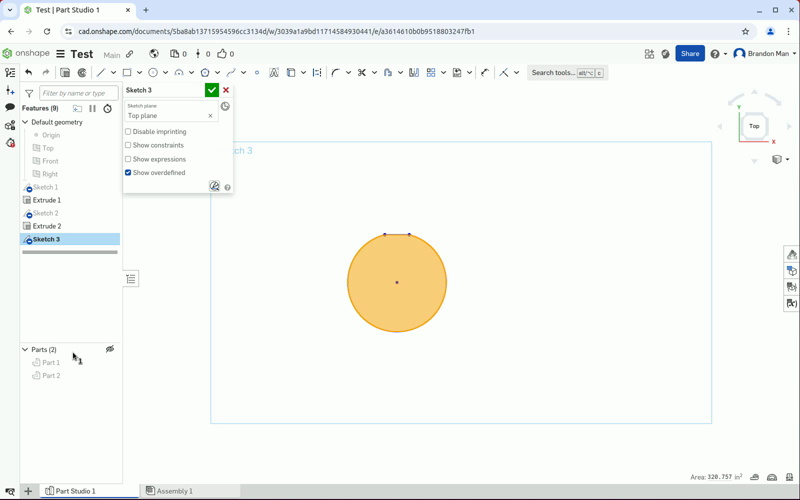
key(shift+y)
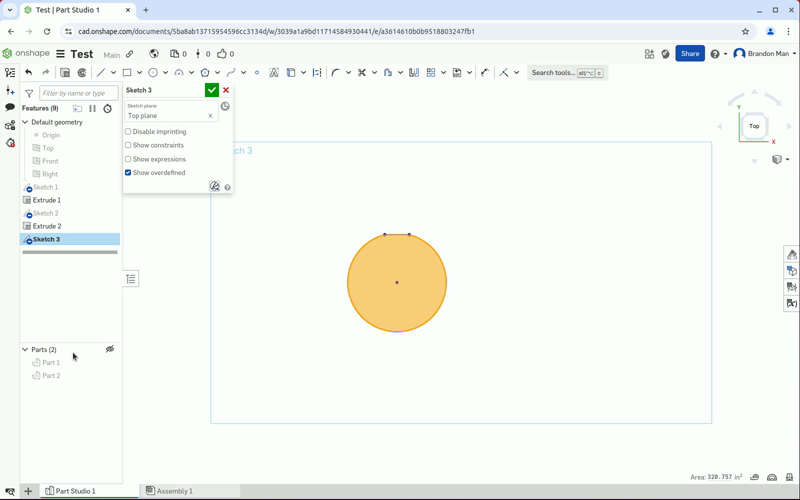
key(shift+e)
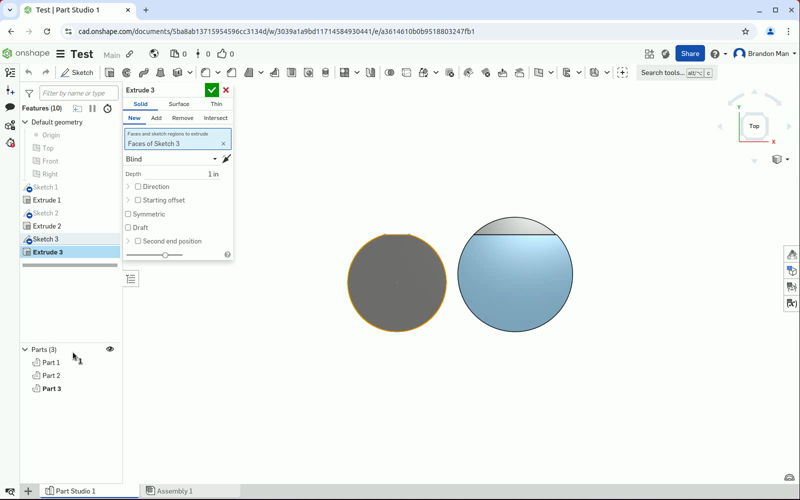
mouse_move(143, 106)
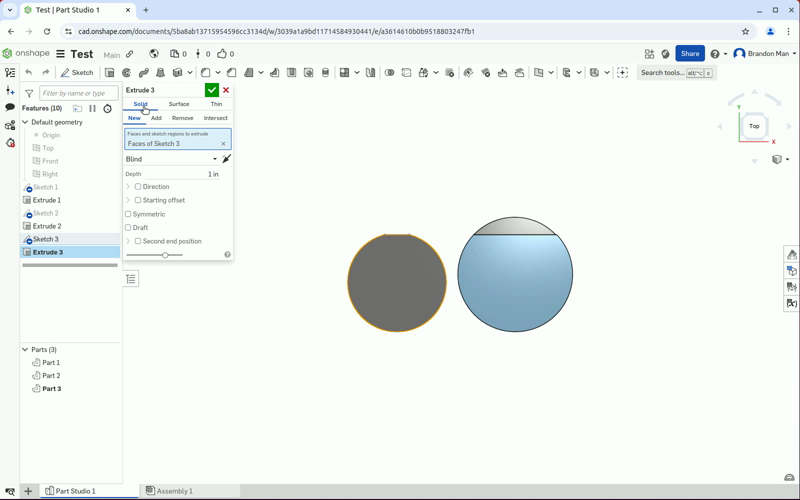
click(143, 106)
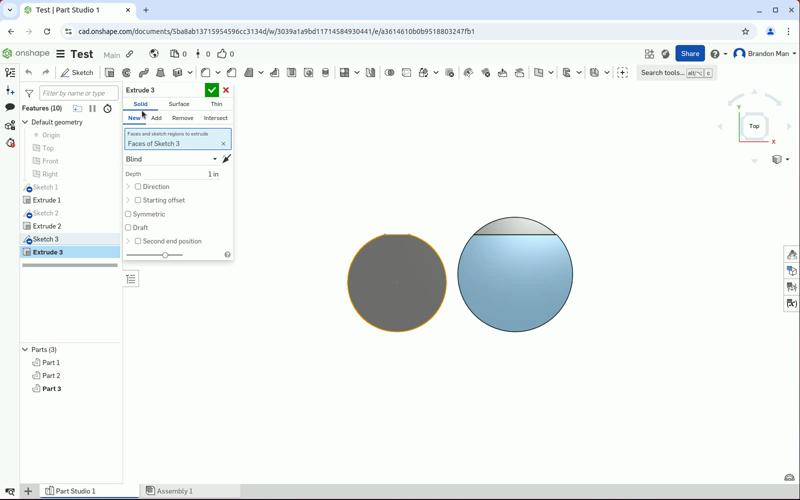
mouse_move(137, 120)
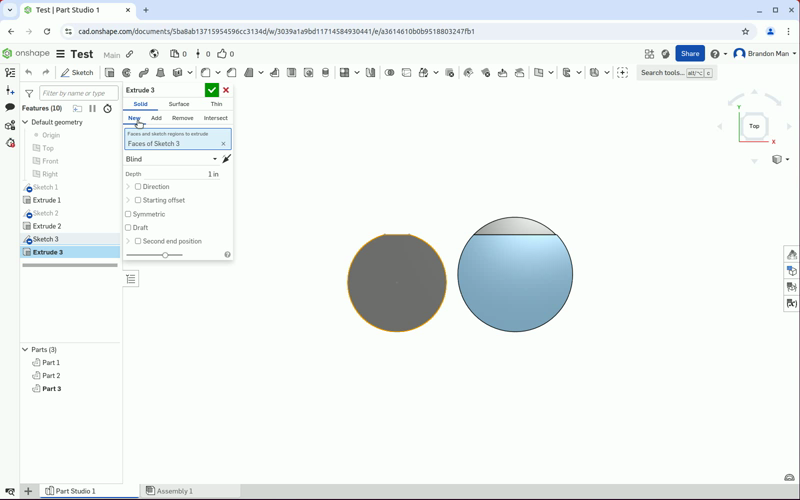
click(137, 120)
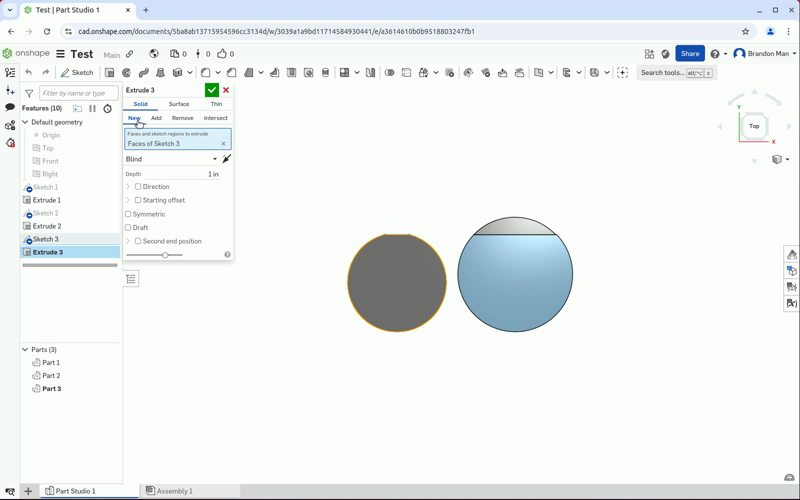
key(tab, 4)
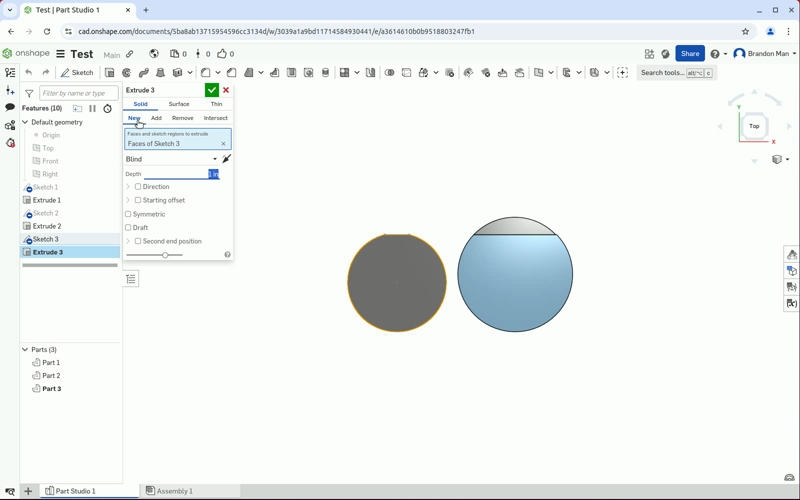
text(10.591)
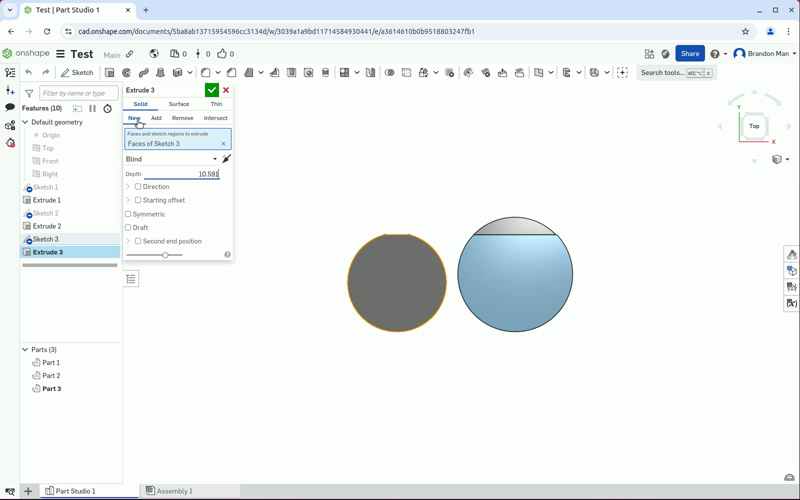
key(enter)
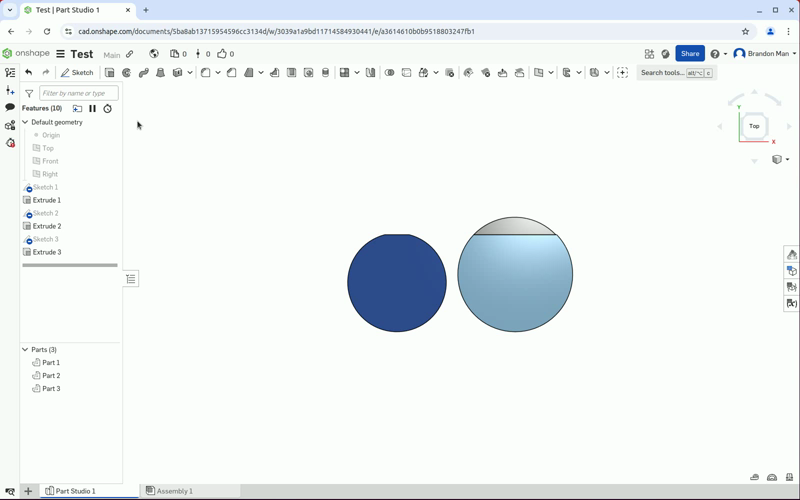
key(shift+h)
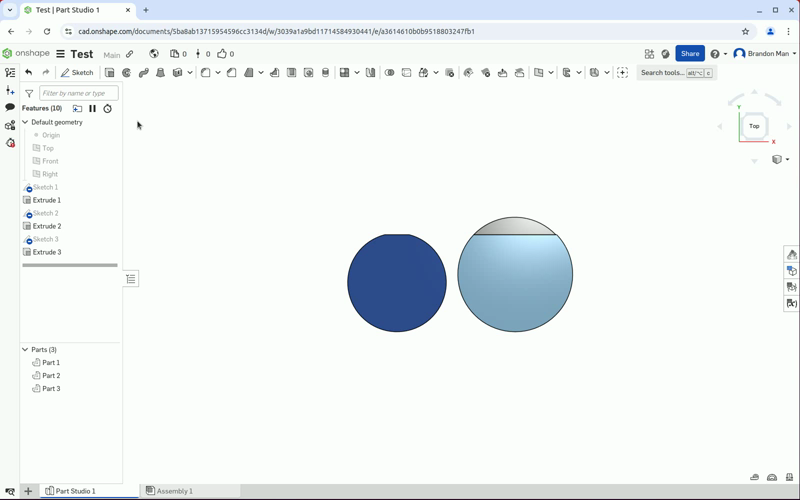
key(shift+h)
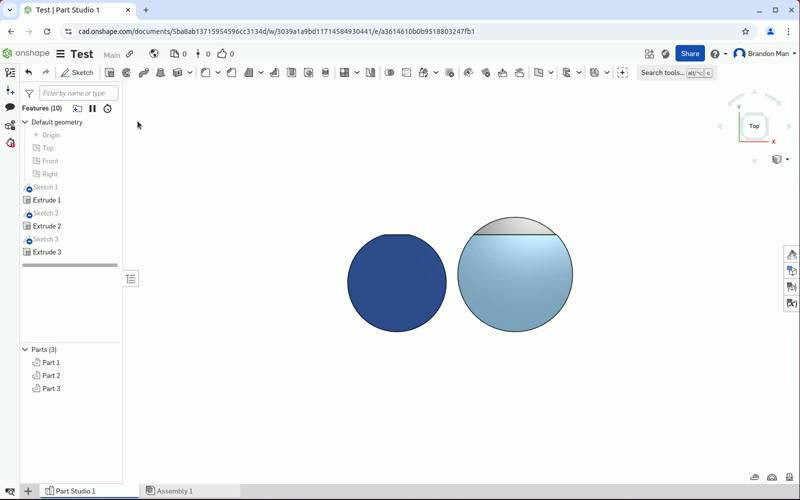
mouse_move(73, 189)
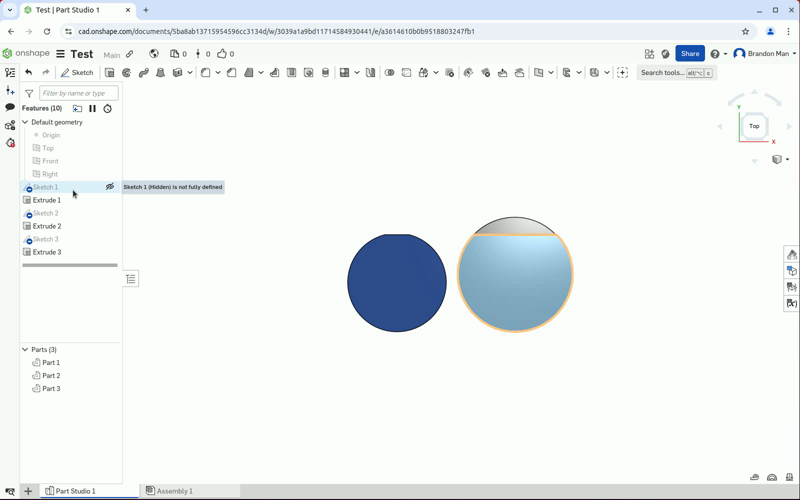
click(73, 189)
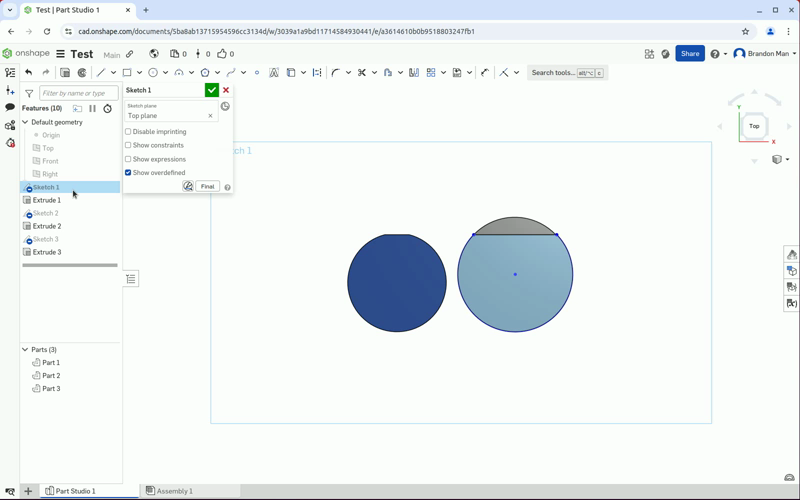
mouse_move(229, 92)
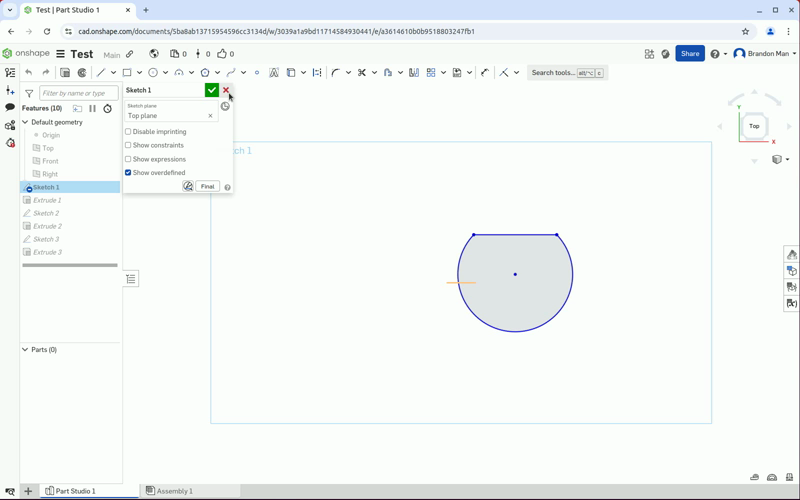
click(229, 92)
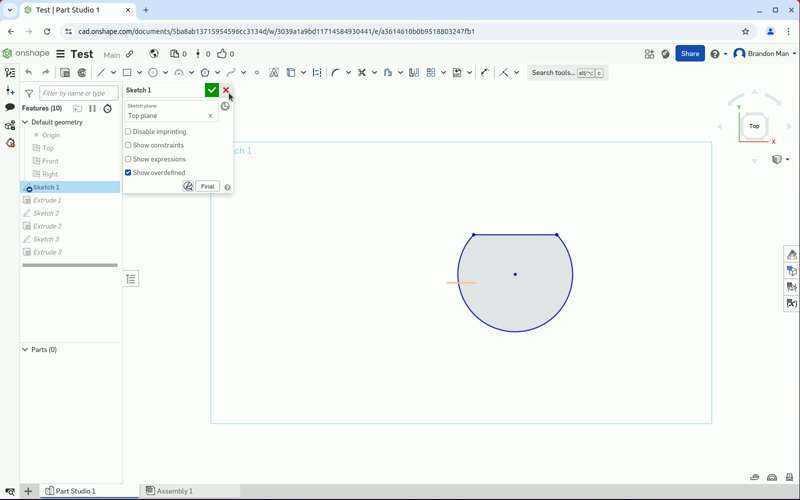
key(shift+s)
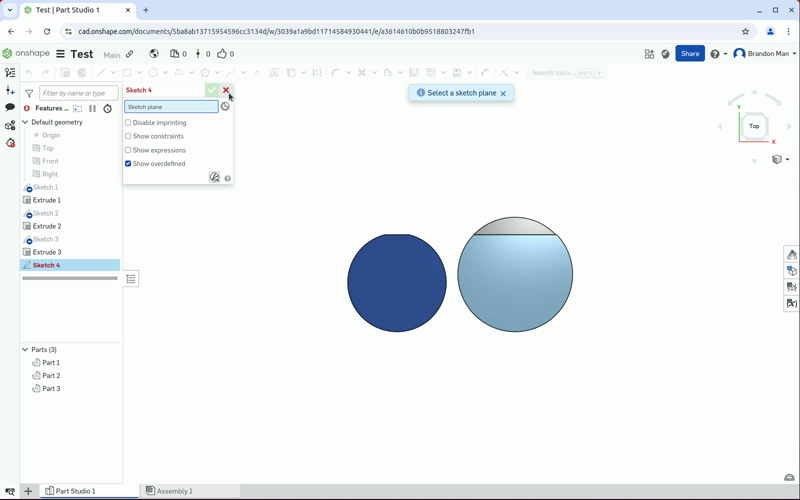
mouse_move(73, 150)
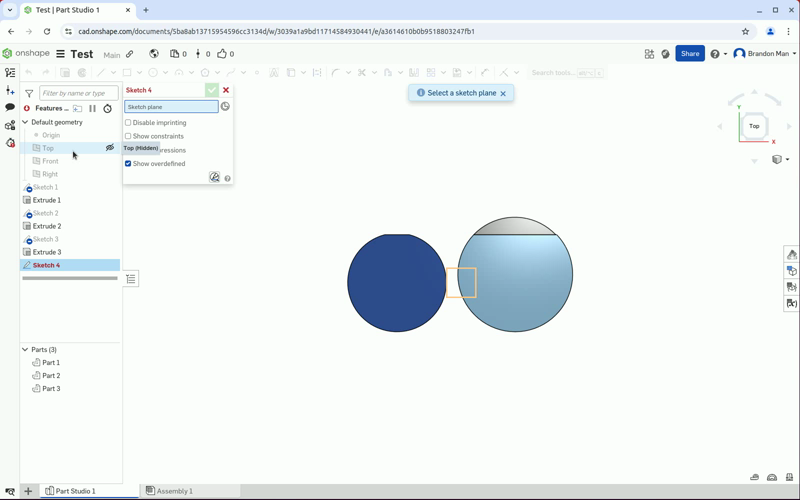
click(73, 150)
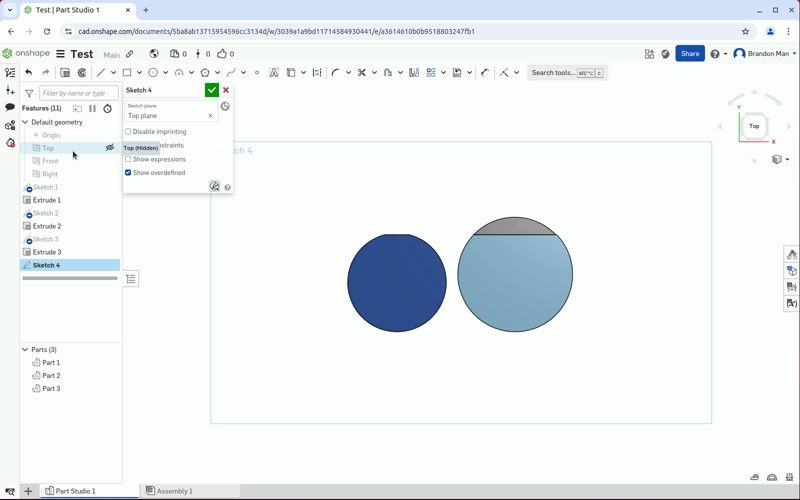
mouse_move(73, 352)
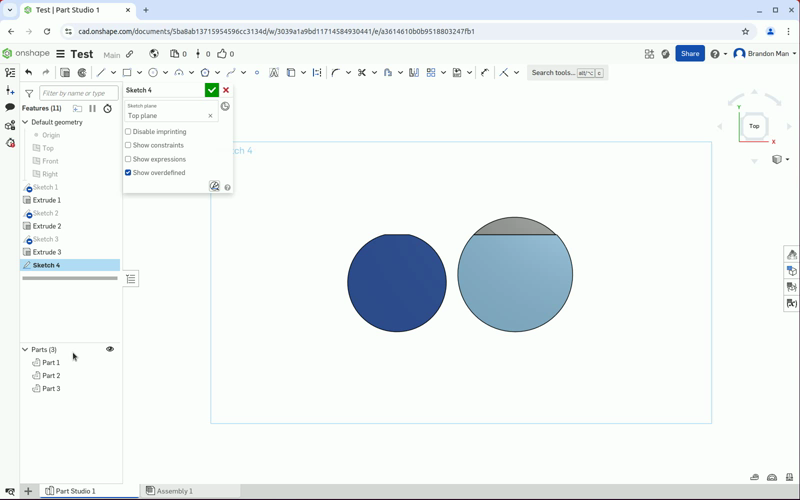
key(y)
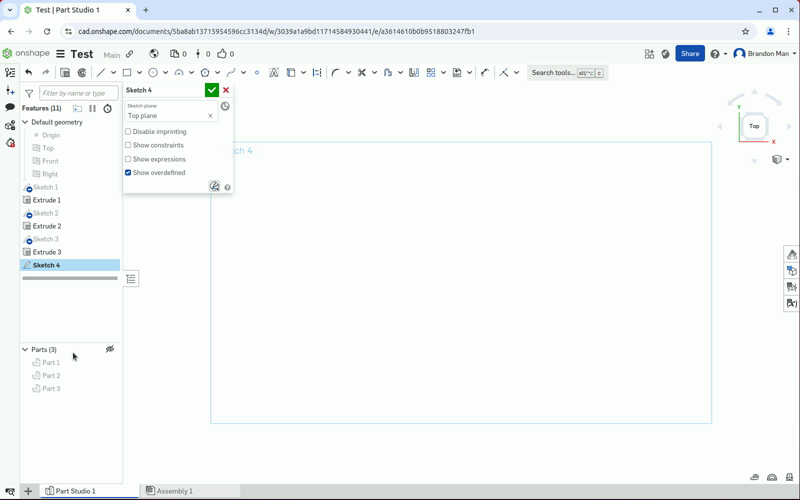
key(l)
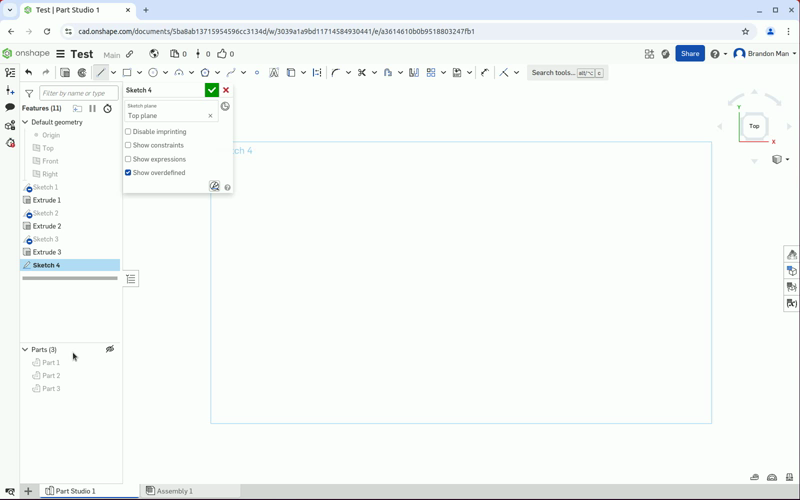
key_down(shift)
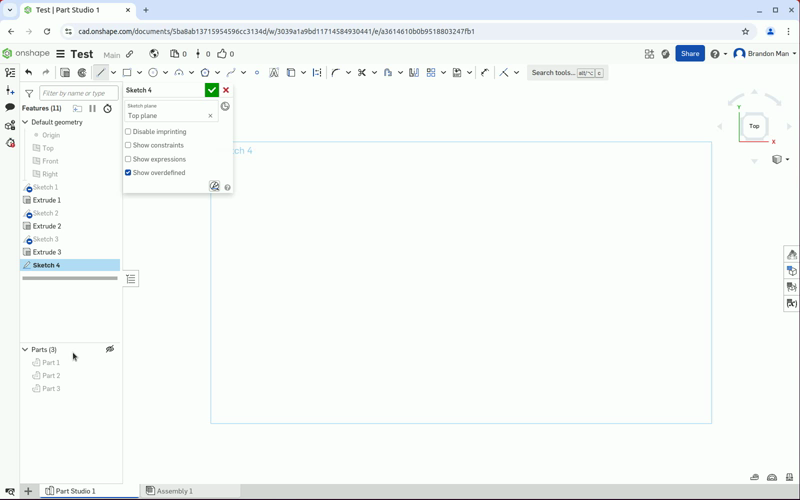
mouse_move(348, 330)
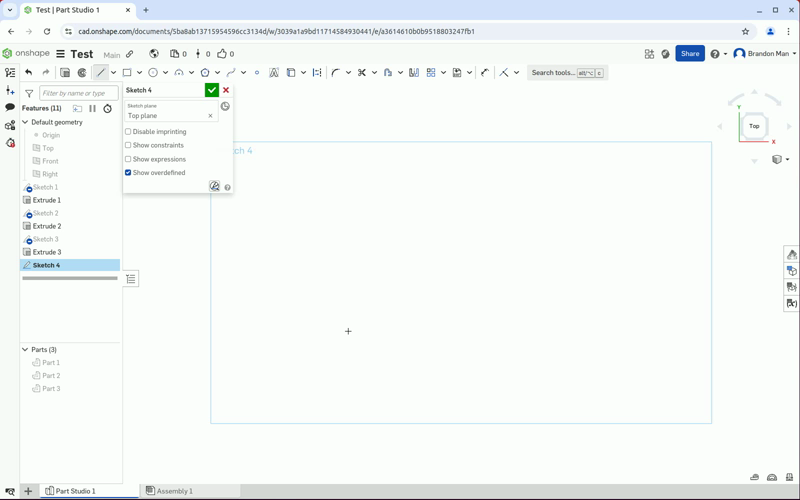
click(348, 330)
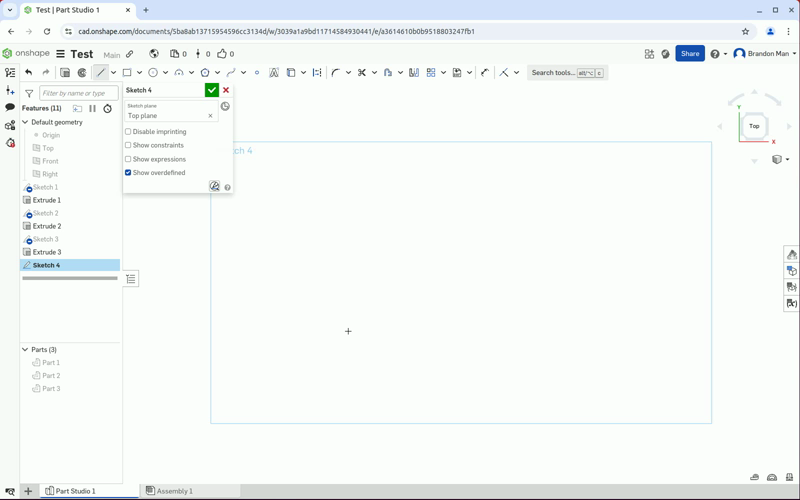
key_up(shift)
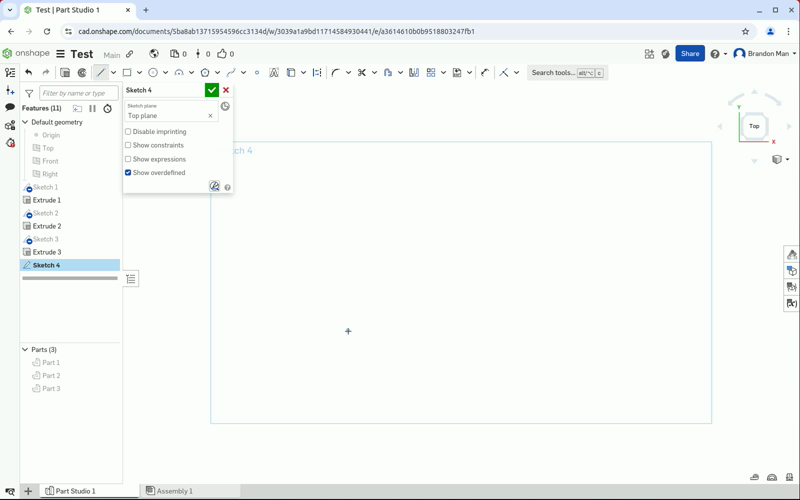
key_down(shift)
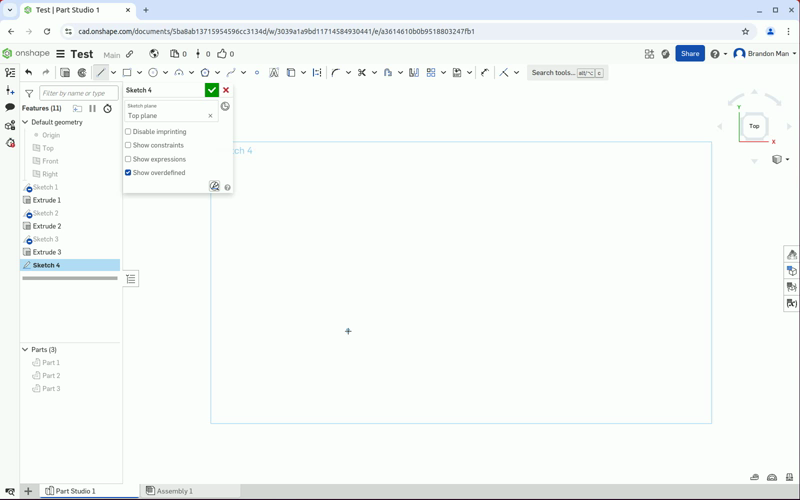
mouse_move(378, 330)
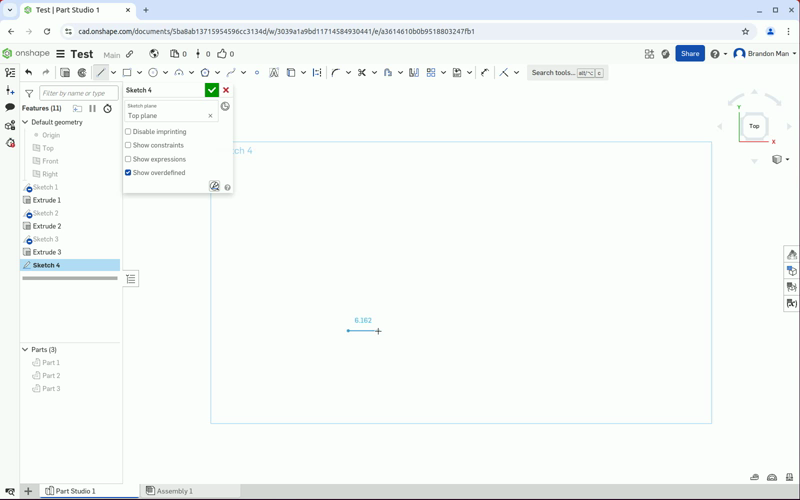
mouse_move(396, 330)
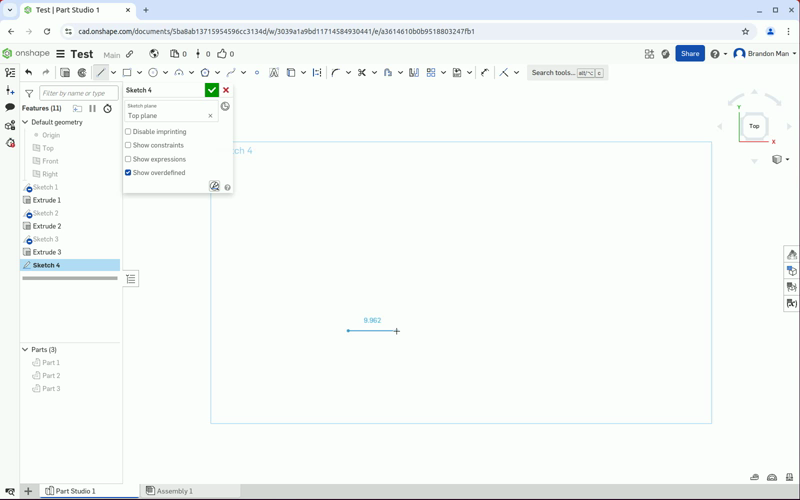
click(396, 330)
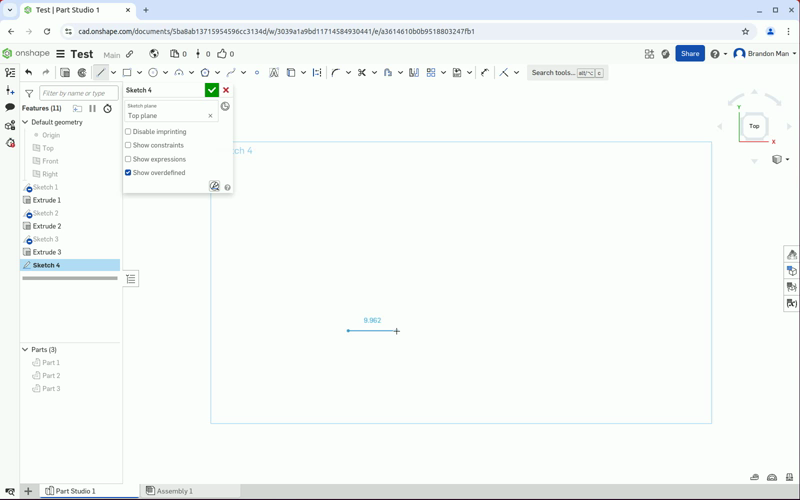
key_up(shift)
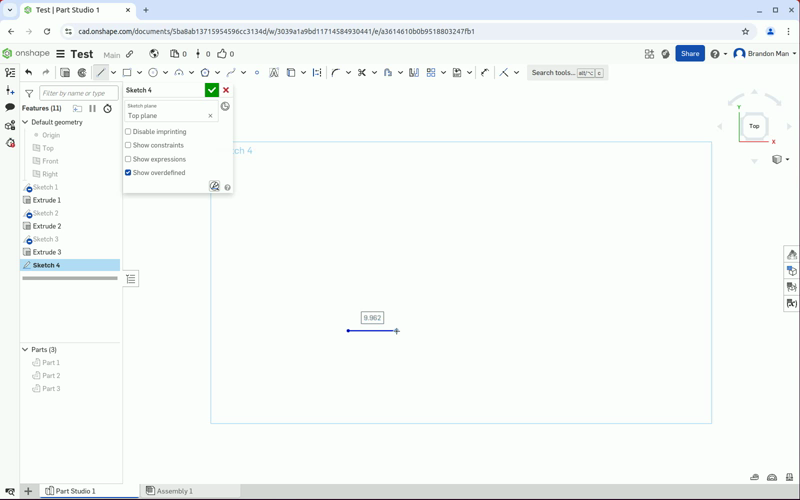
key(esc)
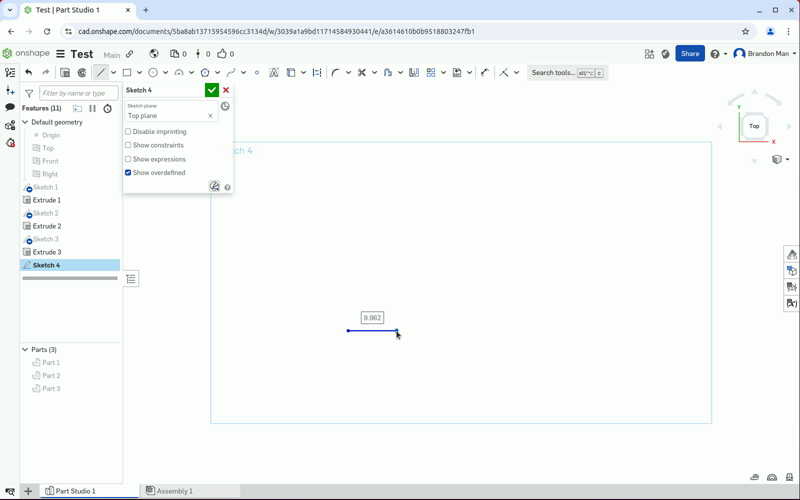
key(a)
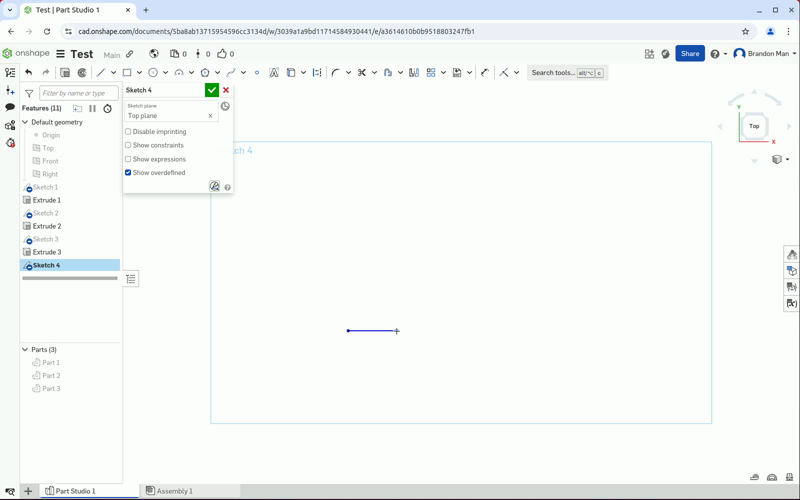
mouse_move(396, 330)
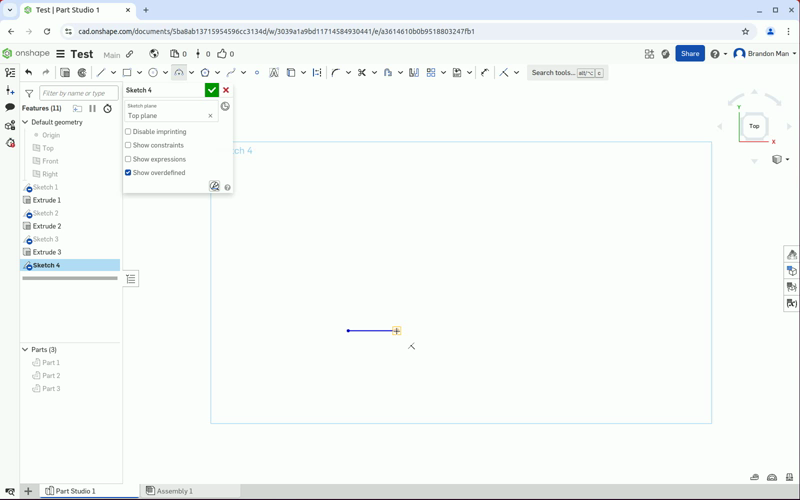
click(396, 330)
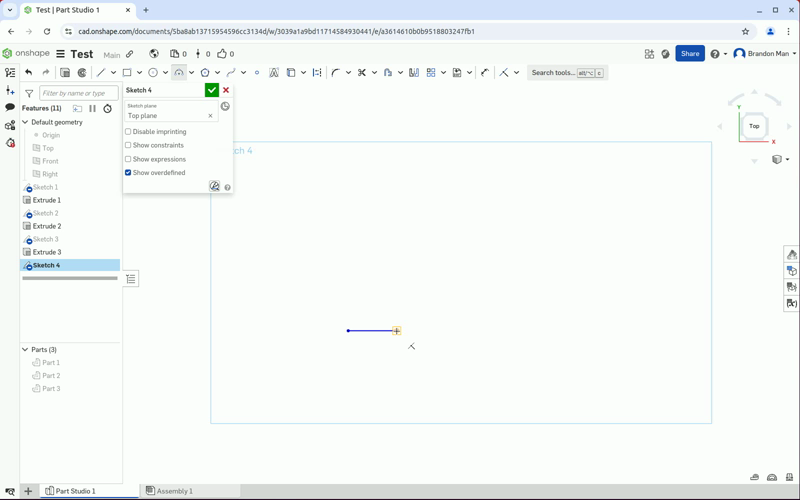
key_down(shift)
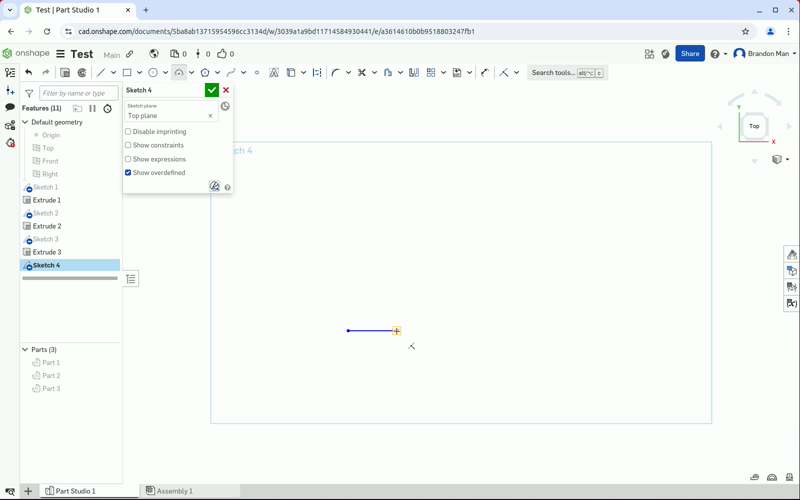
mouse_move(348, 282)
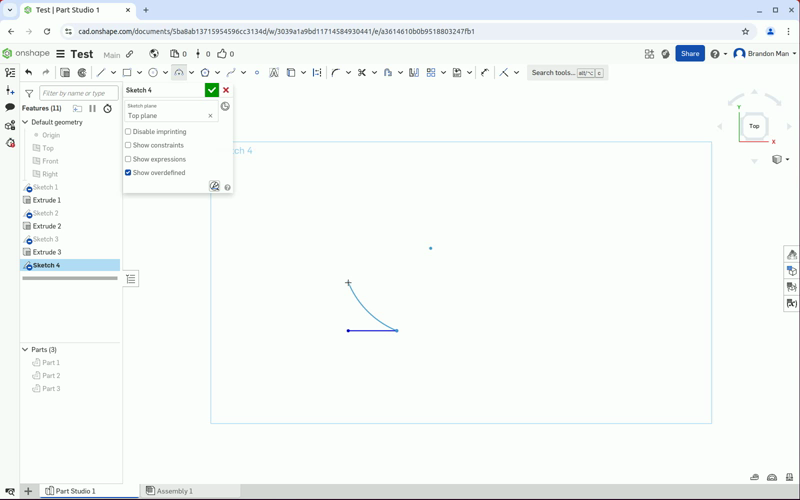
click(348, 282)
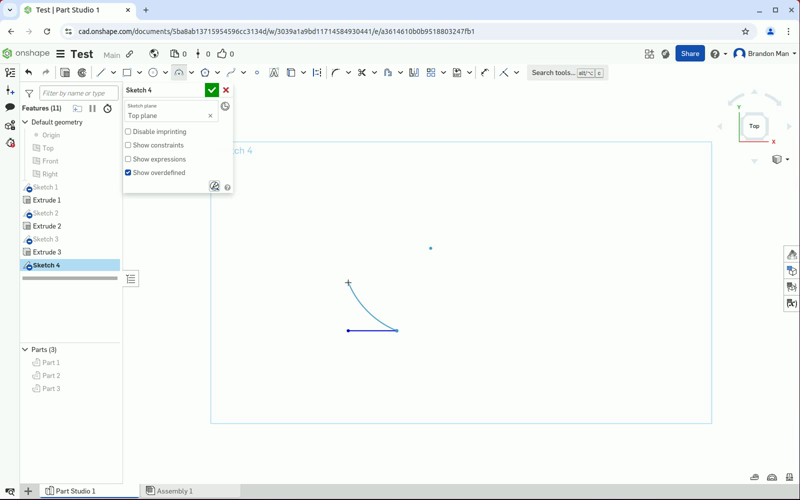
mouse_move(362, 316)
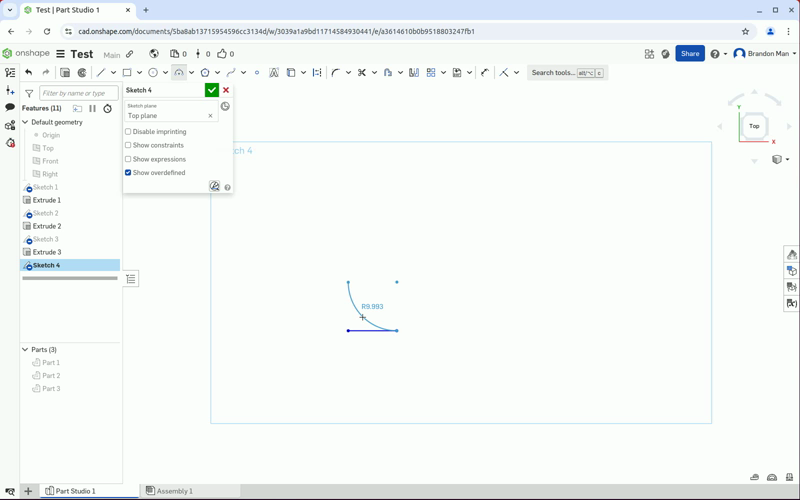
click(362, 316)
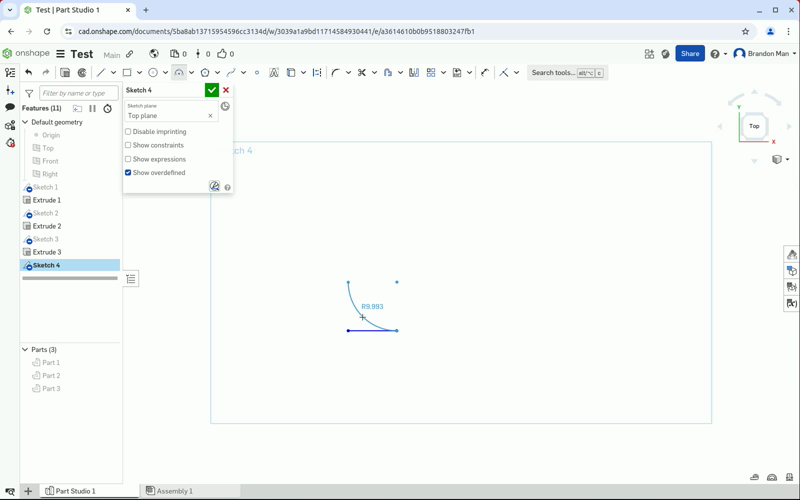
key_up(shift)
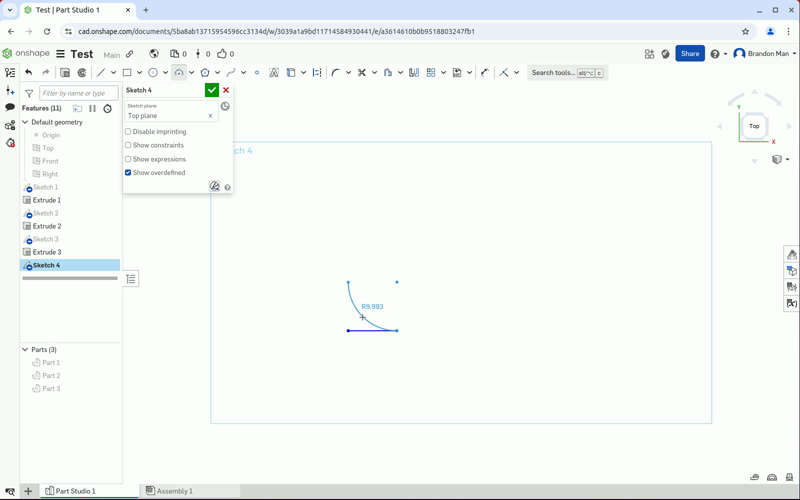
key(esc)
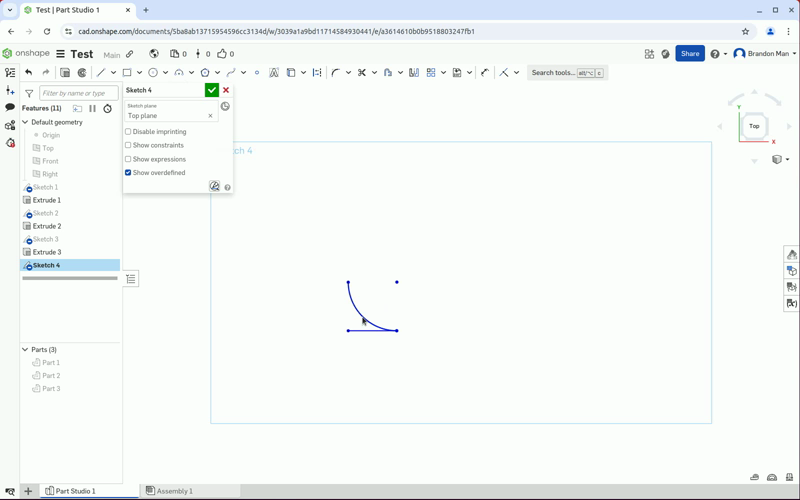
key(l)
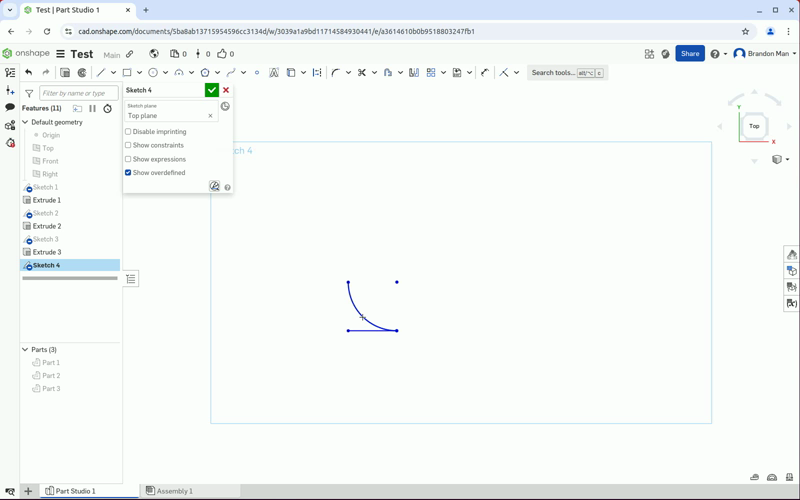
mouse_move(348, 282)
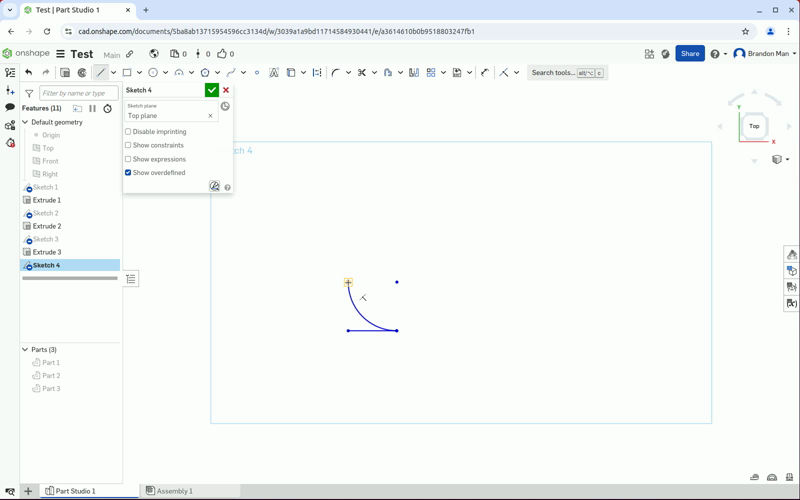
click(348, 282)
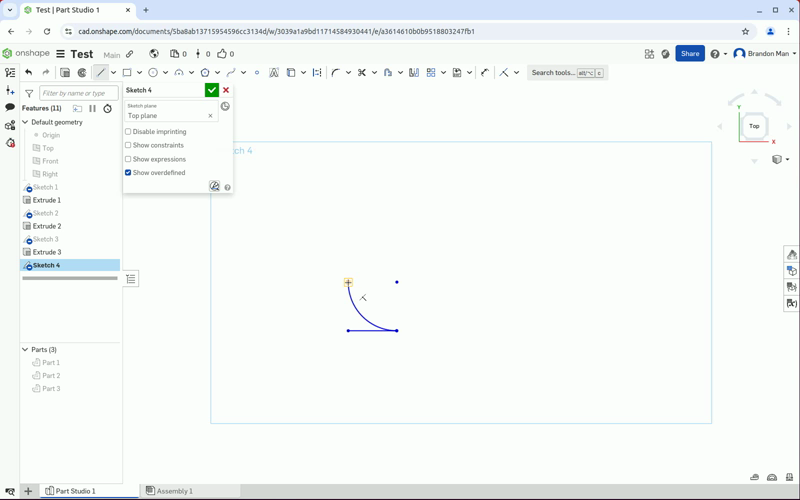
mouse_move(378, 282)
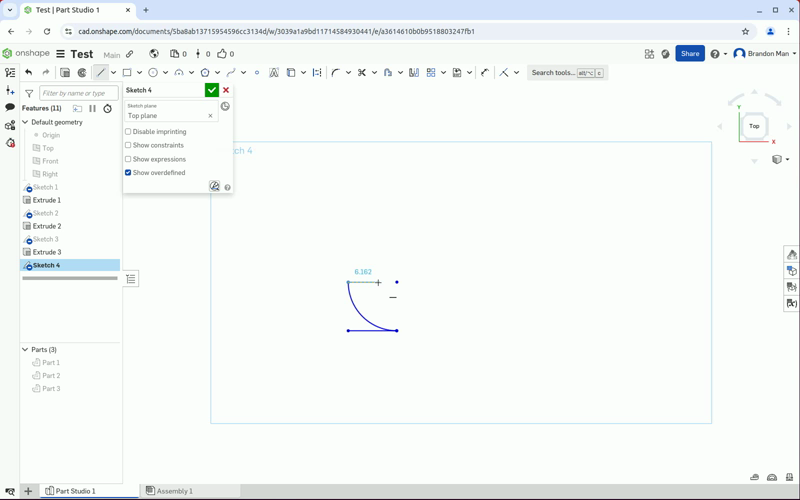
key_down(shift)
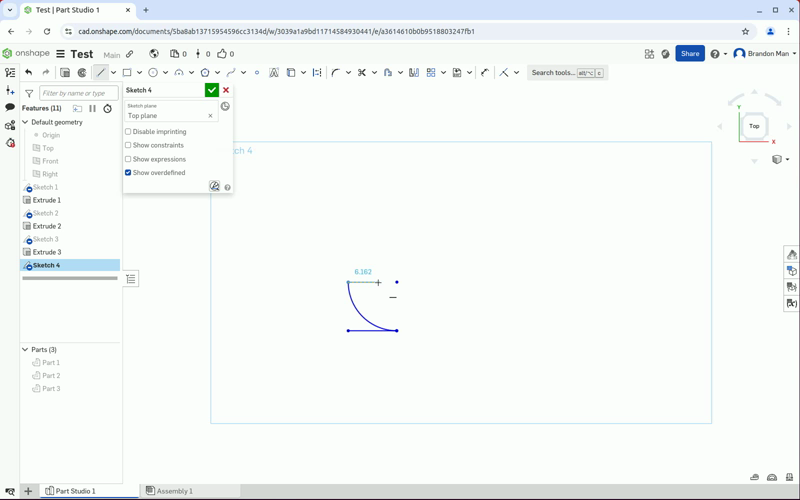
mouse_move(348, 330)
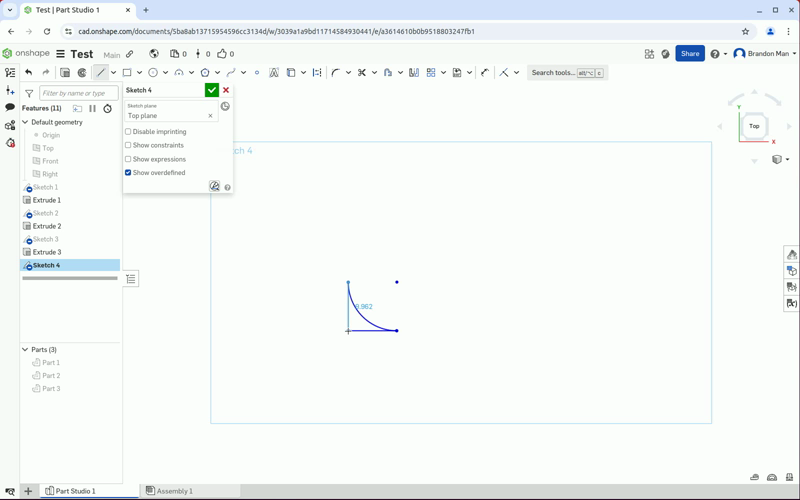
key_up(shift)
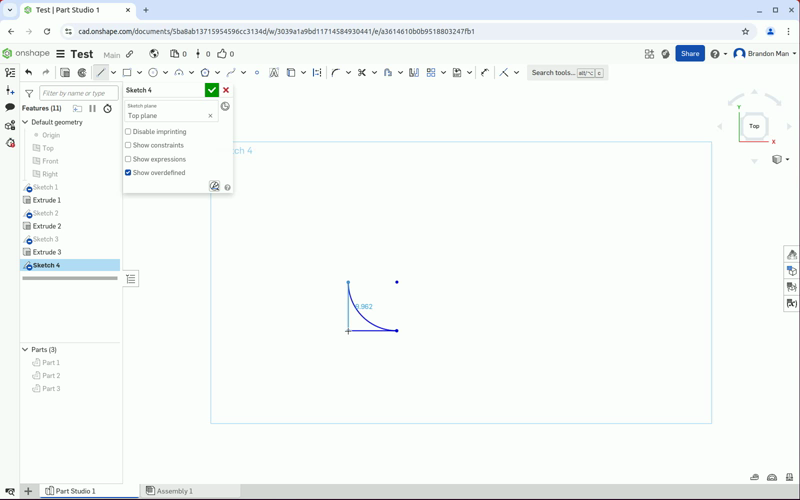
click(348, 330)
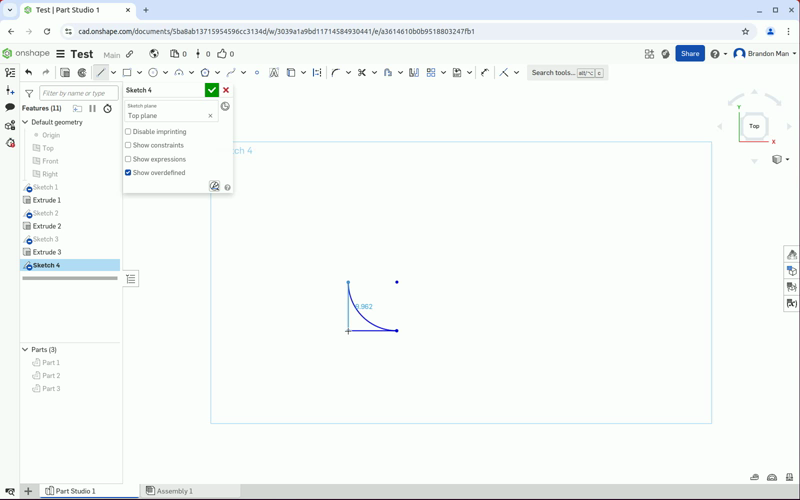
key(esc)
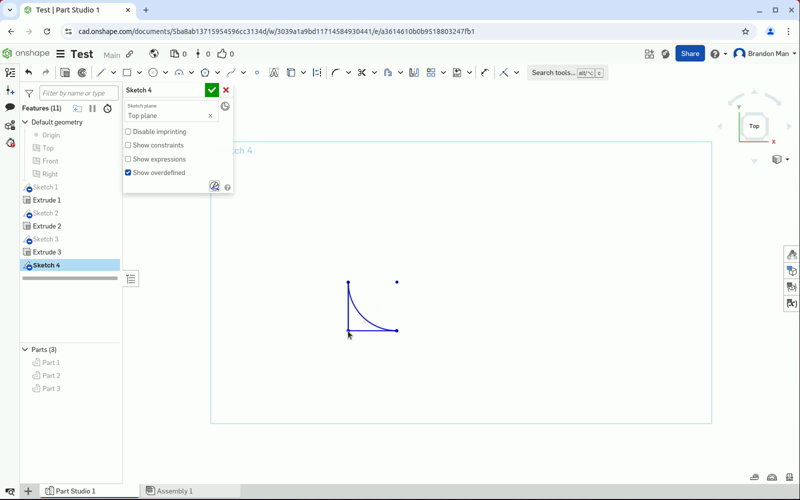
mouse_move(349, 311)
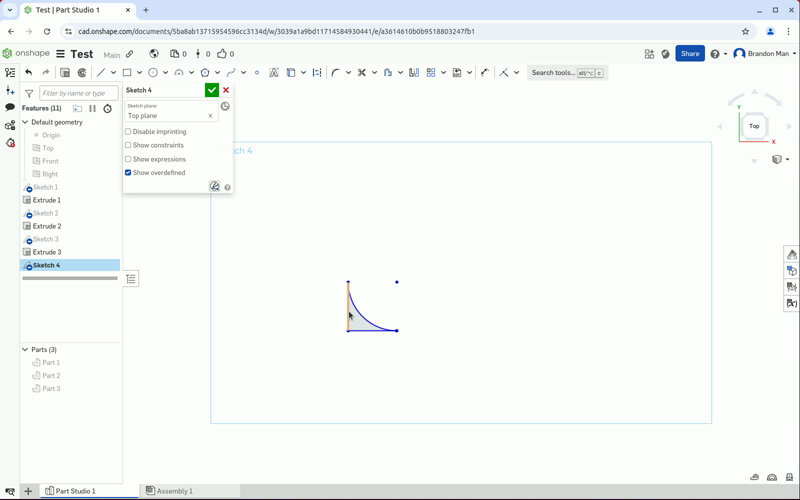
scroll(6)
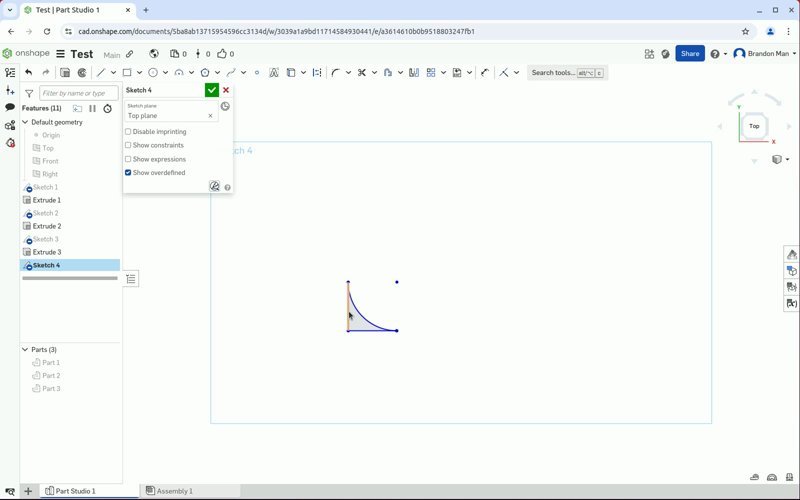
scroll(6)
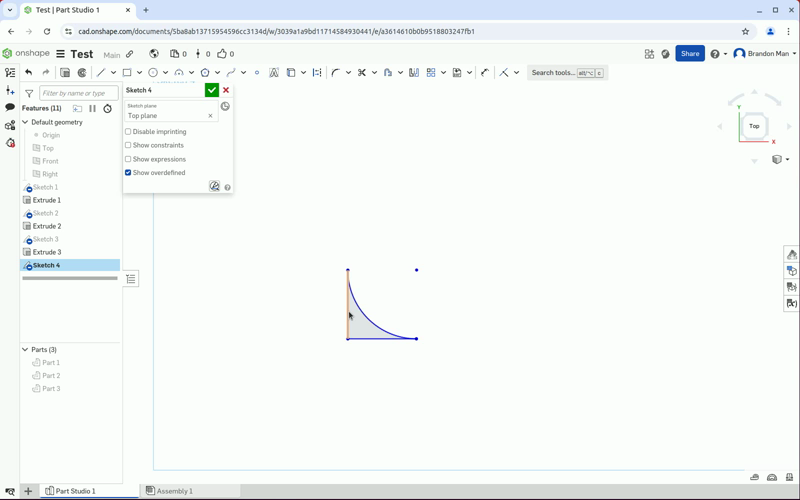
scroll(6)
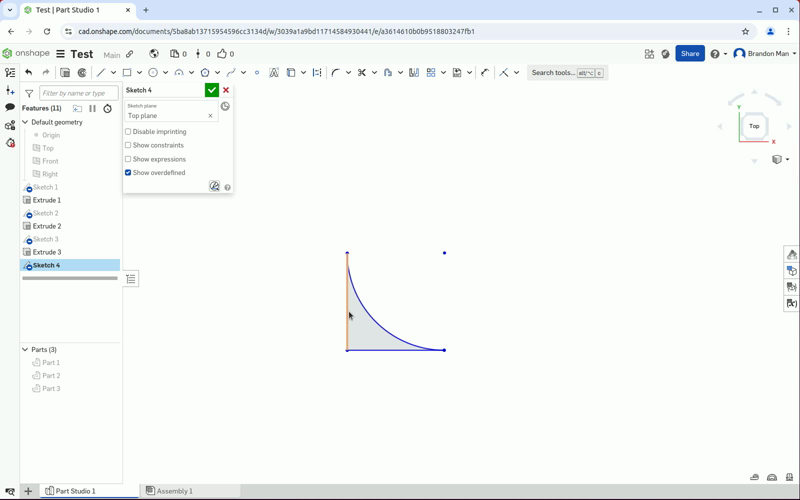
scroll(6)
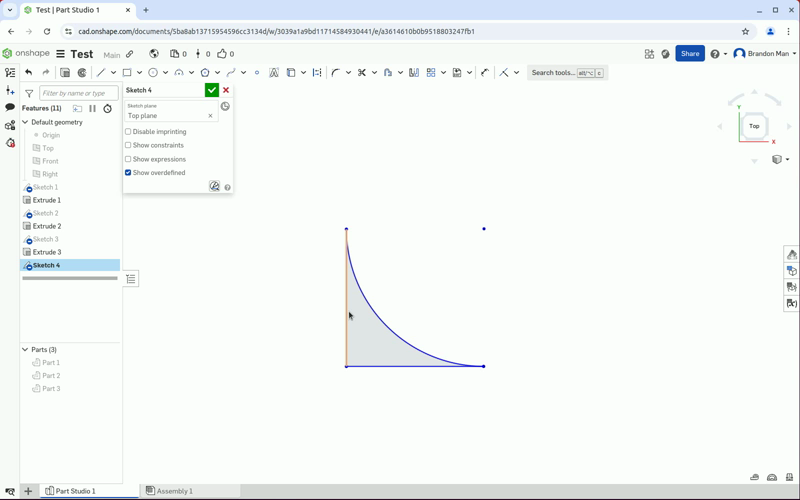
scroll(6)
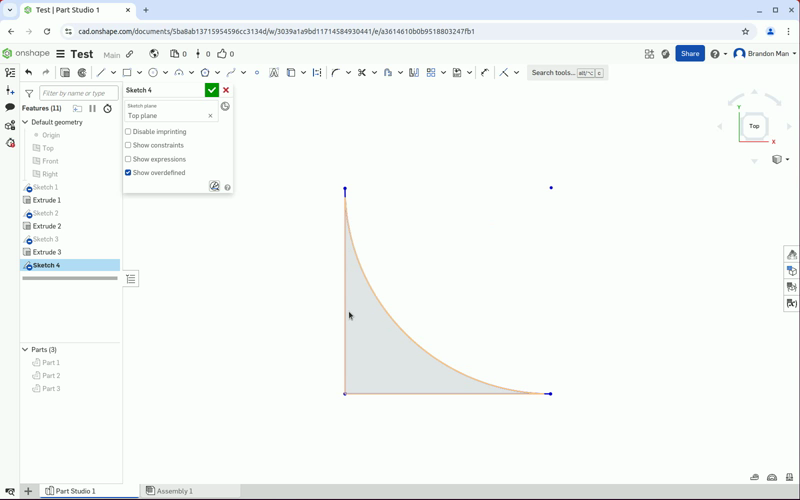
scroll(6)
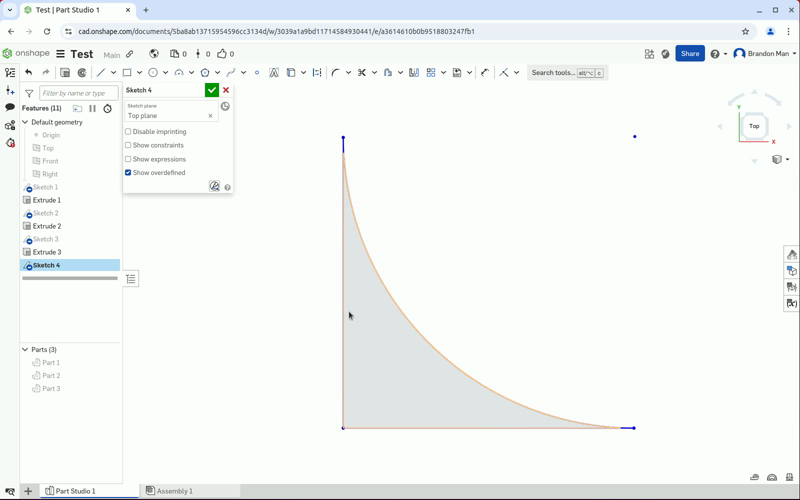
scroll(6)
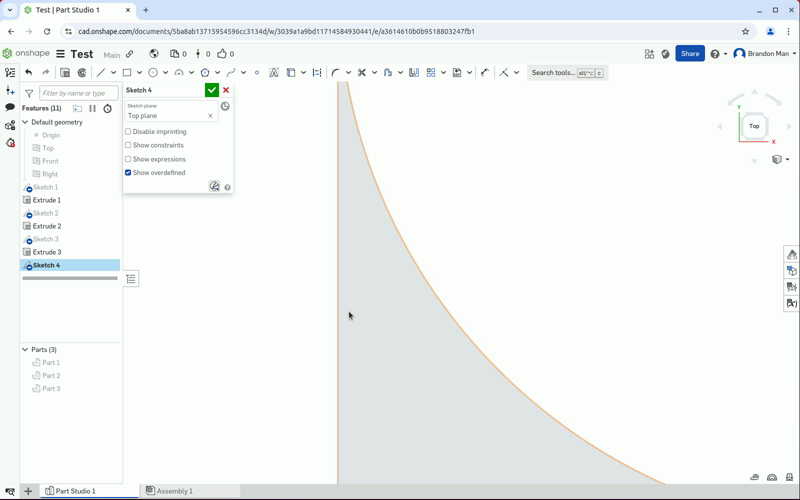
click(349, 311)
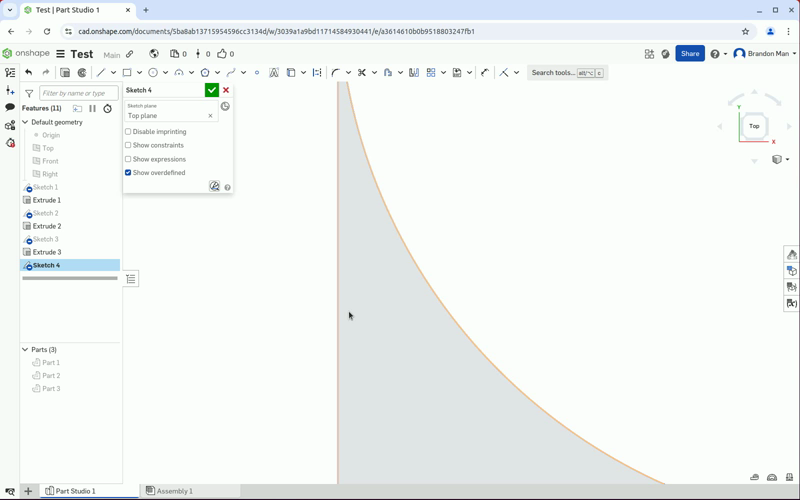
scroll(-6)
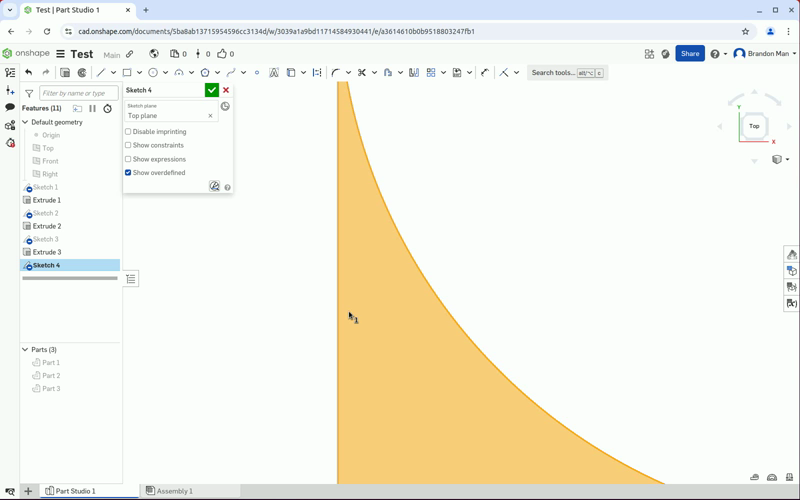
scroll(-6)
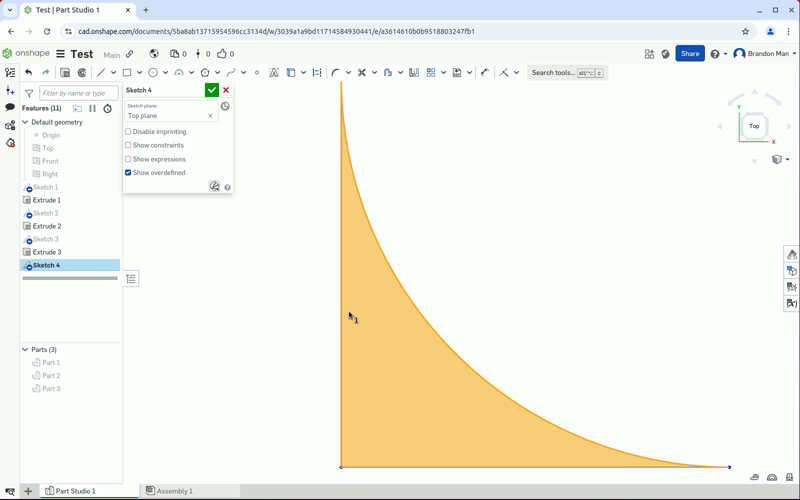
scroll(-6)
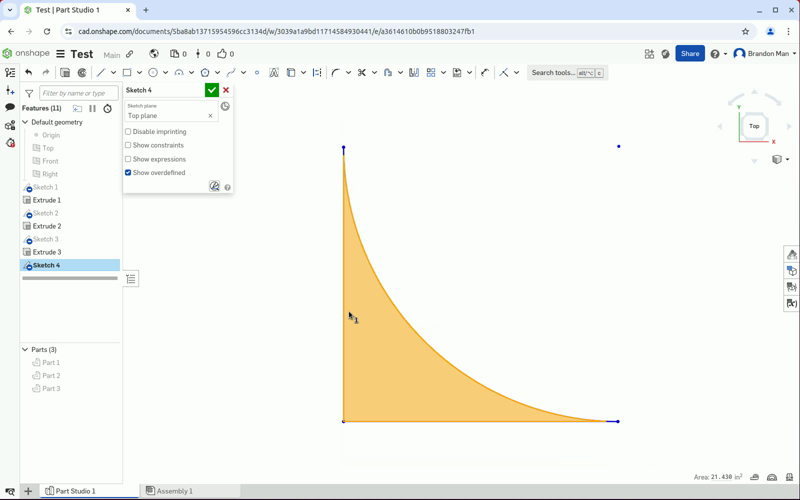
scroll(-6)
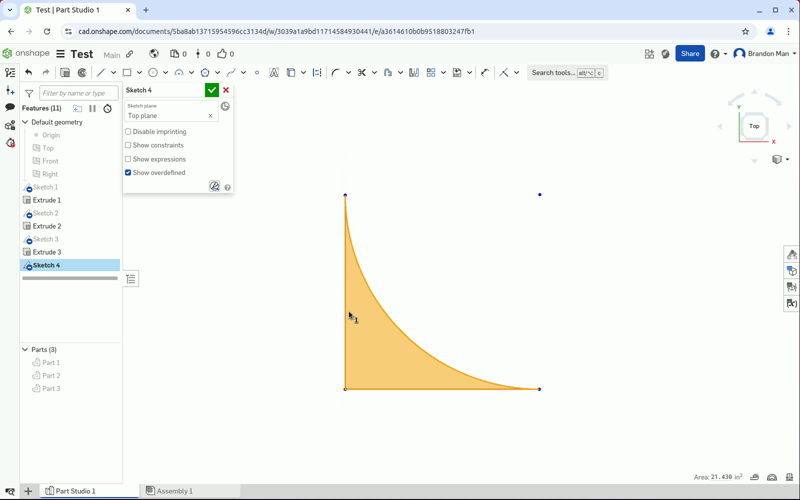
scroll(-6)
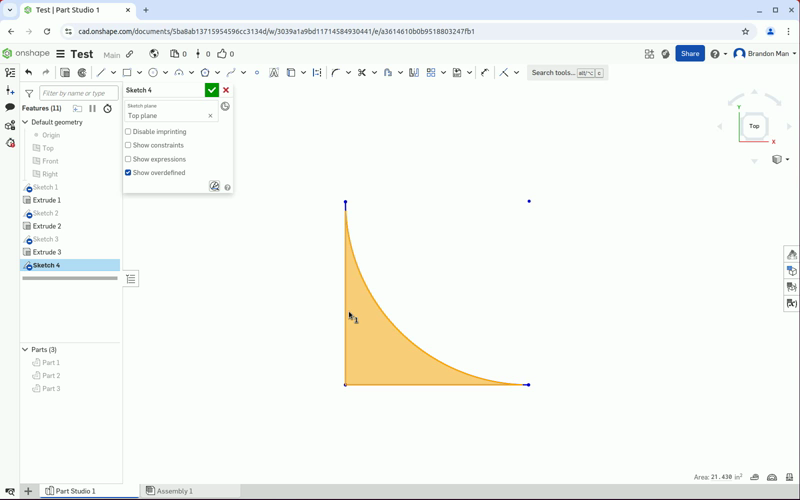
scroll(-6)
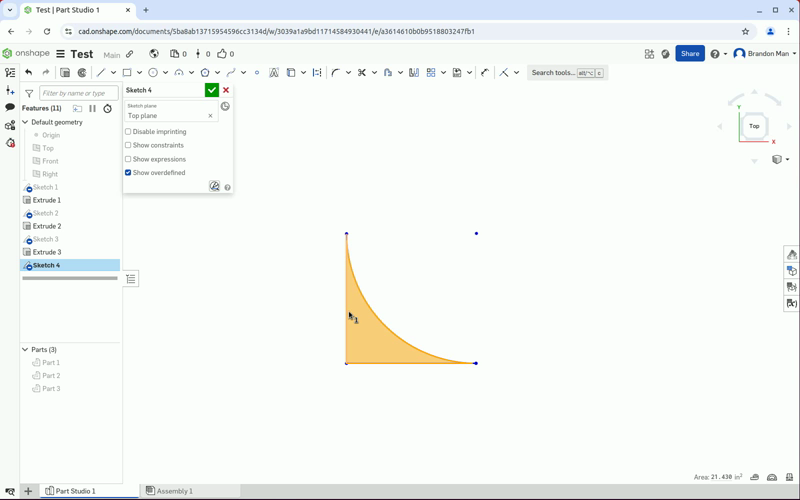
scroll(-6)
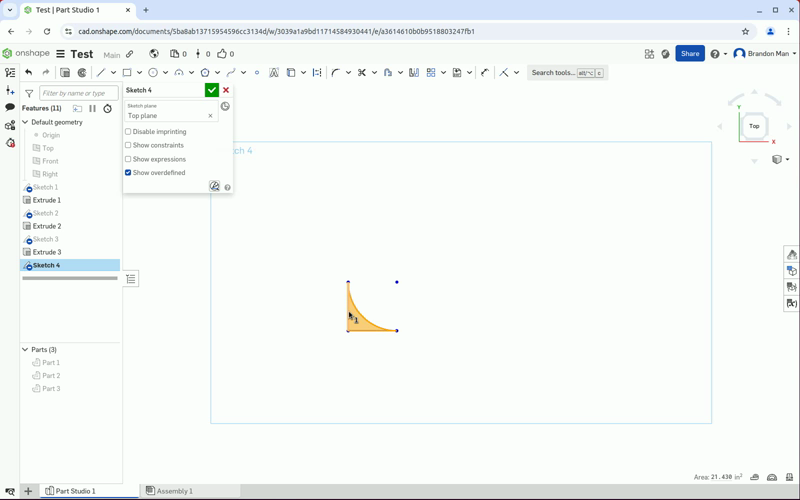
mouse_move(73, 352)
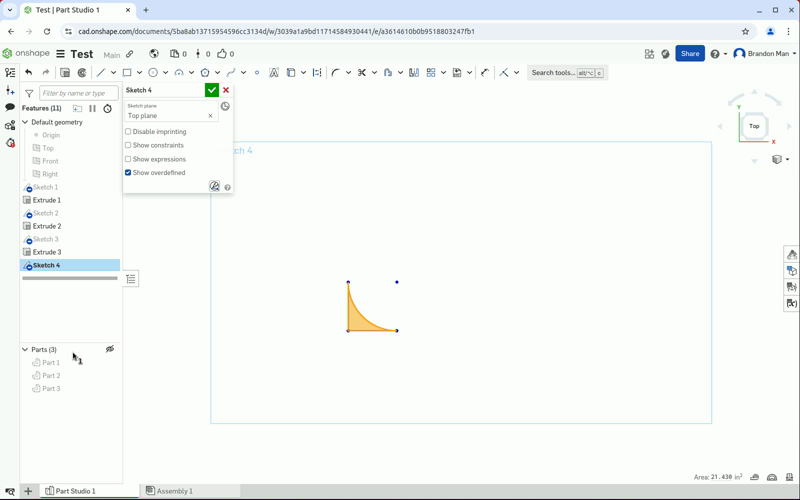
key(shift+y)
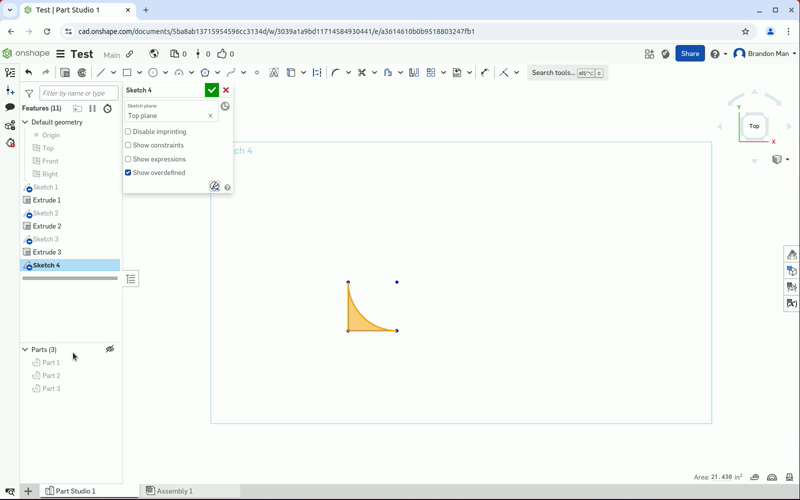
key(shift+e)
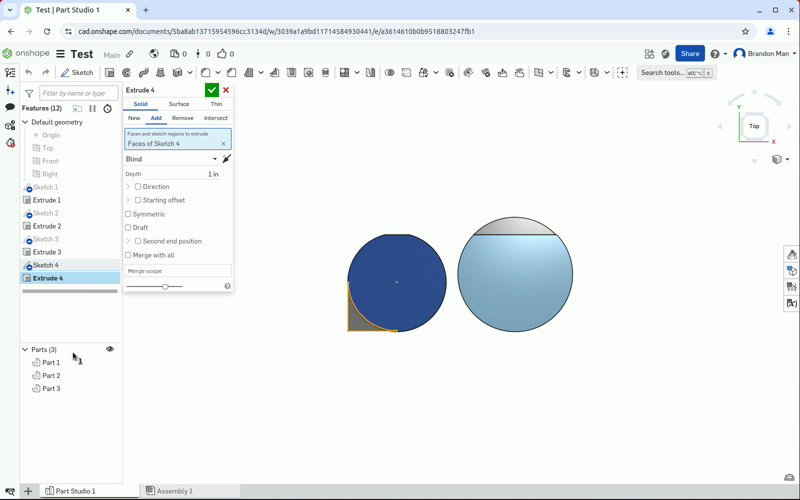
mouse_move(143, 106)
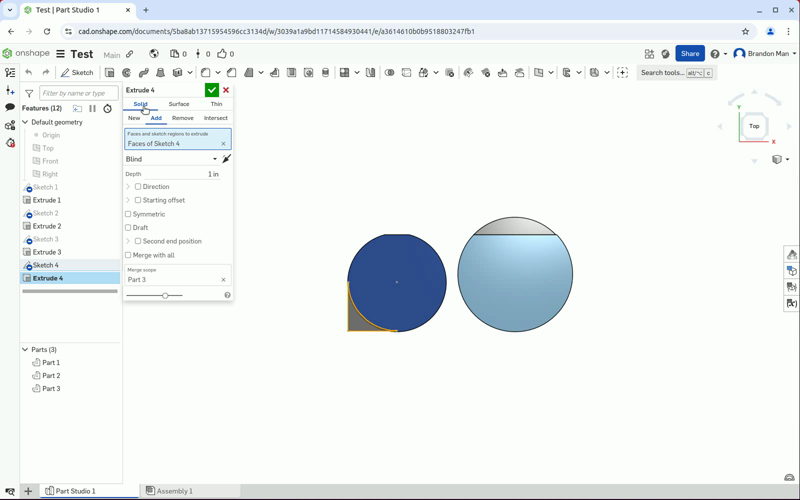
click(143, 106)
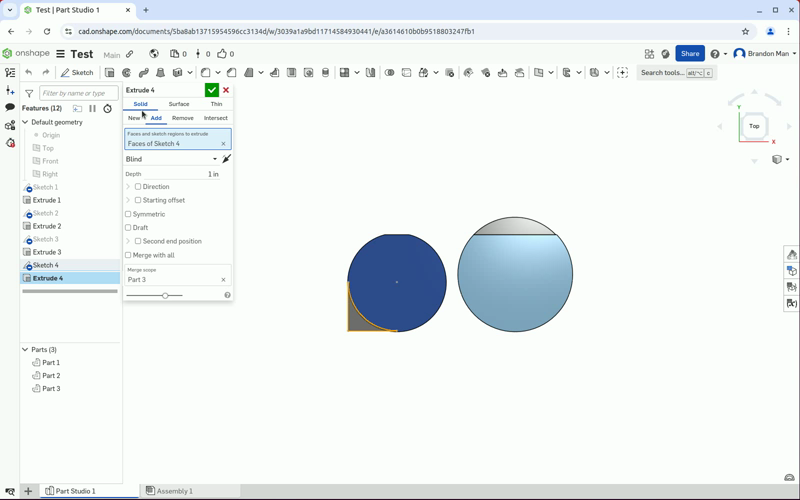
mouse_move(137, 120)
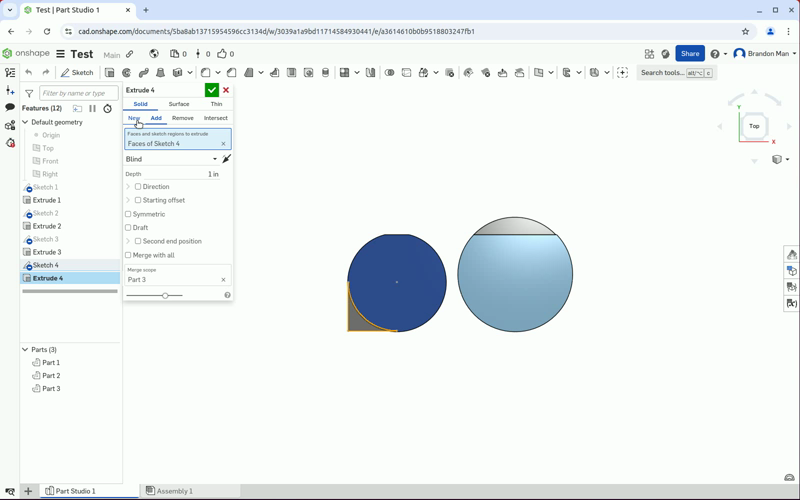
click(137, 120)
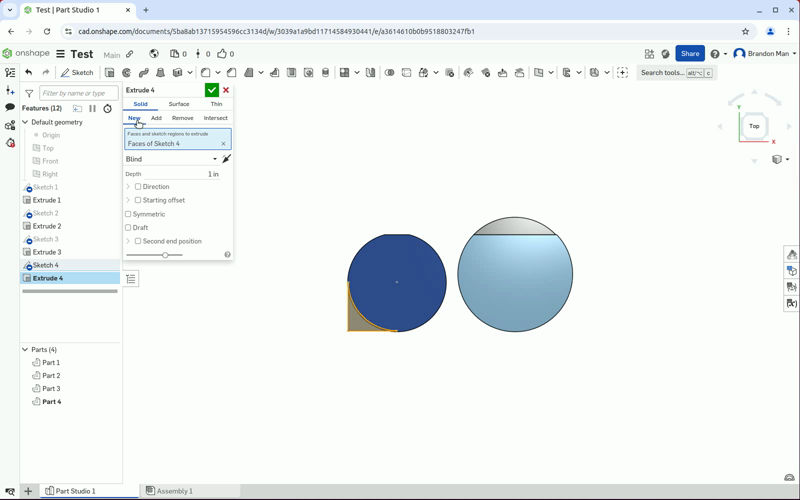
key(tab, 4)
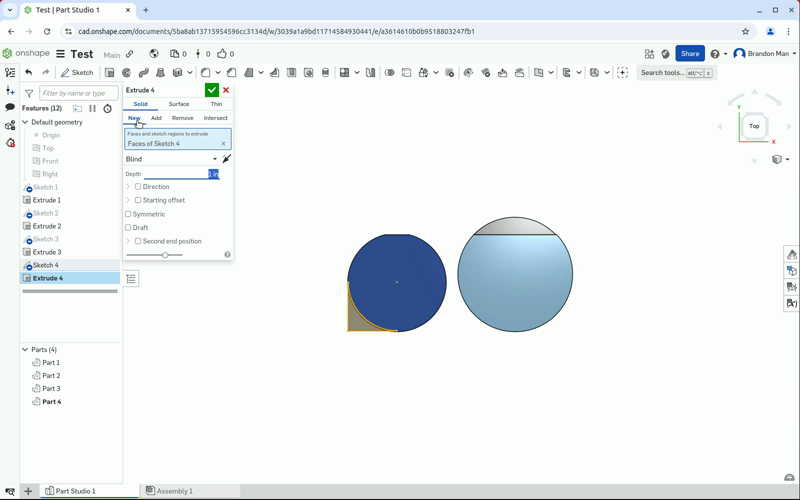
text(-11.554)
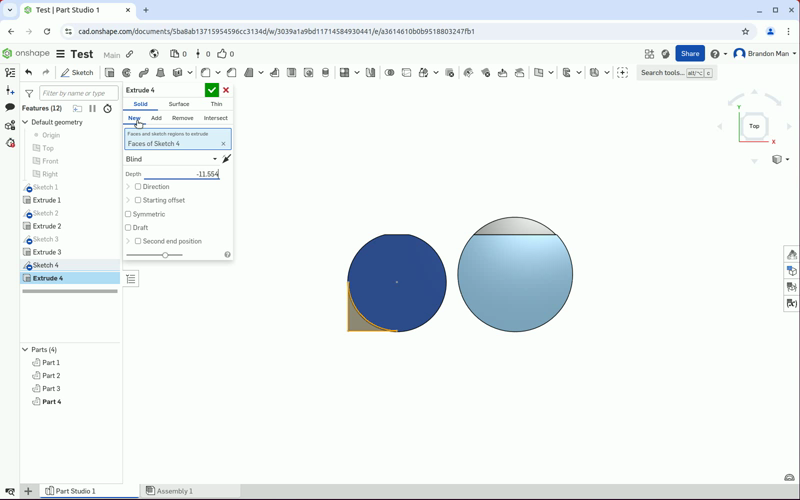
key(enter)
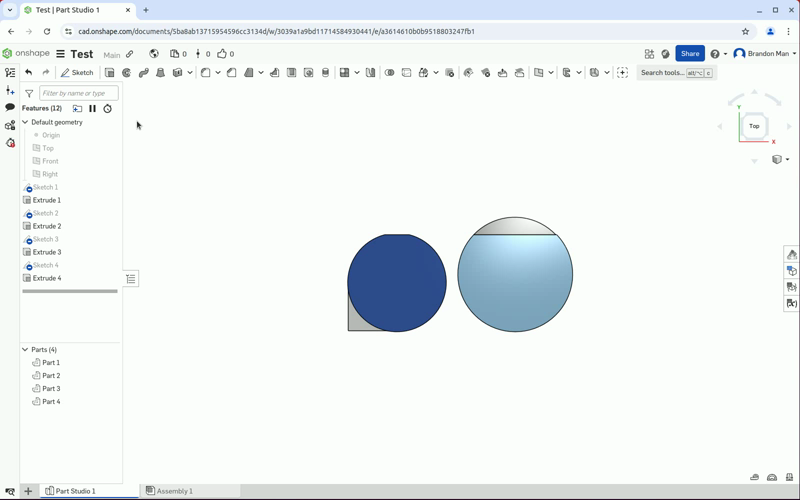
key(shift+h)
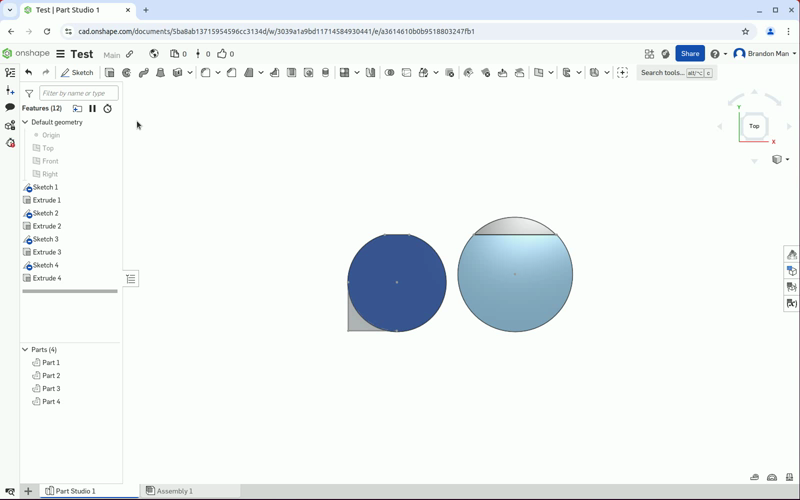
key(shift+h)
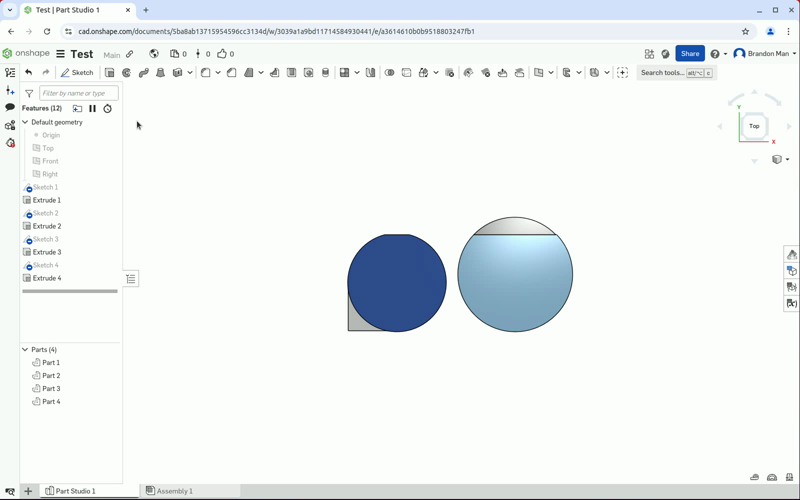
mouse_move(73, 189)
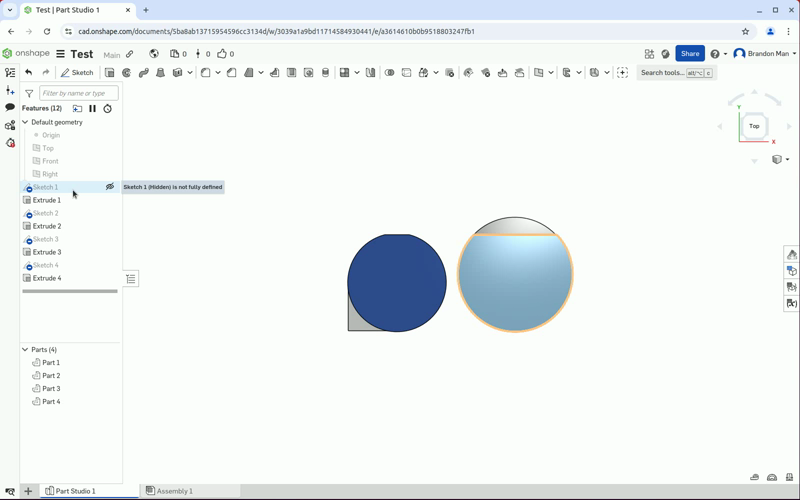
click(73, 189)
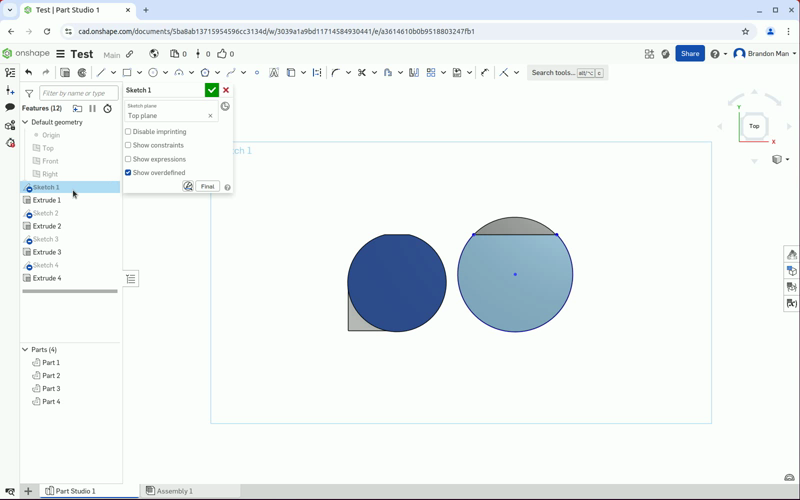
mouse_move(229, 92)
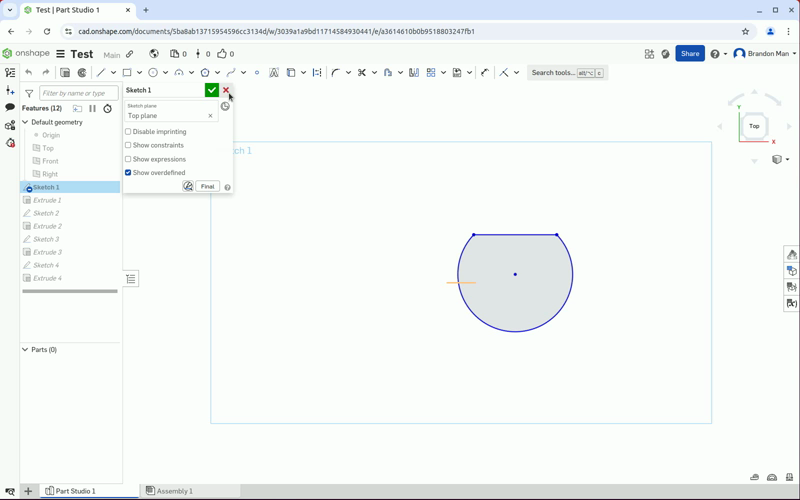
click(229, 92)
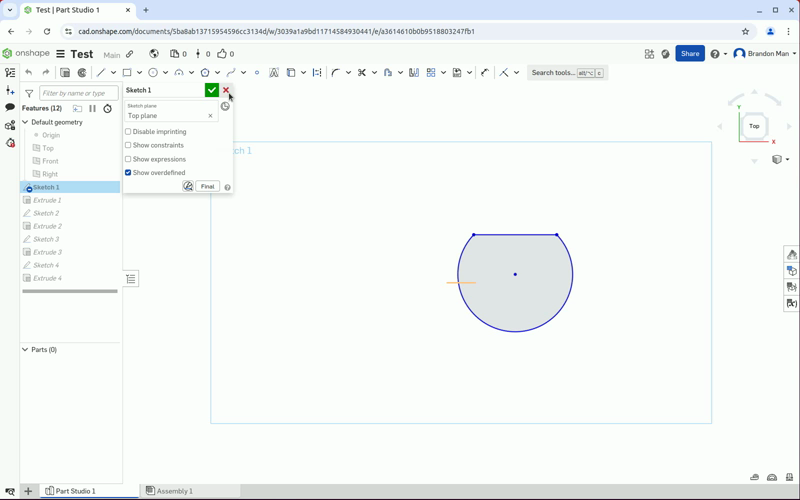
key(shift+s)
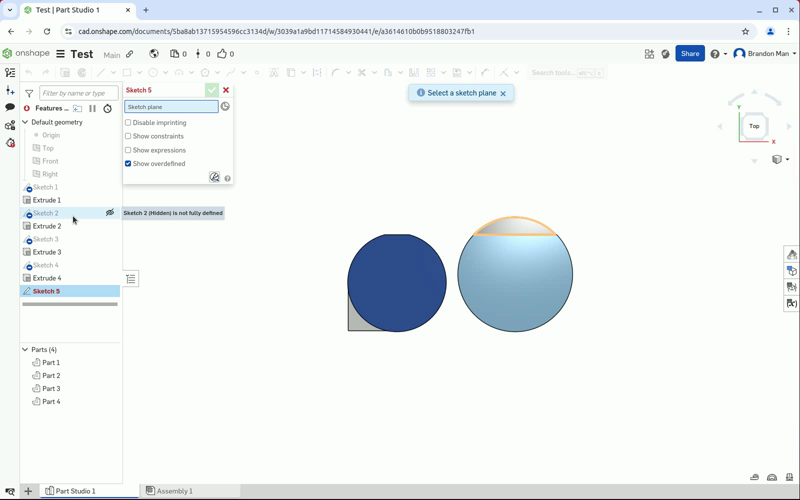
scroll(3)
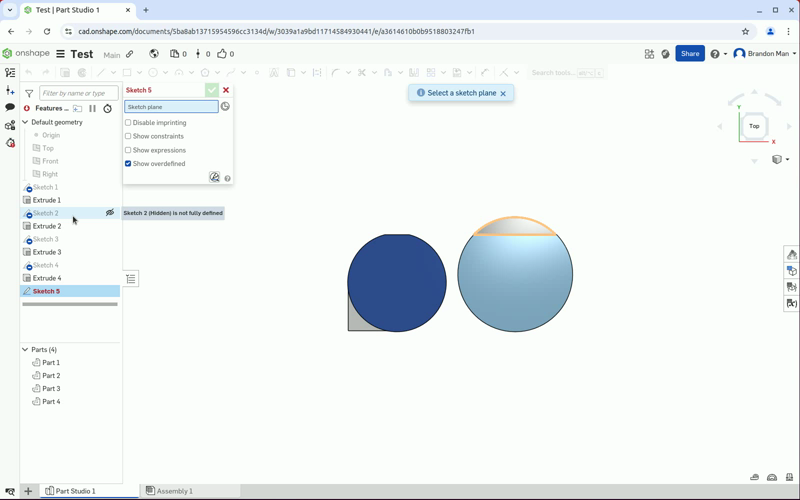
mouse_move(73, 150)
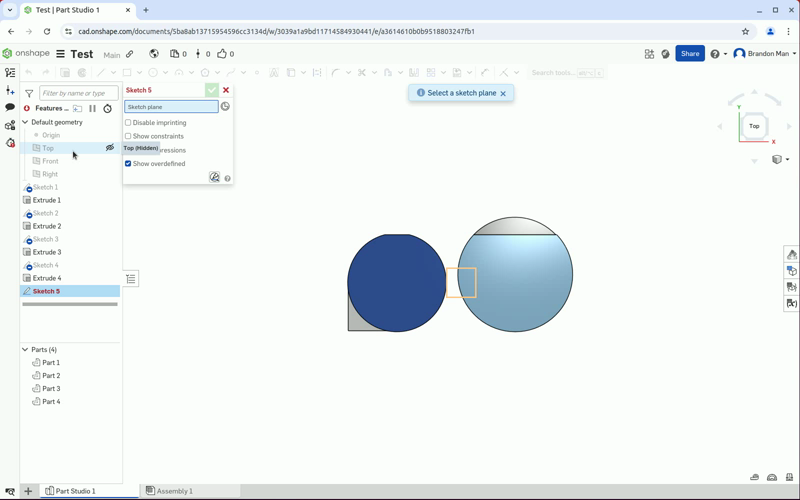
click(73, 150)
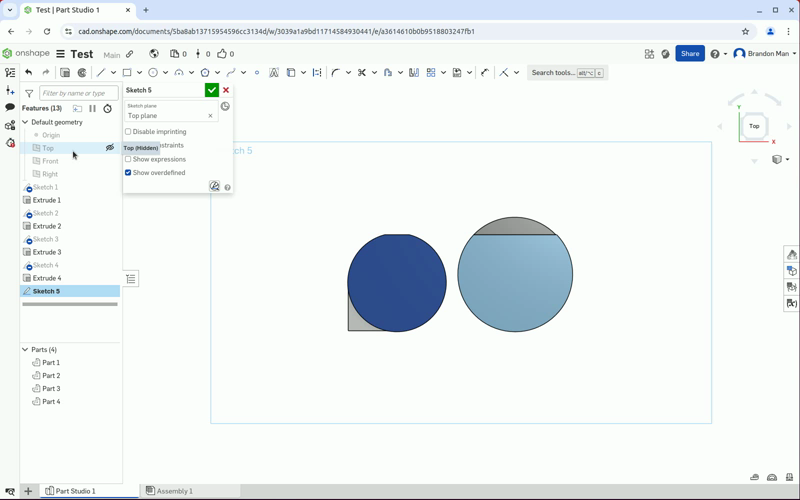
mouse_move(73, 352)
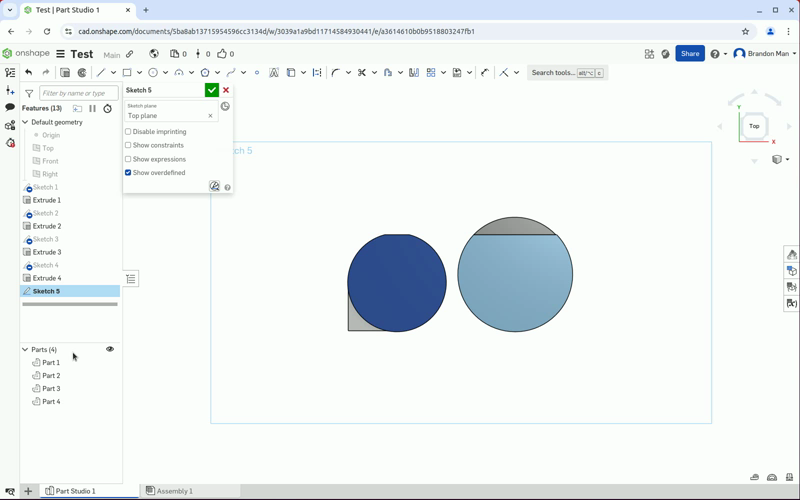
key(y)
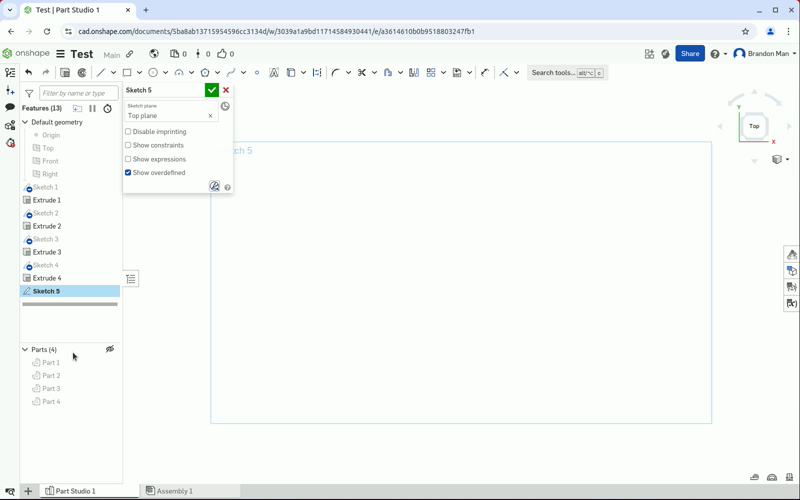
key(a)
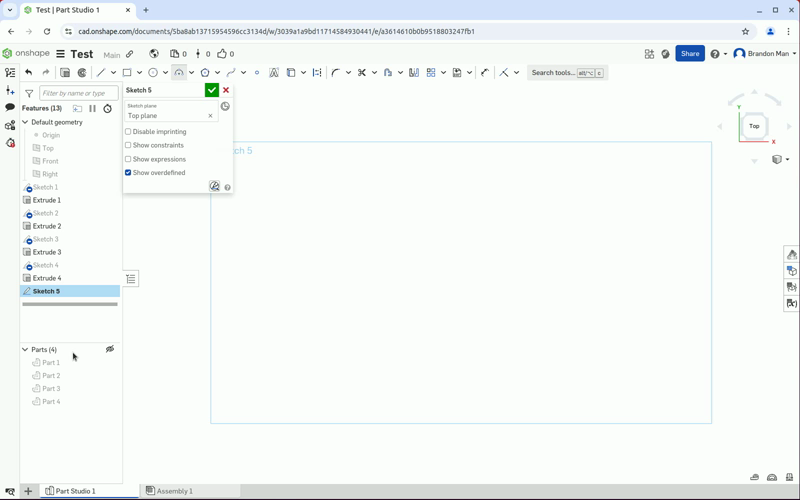
key_down(shift)
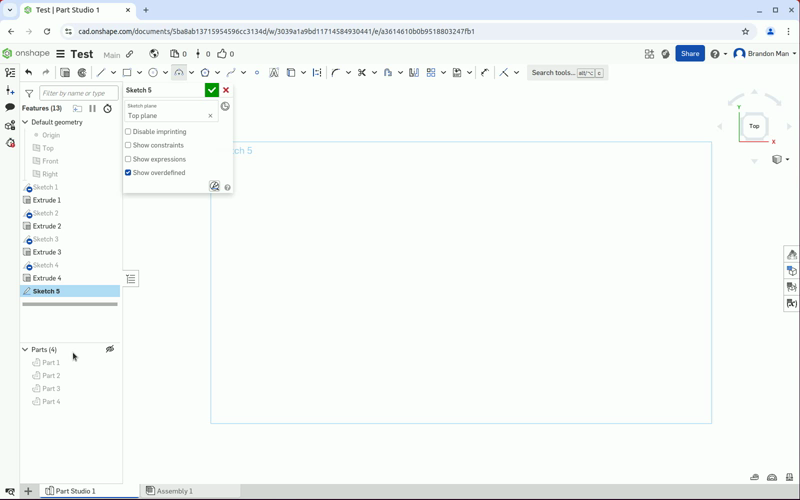
mouse_move(348, 281)
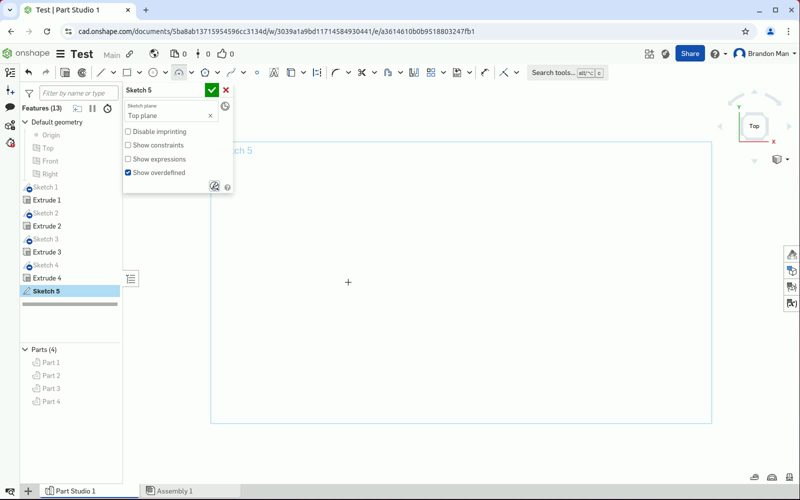
click(348, 281)
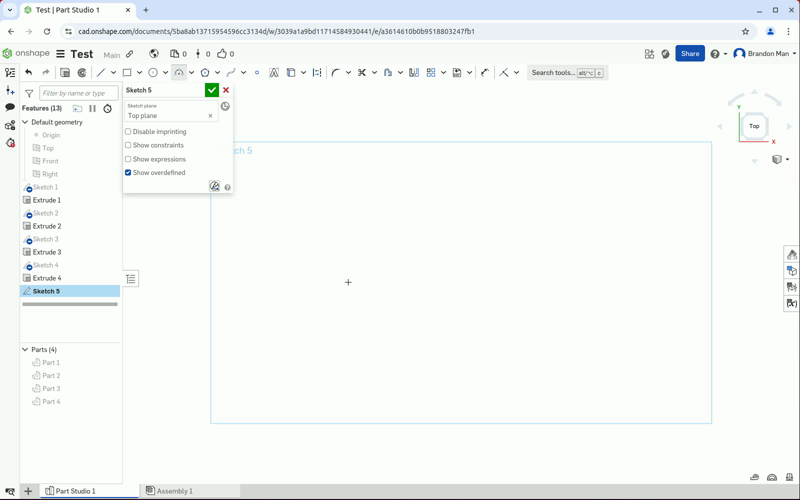
key_up(shift)
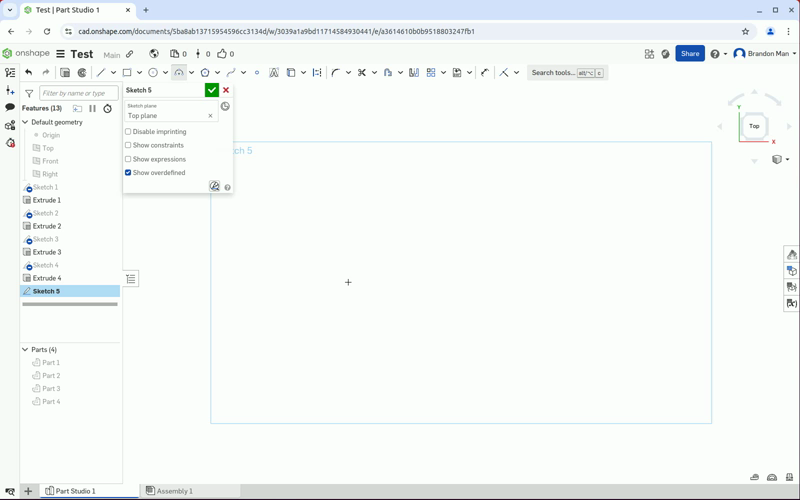
key_down(shift)
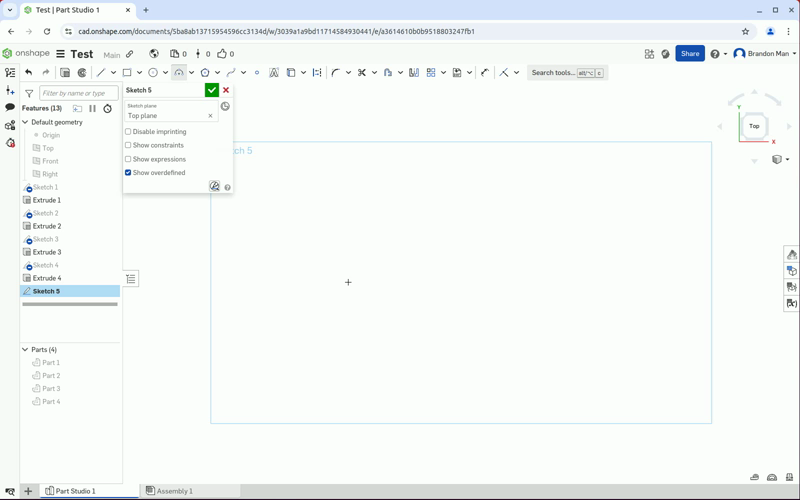
mouse_move(384, 234)
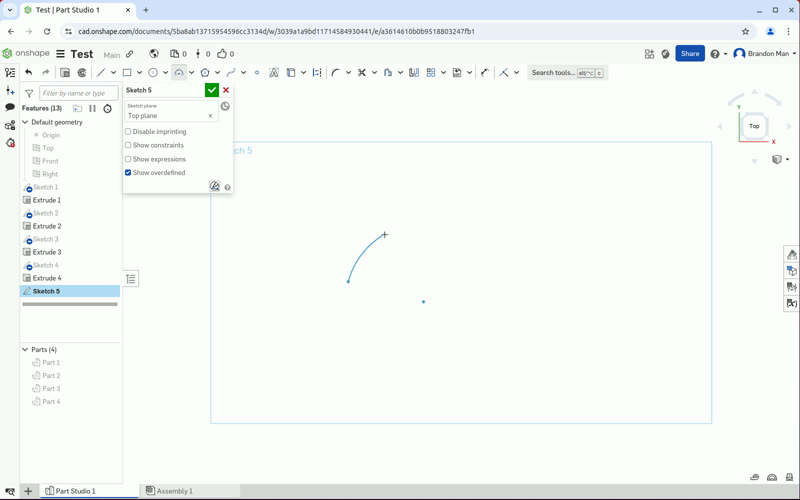
click(384, 234)
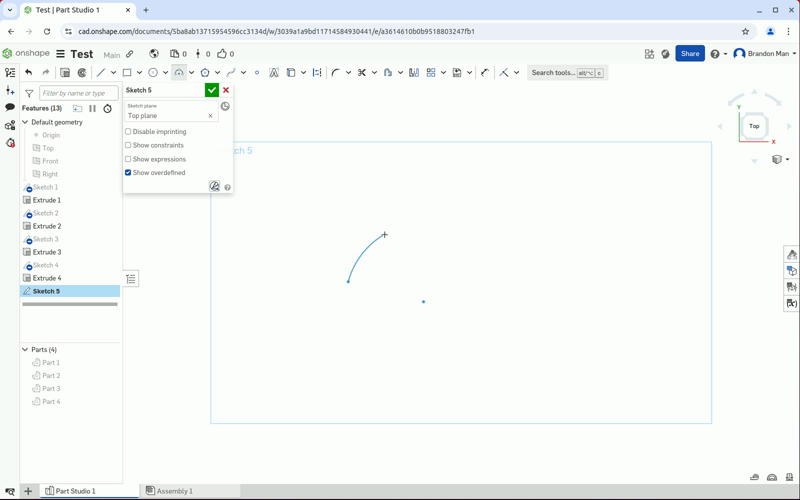
mouse_move(358, 251)
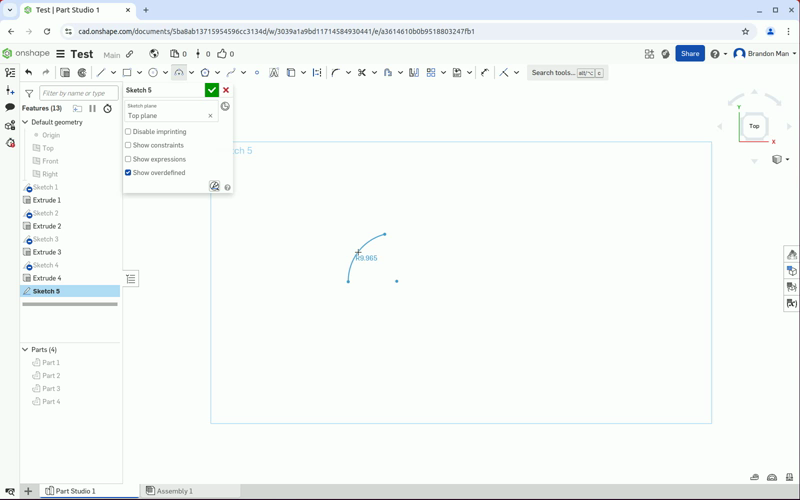
click(358, 251)
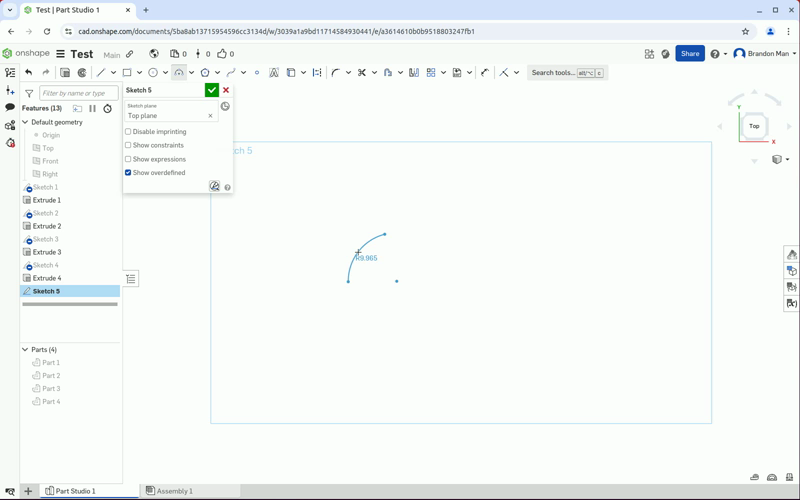
key_up(shift)
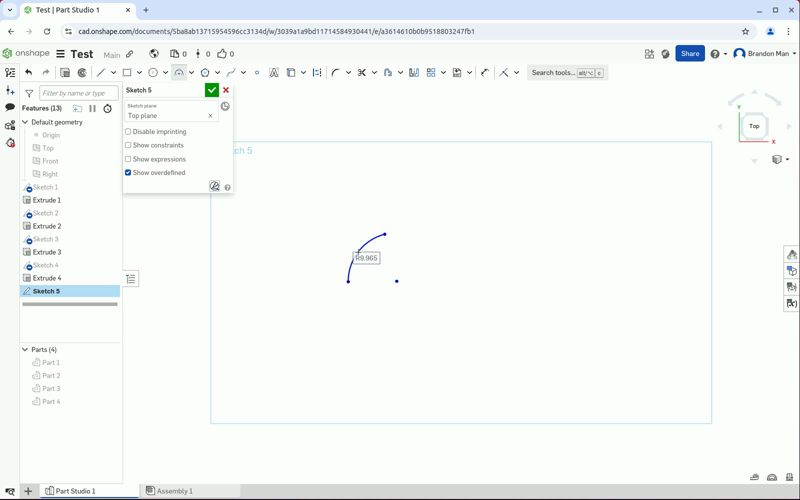
key(esc)
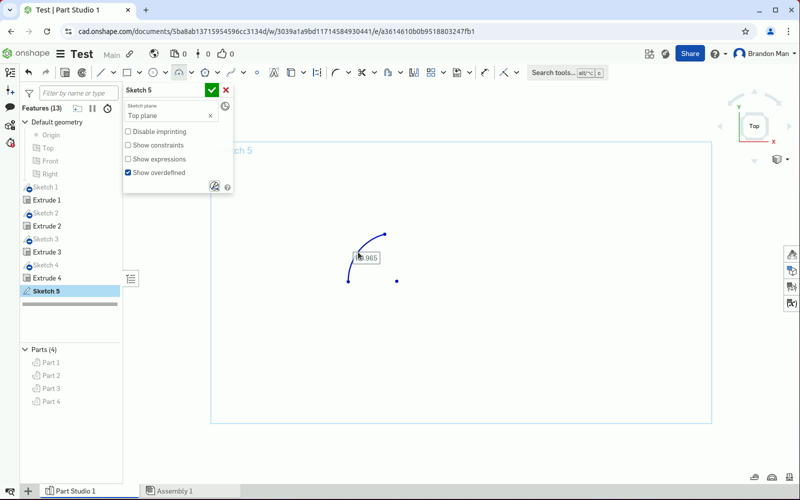
key(l)
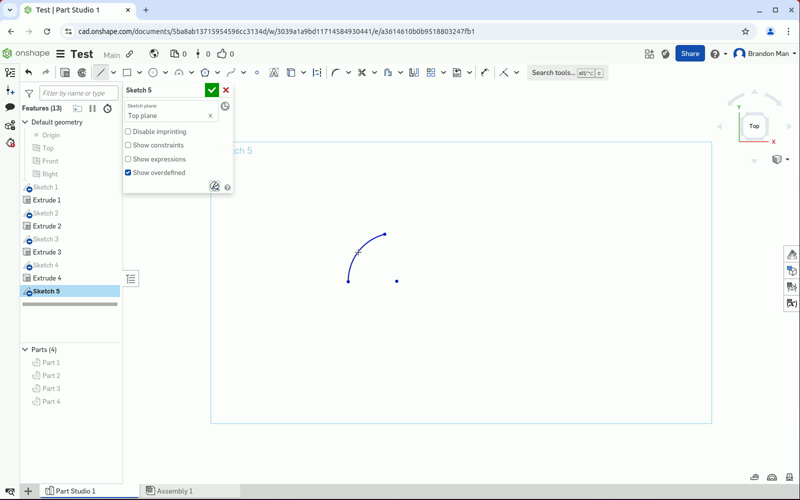
mouse_move(384, 234)
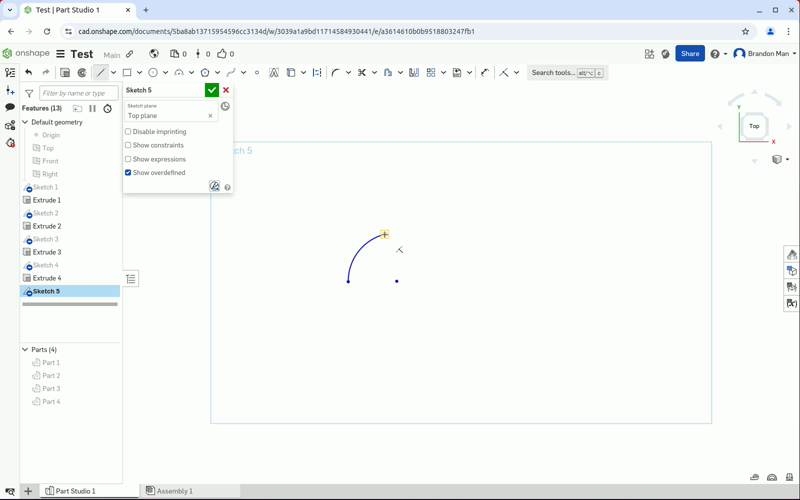
click(384, 234)
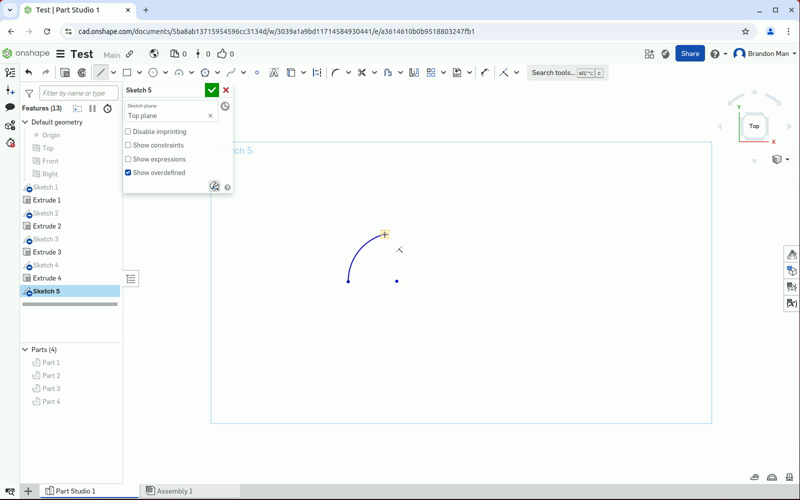
key_down(shift)
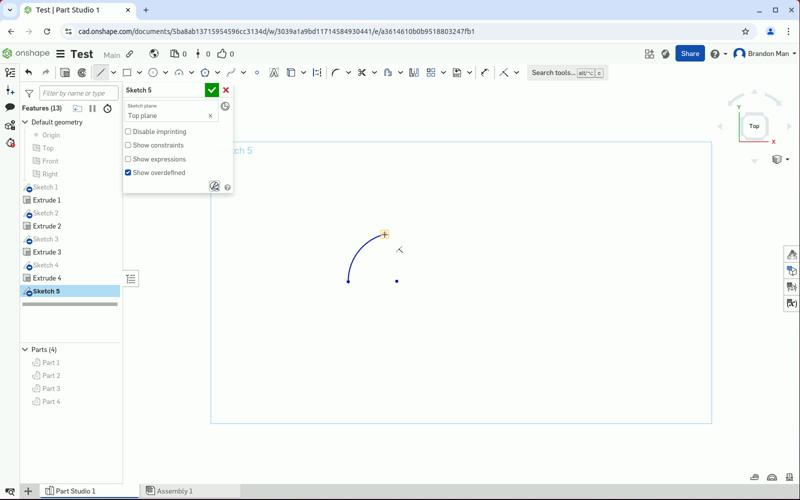
mouse_move(414, 234)
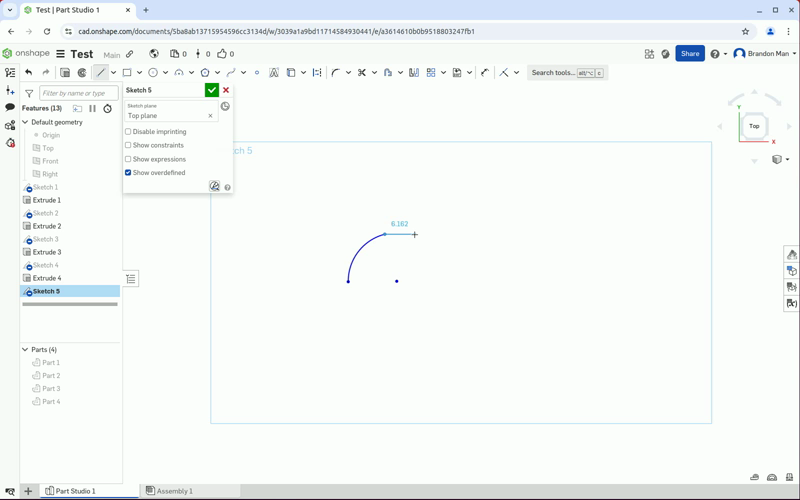
mouse_move(348, 234)
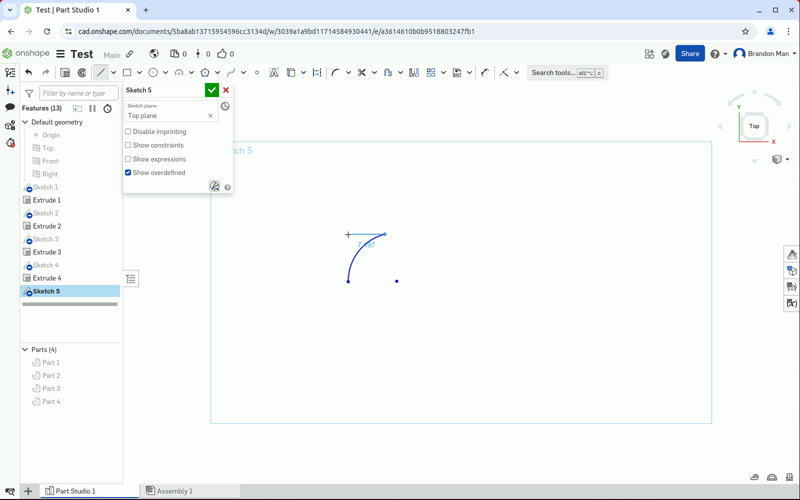
click(348, 234)
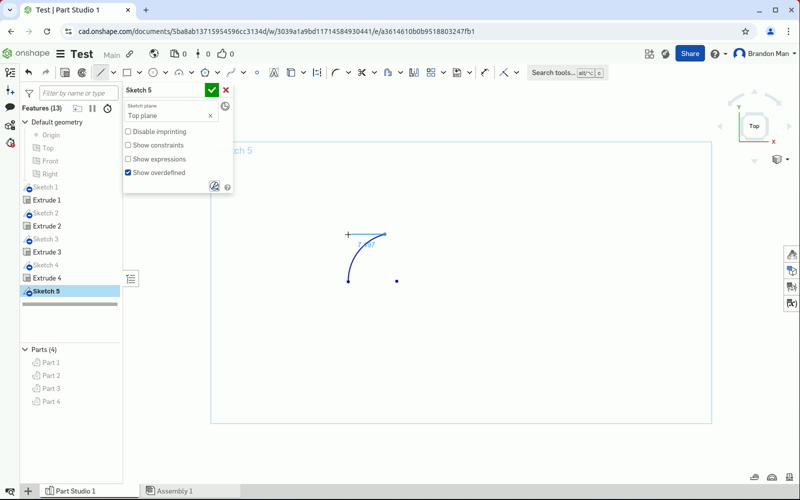
key_up(shift)
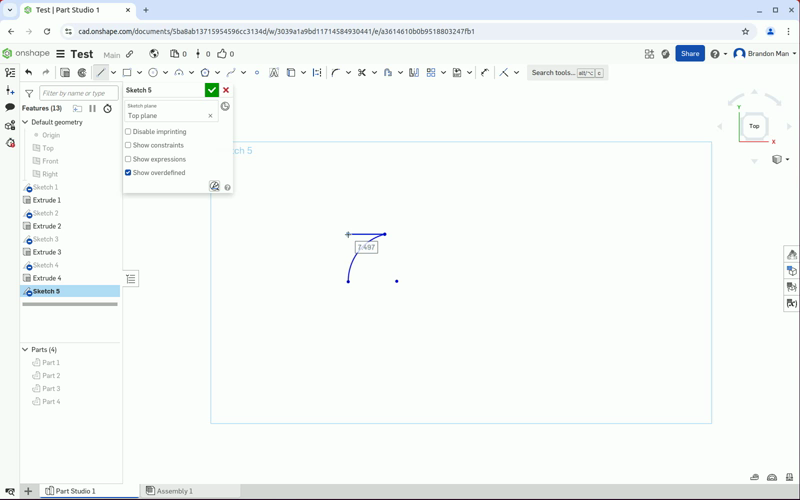
mouse_move(378, 234)
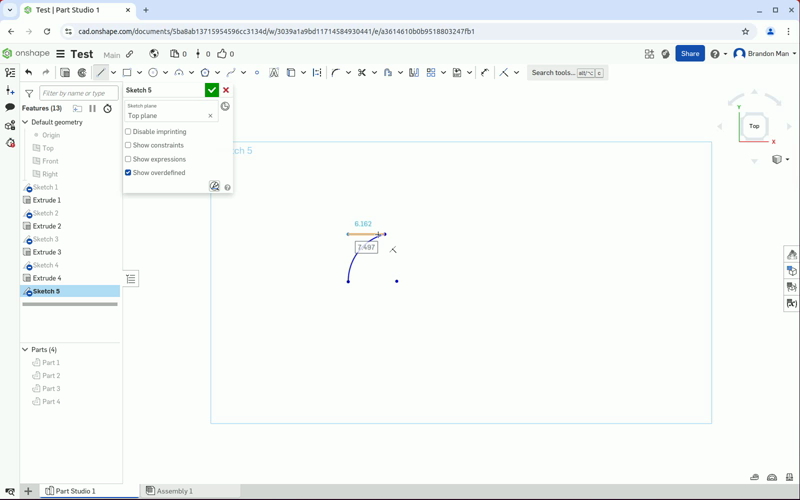
key_down(shift)
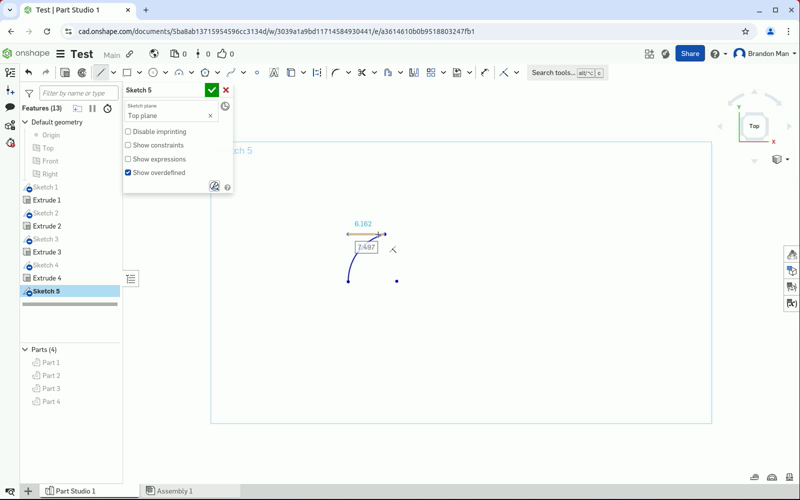
mouse_move(348, 281)
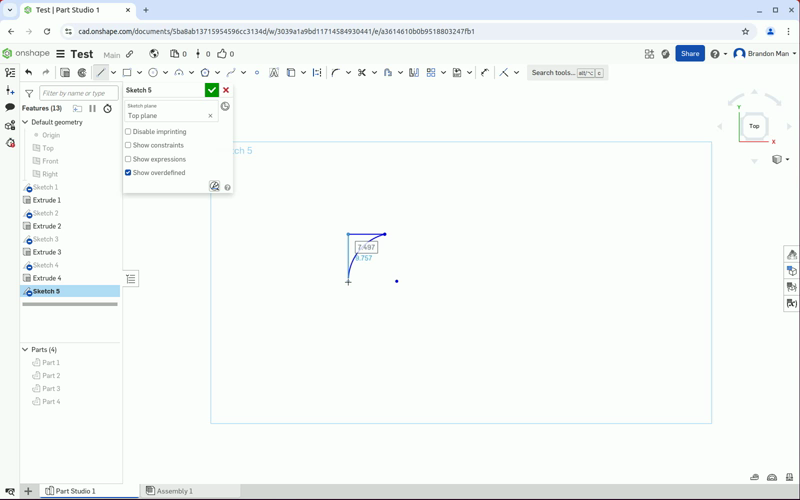
key_up(shift)
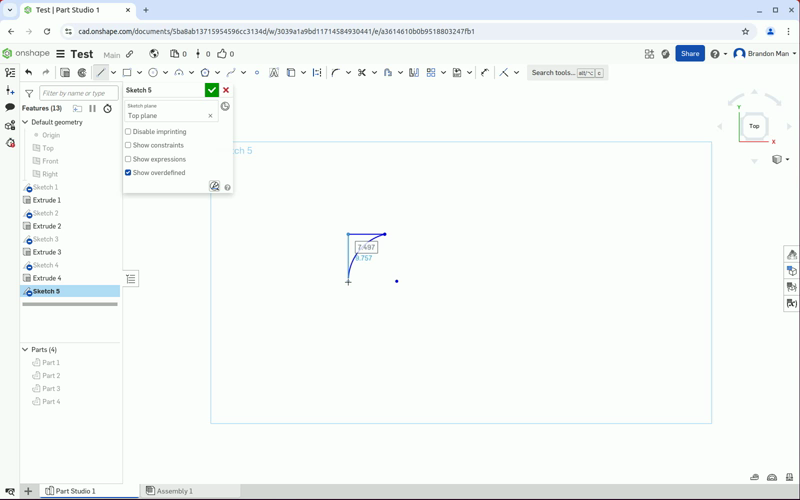
click(348, 281)
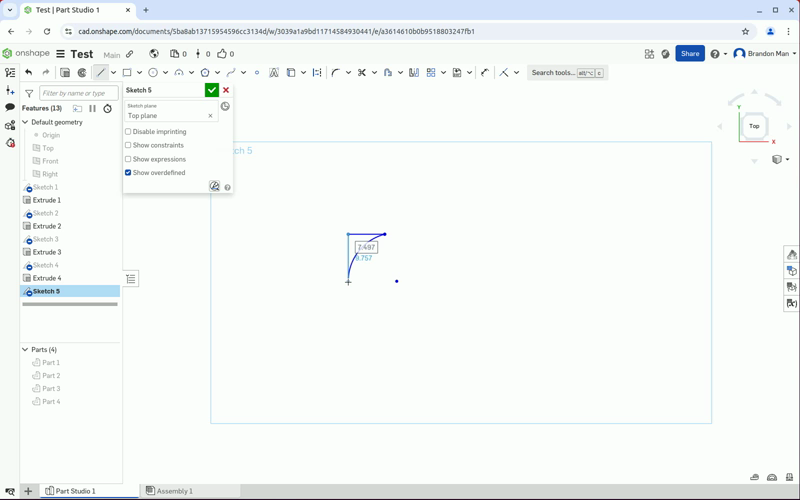
key(esc)
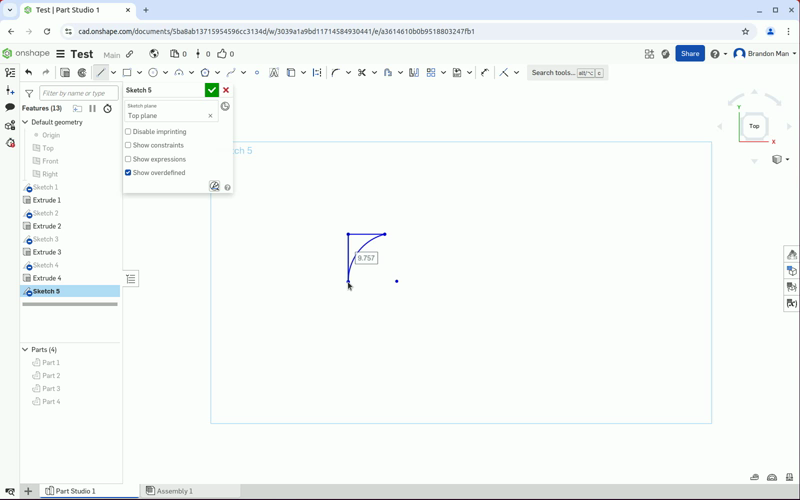
mouse_move(348, 258)
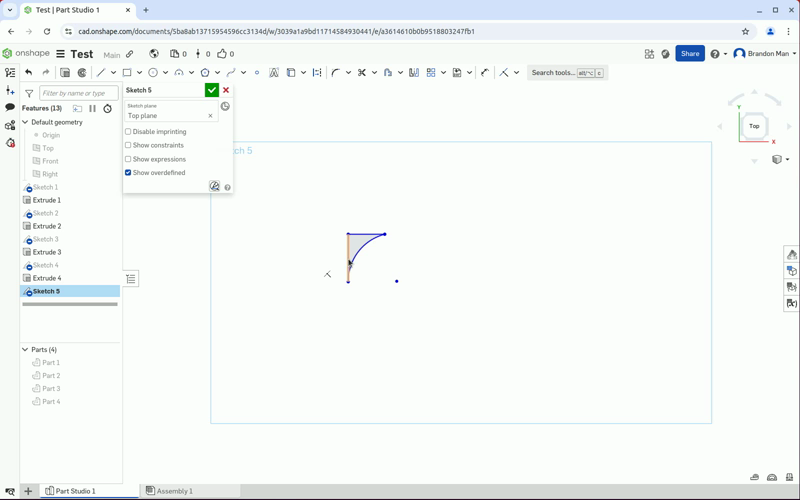
scroll(6)
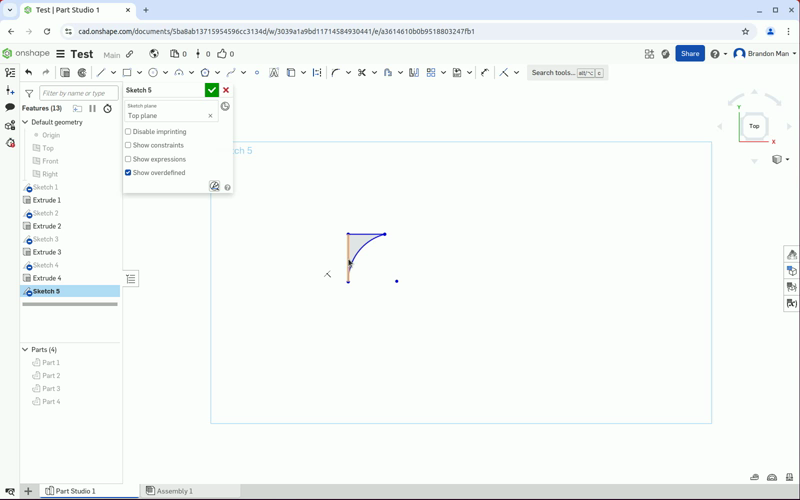
scroll(6)
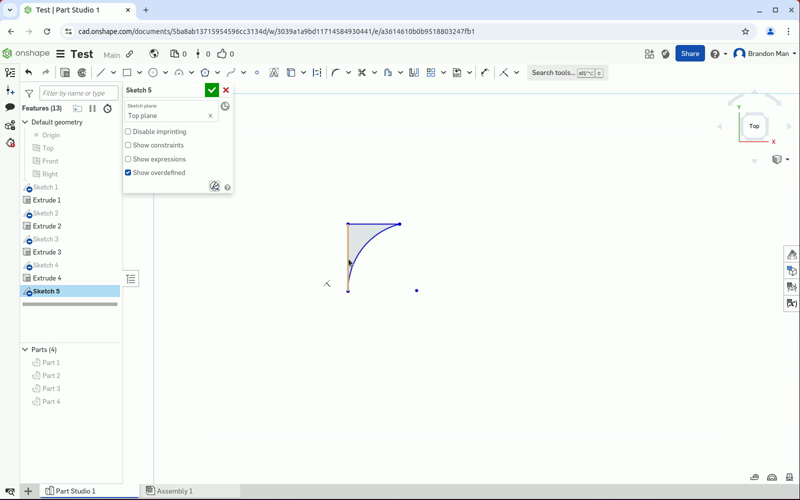
scroll(6)
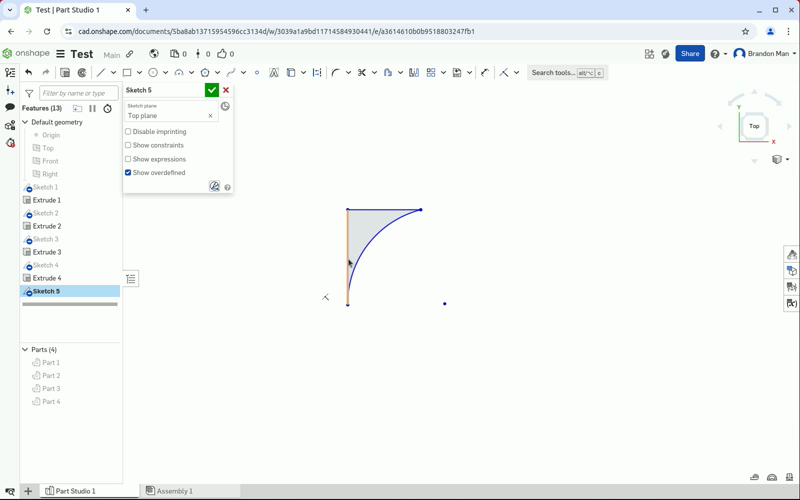
scroll(6)
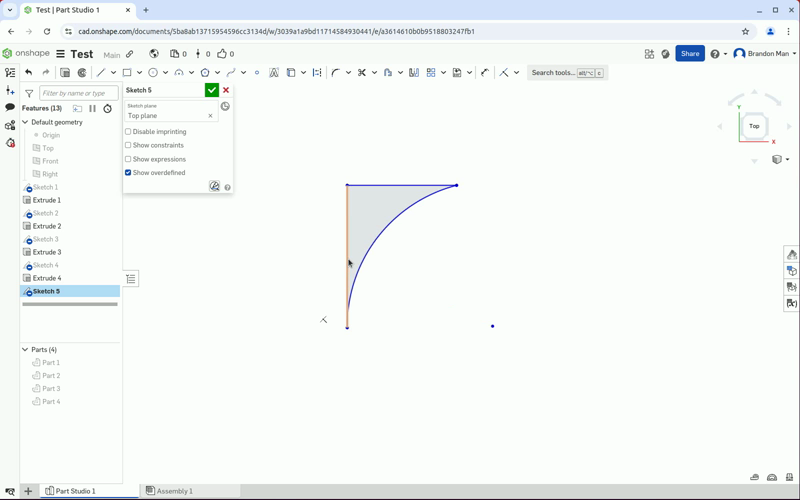
scroll(6)
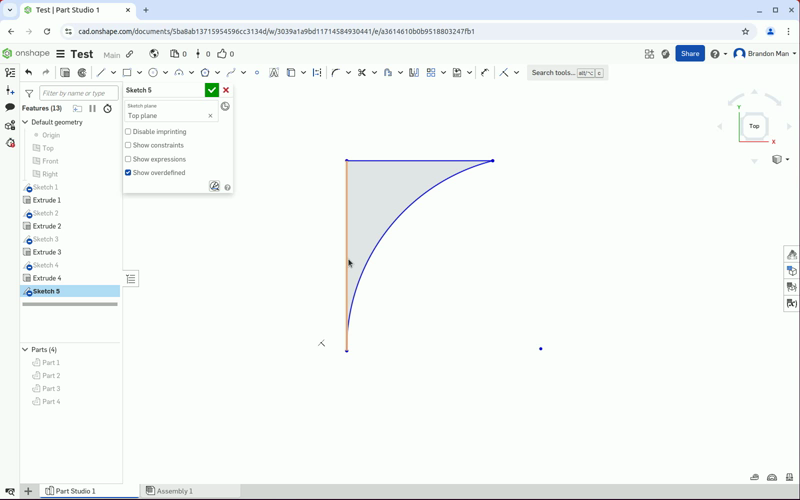
scroll(6)
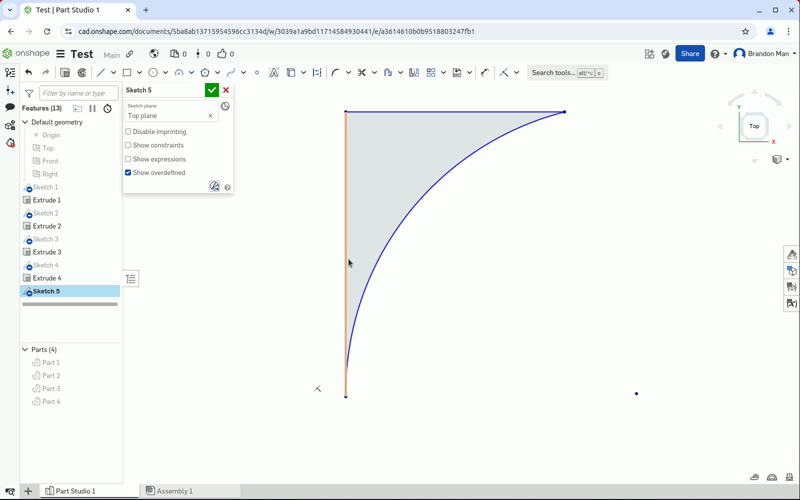
scroll(6)
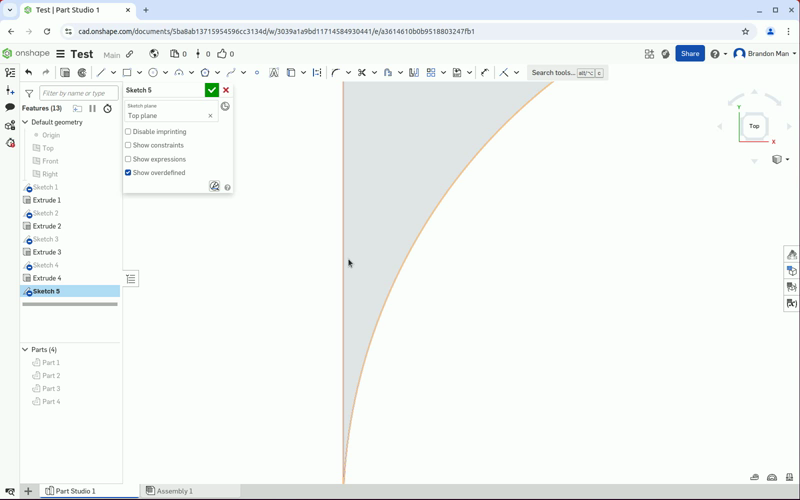
click(348, 258)
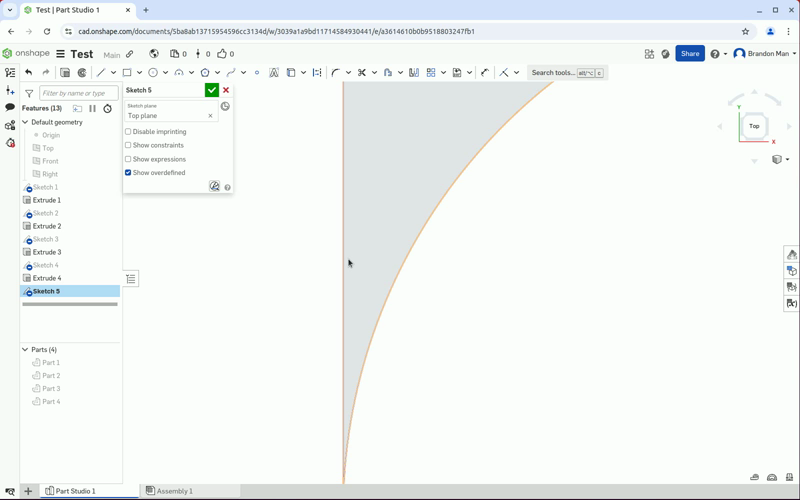
scroll(-6)
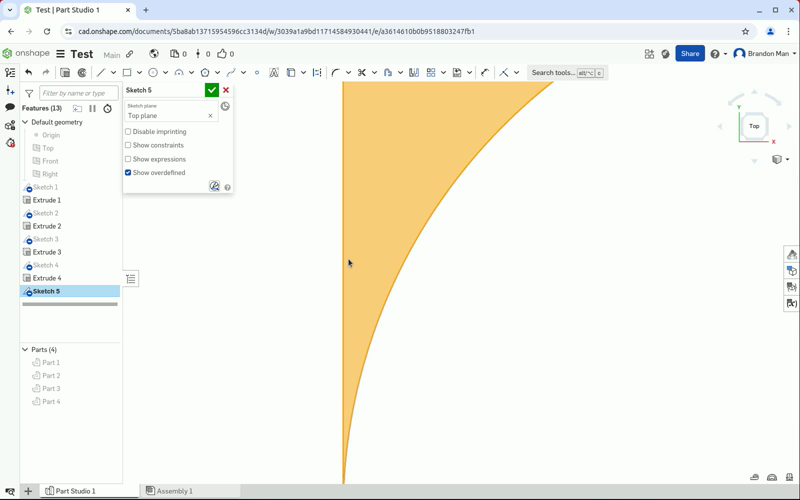
scroll(-6)
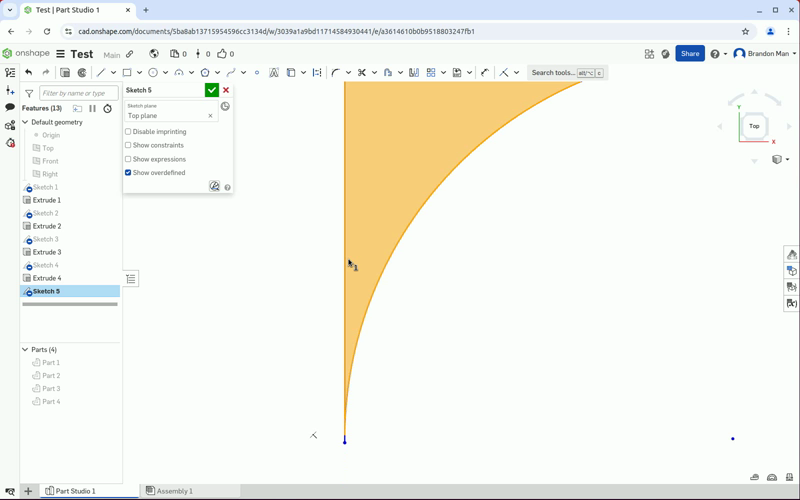
scroll(-6)
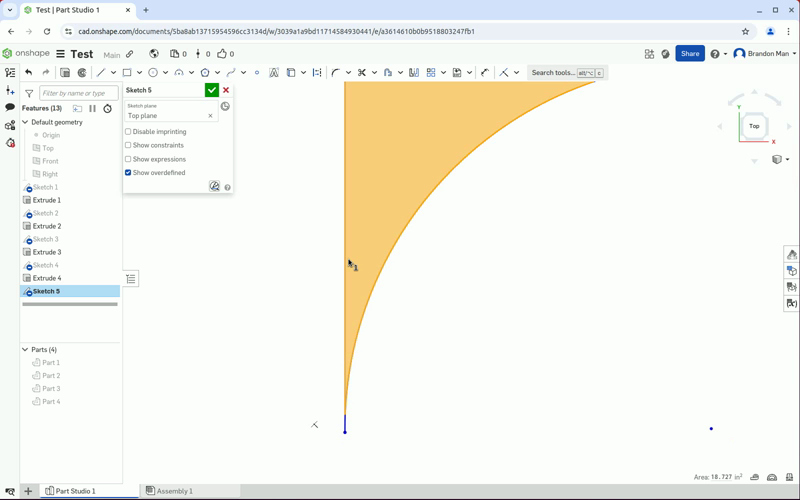
scroll(-6)
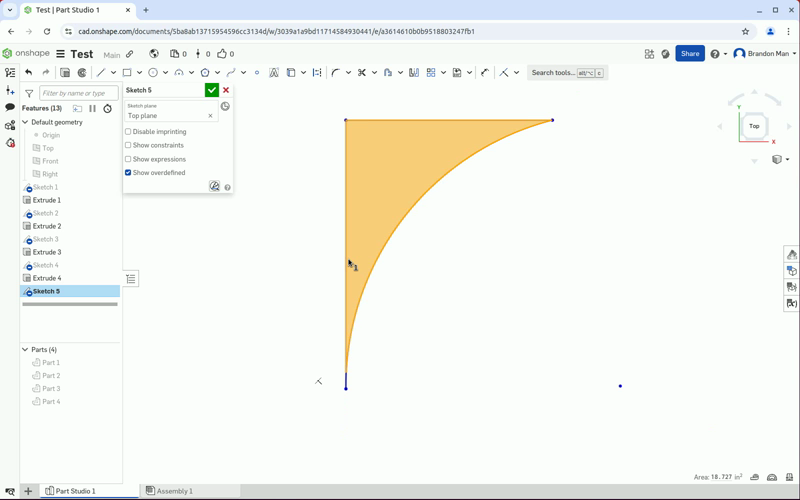
scroll(-6)
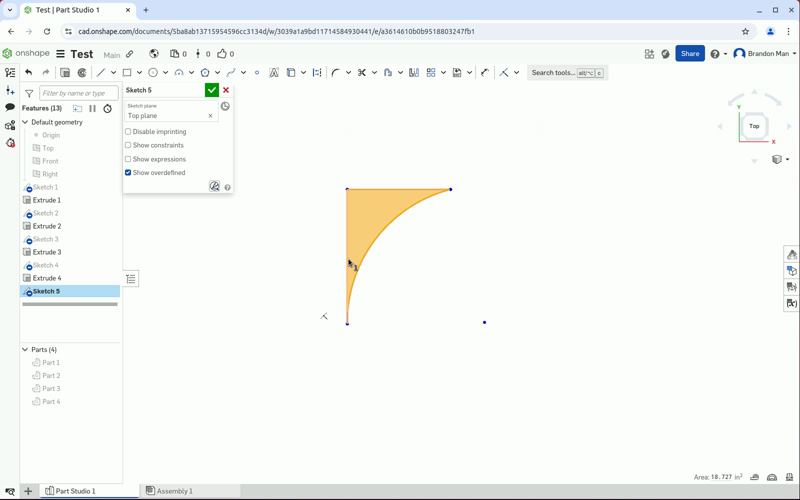
scroll(-6)
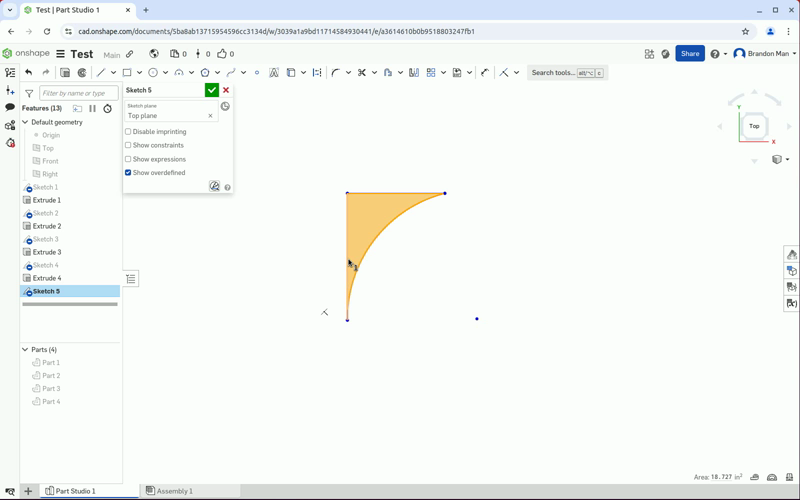
scroll(-6)
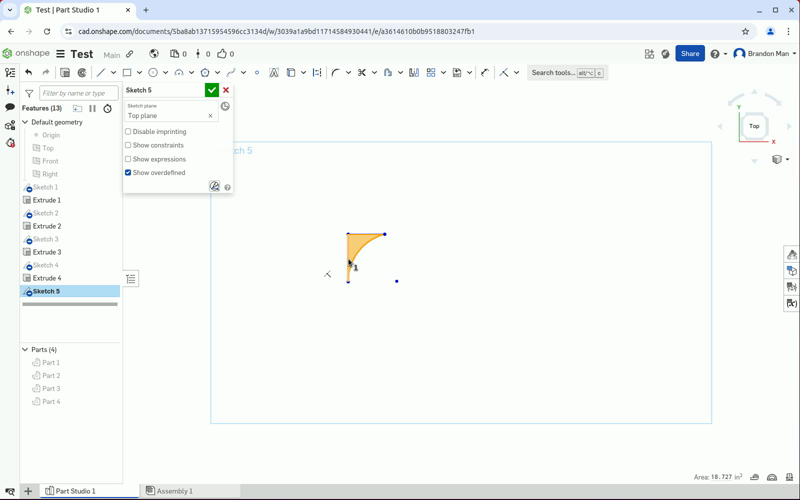
mouse_move(73, 352)
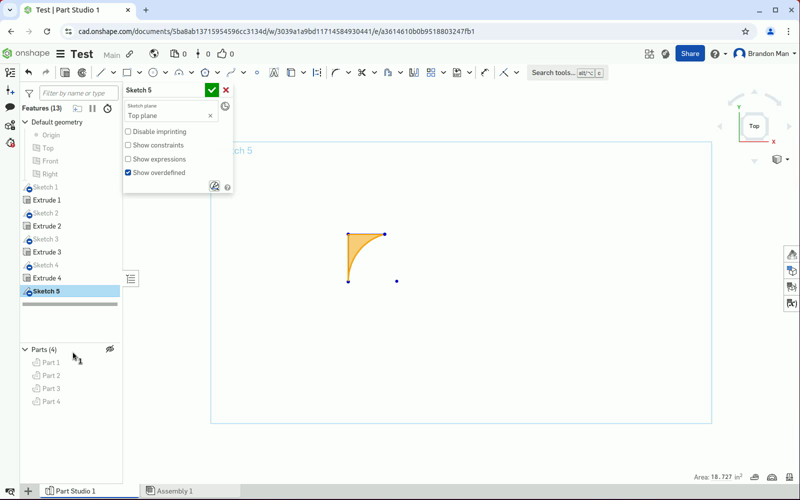
key(shift+y)
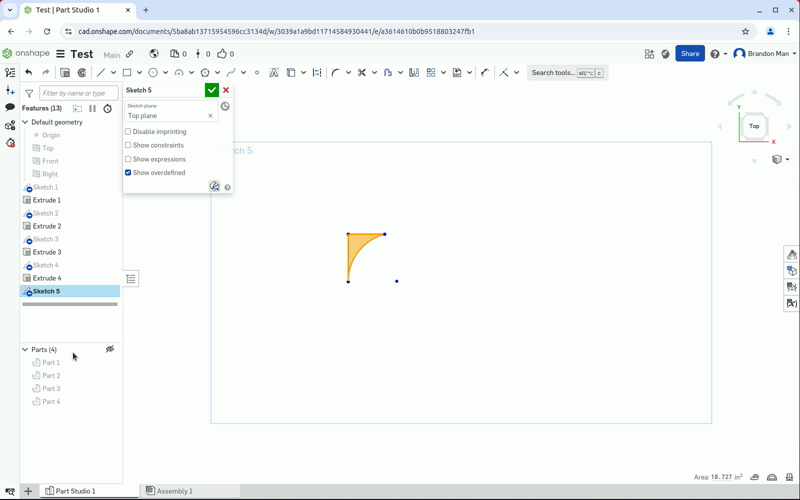
key(shift+e)
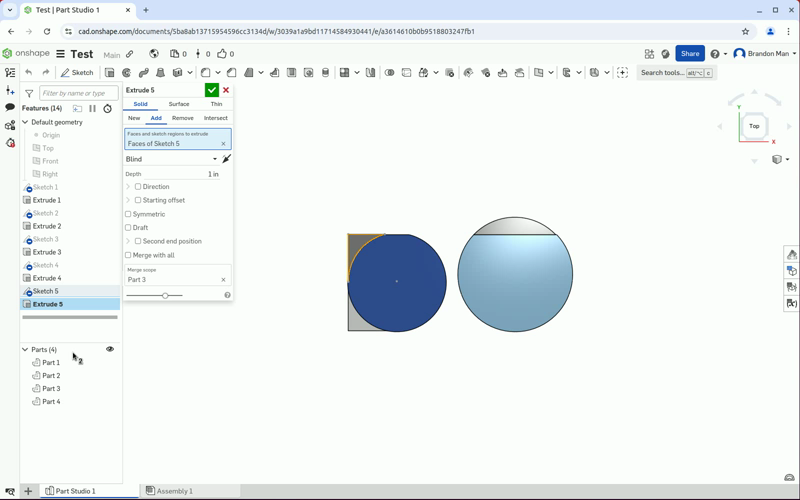
mouse_move(143, 106)
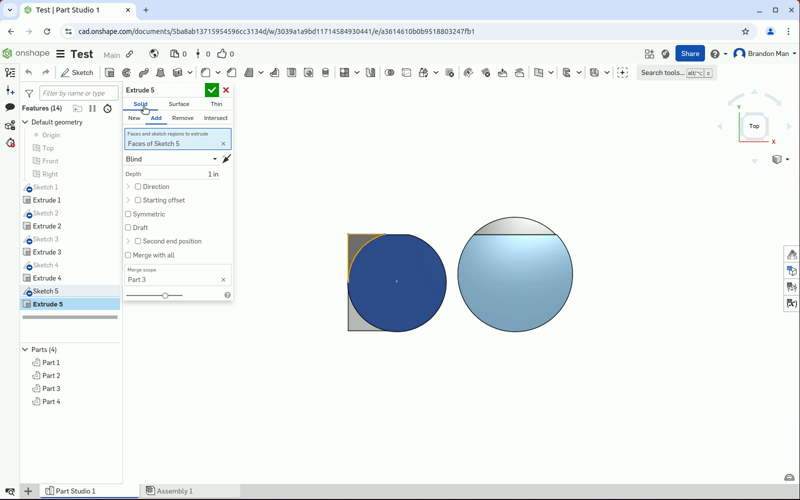
click(143, 106)
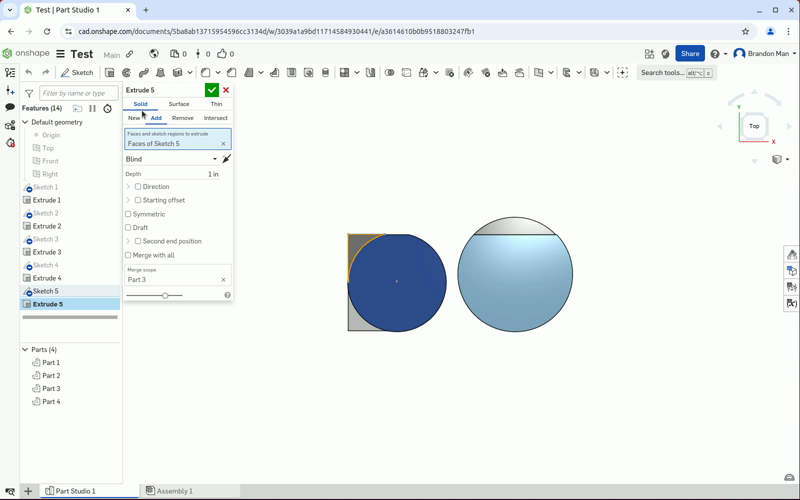
mouse_move(137, 120)
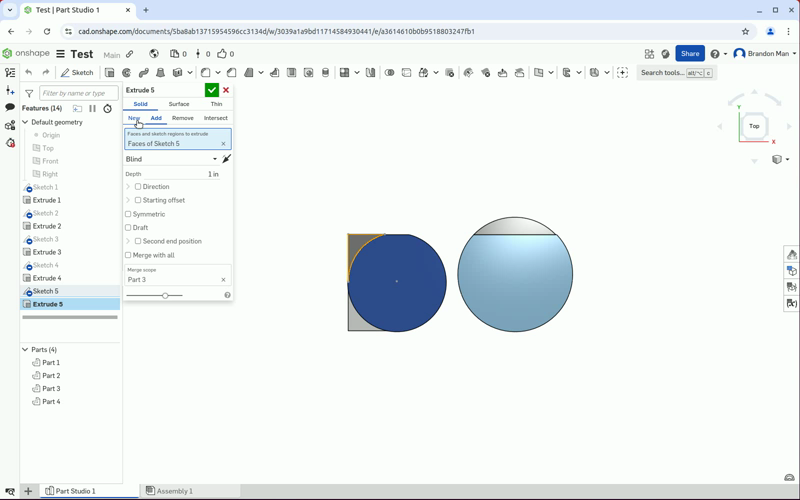
click(137, 120)
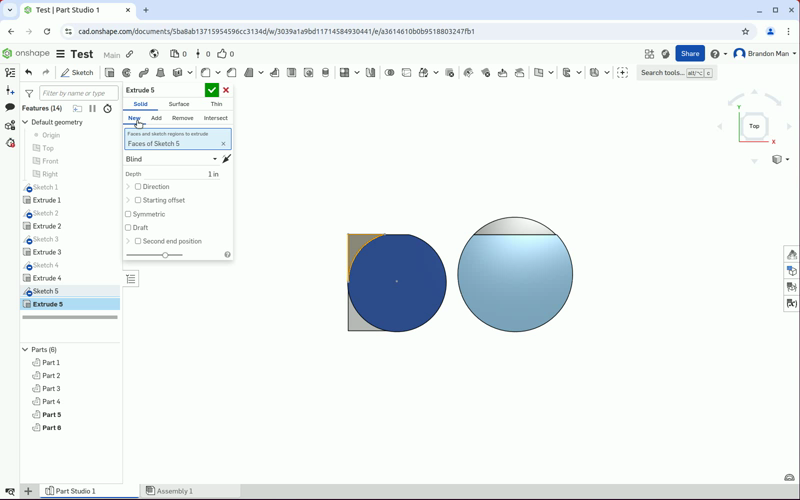
key(tab, 4)
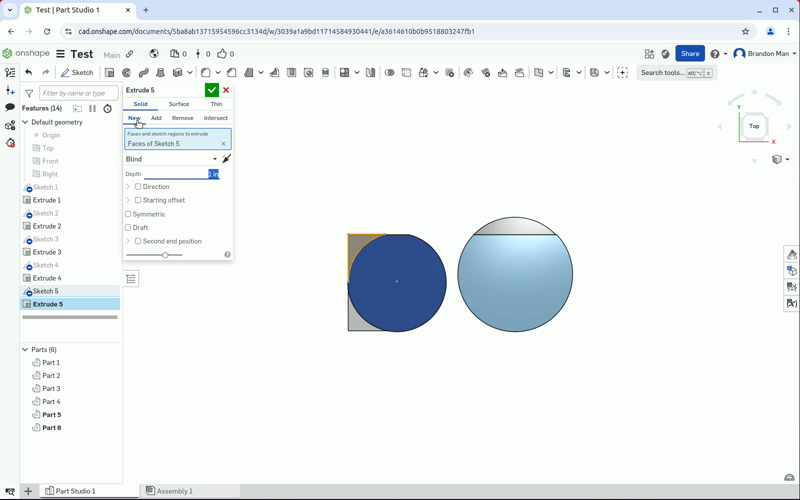
text(-11.554)
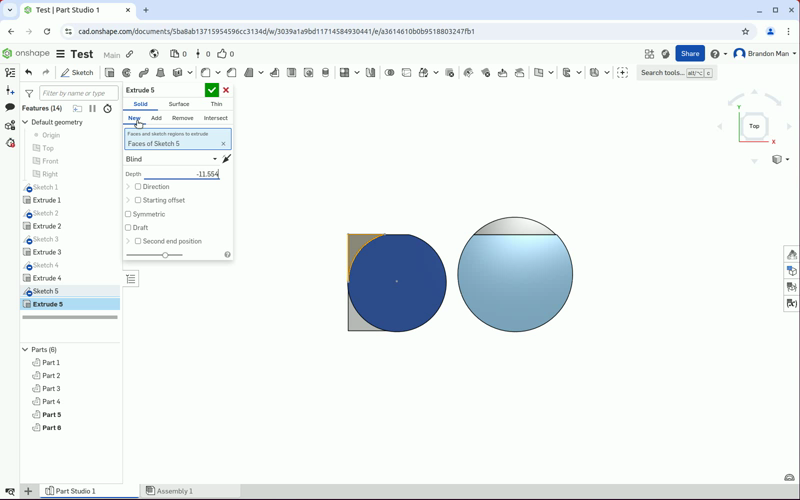
key(enter)
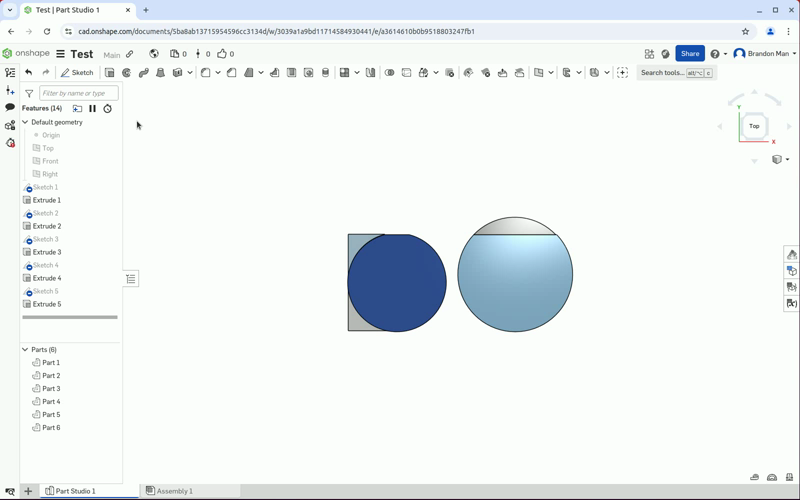
key(shift+h)
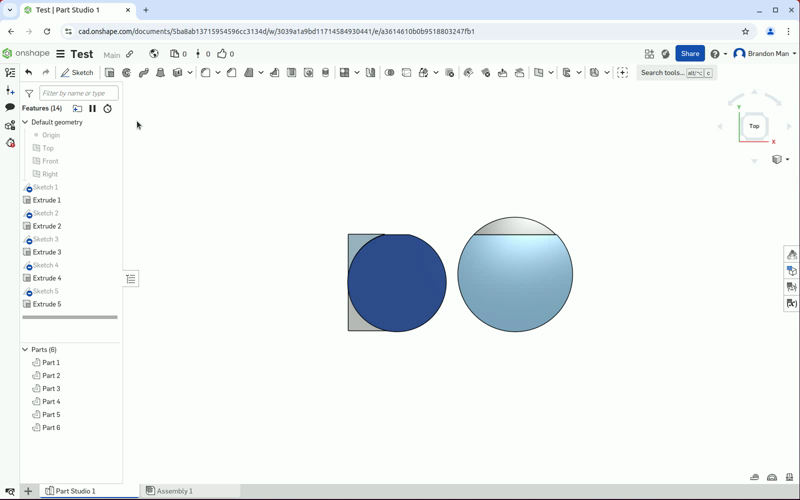
key(shift+h)
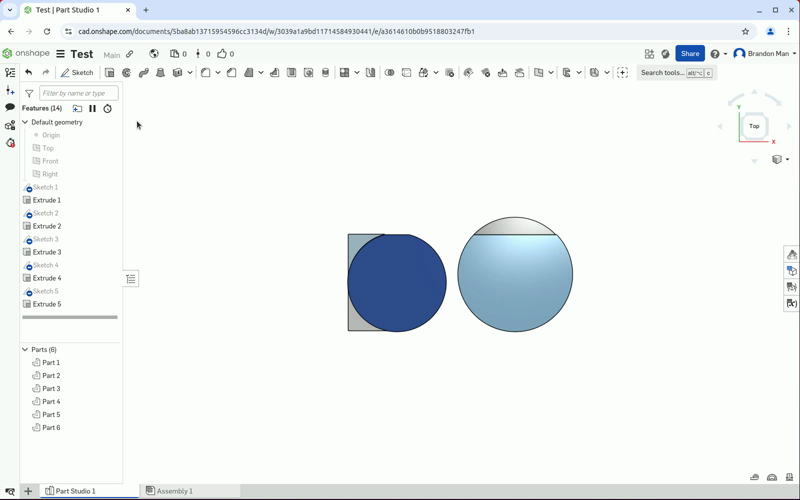
mouse_move(73, 189)
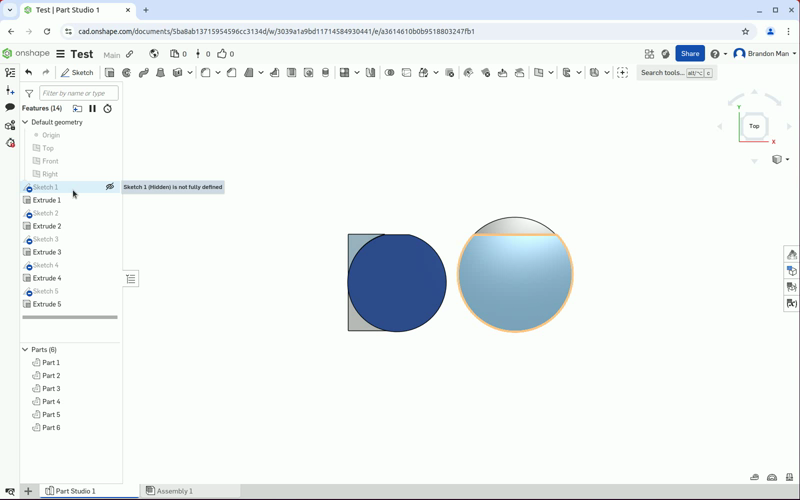
click(73, 189)
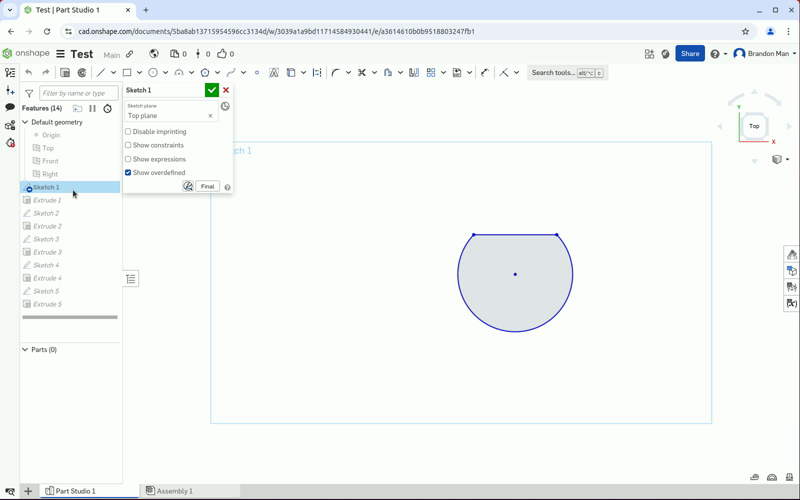
mouse_move(229, 92)
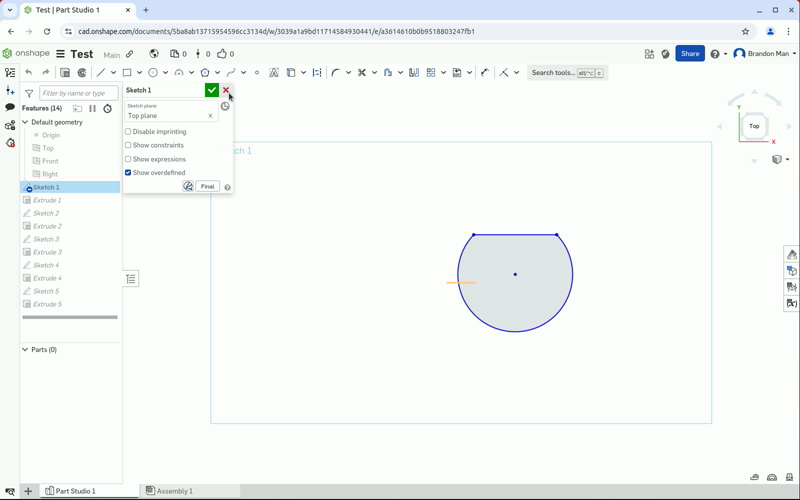
click(229, 92)
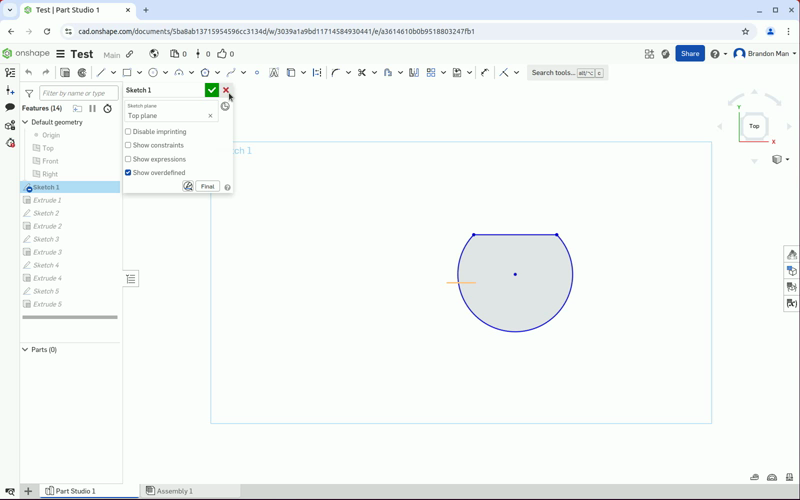
key(shift+s)
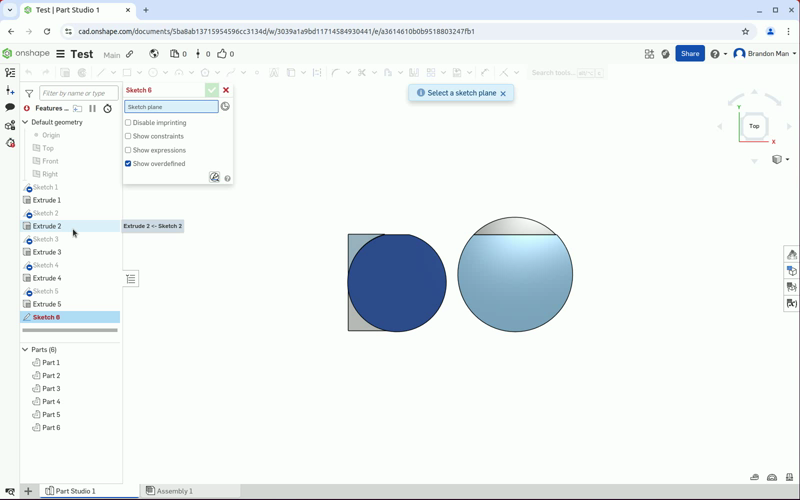
scroll(3)
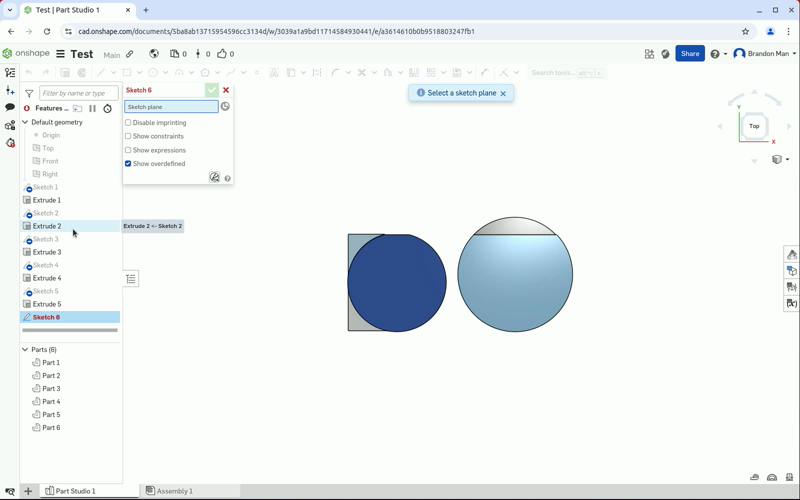
mouse_move(73, 150)
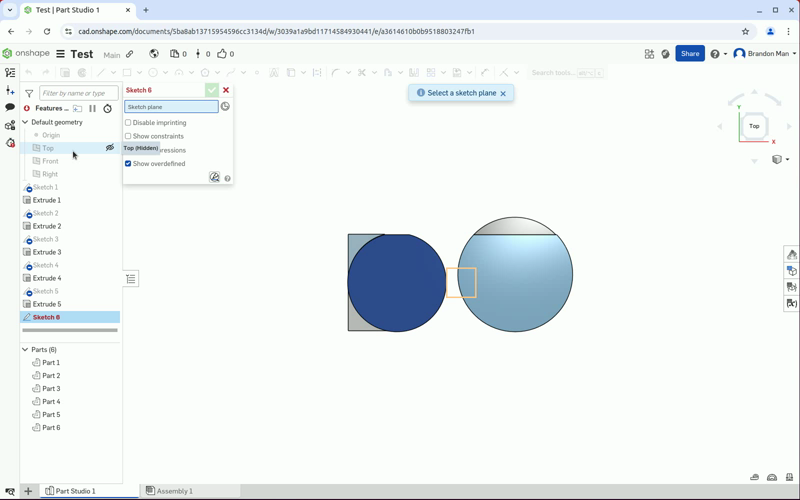
click(73, 150)
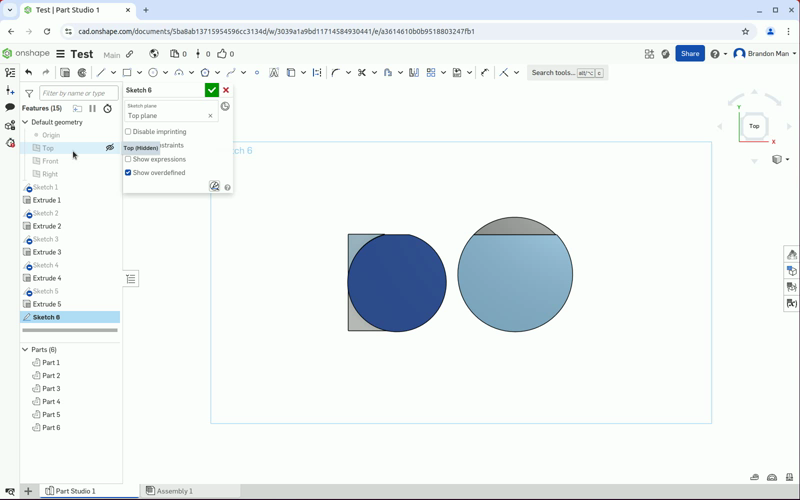
mouse_move(73, 352)
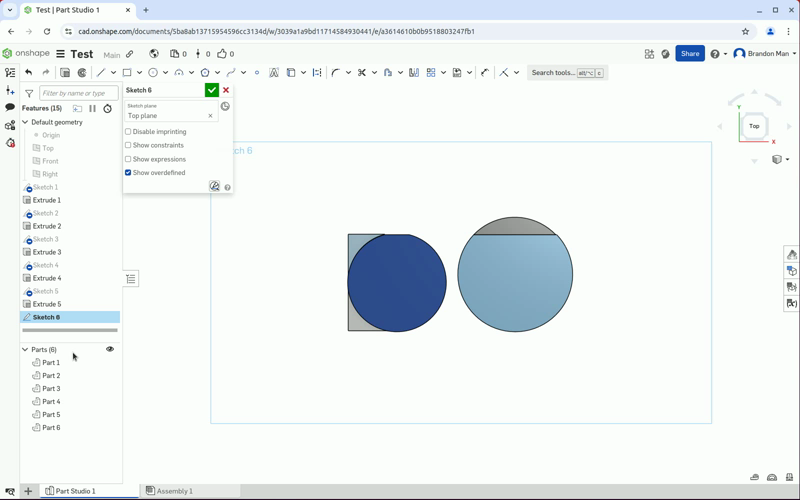
key(y)
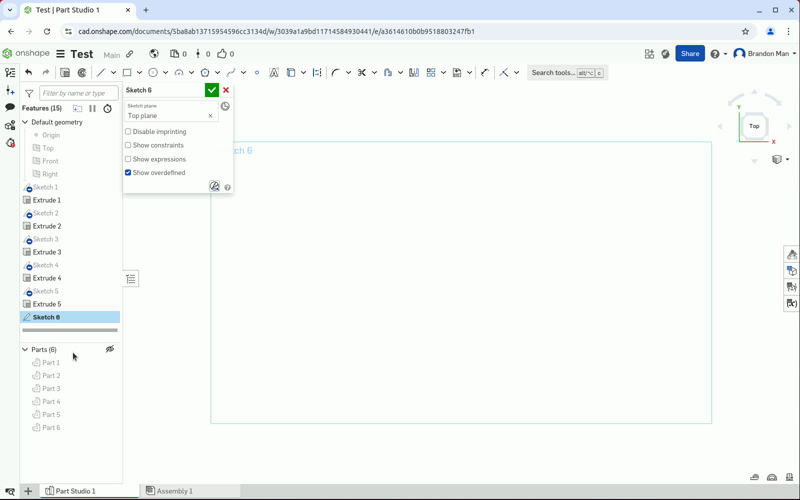
key(a)
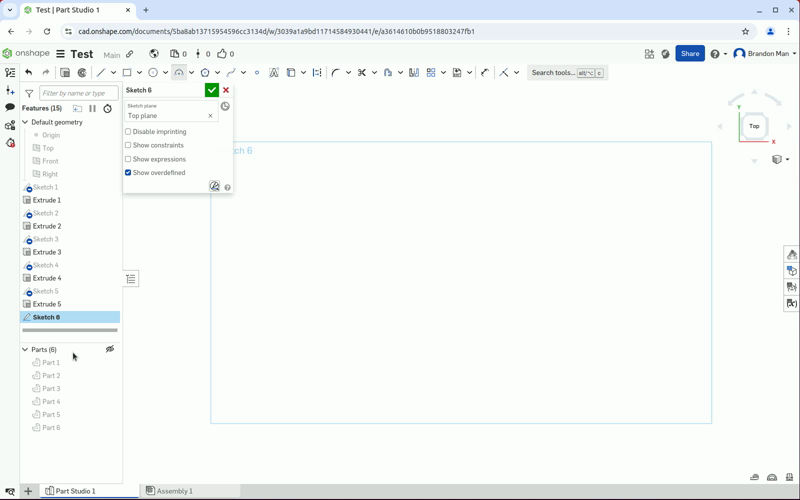
key_down(shift)
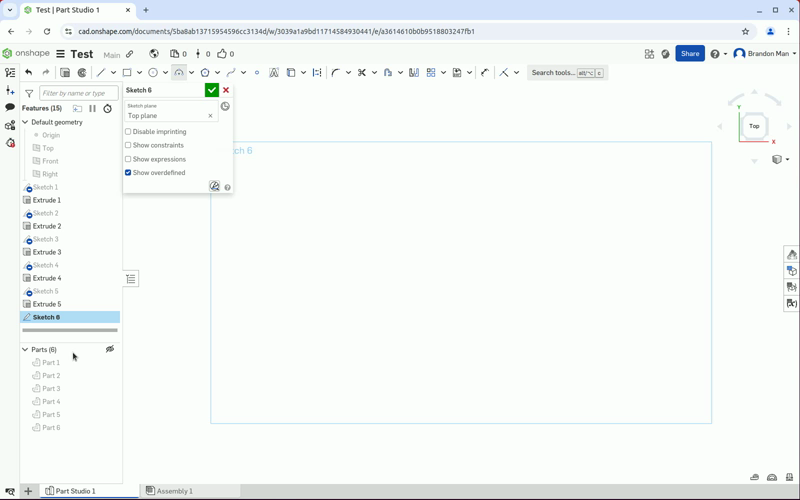
mouse_move(384, 234)
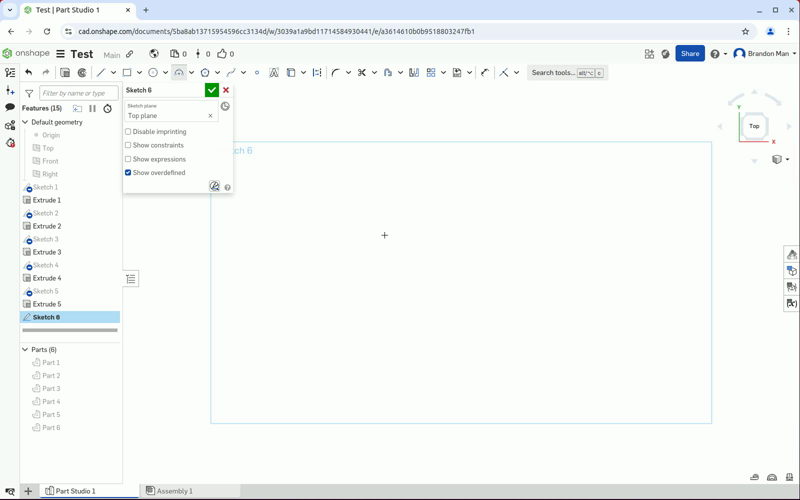
click(384, 234)
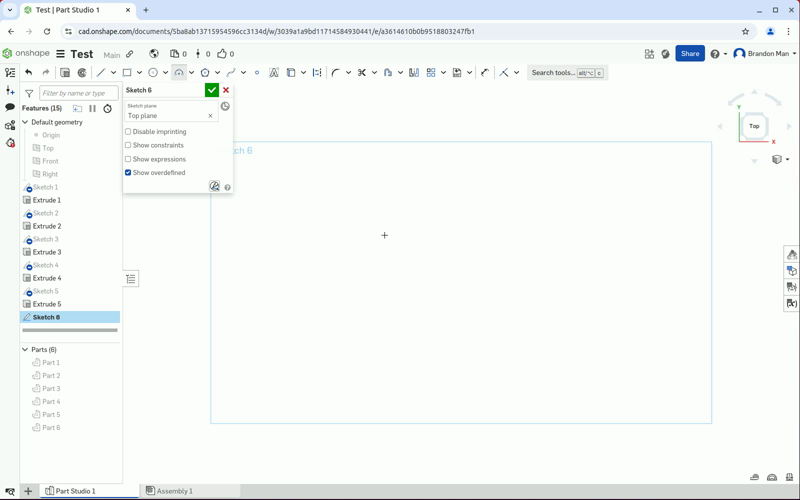
key_up(shift)
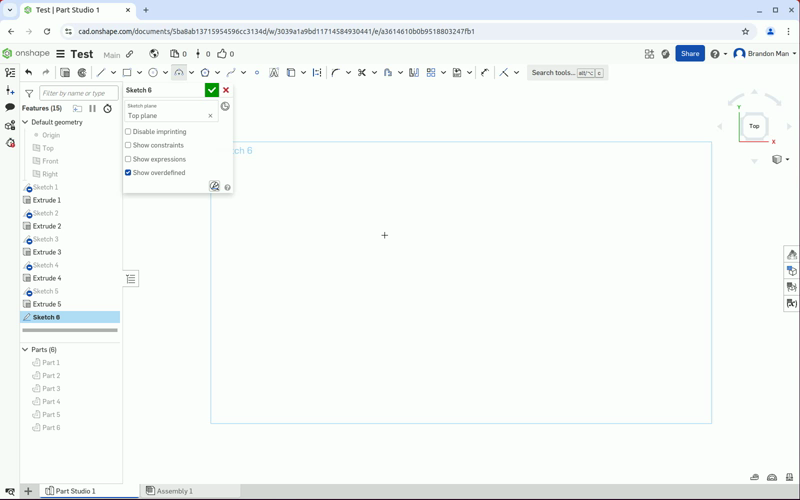
key_down(shift)
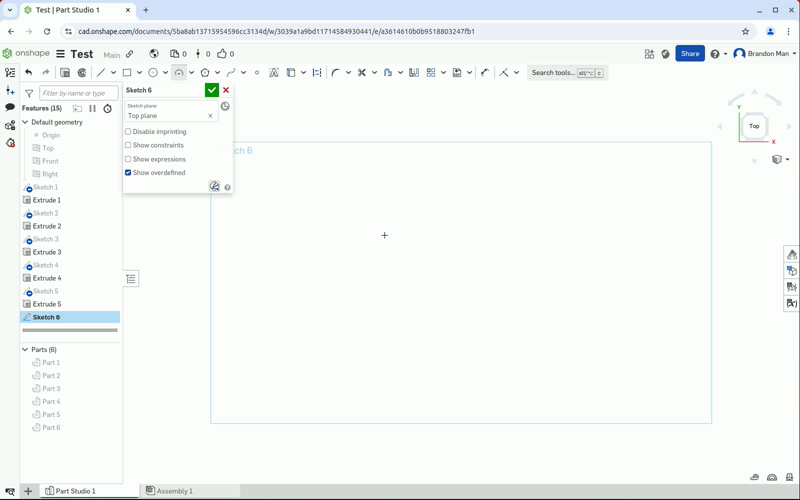
mouse_move(409, 234)
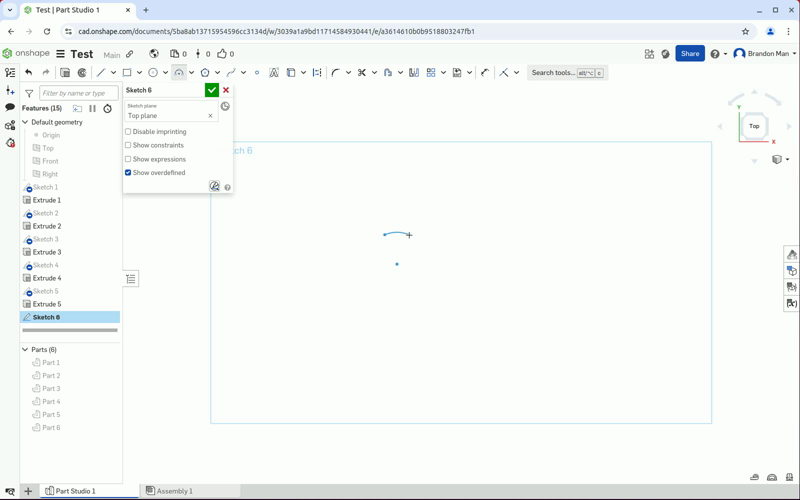
click(409, 234)
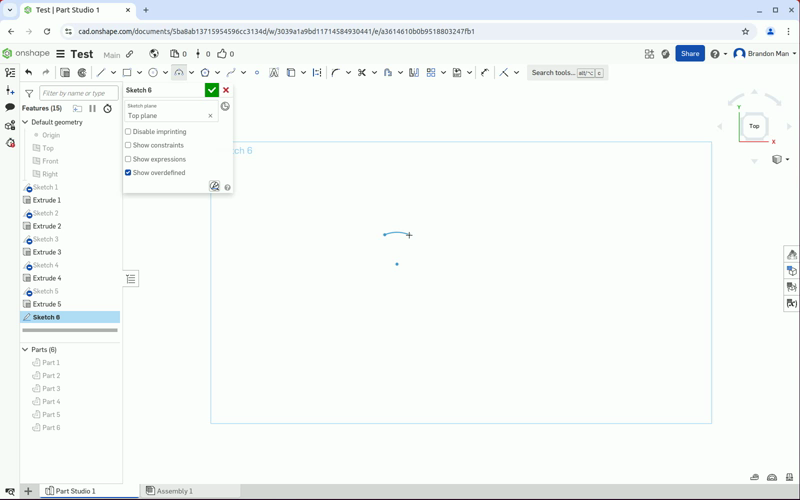
mouse_move(397, 331)
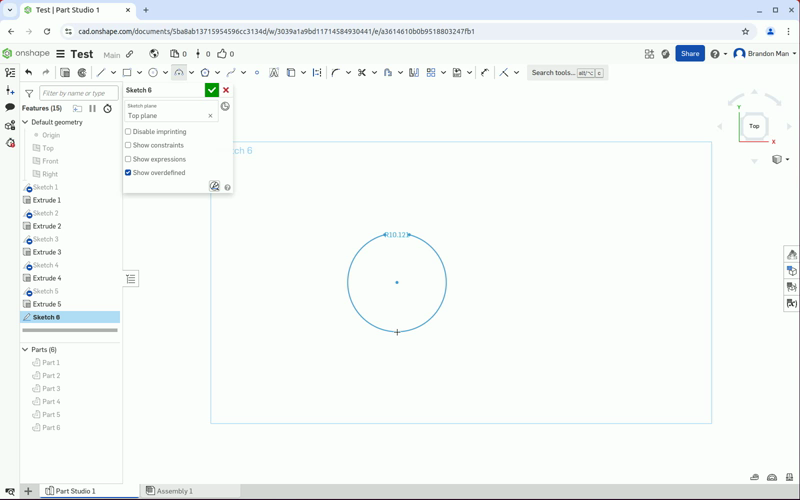
click(397, 331)
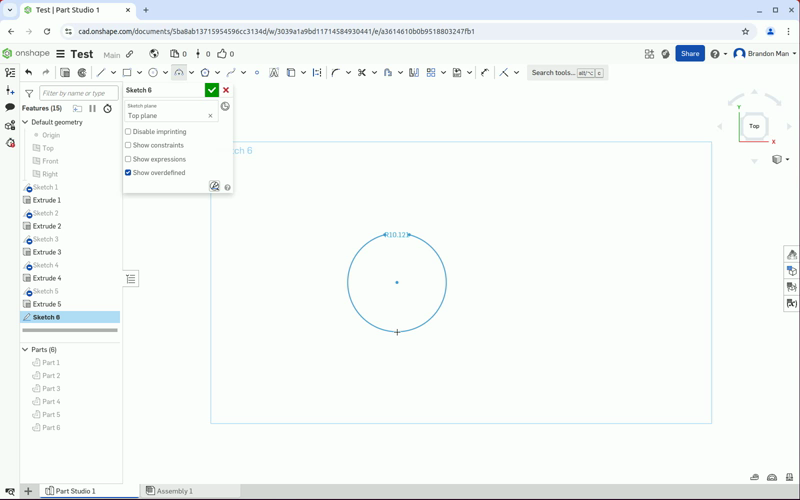
key_up(shift)
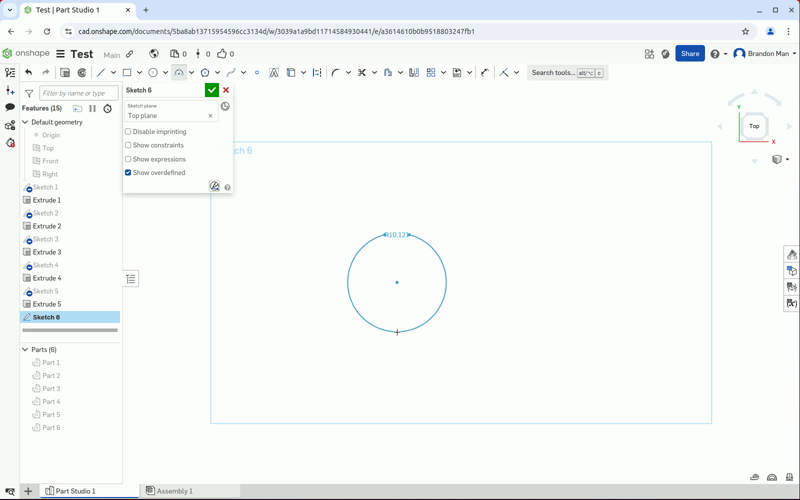
key(esc)
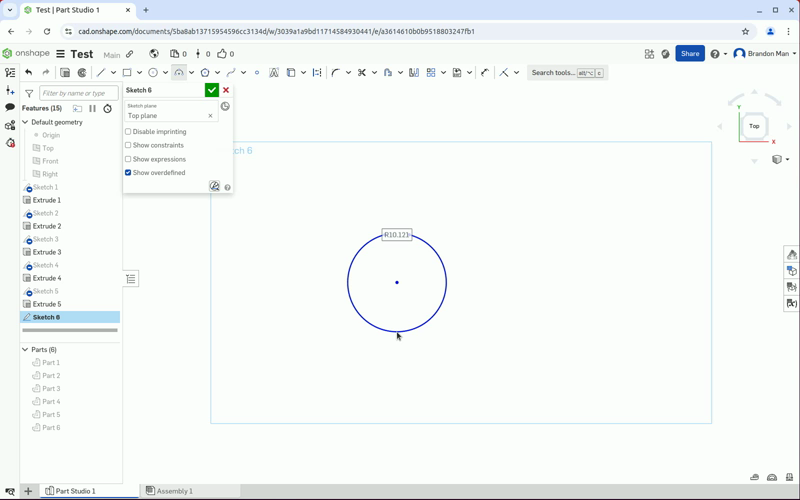
key(l)
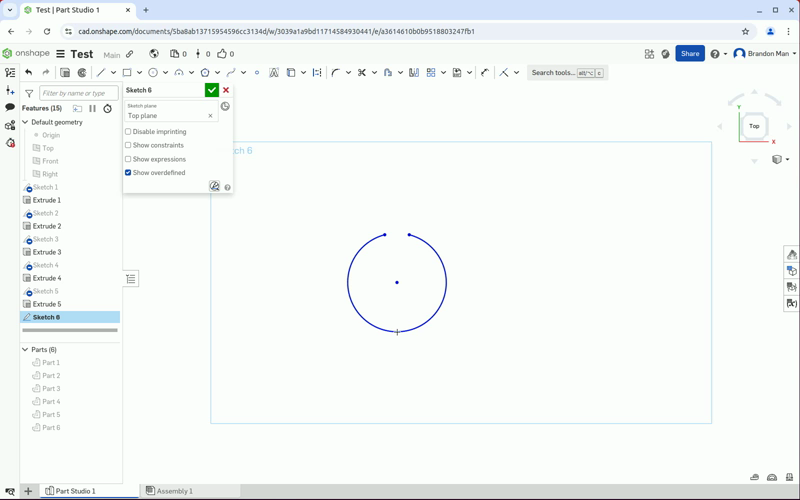
mouse_move(409, 234)
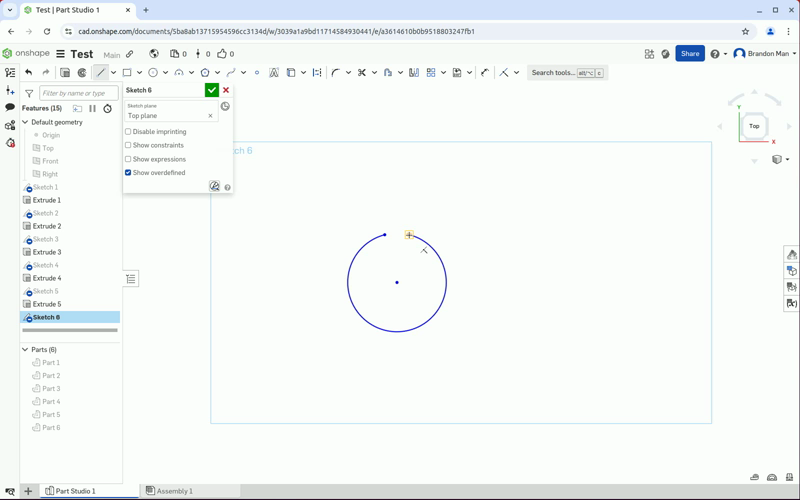
click(409, 234)
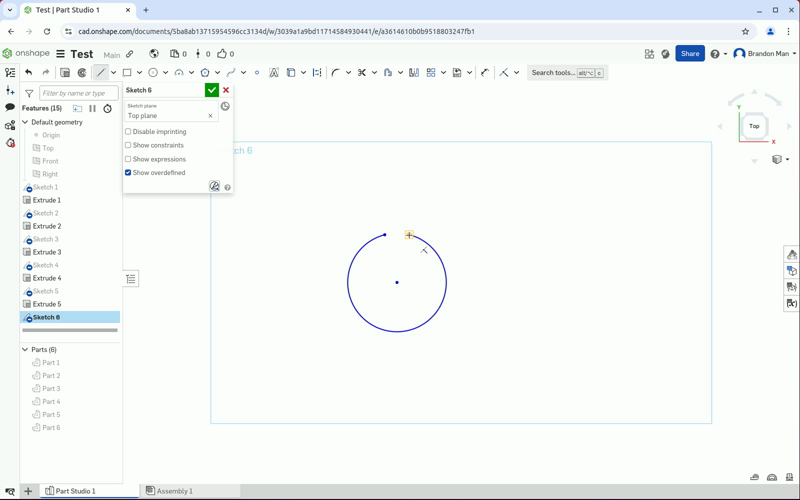
mouse_move(439, 234)
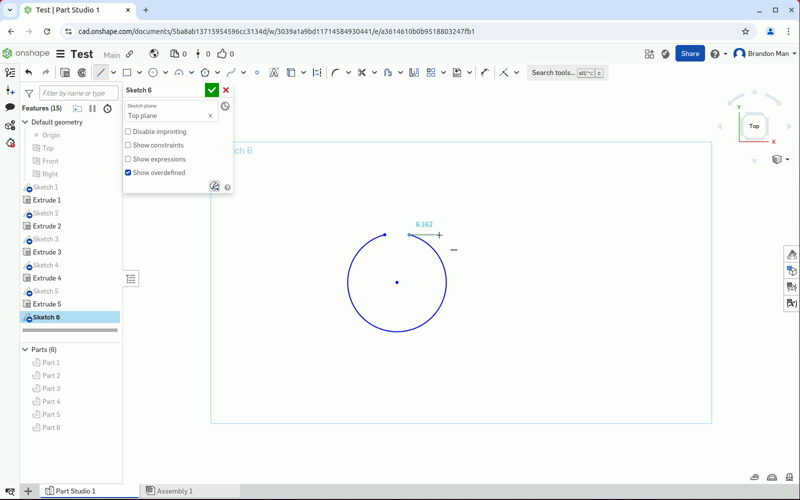
key_down(shift)
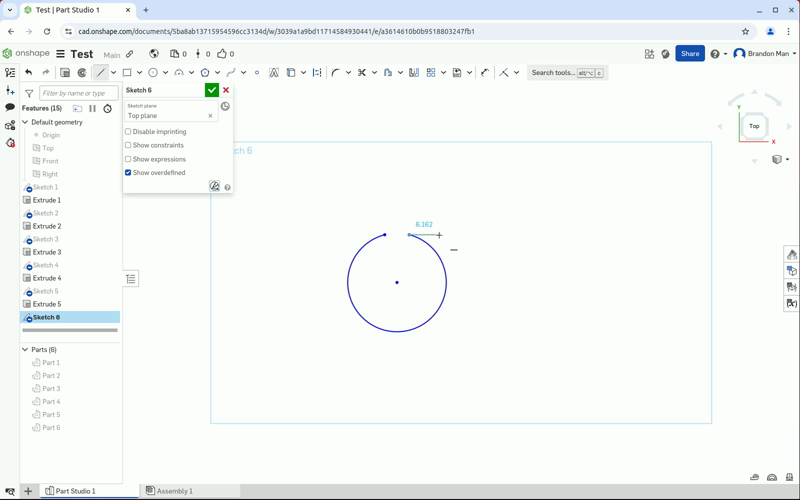
mouse_move(384, 234)
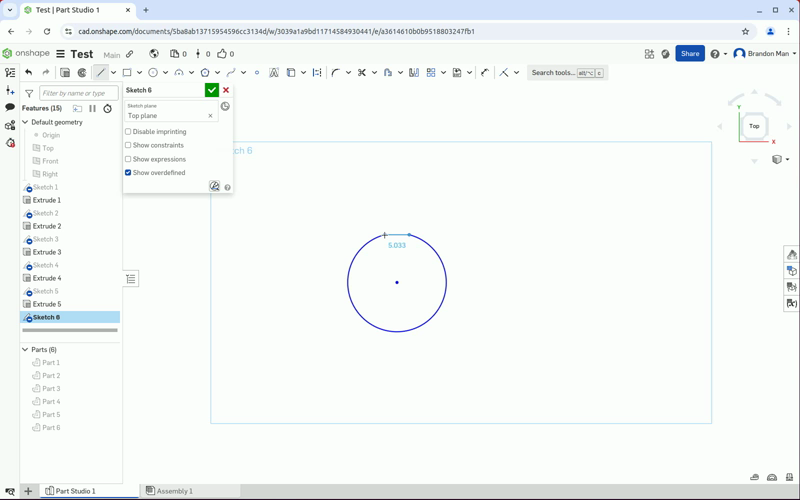
key_up(shift)
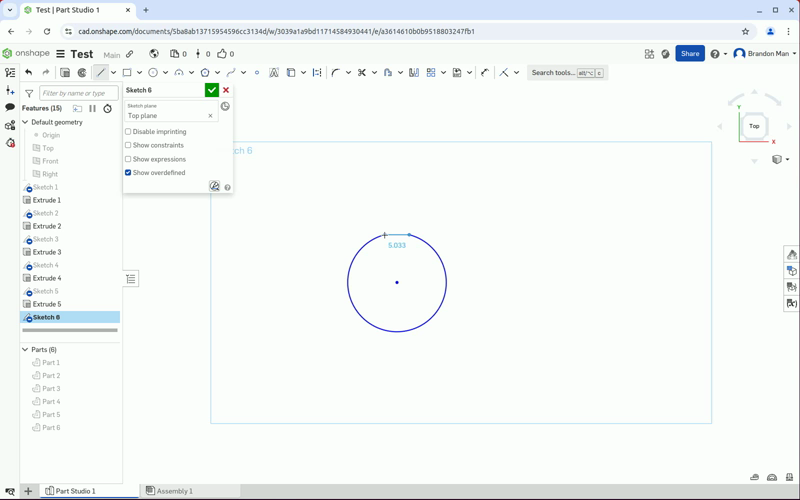
click(384, 234)
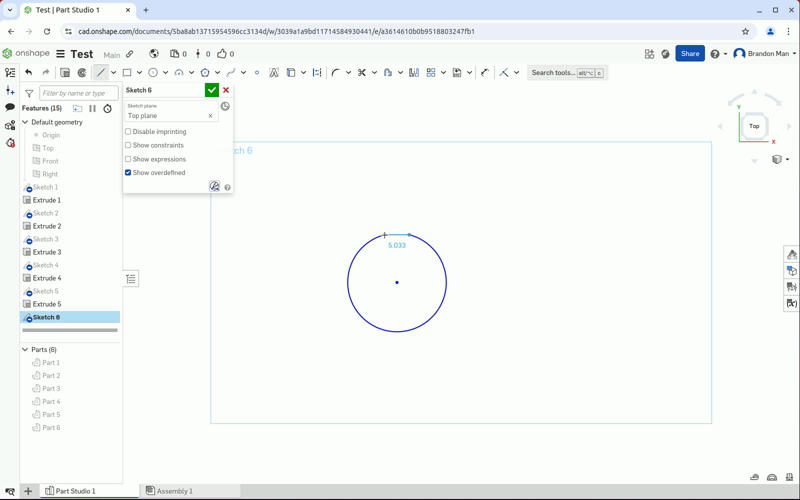
key(esc)
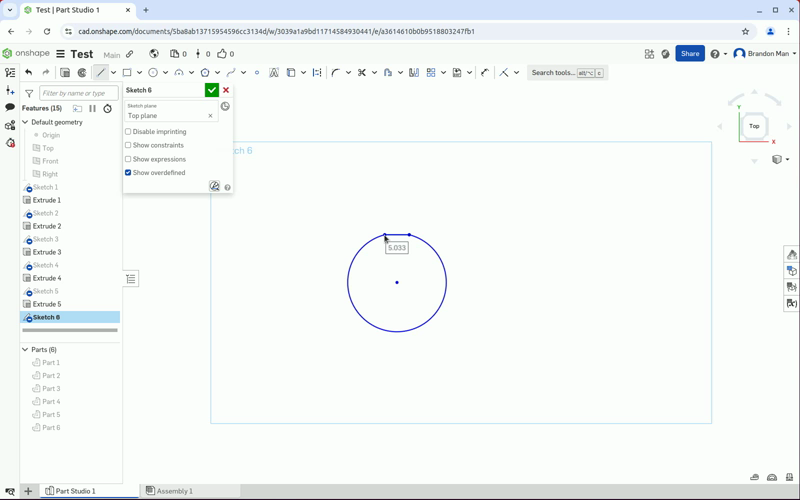
mouse_move(366, 260)
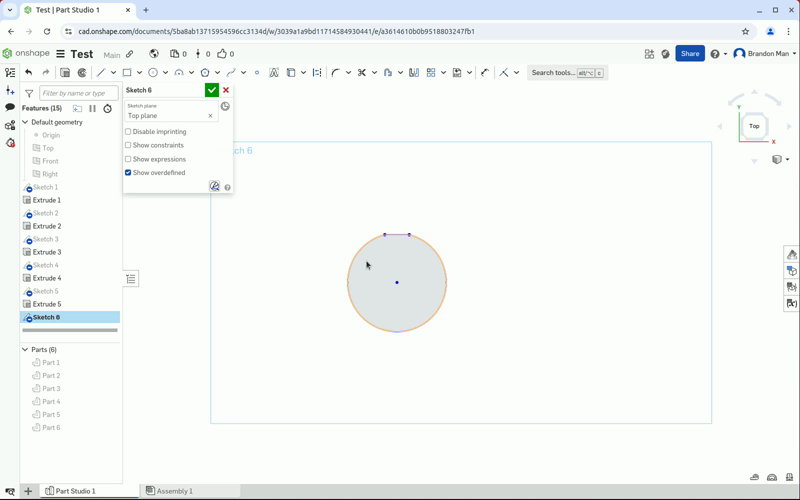
click(366, 260)
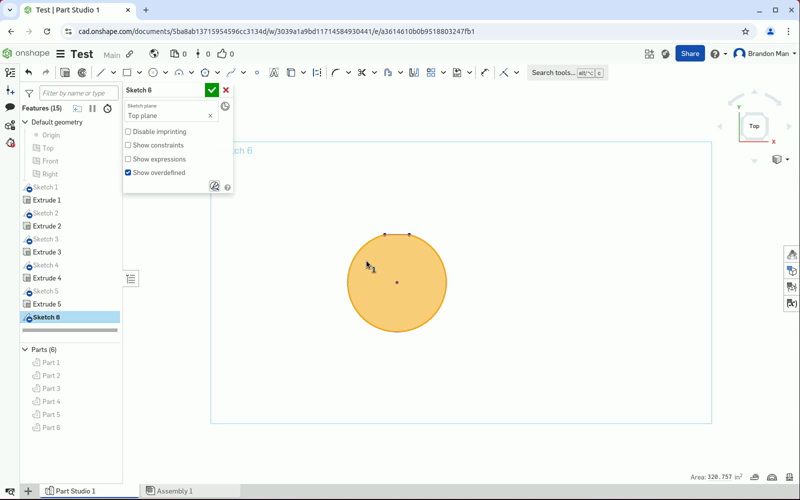
mouse_move(73, 352)
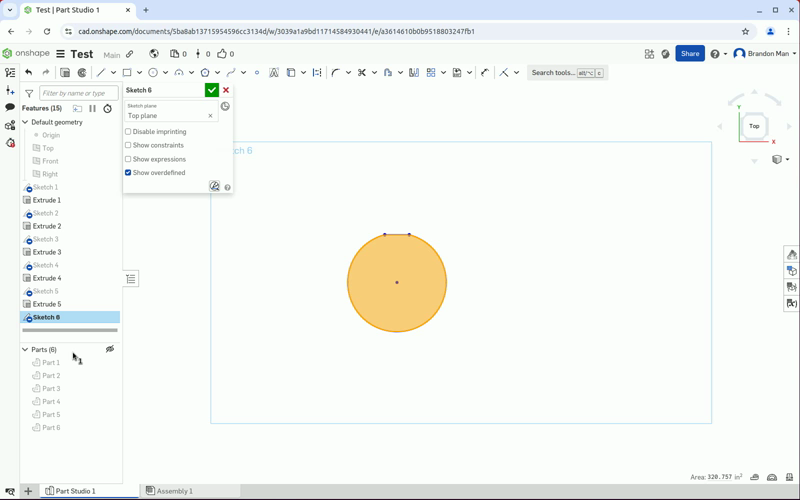
key(shift+y)
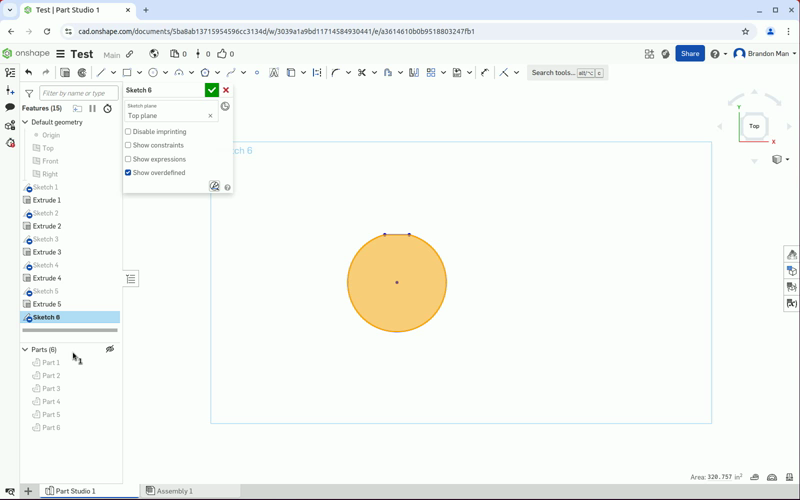
key(shift+e)
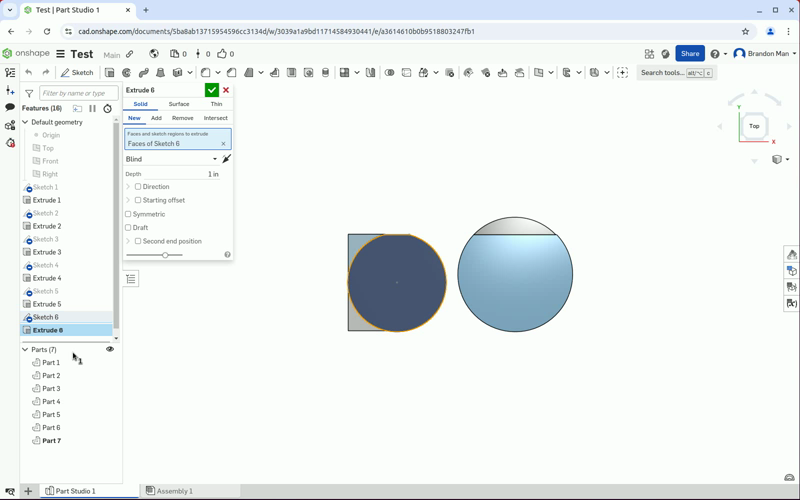
mouse_move(143, 106)
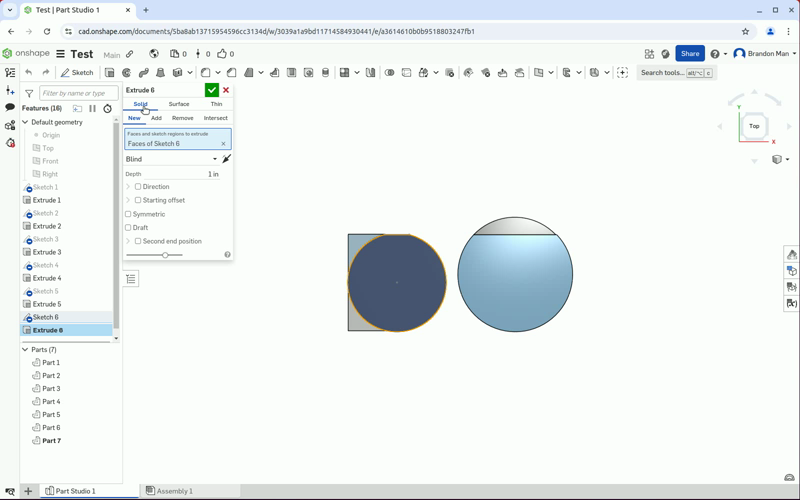
click(143, 106)
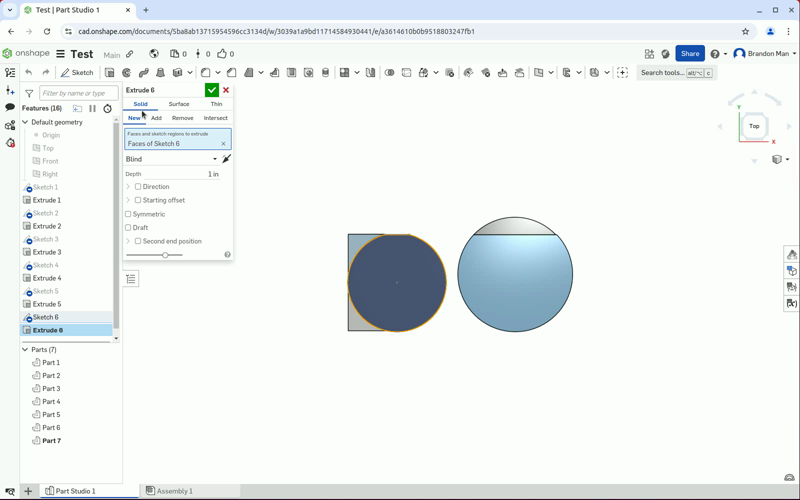
mouse_move(137, 120)
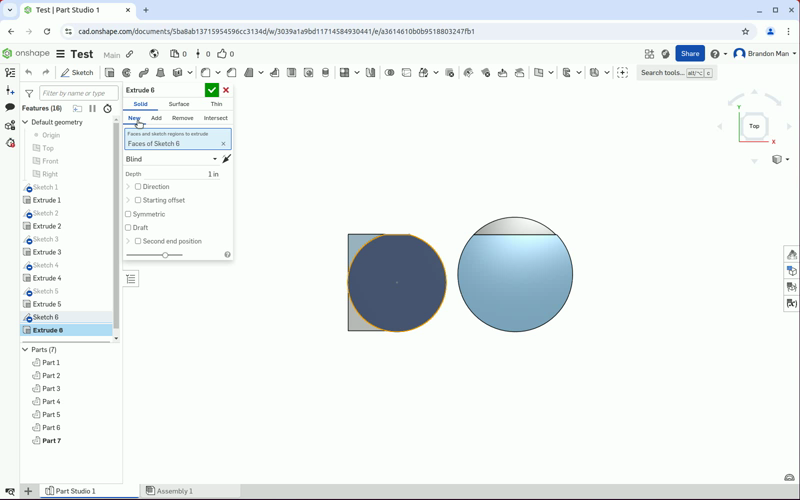
click(137, 120)
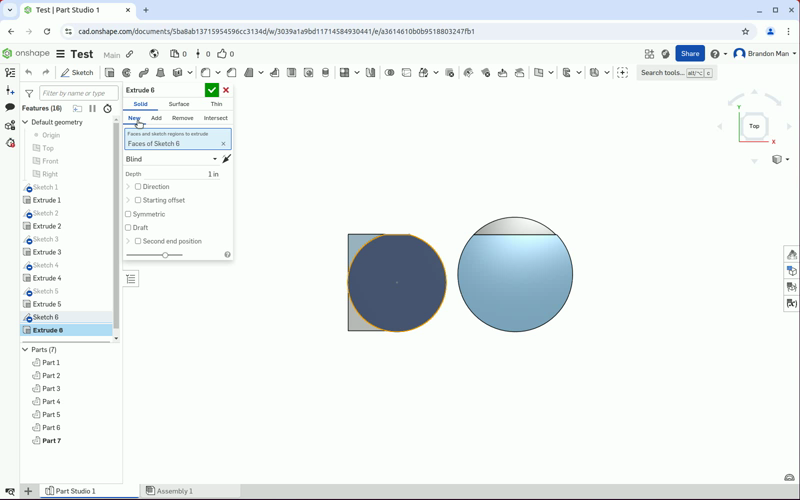
key(tab, 4)
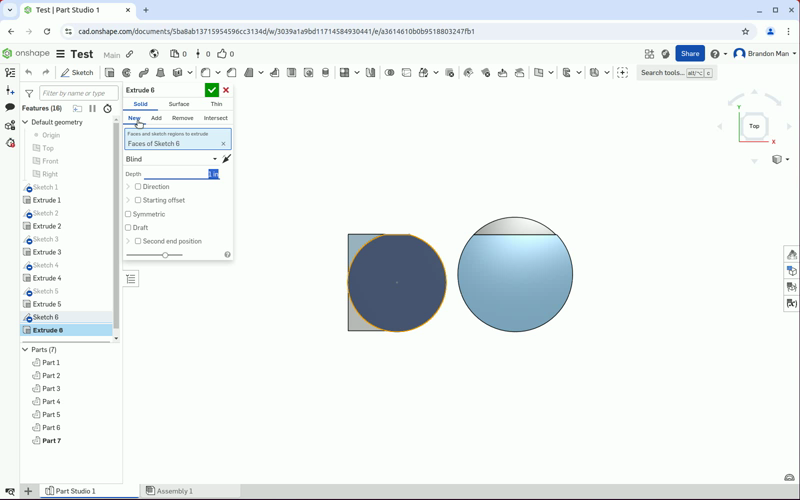
text(-11.554)
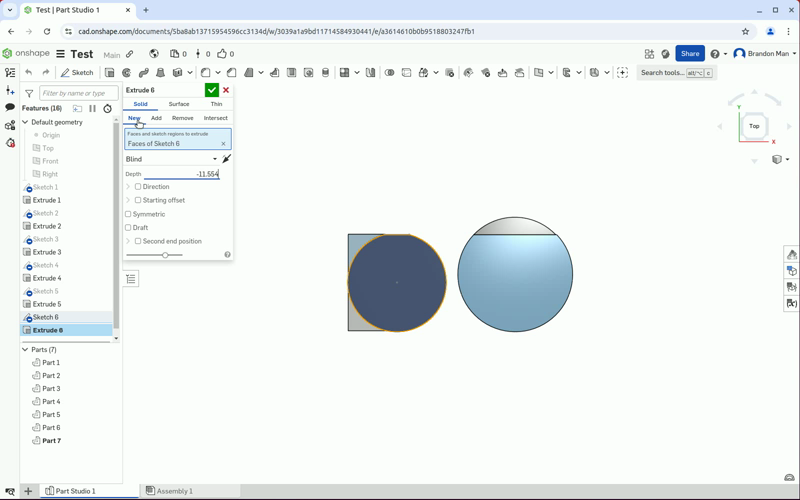
key(enter)
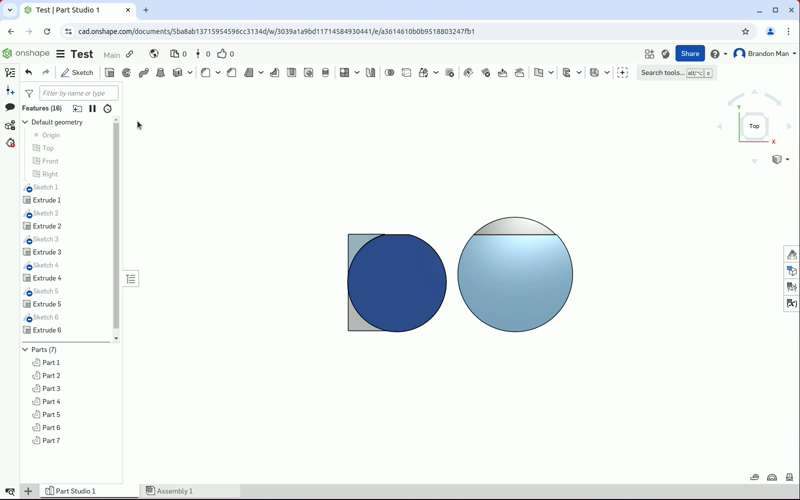
key(shift+h)
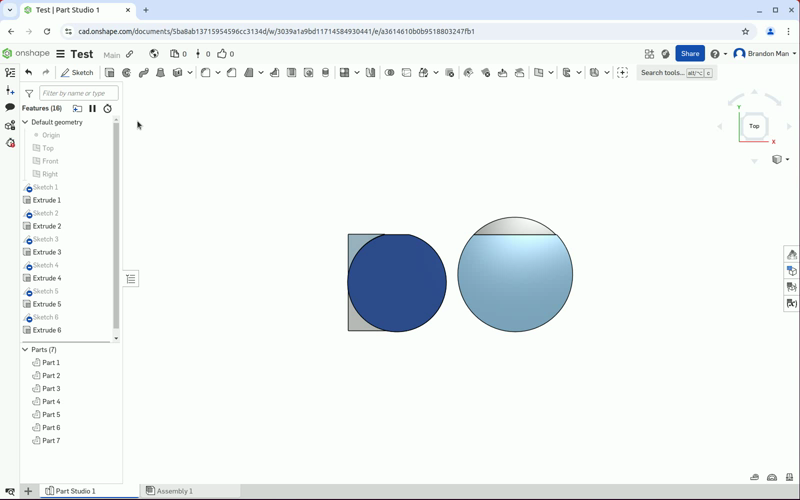
key(shift+h)
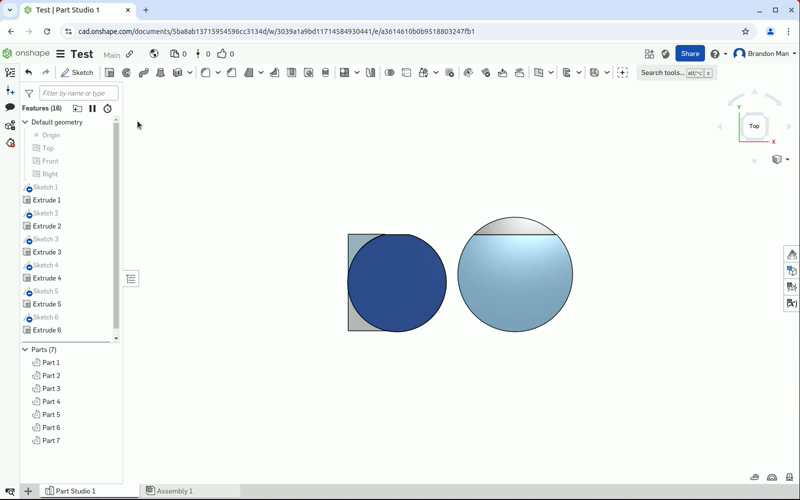
mouse_move(69, 189)
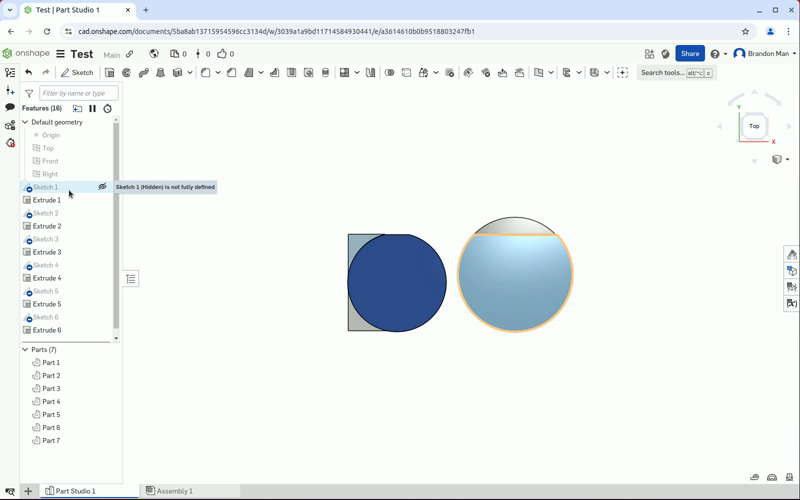
click(69, 189)
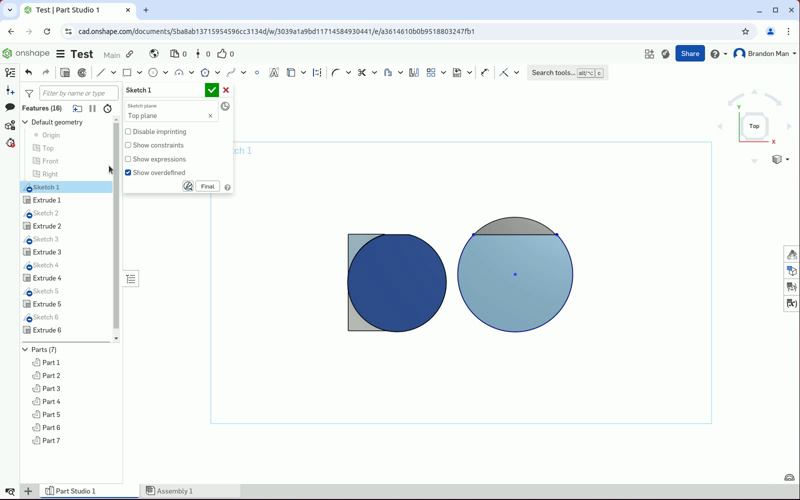
mouse_move(229, 92)
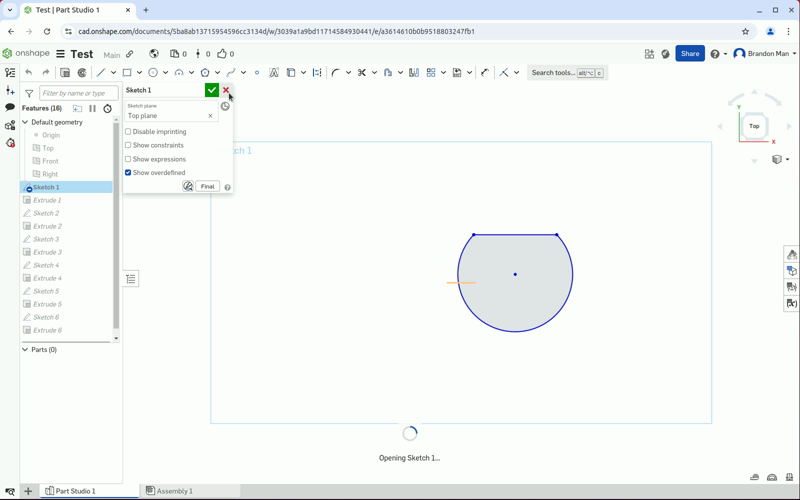
click(229, 92)
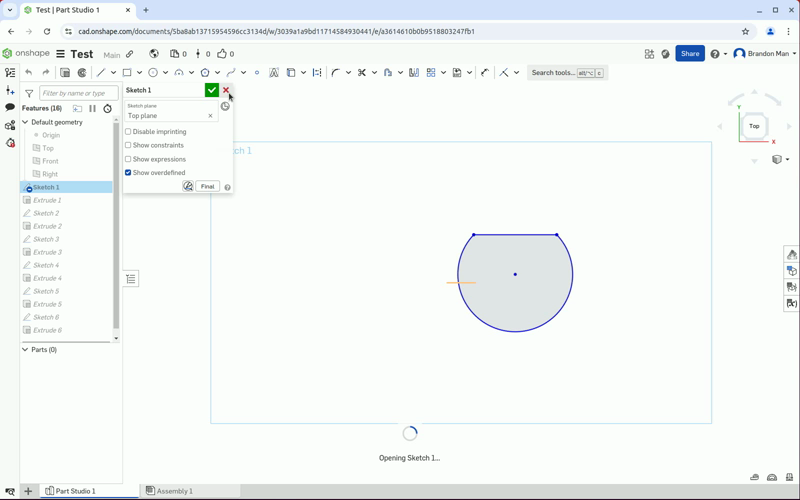
key(shift+s)
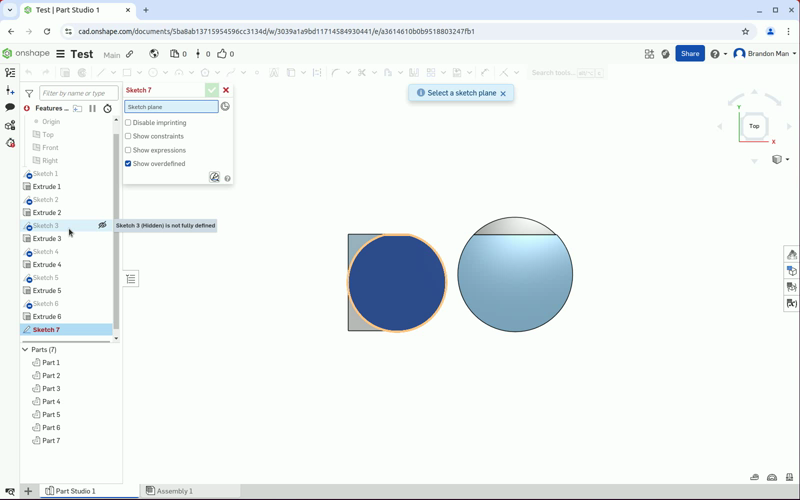
scroll(3)
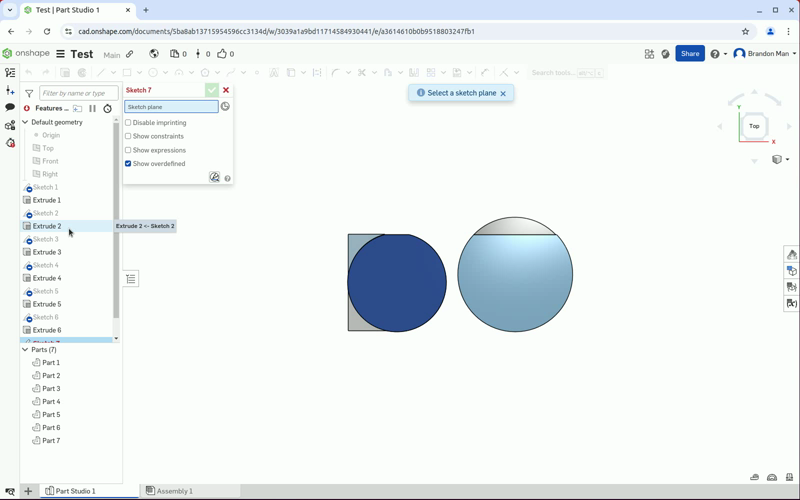
mouse_move(69, 150)
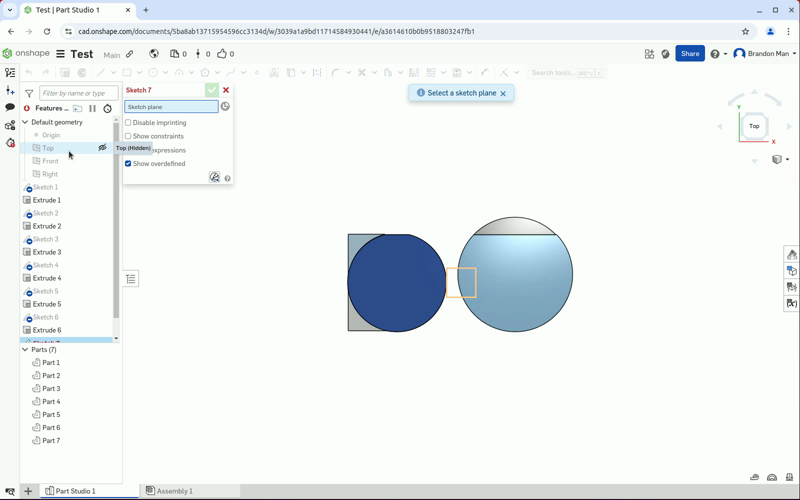
click(69, 150)
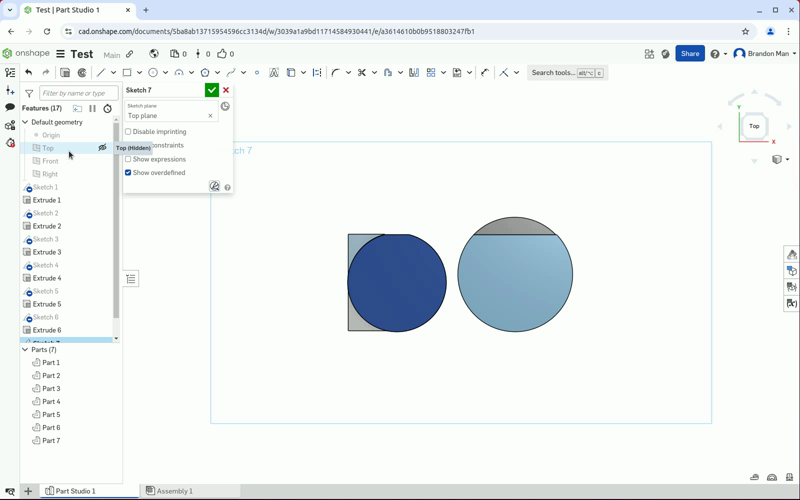
mouse_move(73, 352)
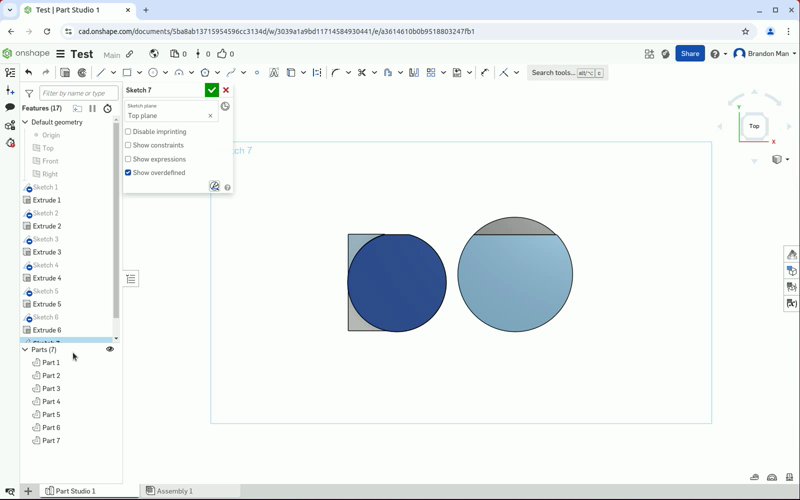
key(y)
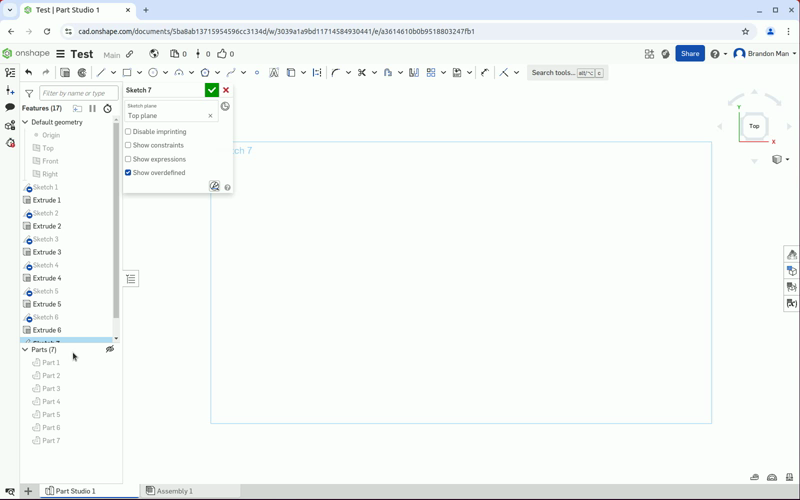
key(a)
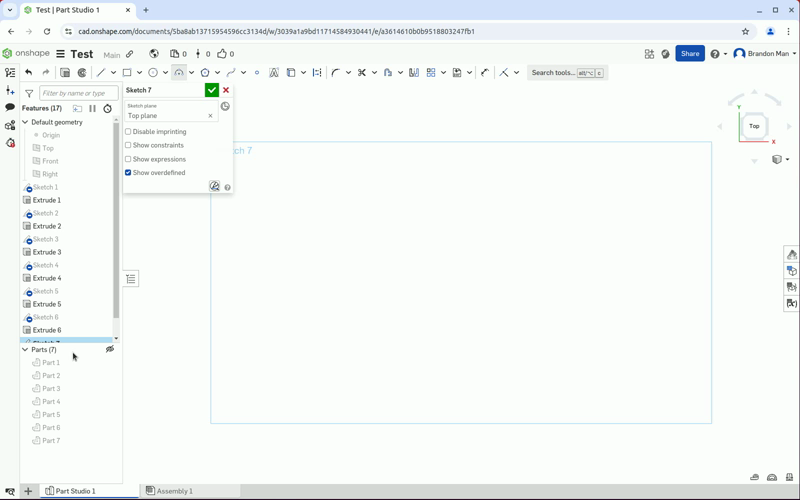
key_down(shift)
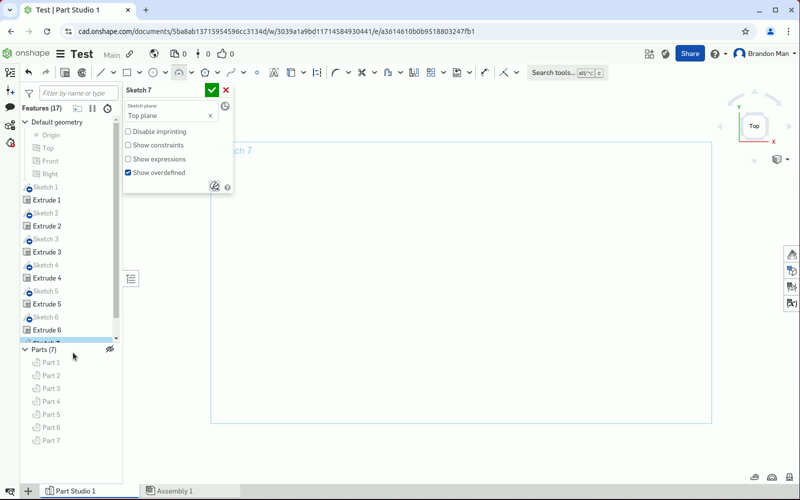
mouse_move(473, 234)
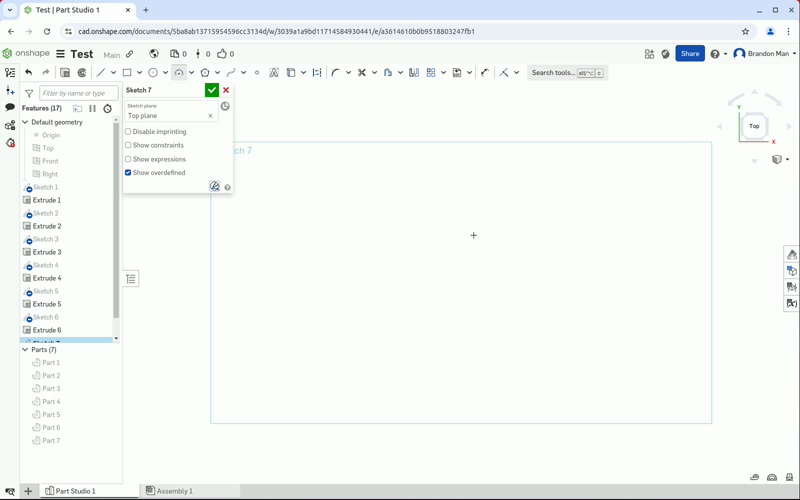
click(473, 234)
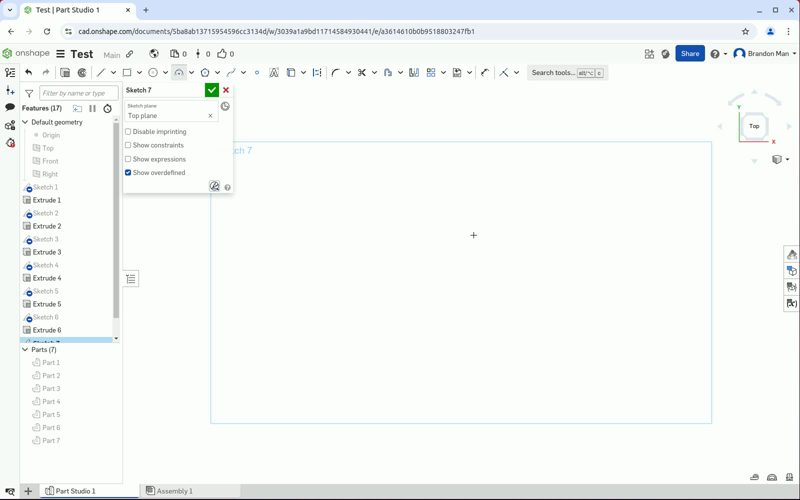
key_up(shift)
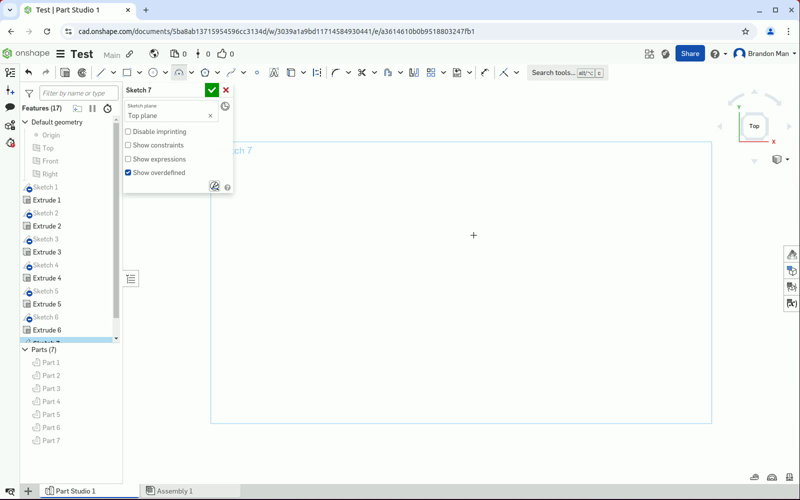
key_down(shift)
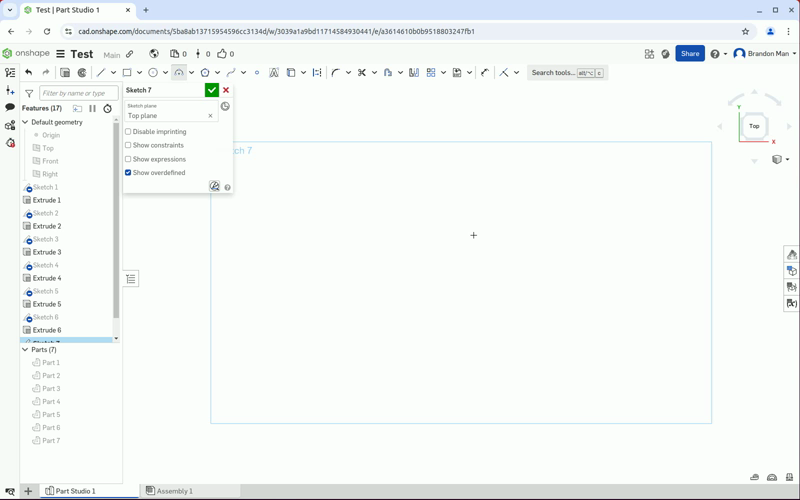
mouse_move(556, 234)
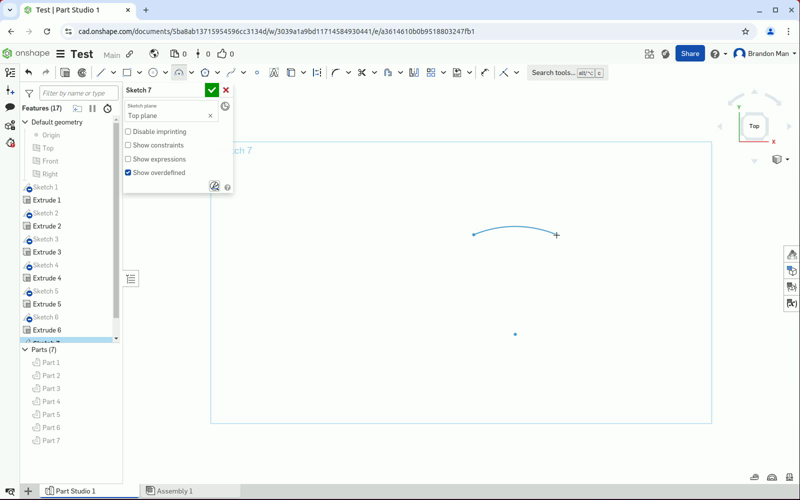
click(556, 234)
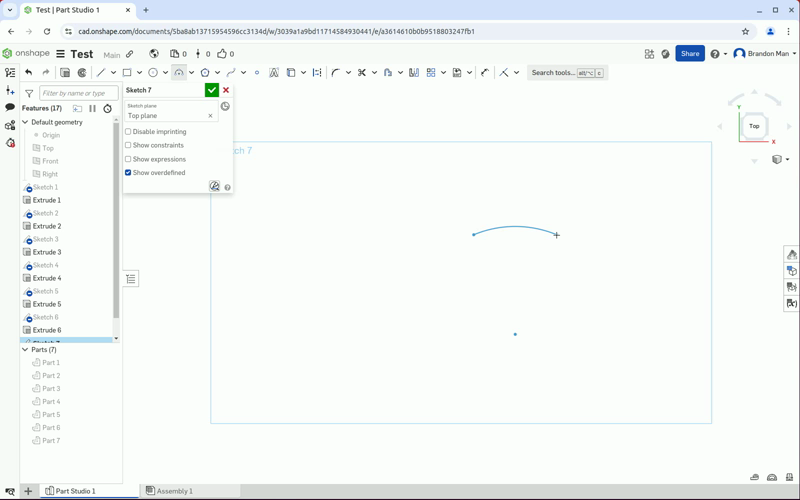
mouse_move(515, 331)
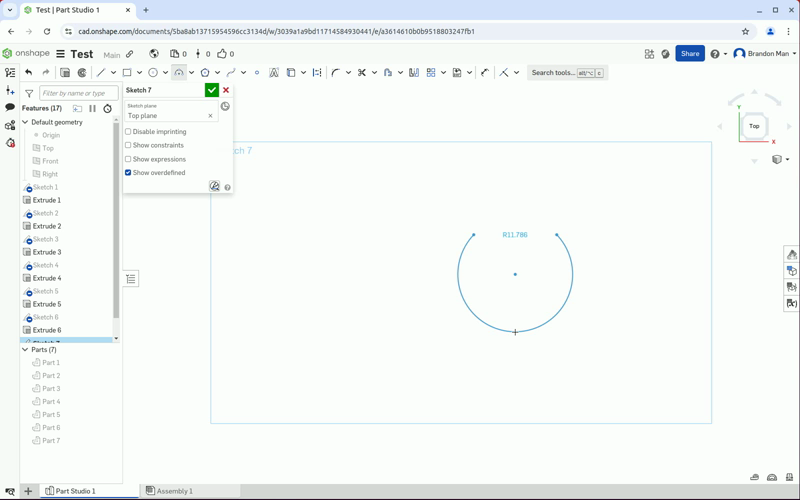
click(515, 331)
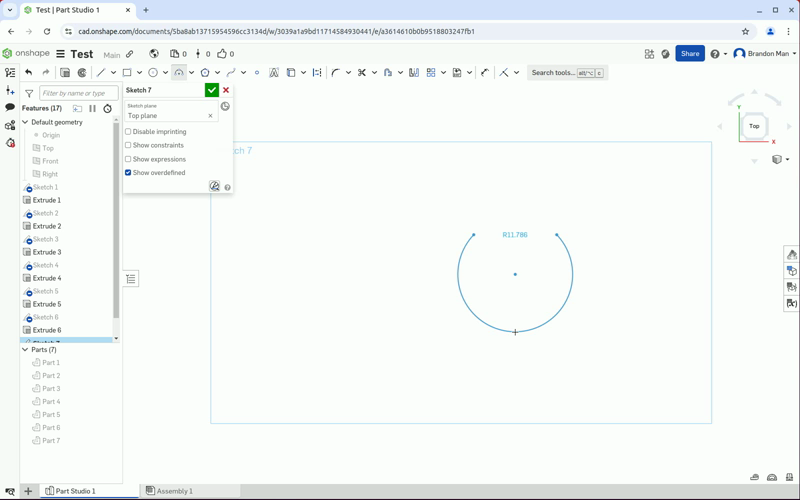
key_up(shift)
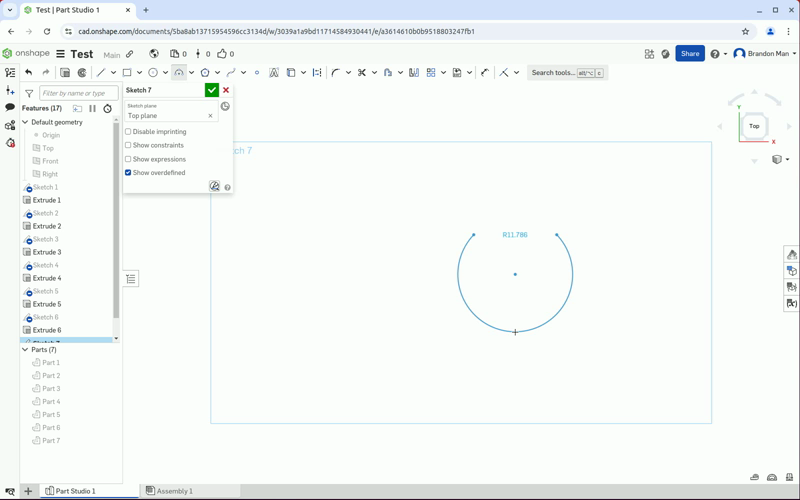
key(esc)
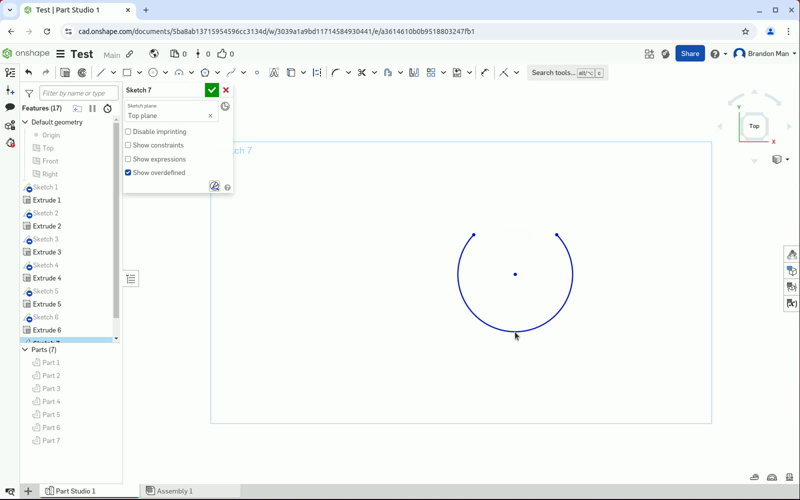
key(l)
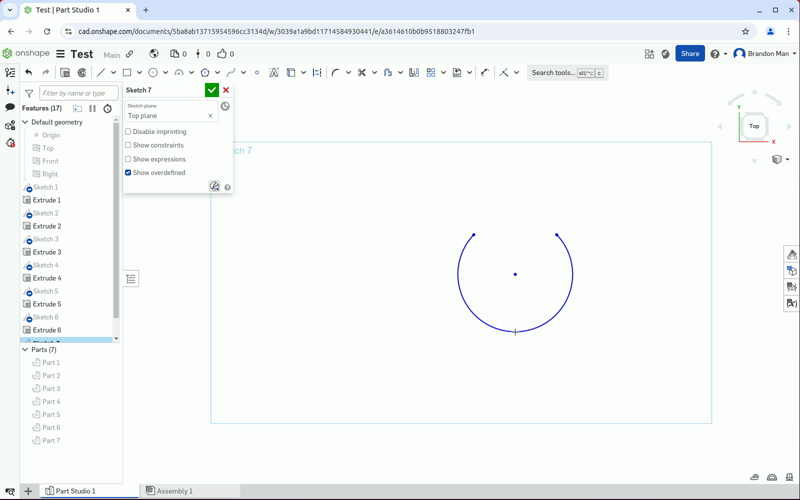
mouse_move(556, 234)
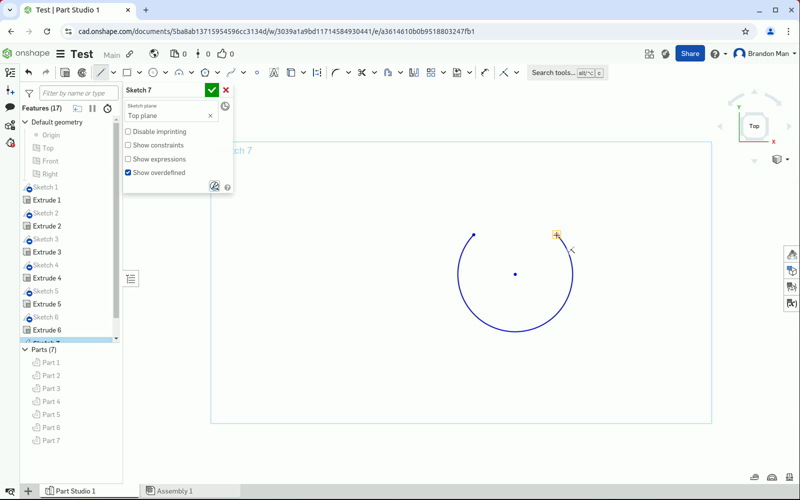
click(556, 234)
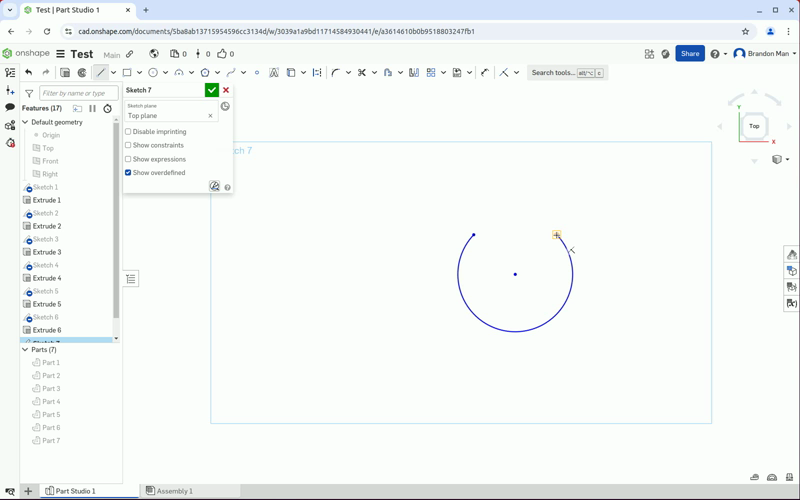
key_down(shift)
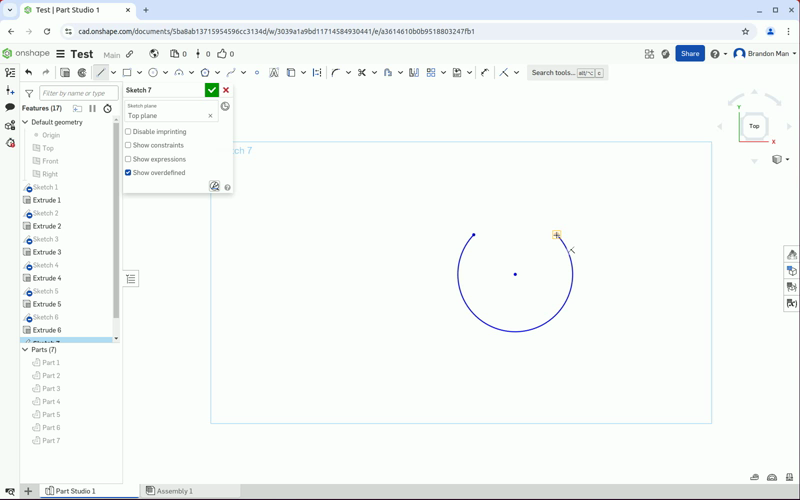
mouse_move(473, 234)
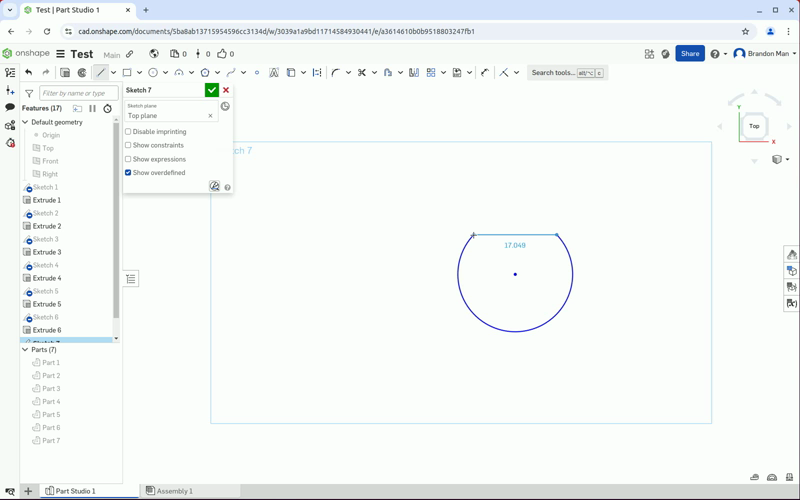
key_up(shift)
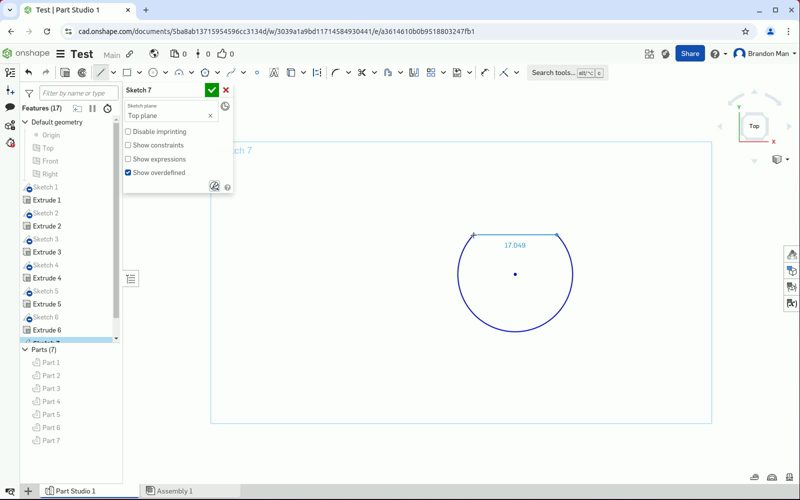
click(473, 234)
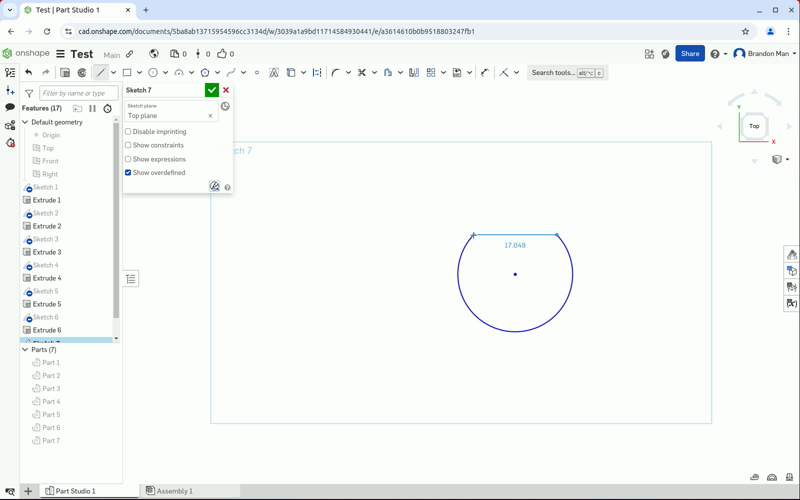
key(esc)
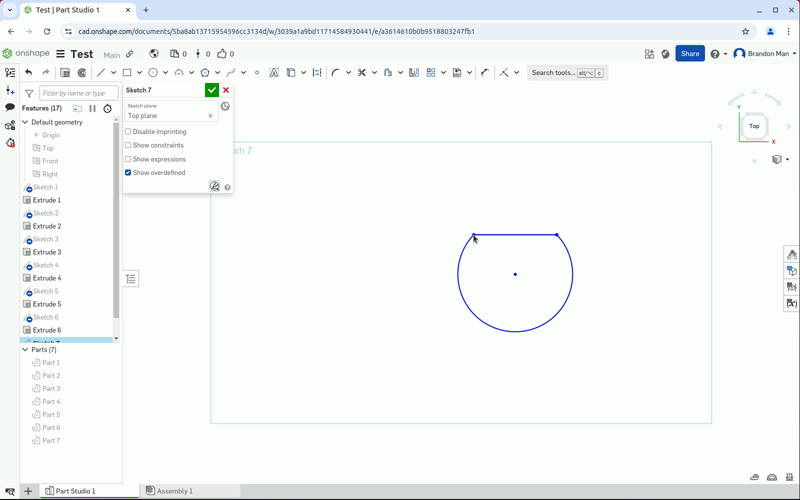
mouse_move(481, 294)
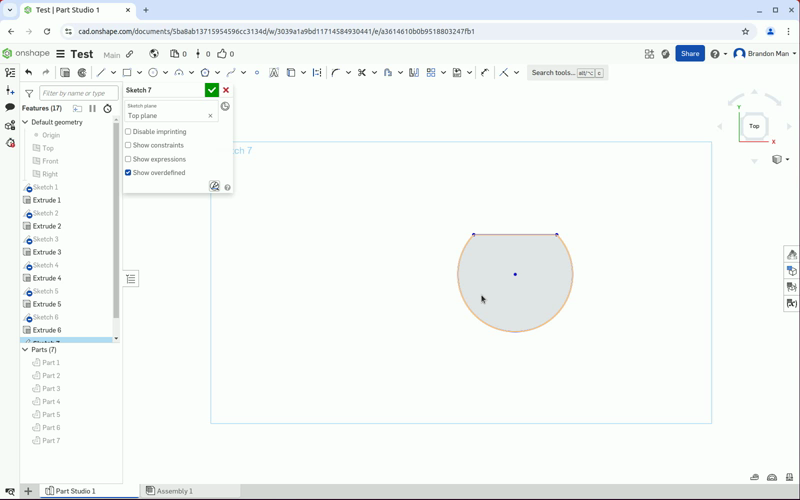
click(481, 294)
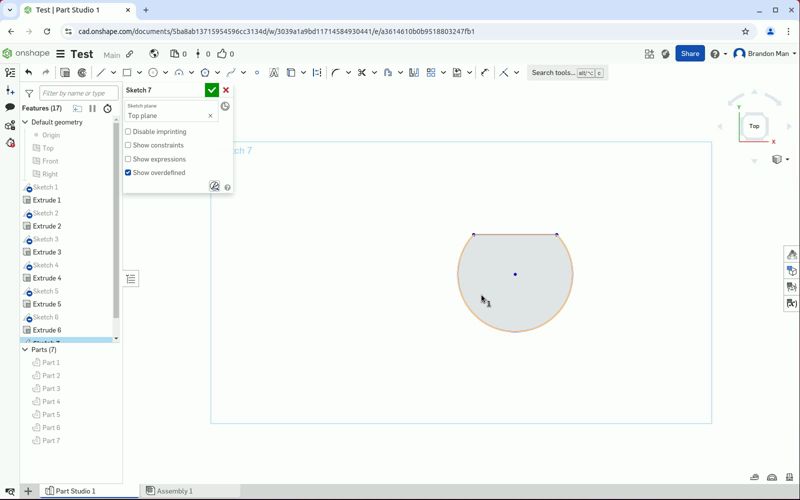
mouse_move(73, 352)
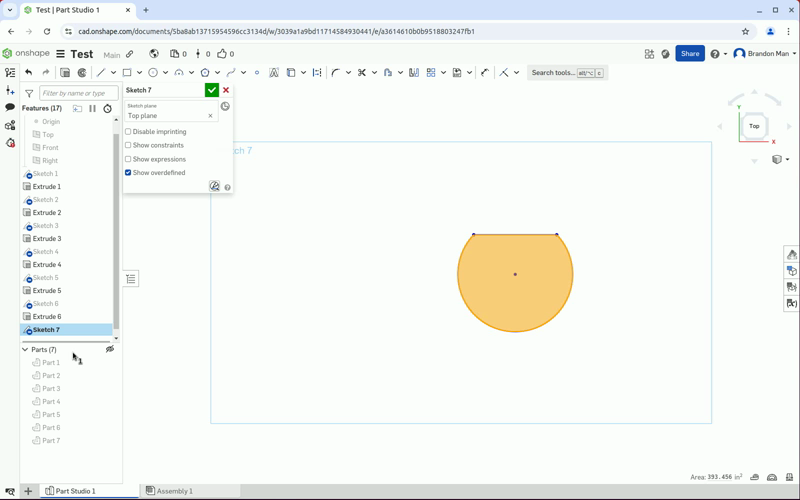
key(shift+y)
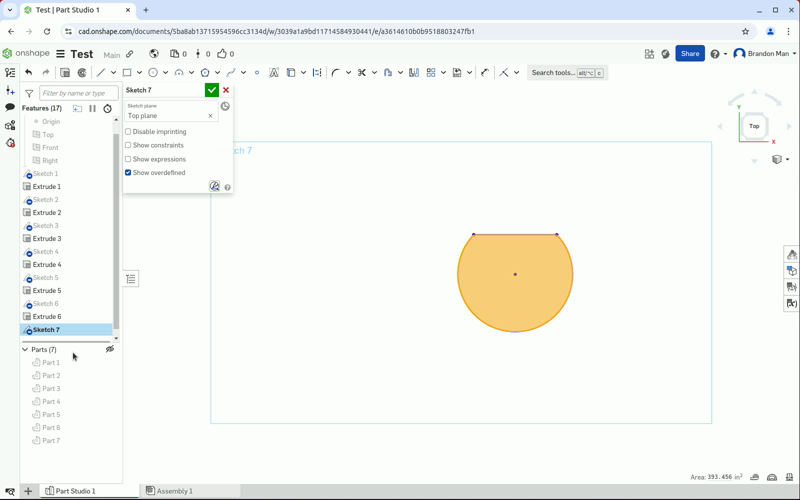
key(shift+e)
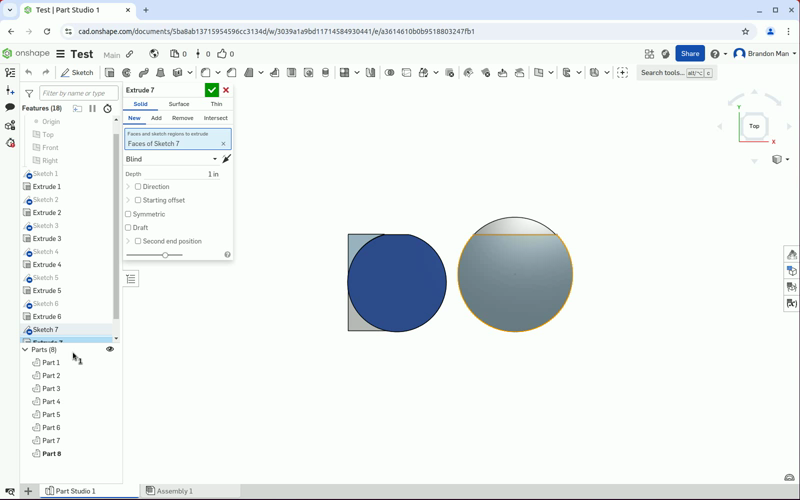
mouse_move(143, 106)
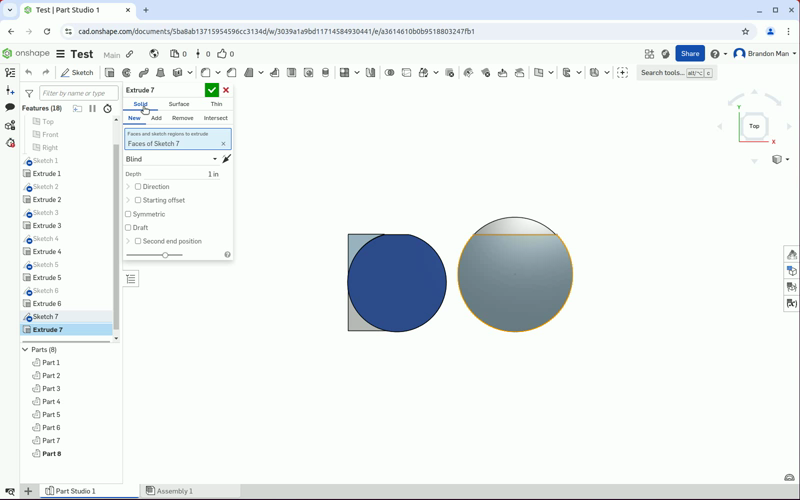
click(143, 106)
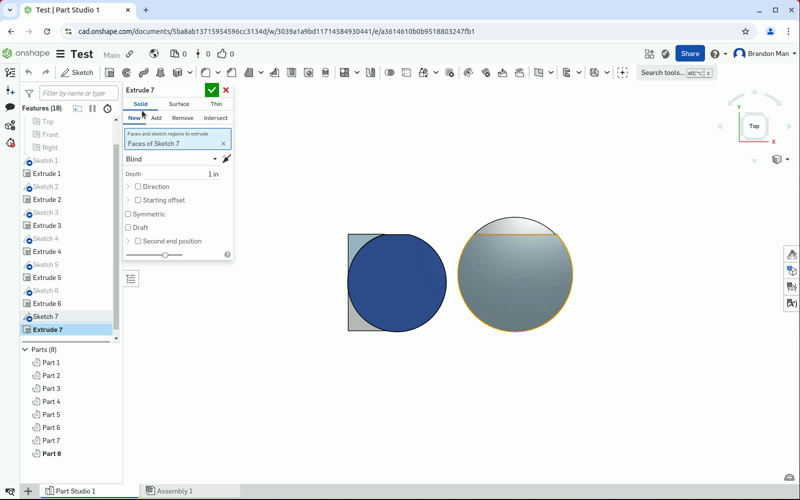
mouse_move(137, 120)
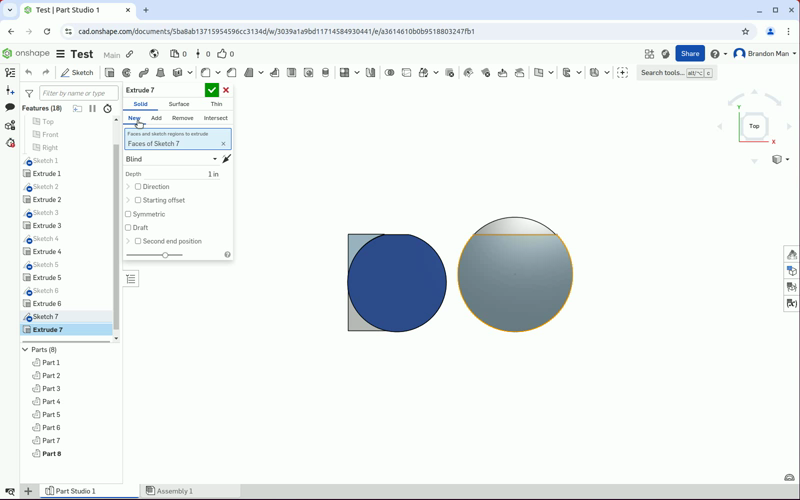
click(137, 120)
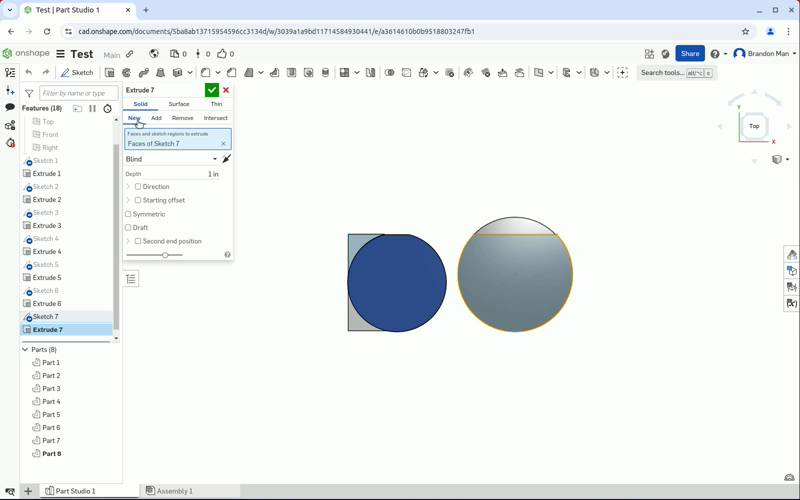
key(tab, 4)
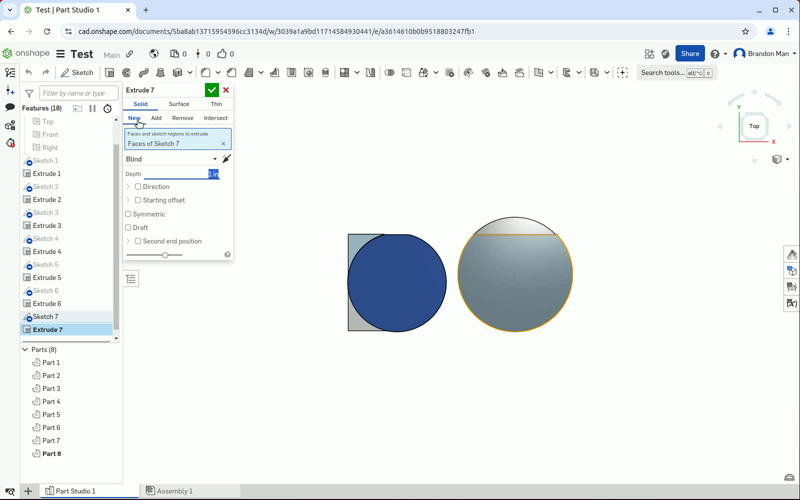
text(-11.554)
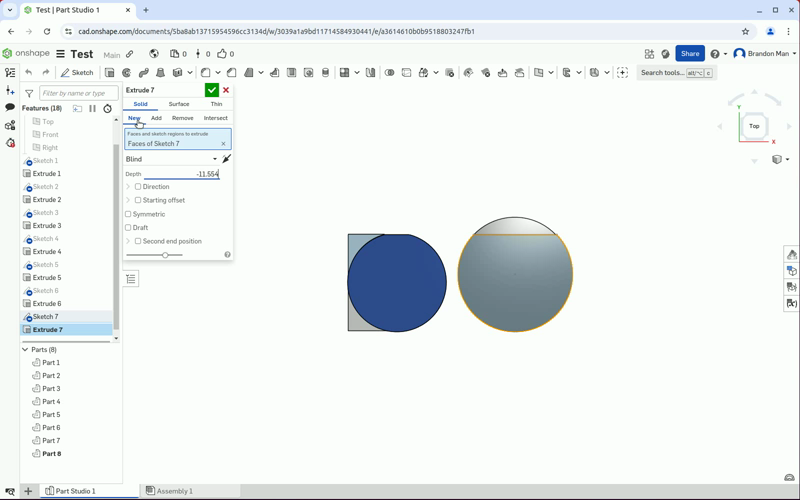
key(enter)
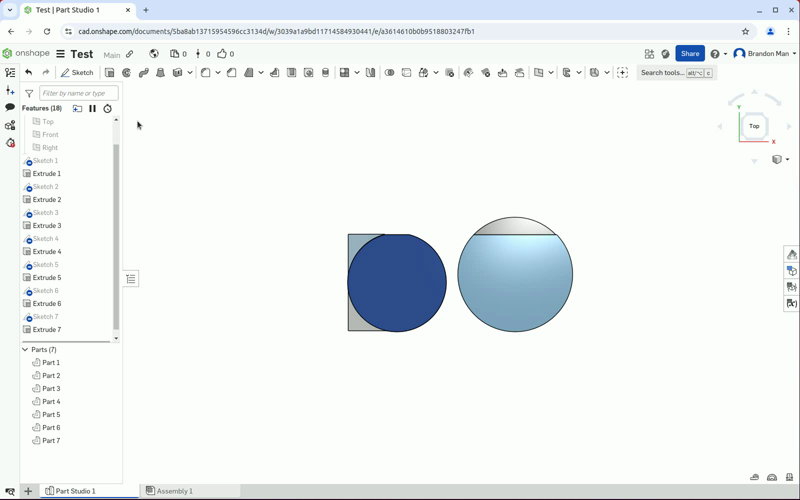
key(shift+h)
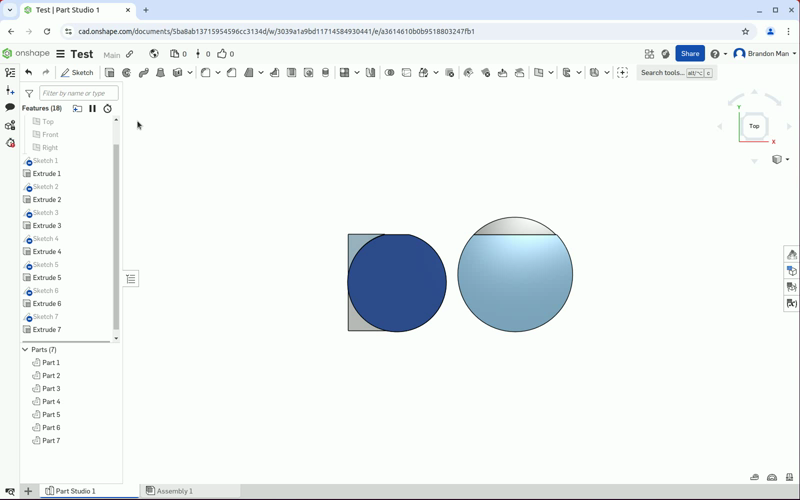
key(shift+h)
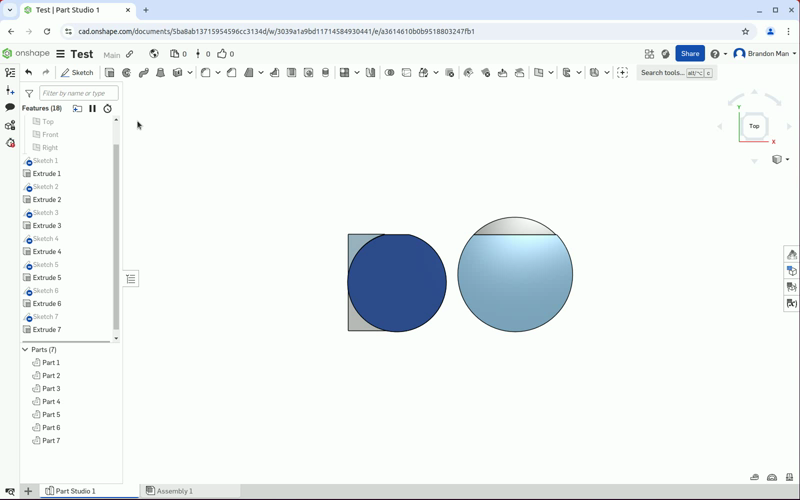
mouse_move(69, 163)
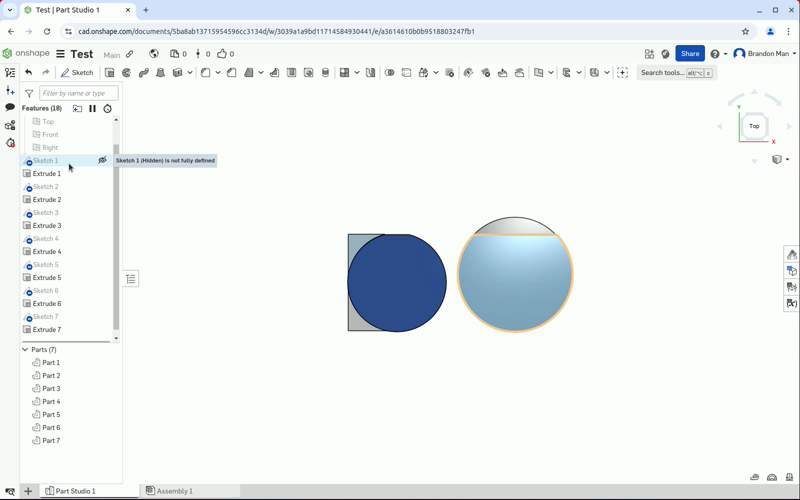
click(69, 163)
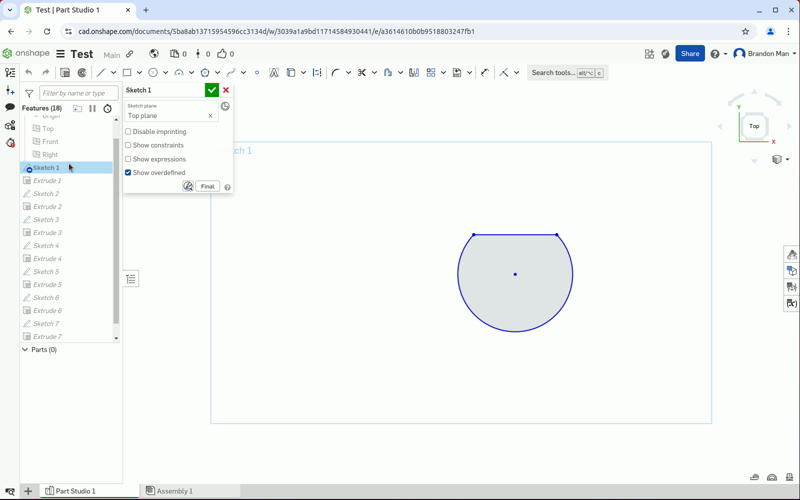
mouse_move(229, 92)
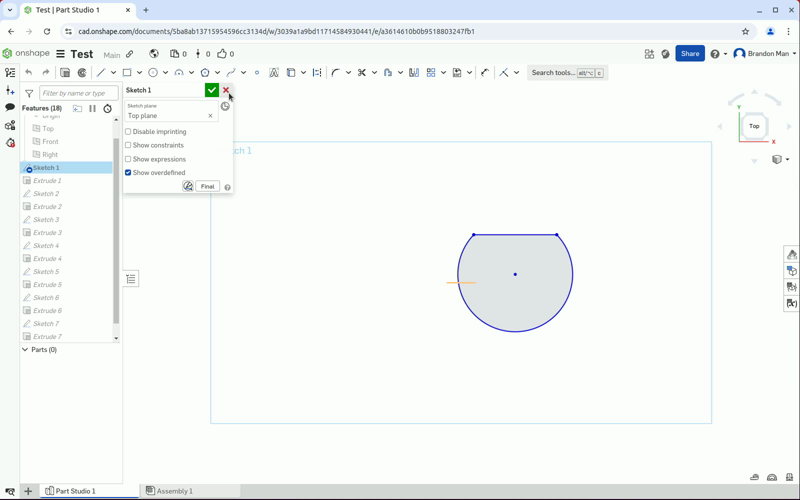
click(229, 92)
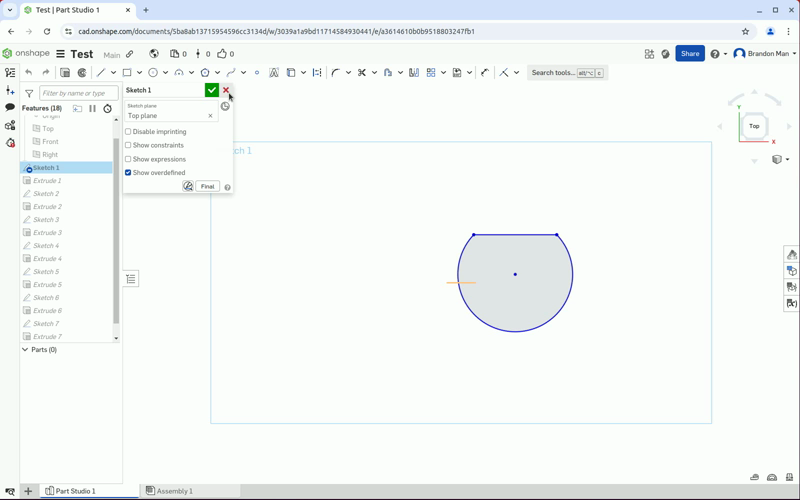
key(shift+s)
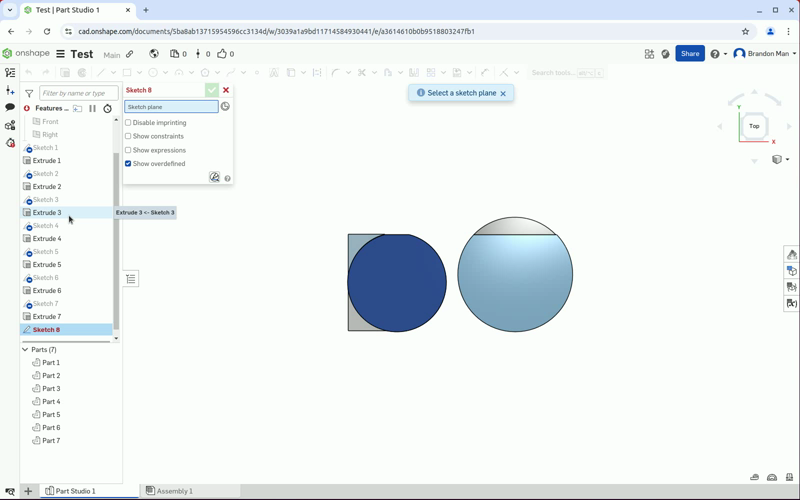
scroll(3)
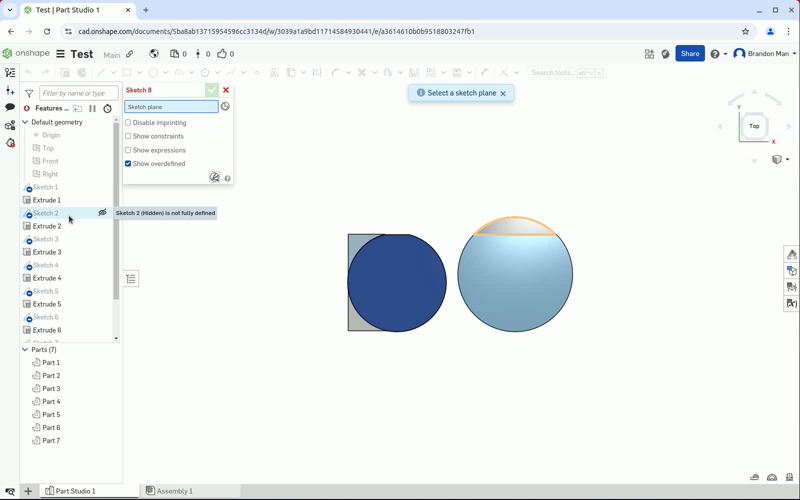
mouse_move(69, 150)
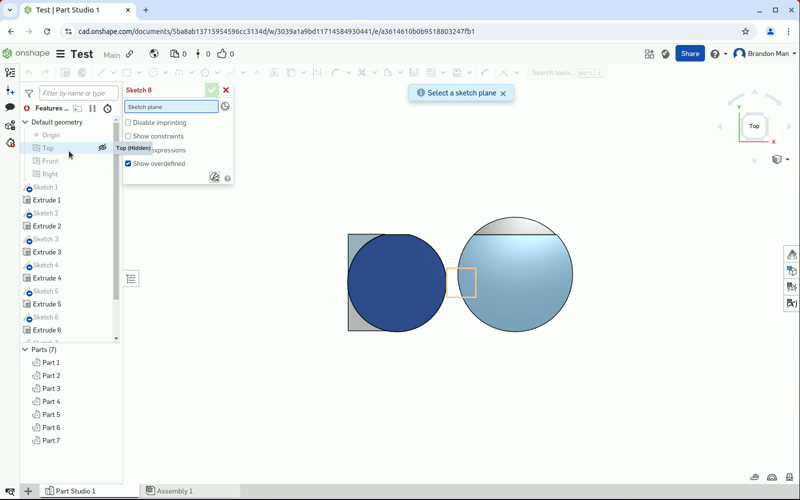
click(69, 150)
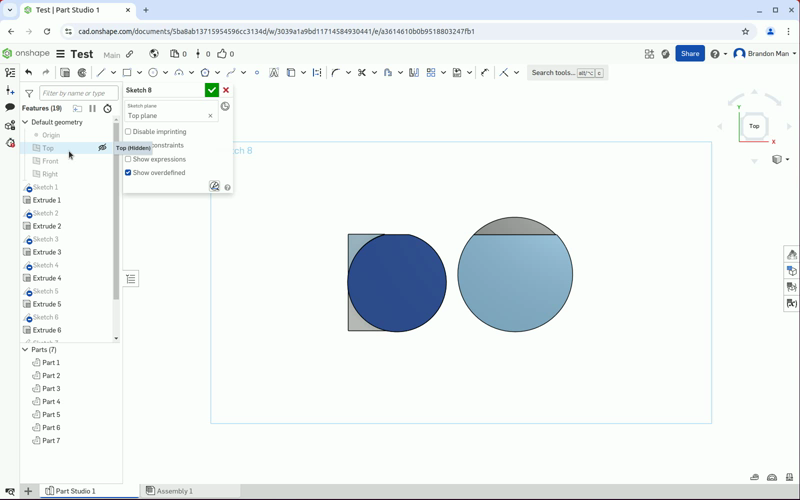
mouse_move(73, 352)
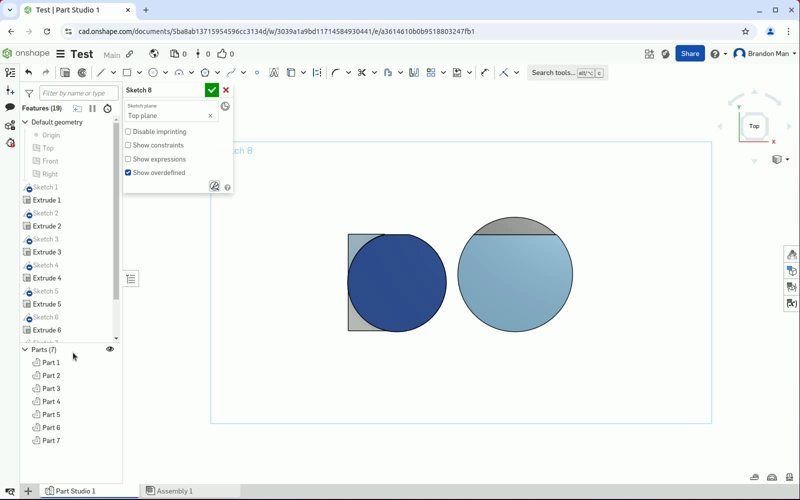
key(y)
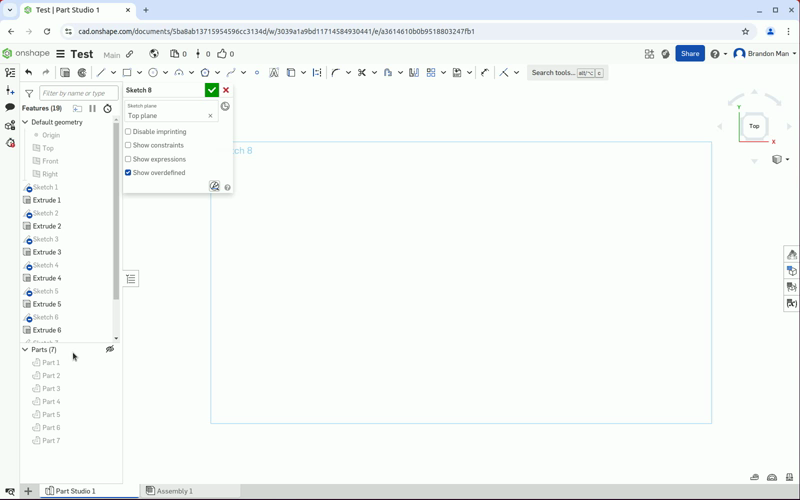
key(l)
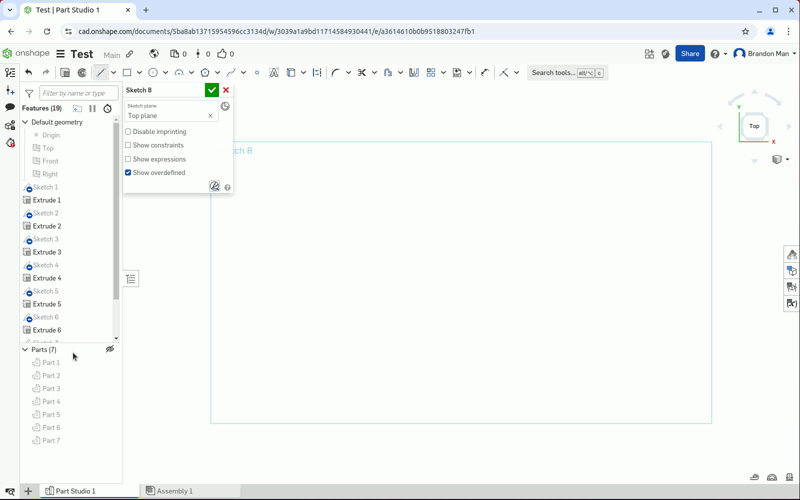
key_down(shift)
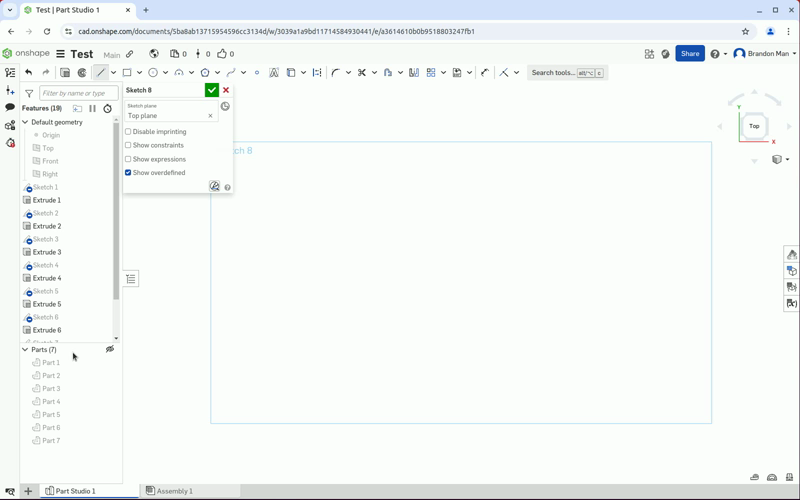
mouse_move(514, 330)
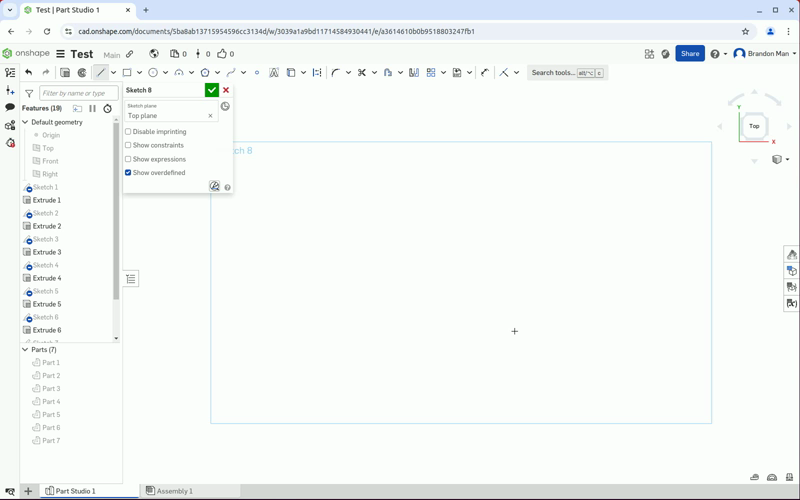
click(514, 330)
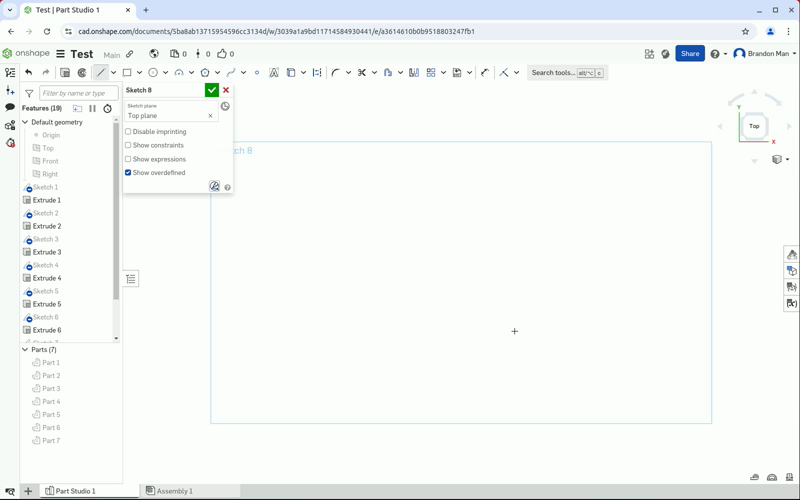
key_up(shift)
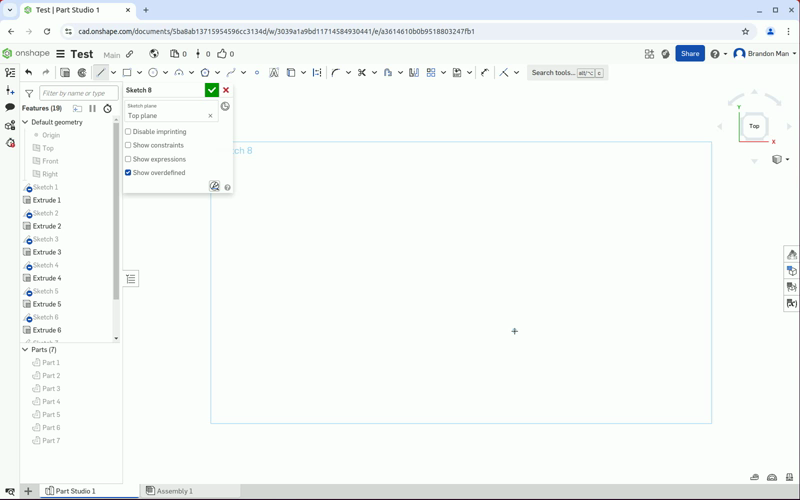
key_down(shift)
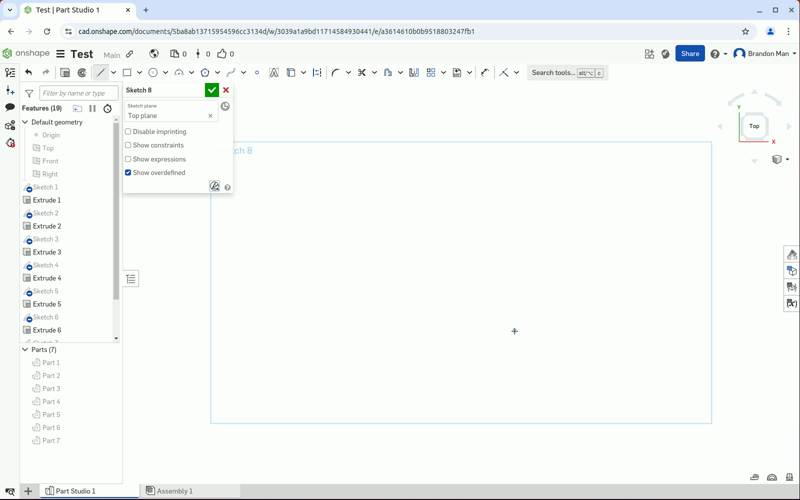
mouse_move(544, 330)
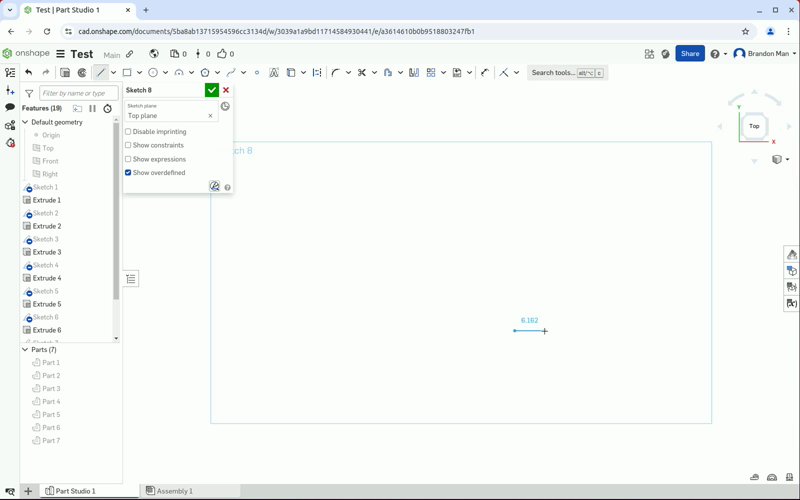
mouse_move(572, 330)
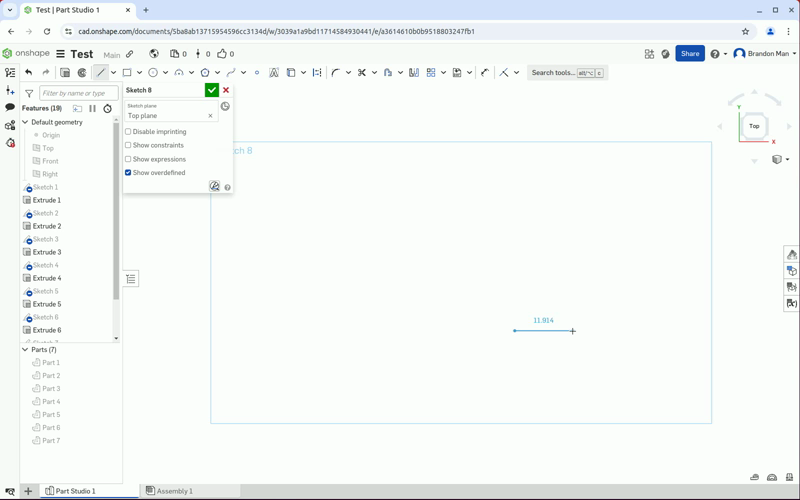
click(572, 330)
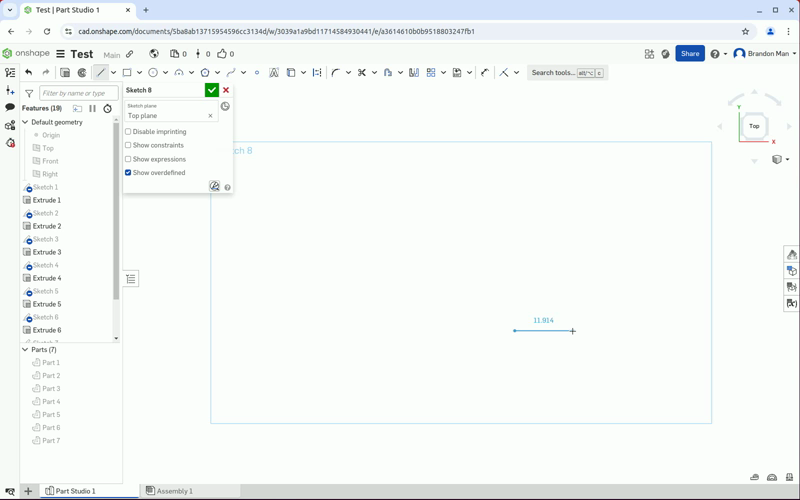
key_up(shift)
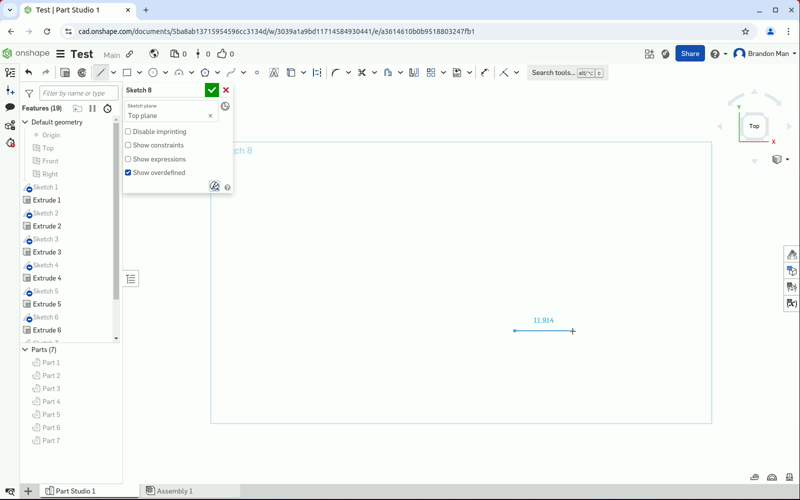
key_down(shift)
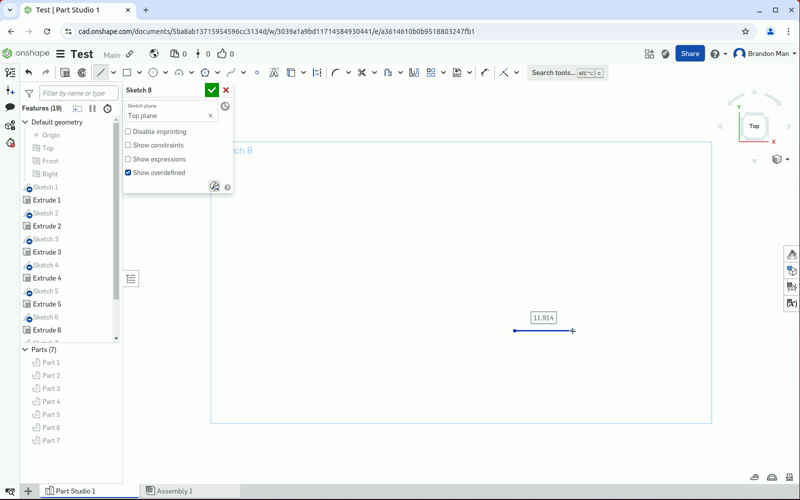
mouse_move(572, 235)
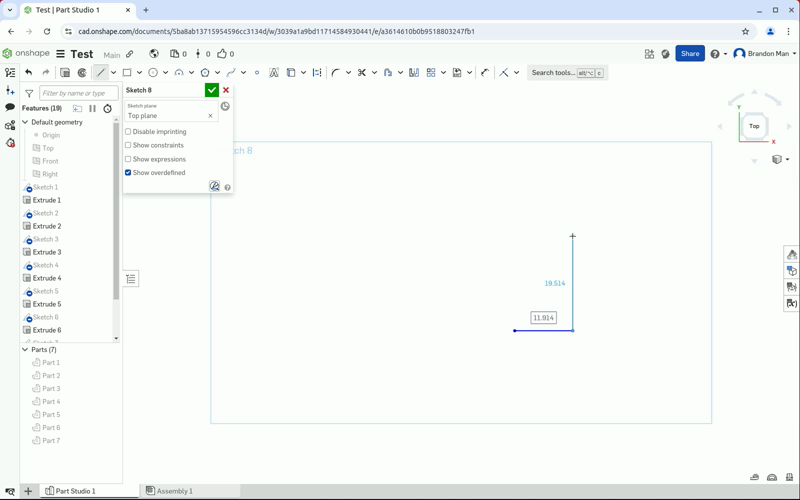
click(572, 235)
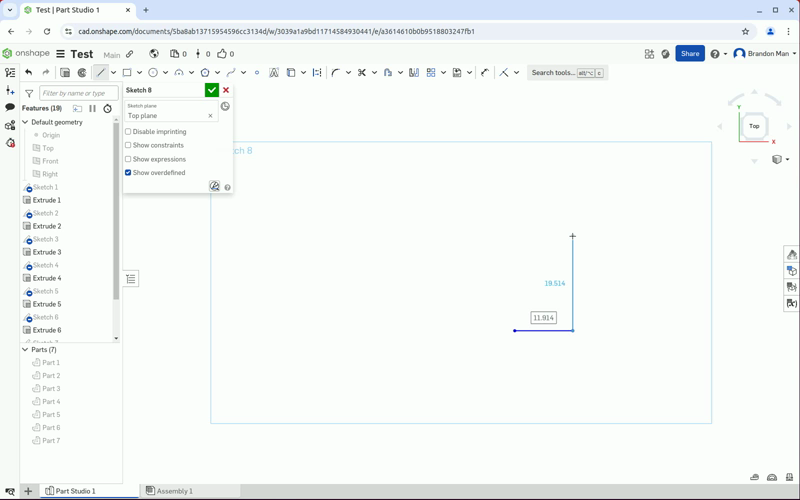
key_up(shift)
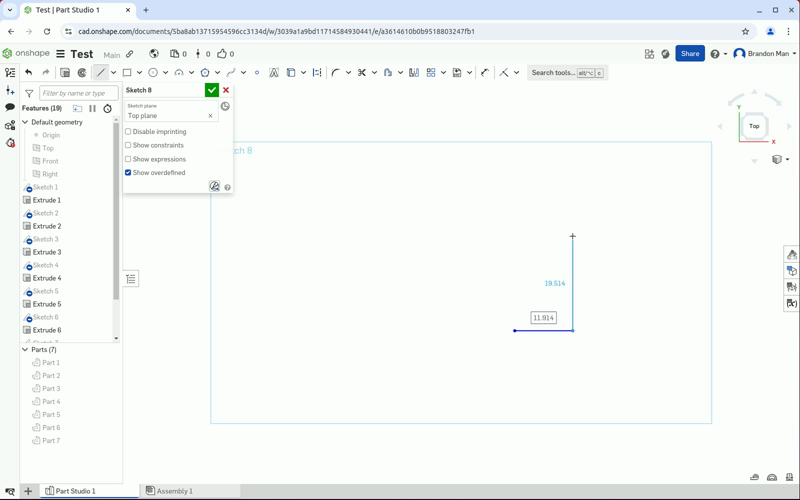
key_down(shift)
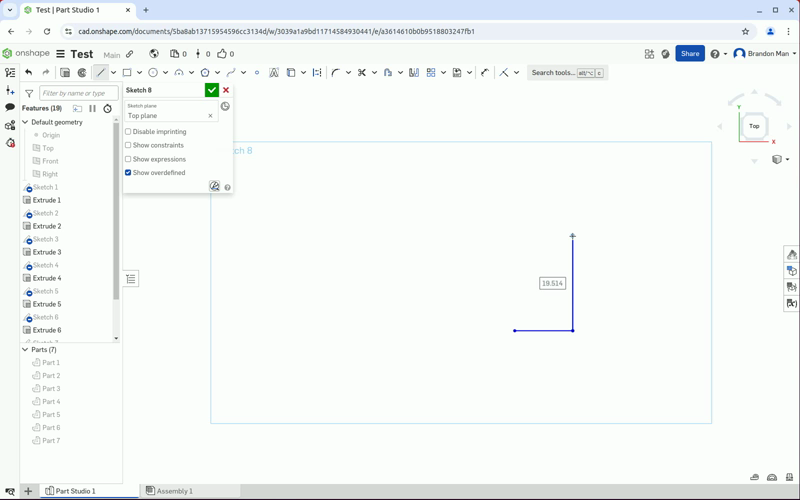
mouse_move(589, 235)
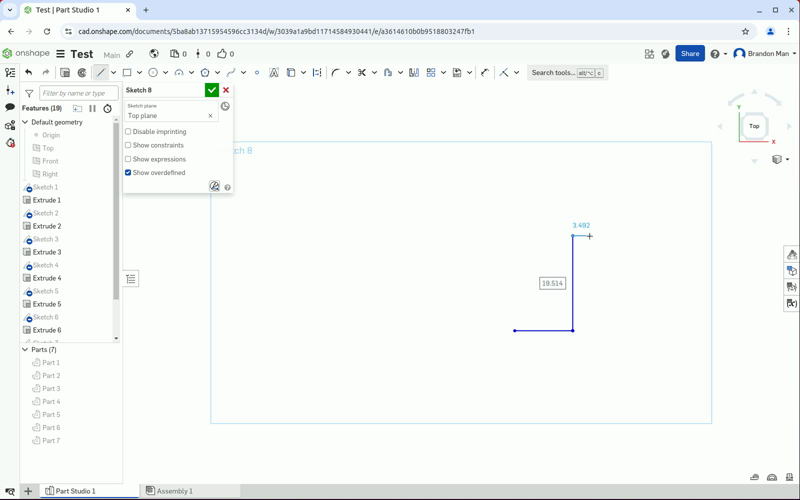
mouse_move(555, 235)
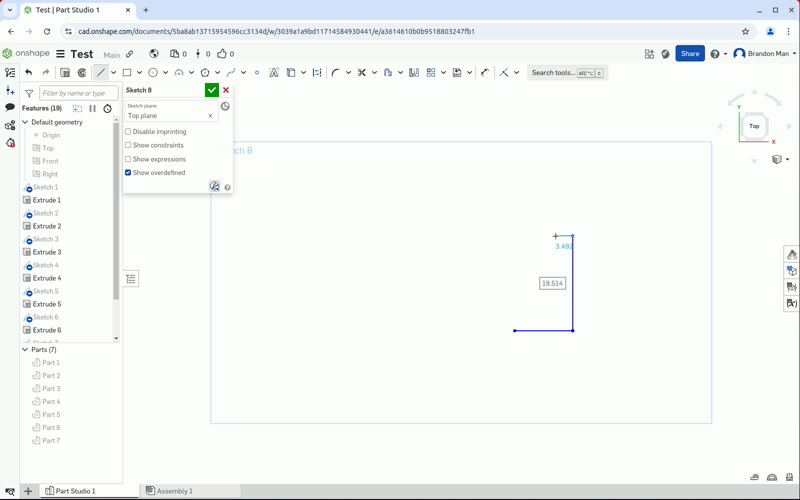
click(555, 235)
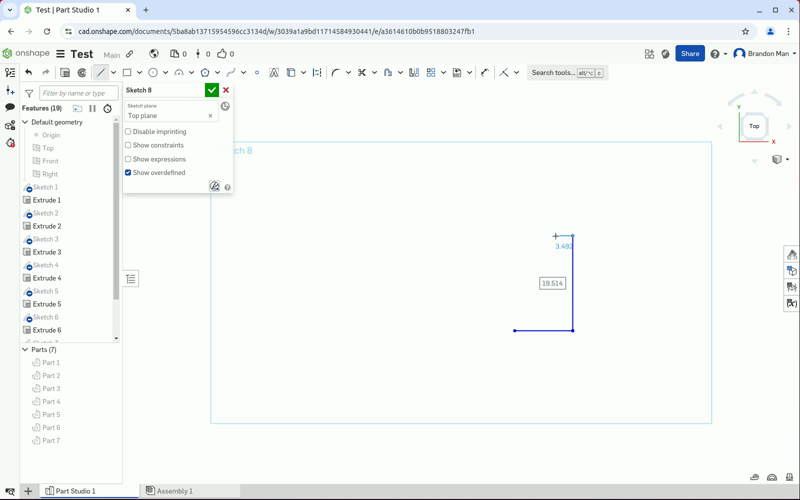
key_up(shift)
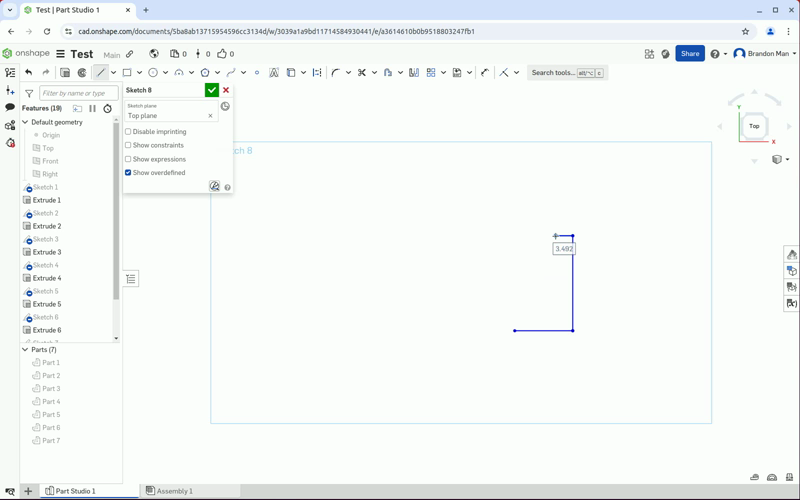
key(esc)
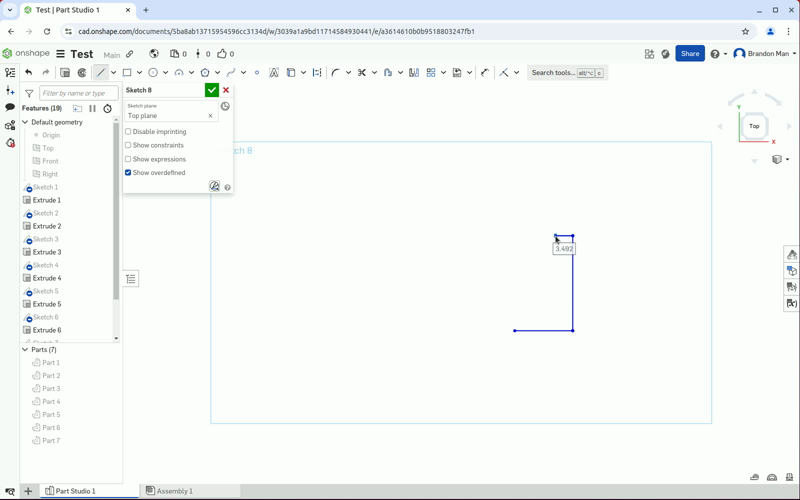
key(a)
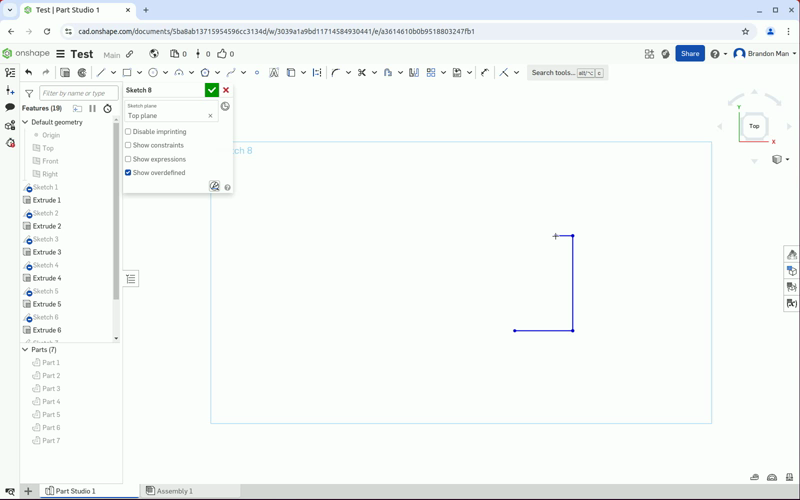
mouse_move(555, 235)
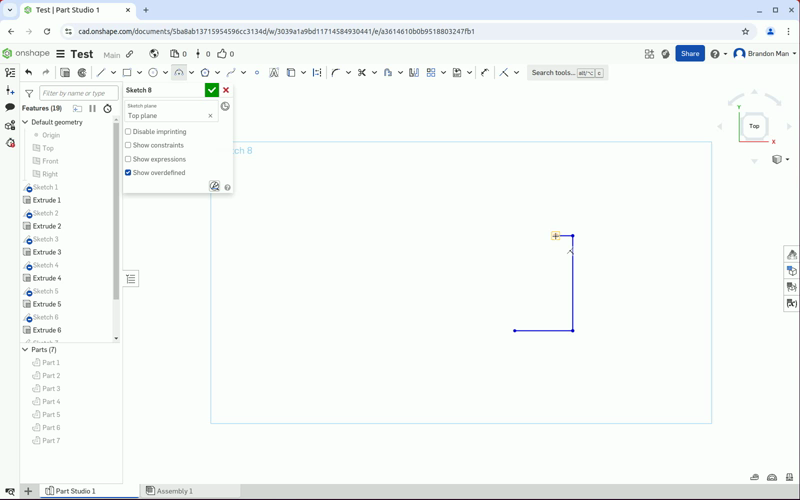
click(555, 235)
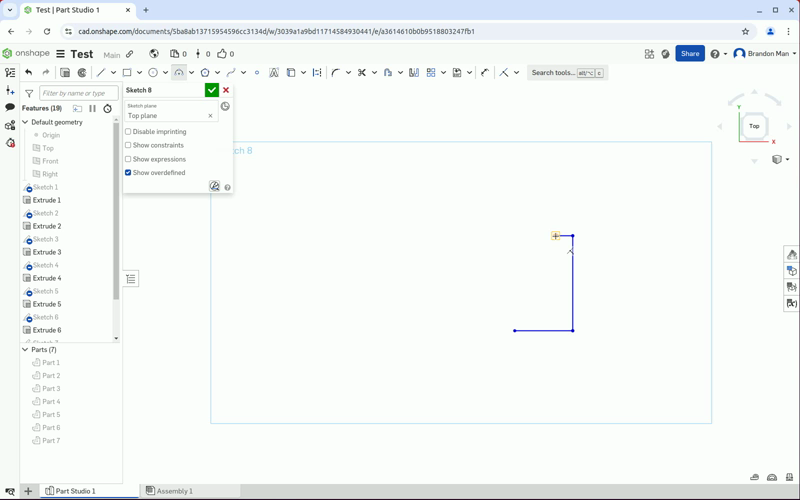
mouse_move(514, 330)
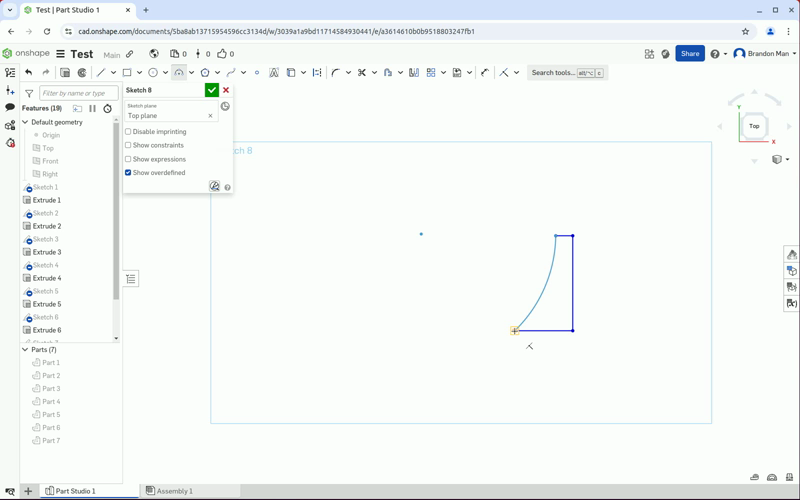
click(514, 330)
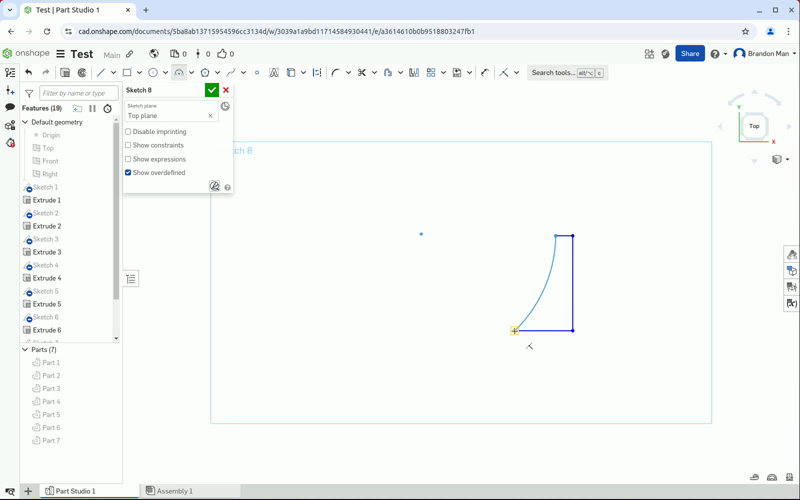
key_down(shift)
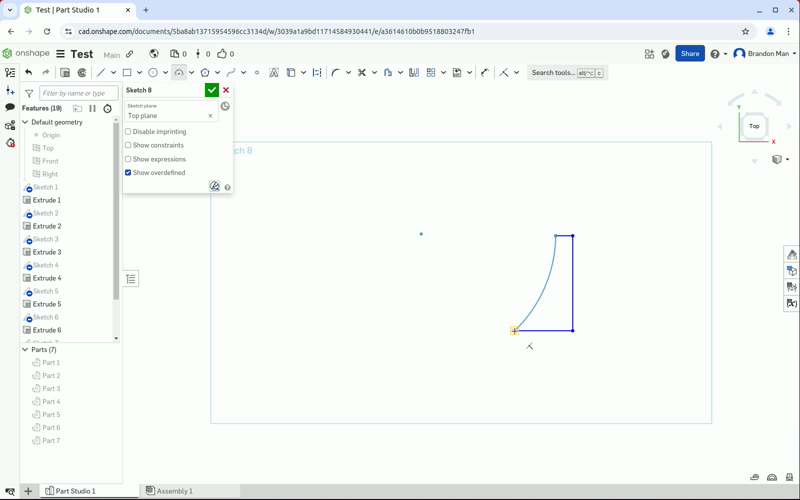
mouse_move(566, 297)
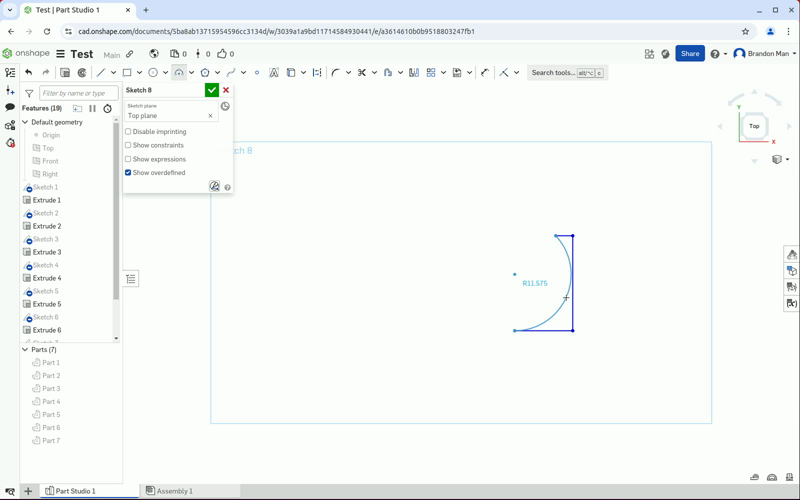
click(566, 297)
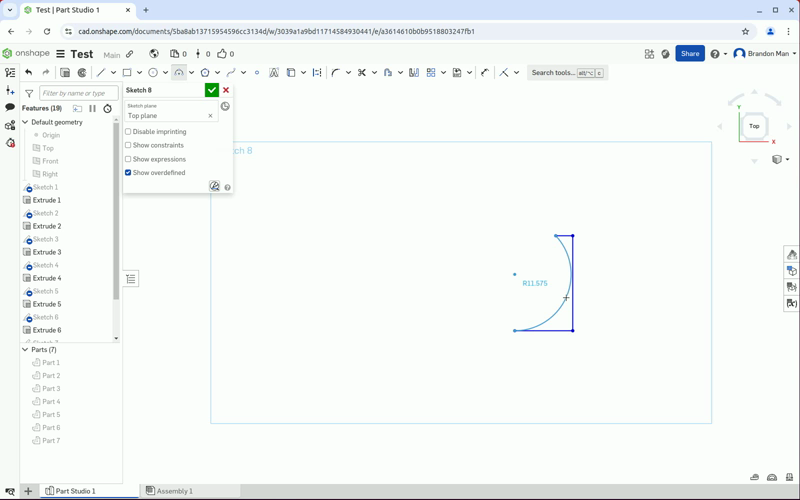
key_up(shift)
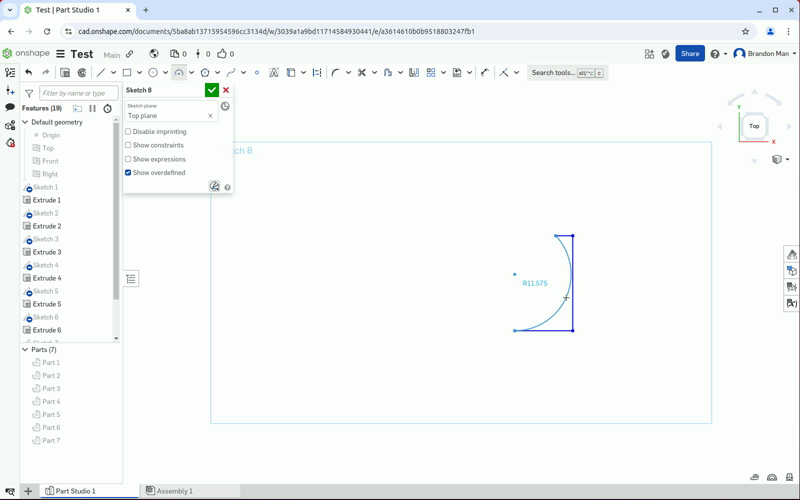
key(esc)
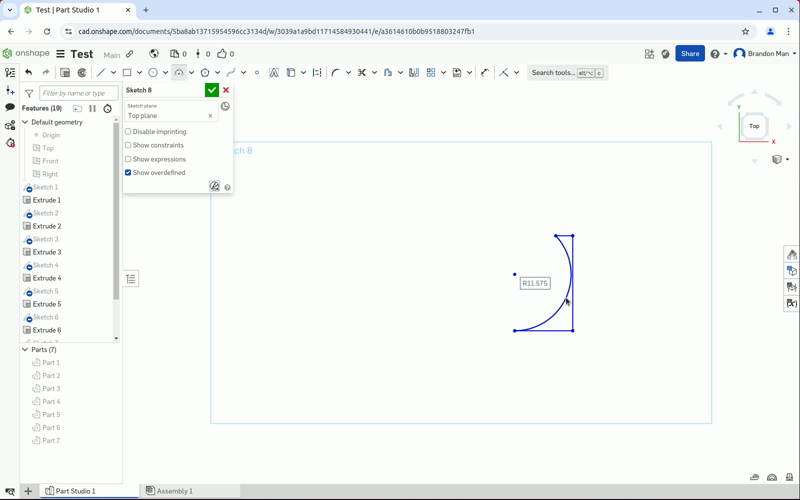
mouse_move(570, 302)
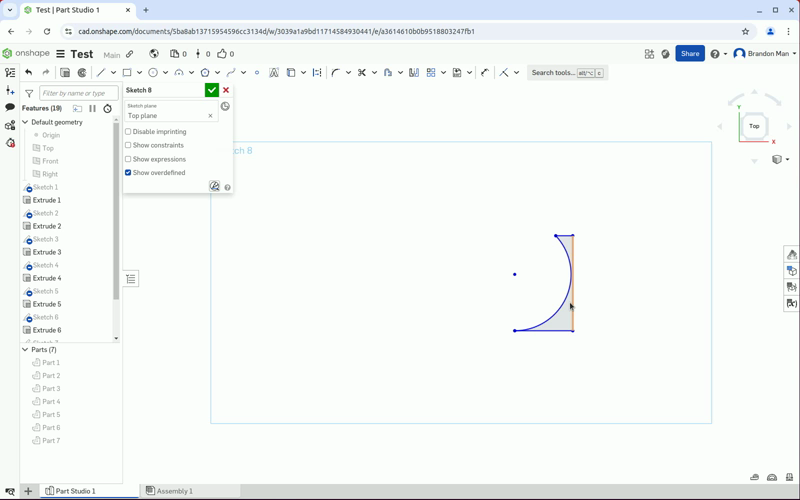
scroll(6)
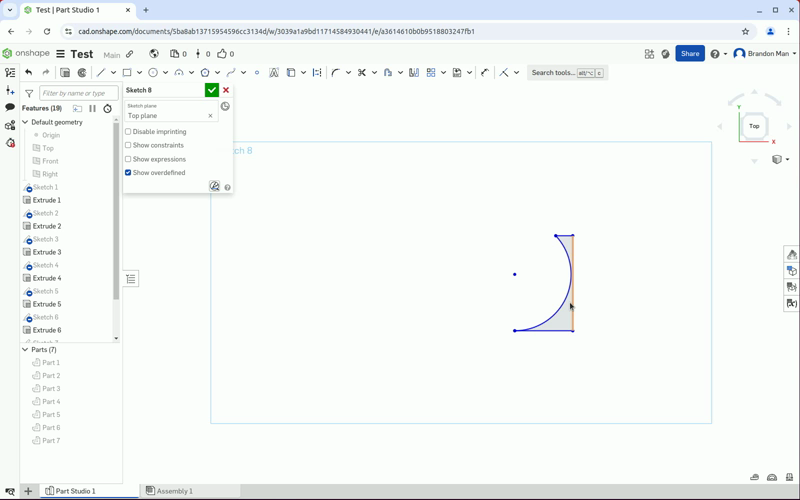
scroll(6)
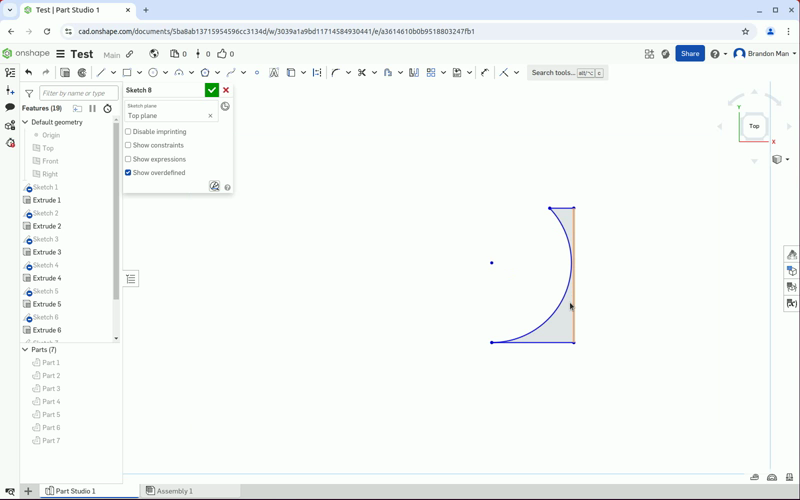
scroll(6)
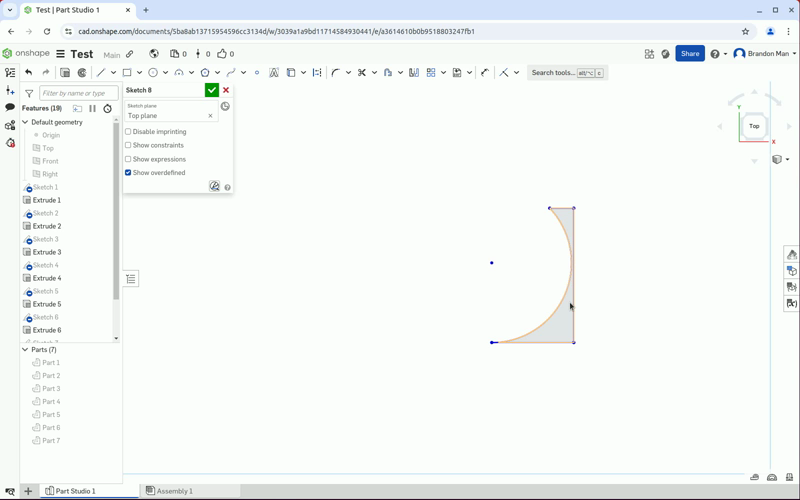
scroll(6)
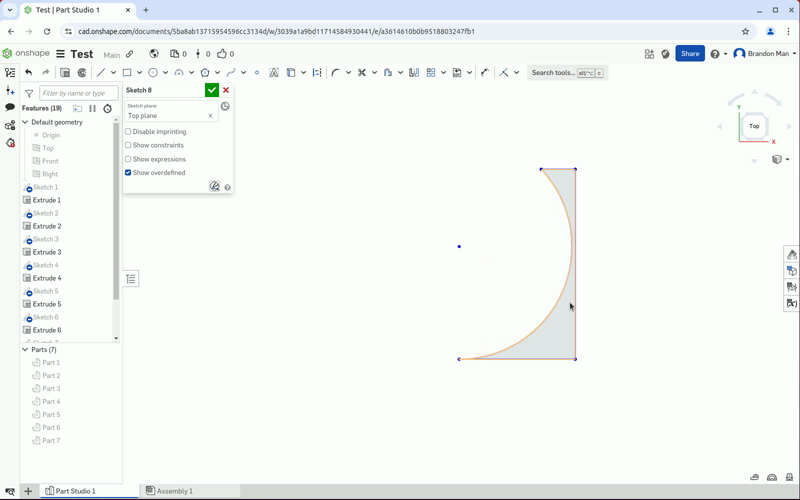
scroll(6)
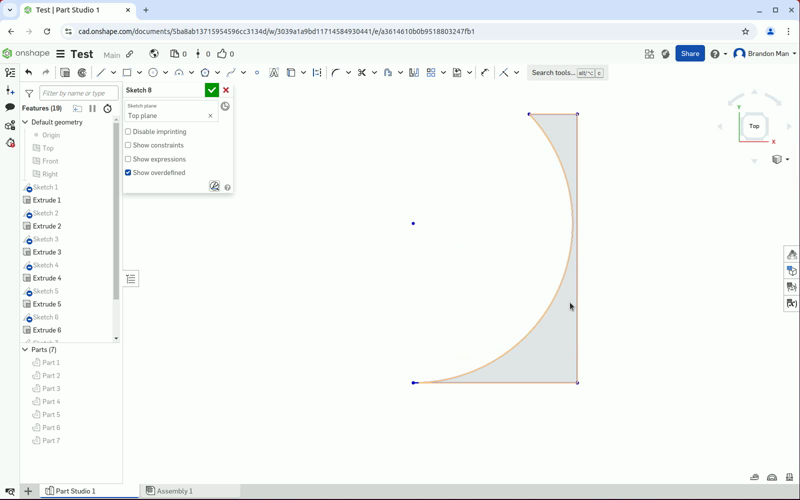
scroll(6)
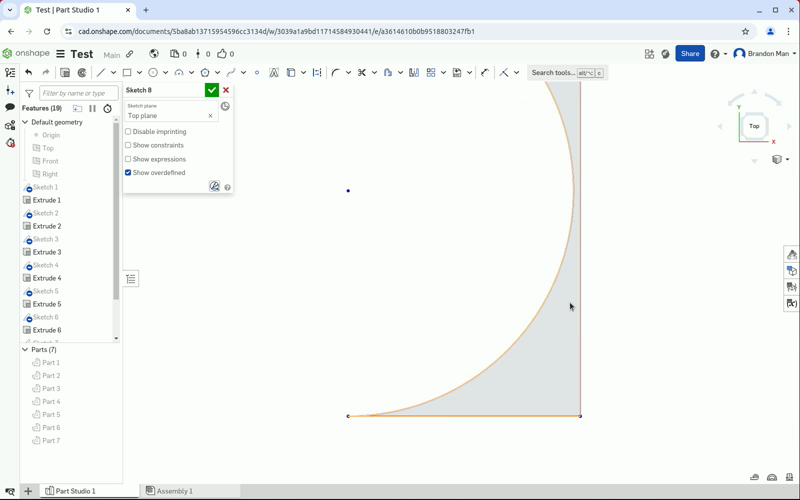
scroll(6)
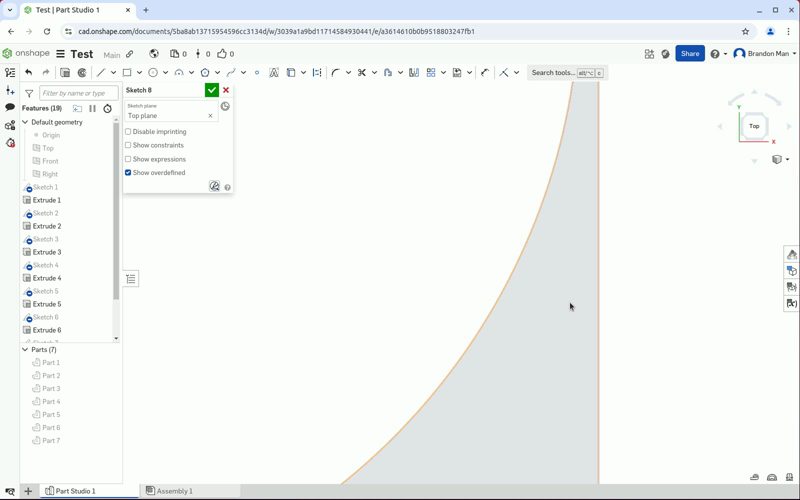
click(570, 302)
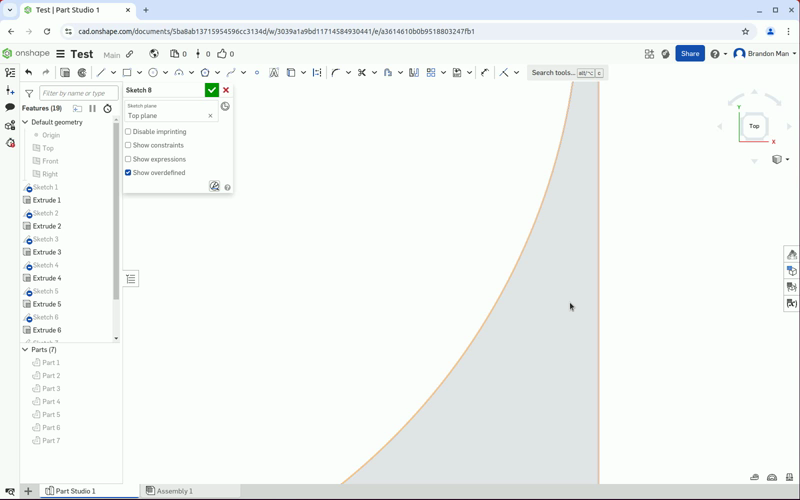
scroll(-6)
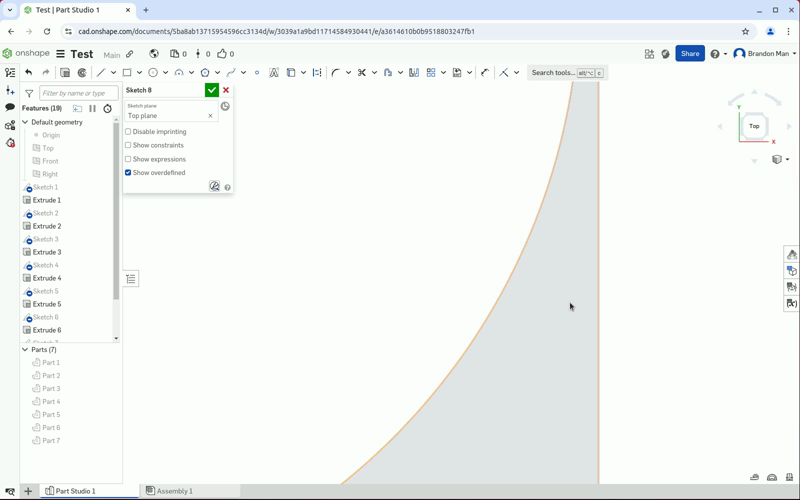
scroll(-6)
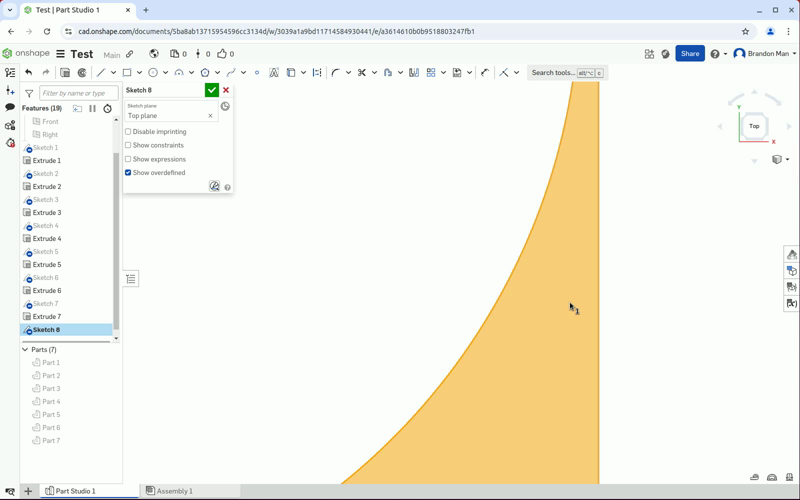
scroll(-6)
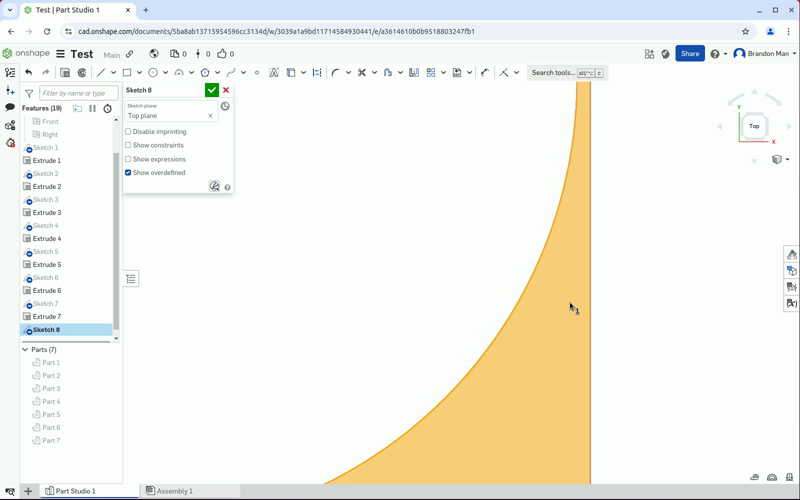
scroll(-6)
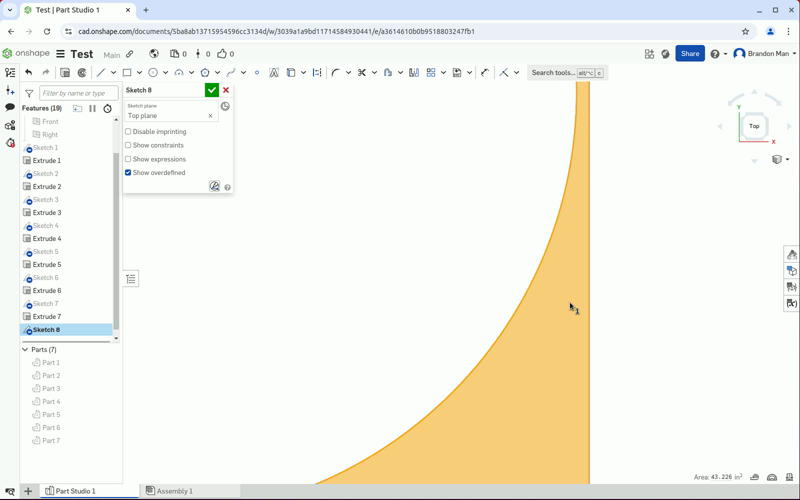
scroll(-6)
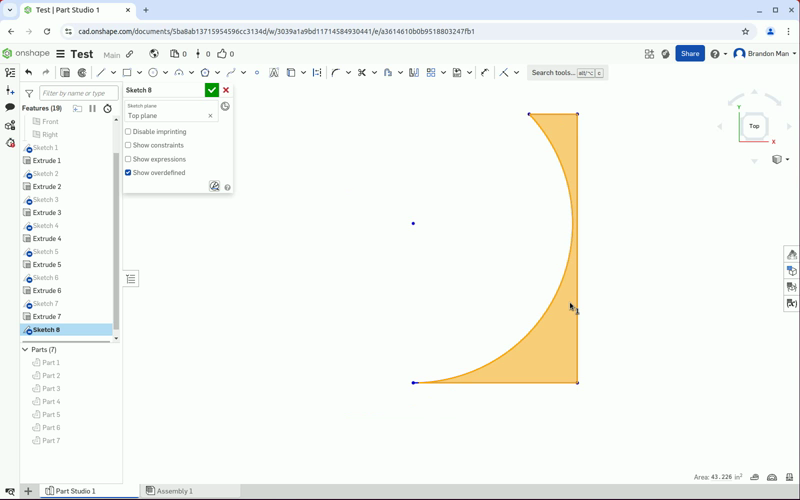
scroll(-6)
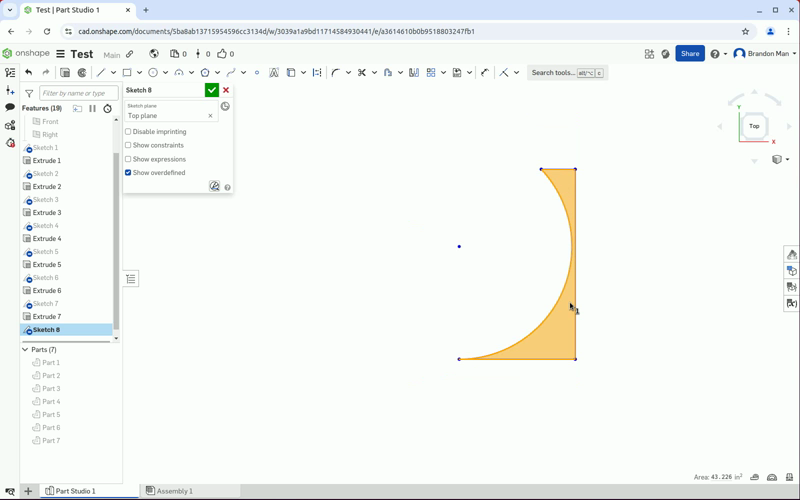
scroll(-6)
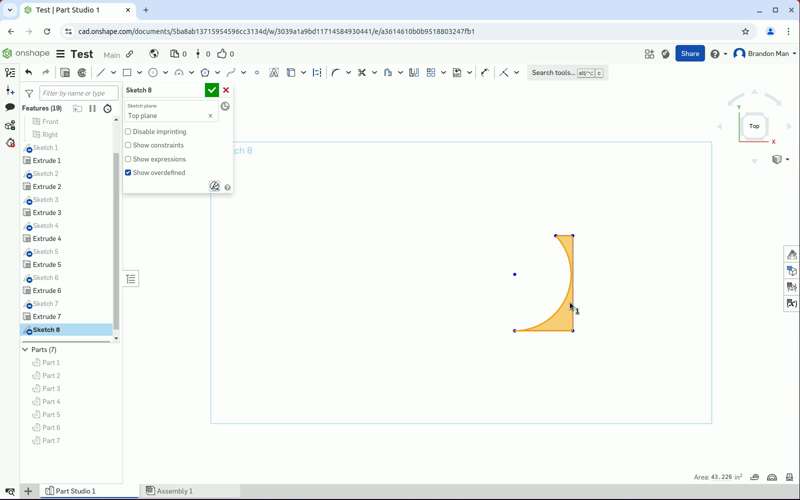
mouse_move(73, 352)
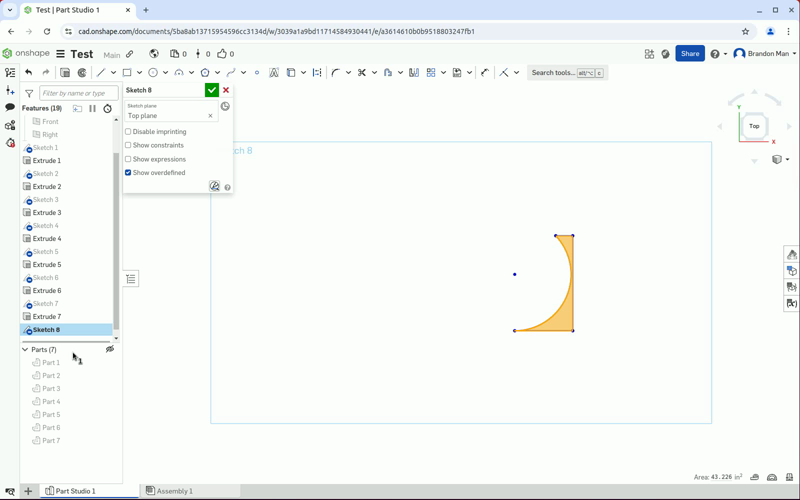
key(shift+y)
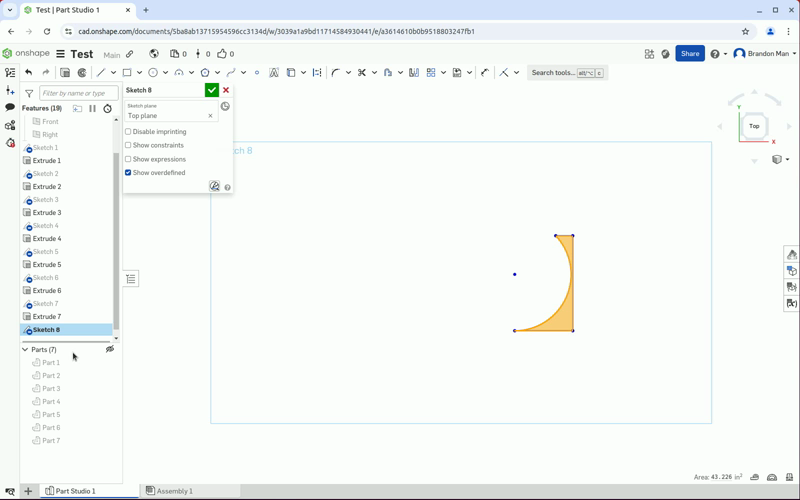
key(shift+e)
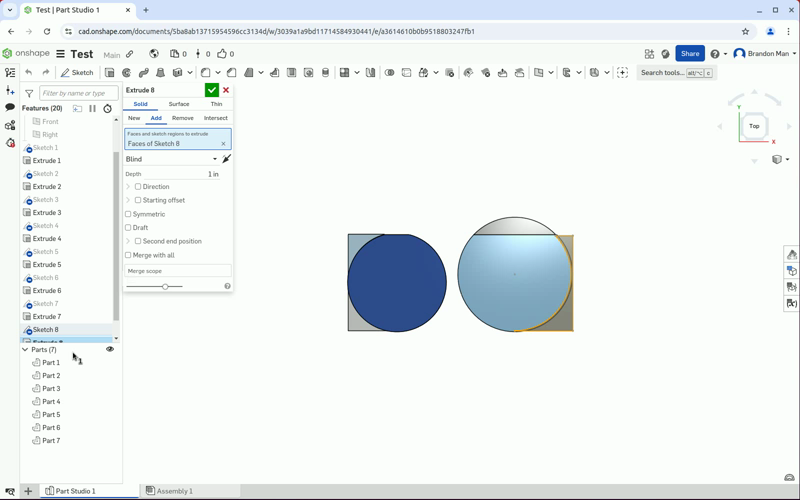
mouse_move(143, 106)
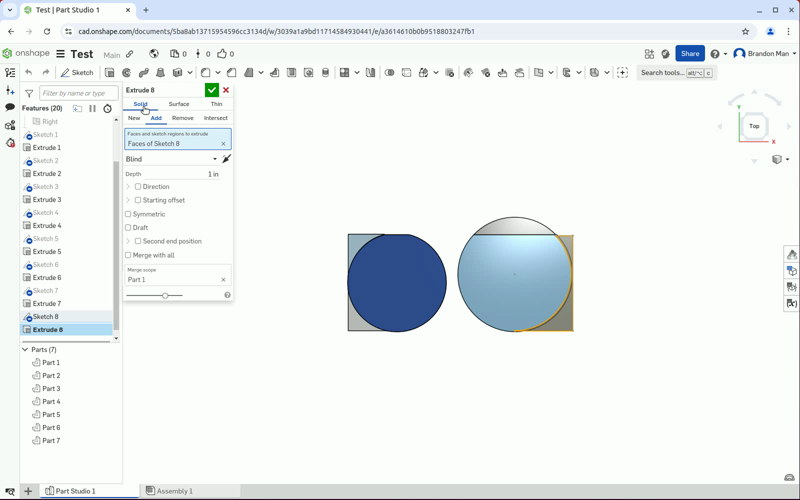
click(143, 106)
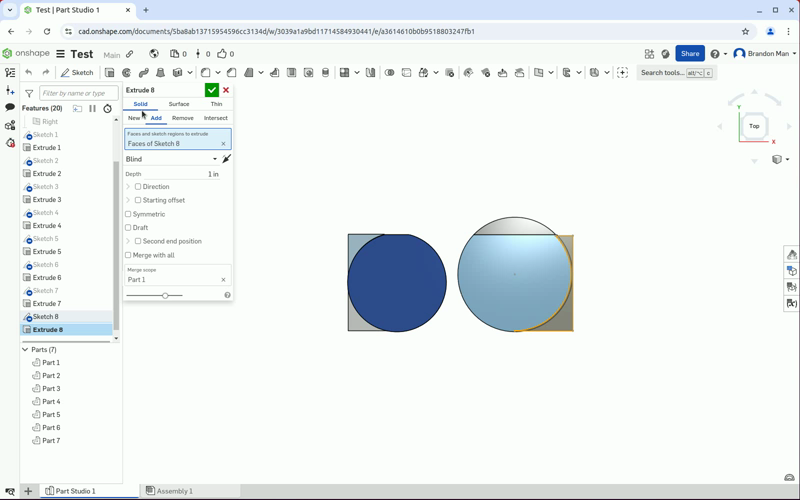
mouse_move(137, 120)
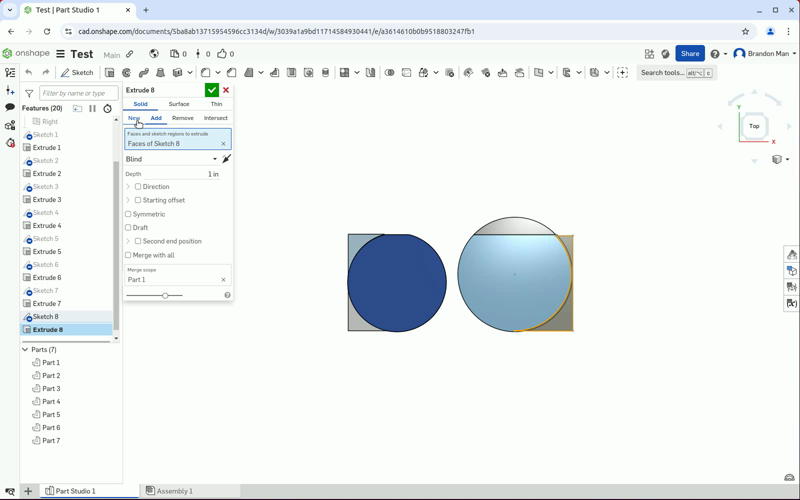
click(137, 120)
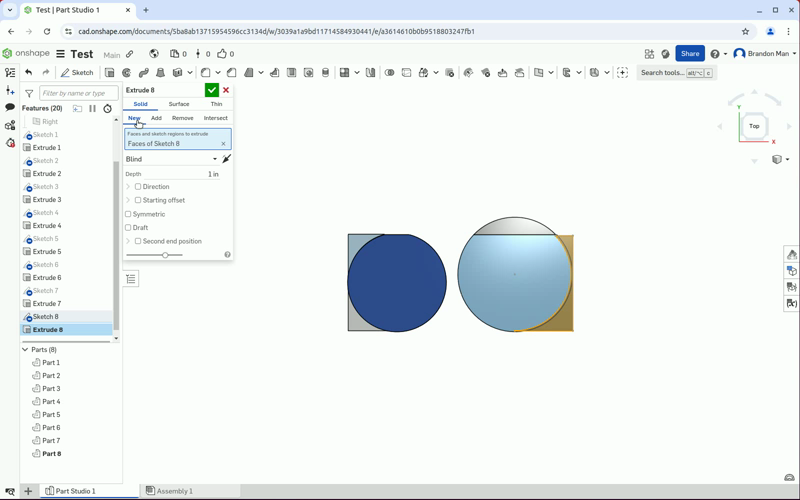
key(tab, 4)
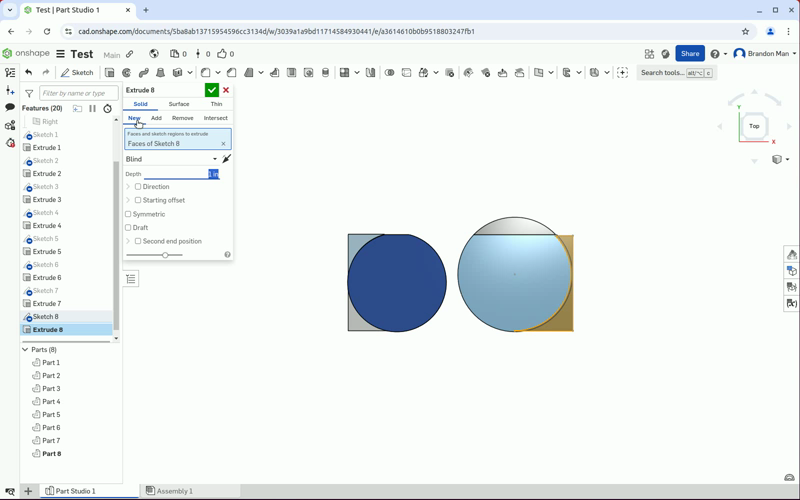
text(-11.554)
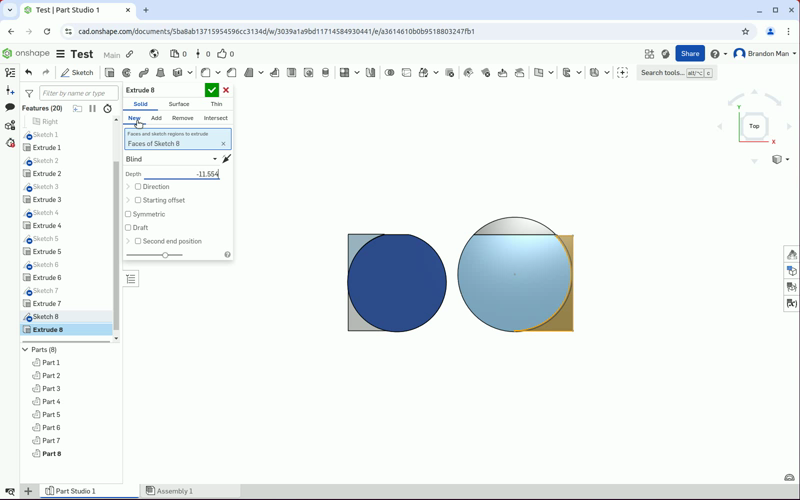
key(enter)
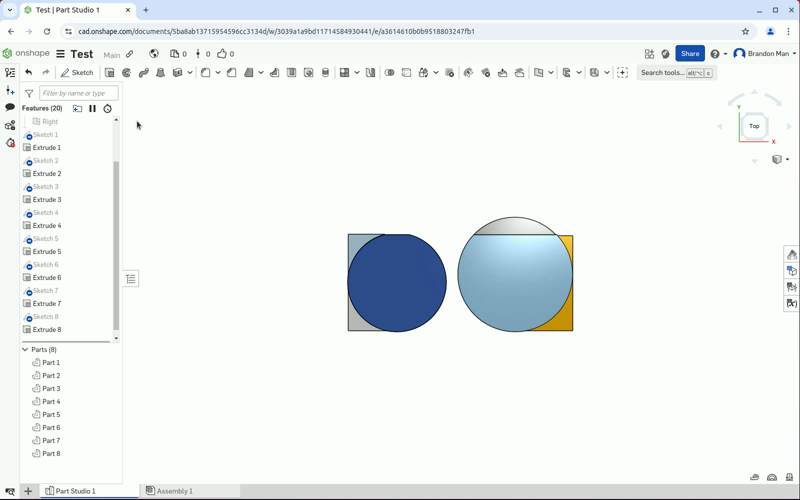
key(shift+h)
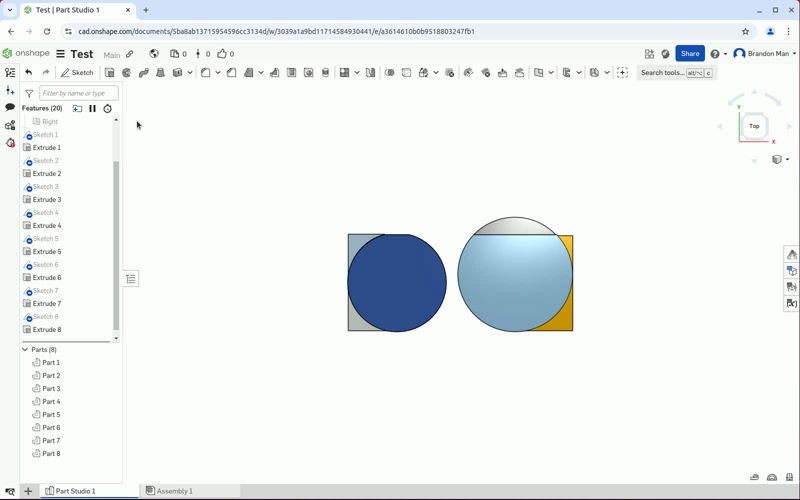
key(shift+h)
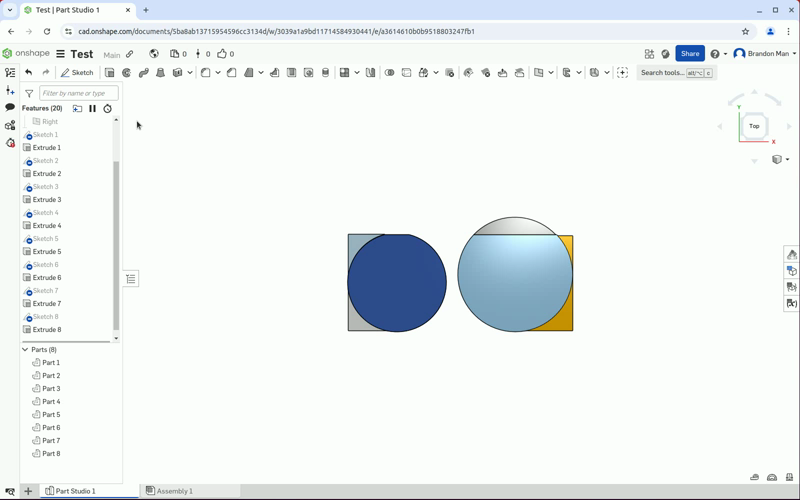
mouse_move(69, 137)
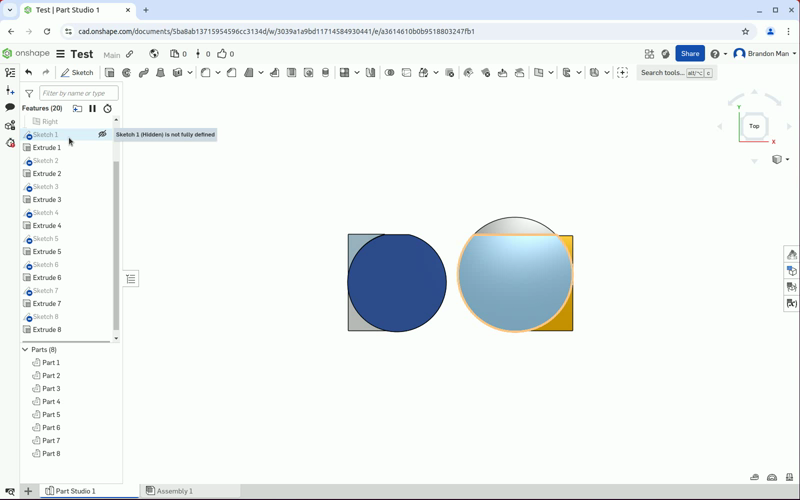
click(69, 137)
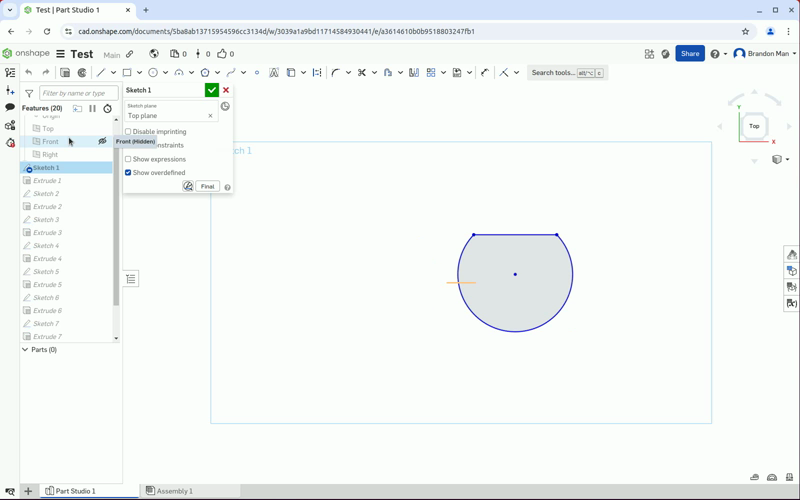
mouse_move(229, 92)
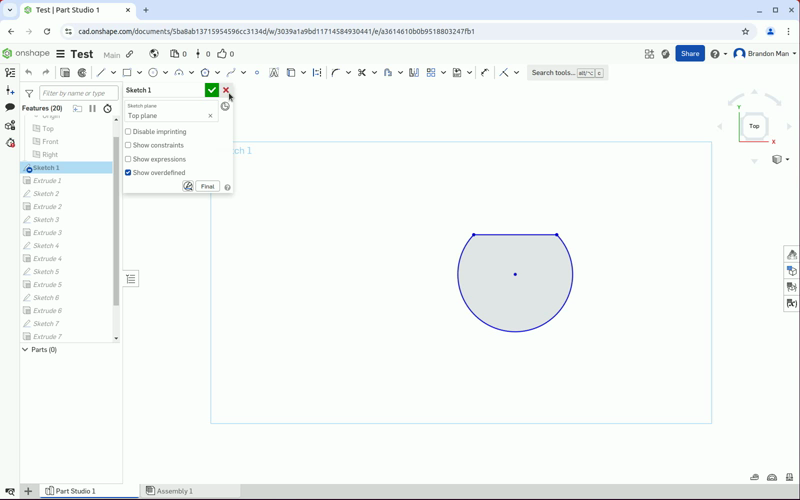
click(229, 92)
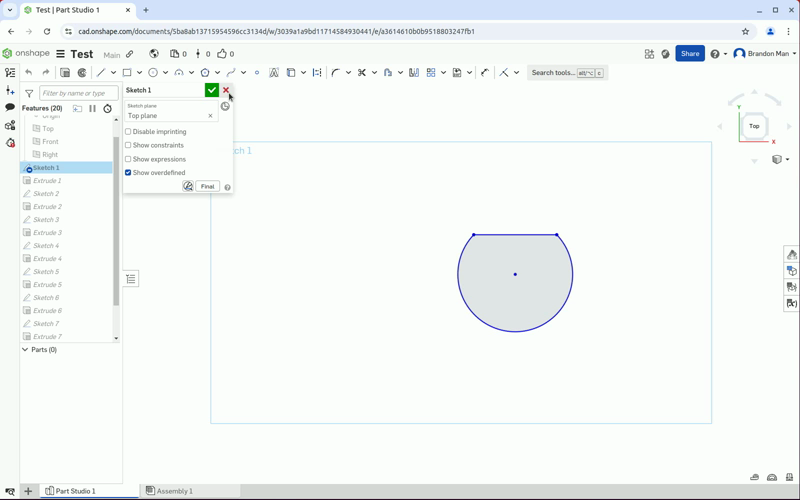
key(shift+s)
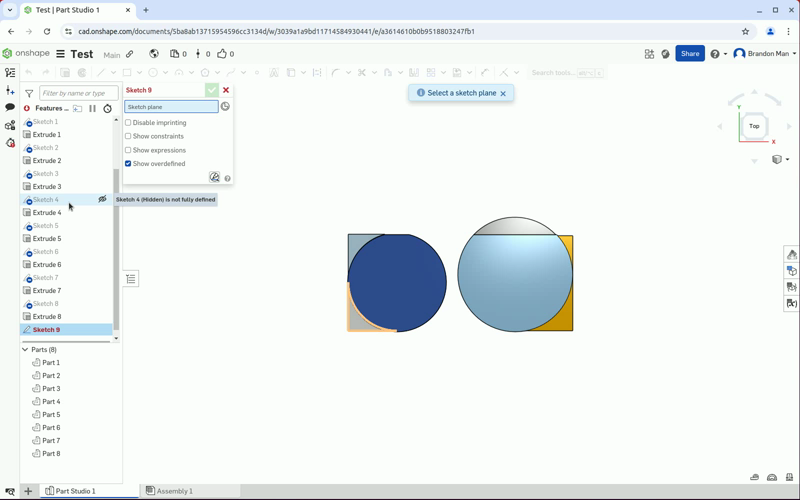
scroll(3)
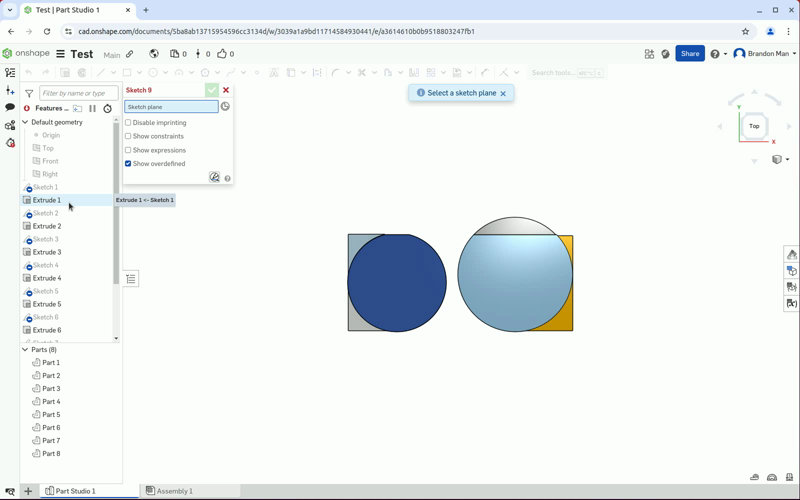
mouse_move(69, 150)
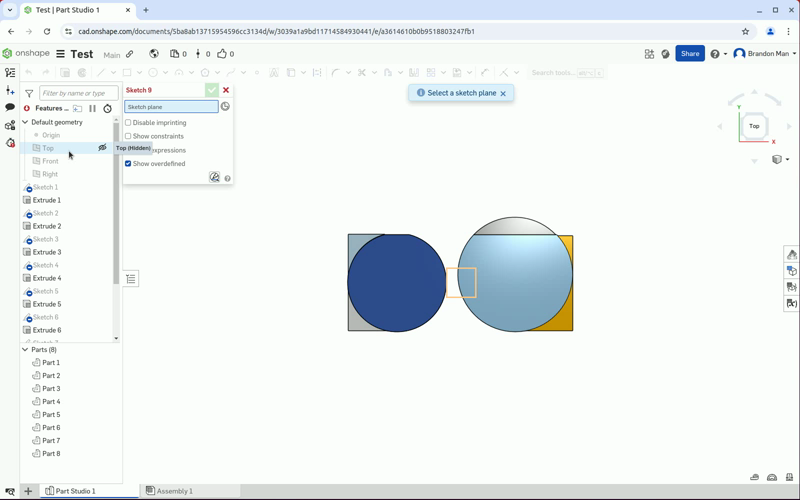
click(69, 150)
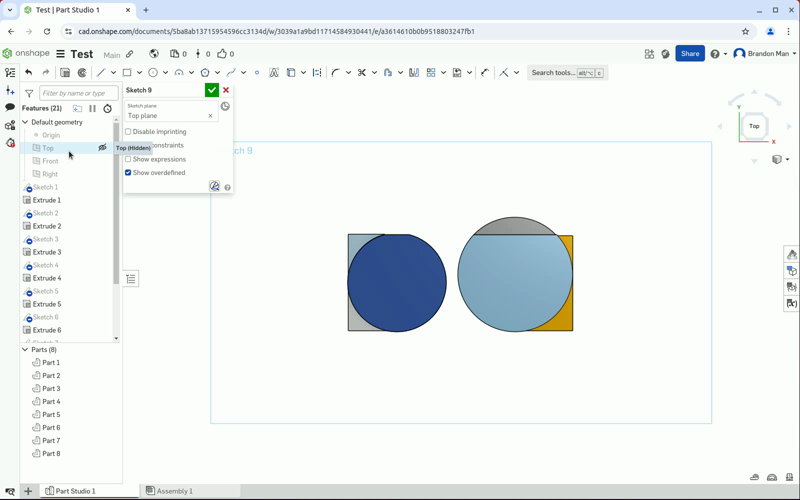
mouse_move(73, 352)
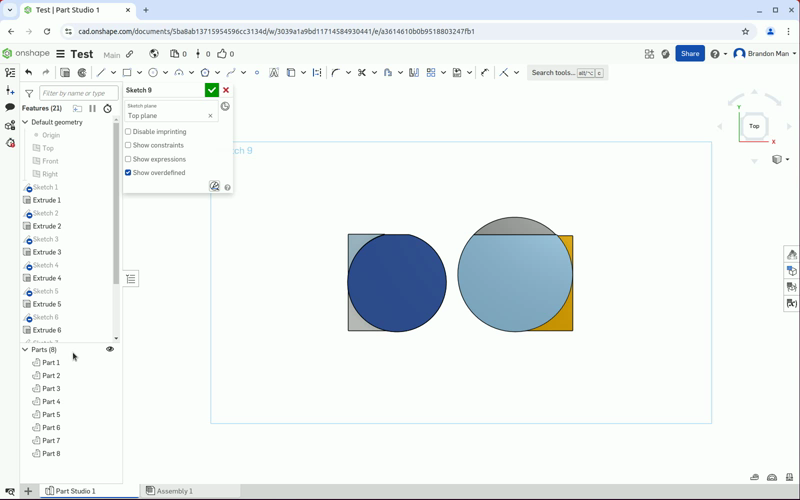
key(y)
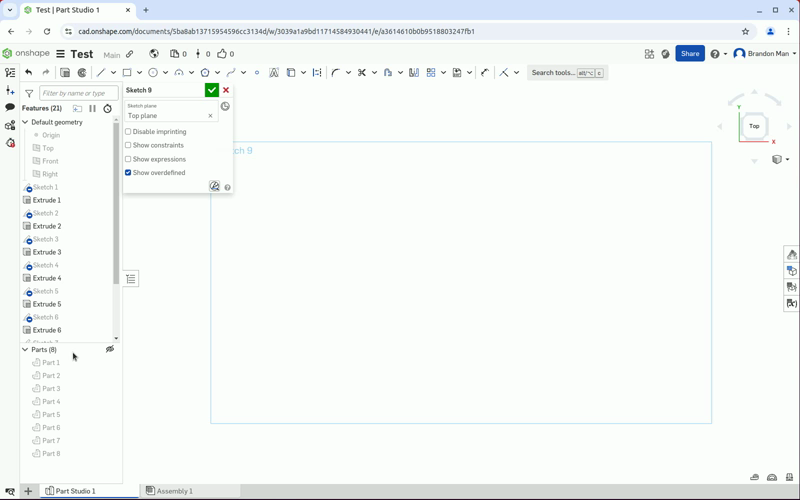
key(l)
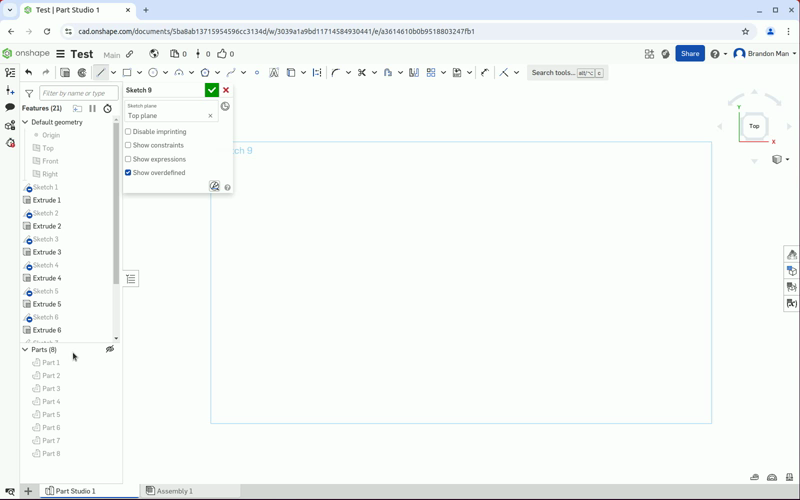
key_down(shift)
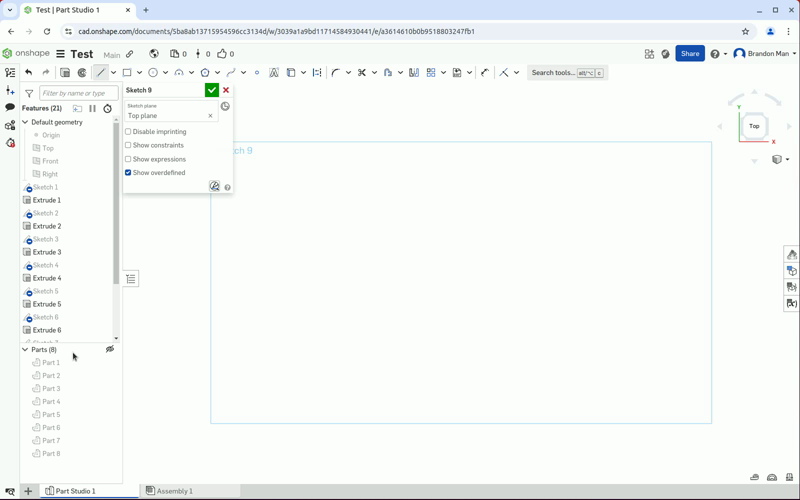
mouse_move(396, 330)
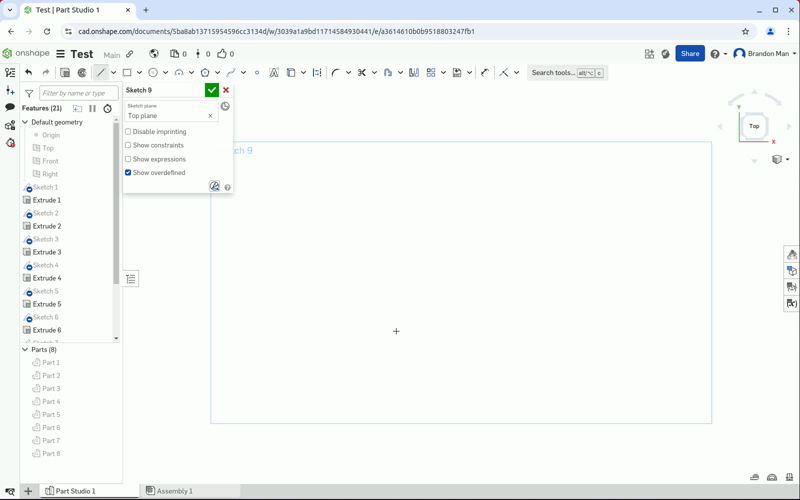
click(396, 330)
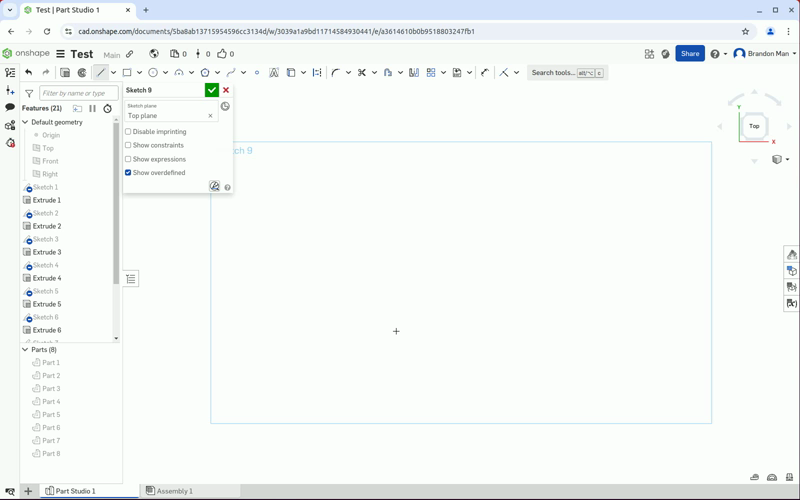
key_up(shift)
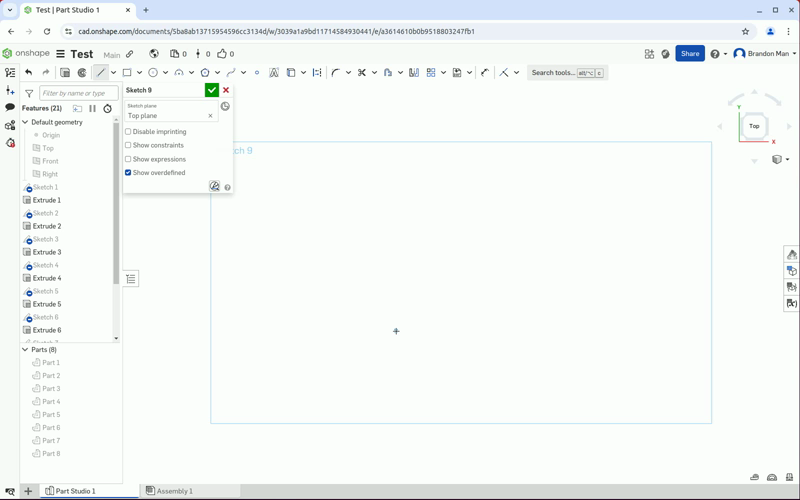
key_down(shift)
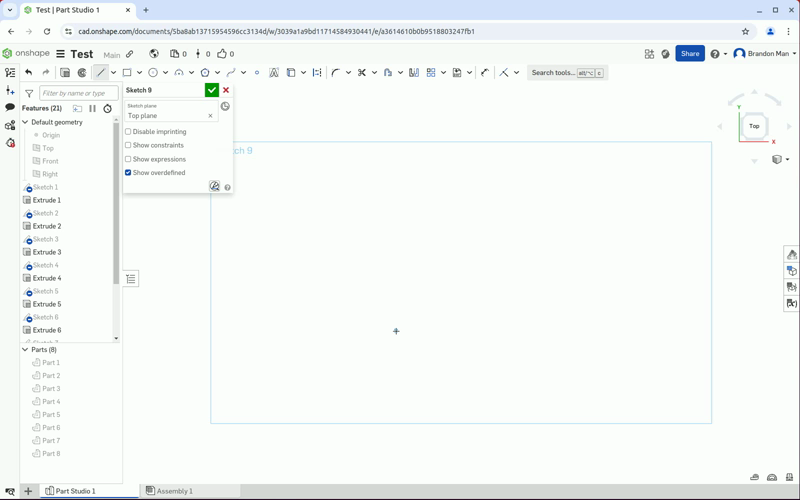
mouse_move(514, 330)
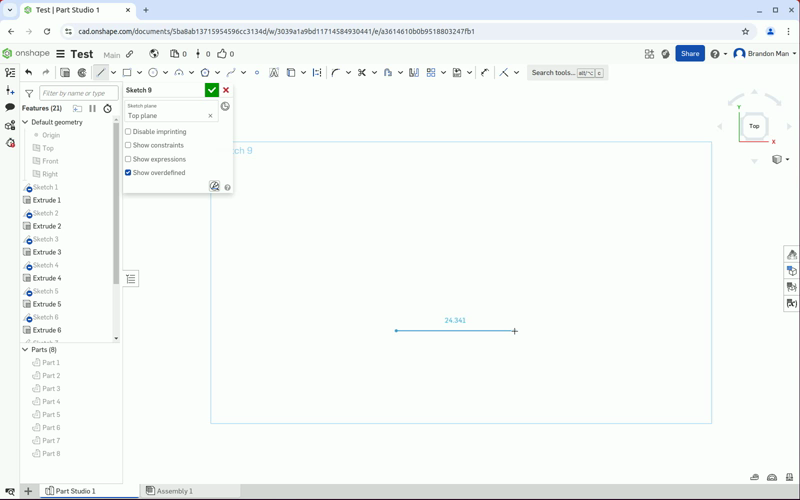
click(514, 330)
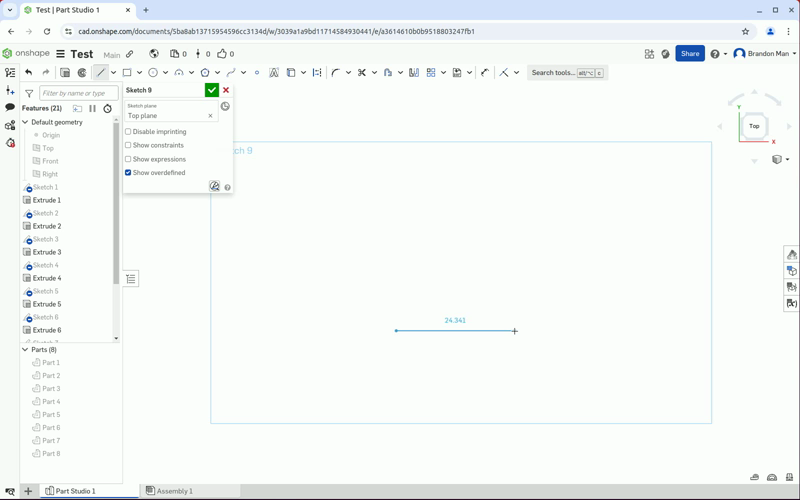
key_up(shift)
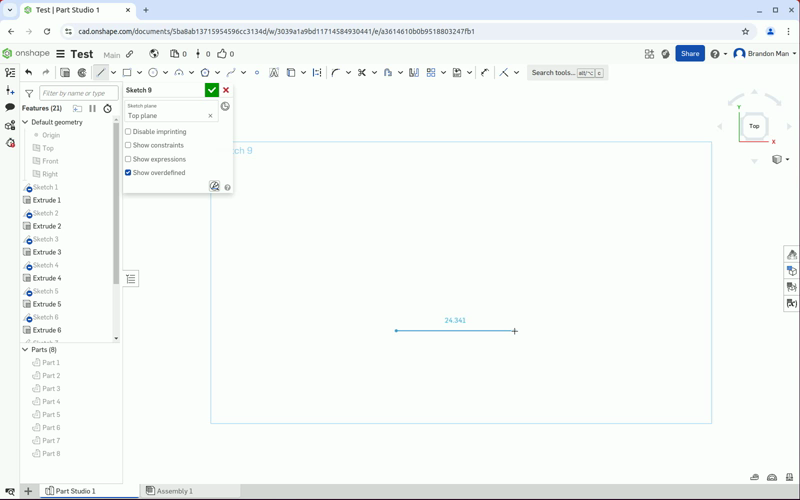
key(esc)
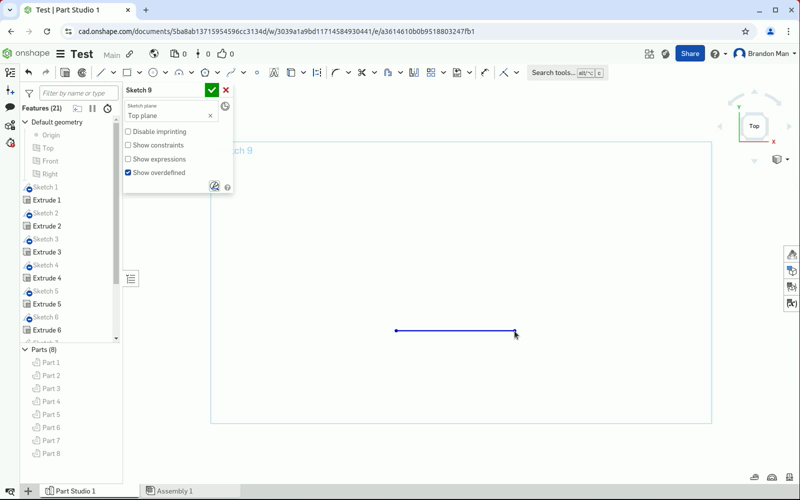
key(a)
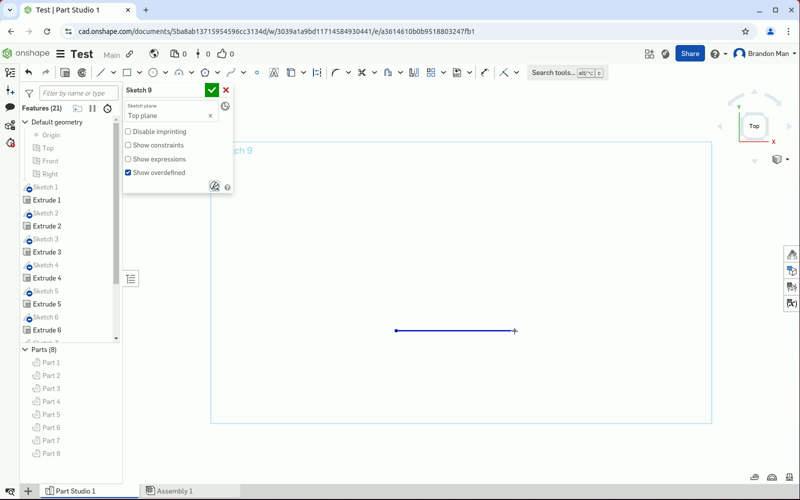
mouse_move(514, 330)
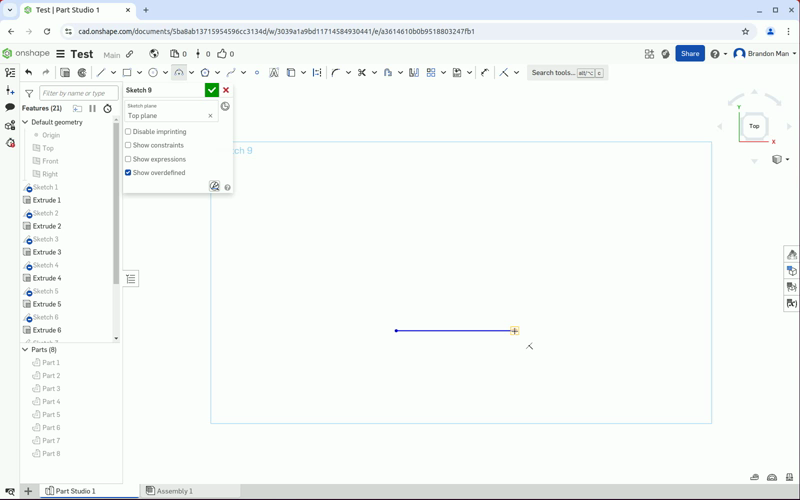
click(514, 330)
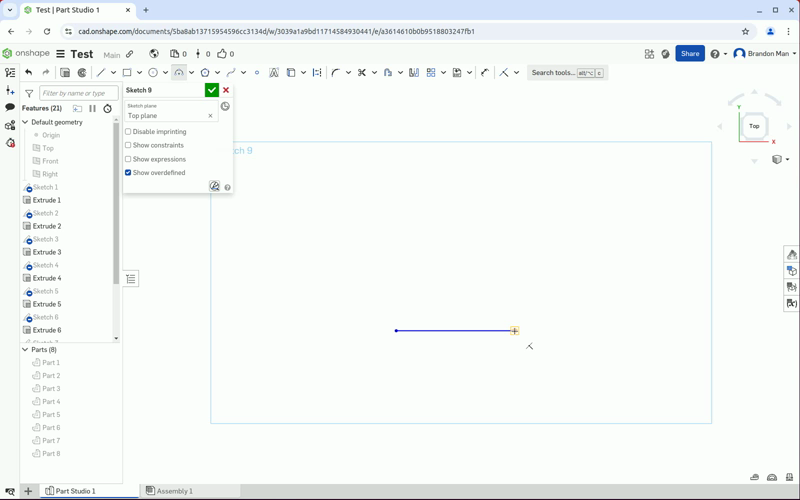
key_down(shift)
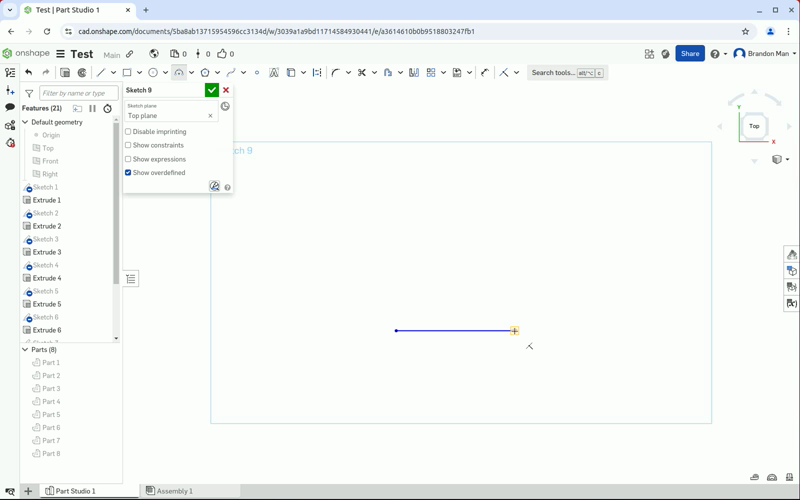
mouse_move(473, 234)
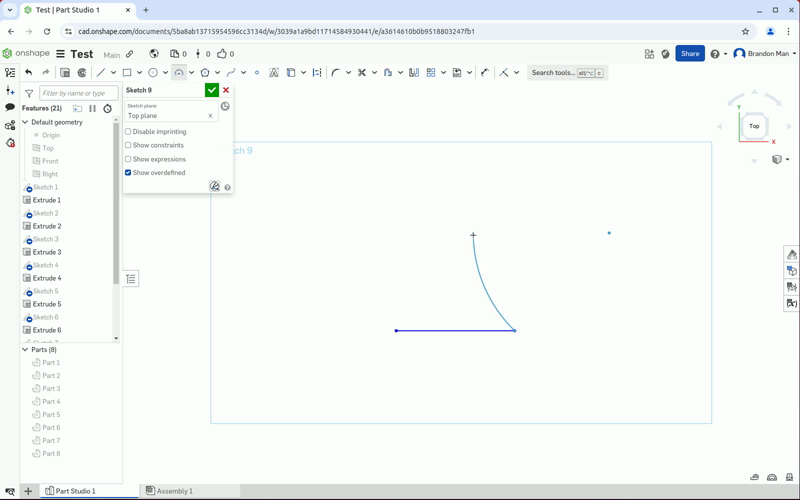
click(473, 234)
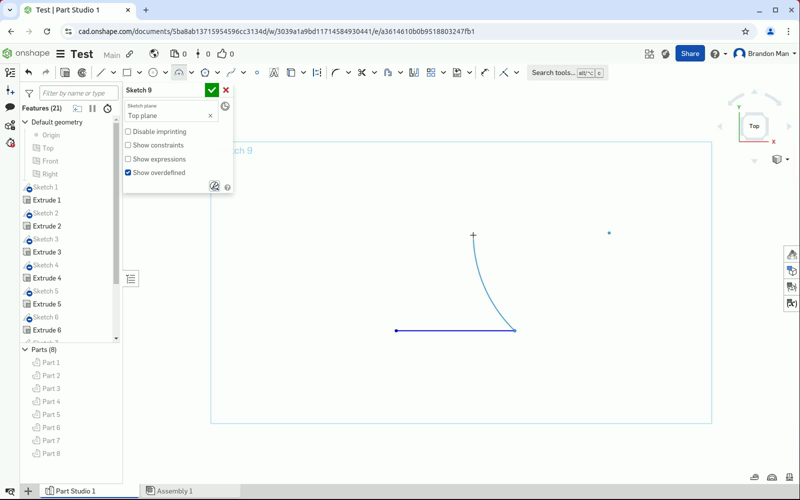
mouse_move(462, 296)
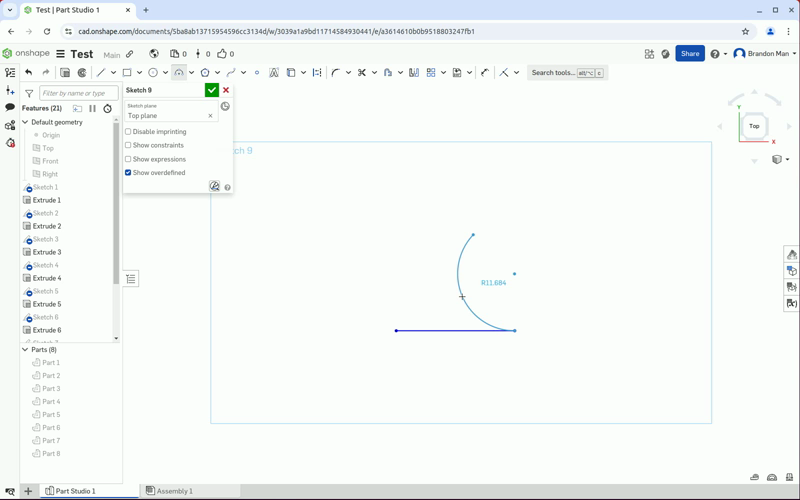
click(462, 296)
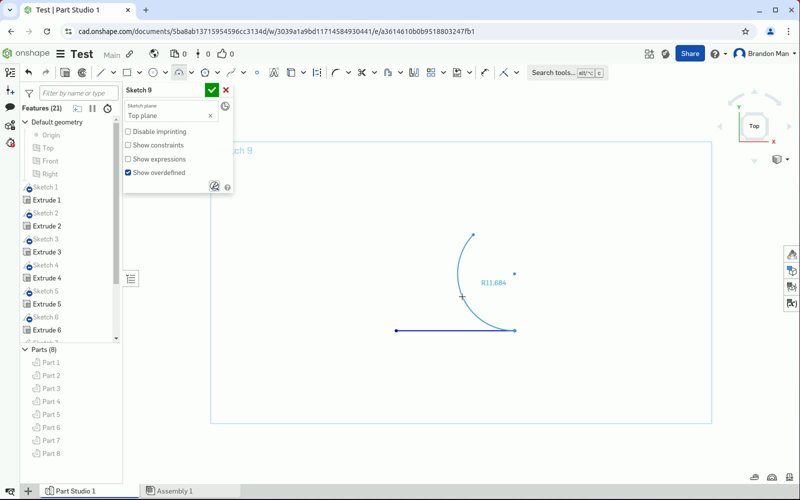
key_up(shift)
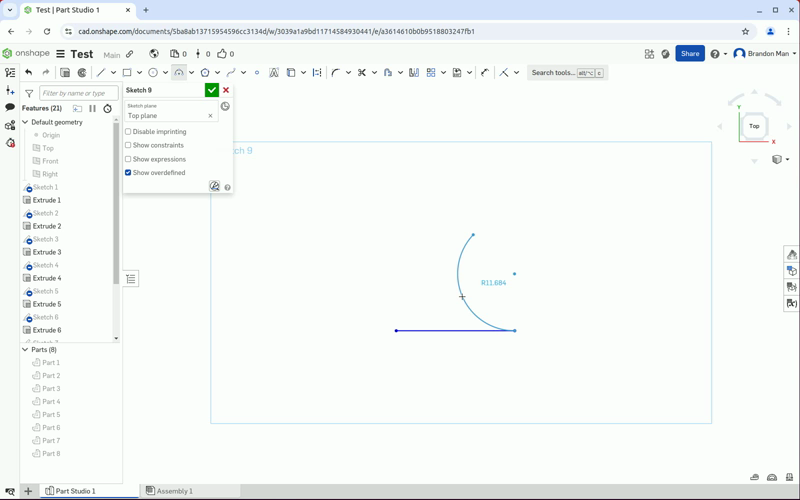
key(esc)
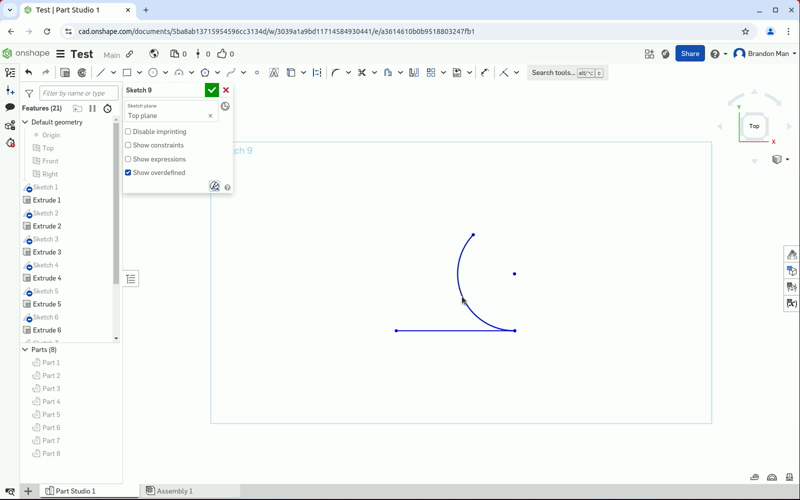
key(l)
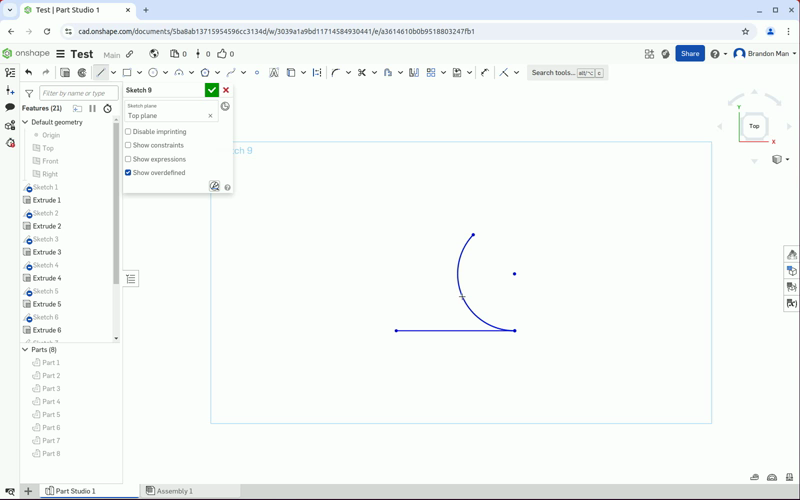
mouse_move(473, 234)
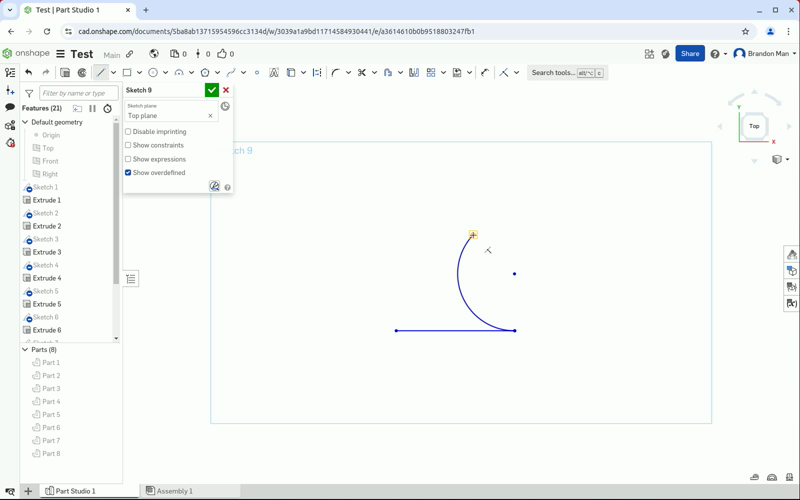
click(473, 234)
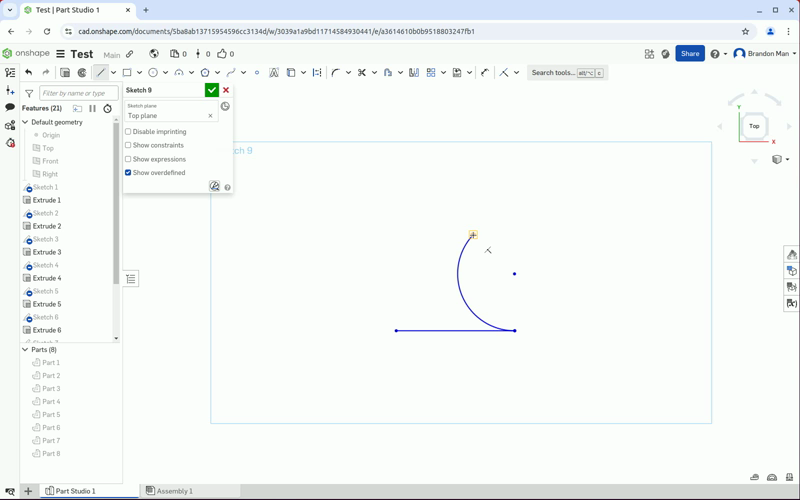
key_down(shift)
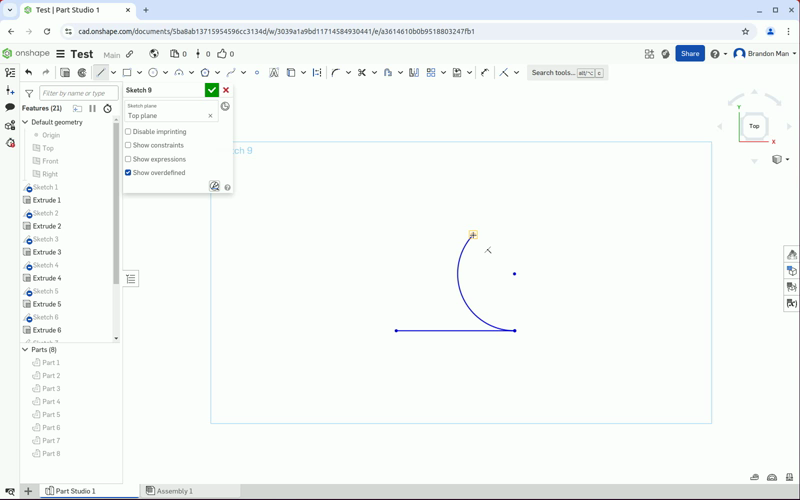
mouse_move(408, 234)
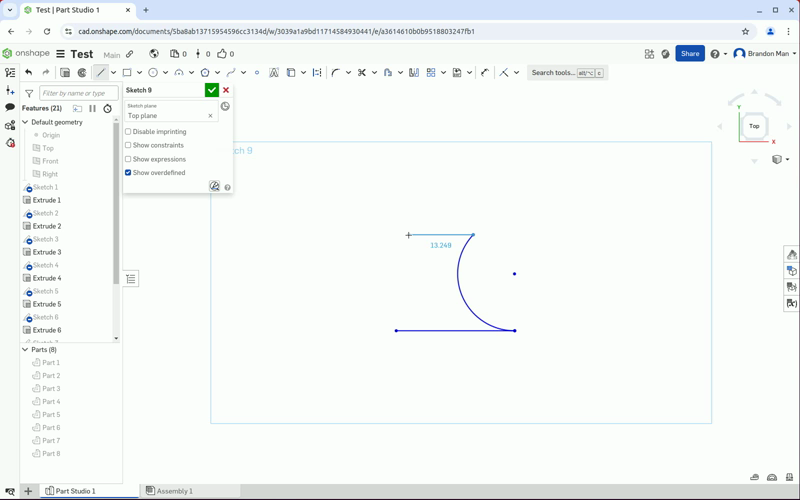
click(408, 234)
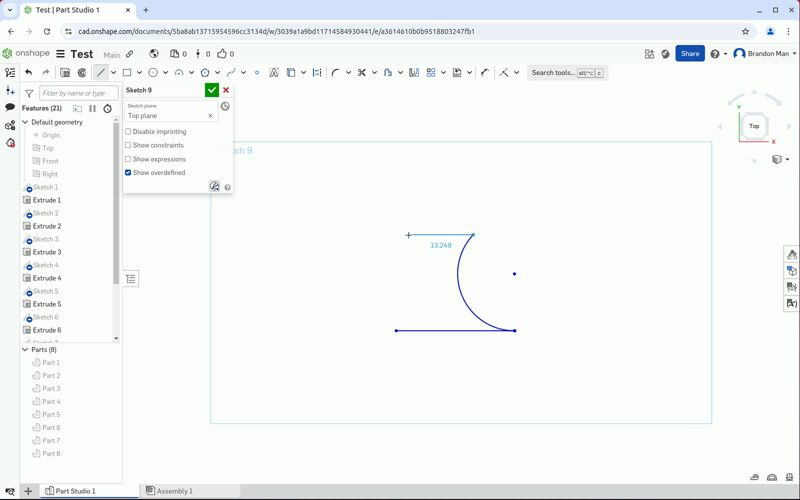
key_up(shift)
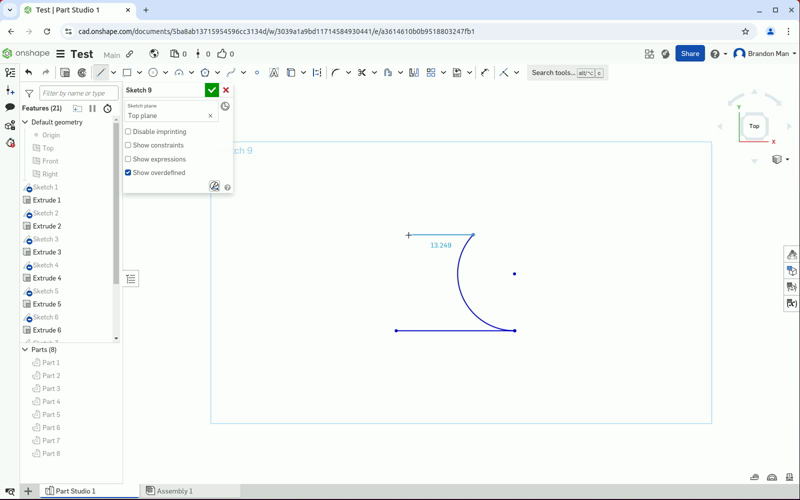
key(esc)
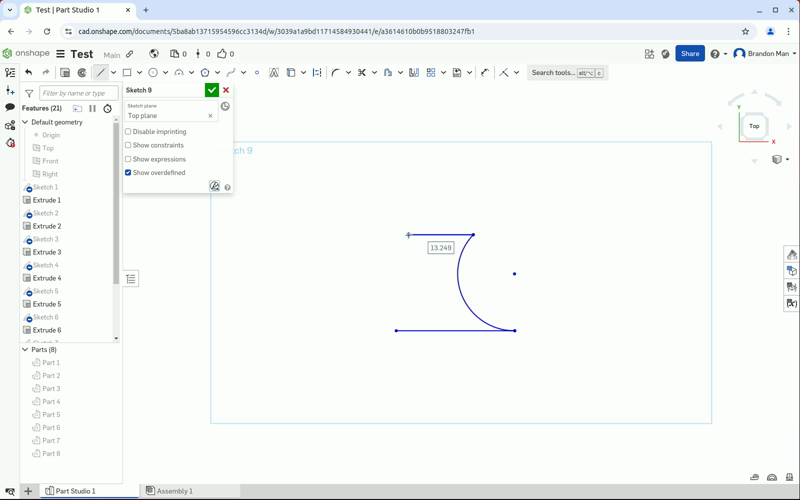
key(a)
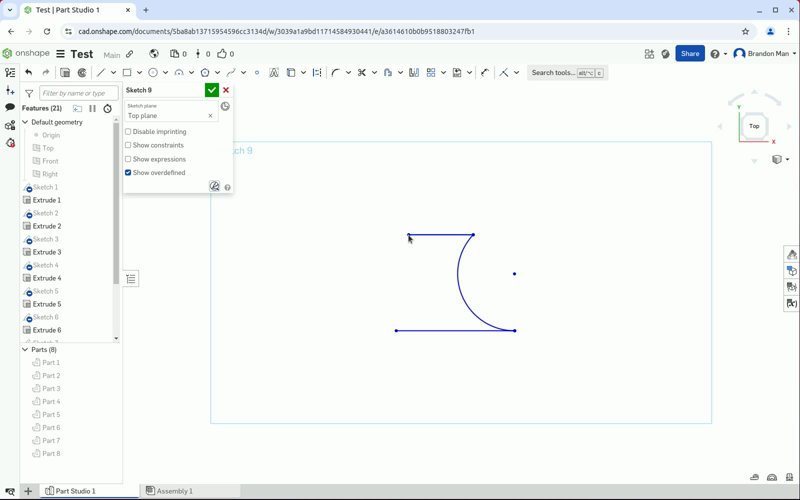
mouse_move(408, 234)
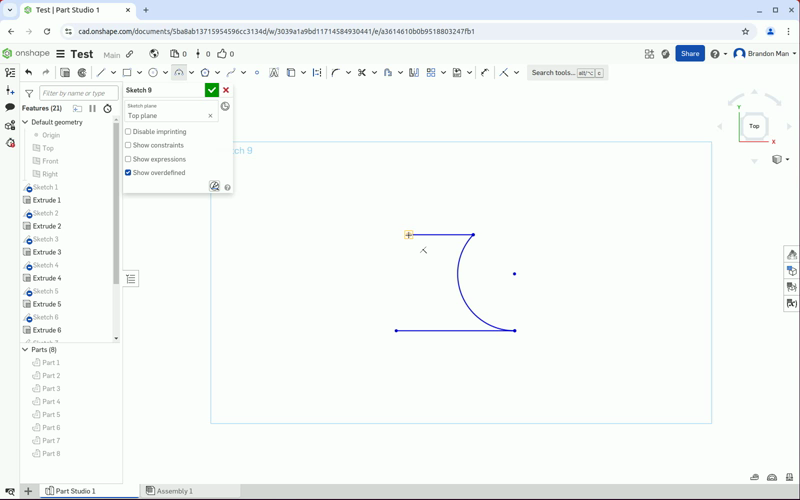
click(408, 234)
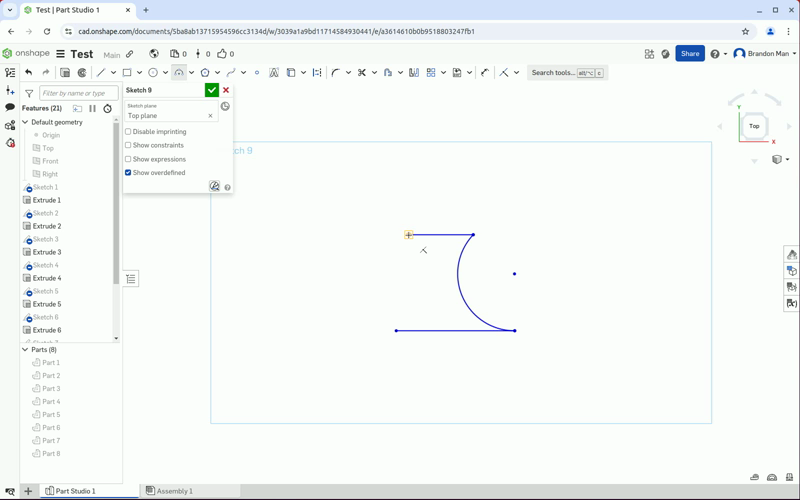
mouse_move(396, 330)
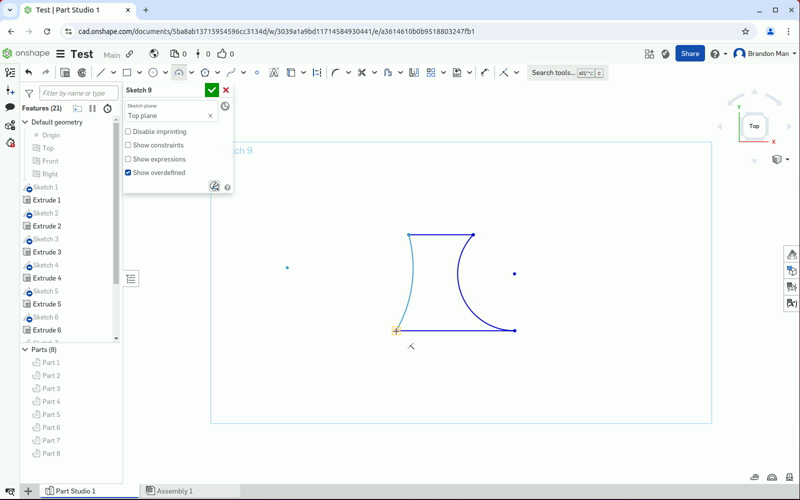
click(396, 330)
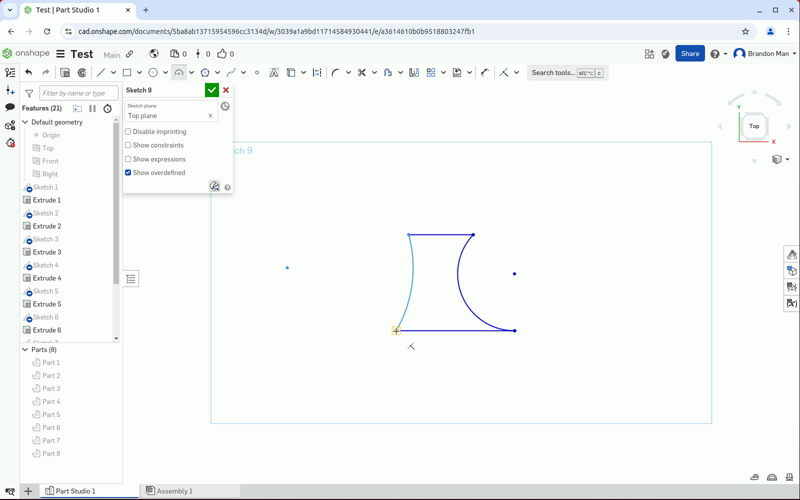
key_down(shift)
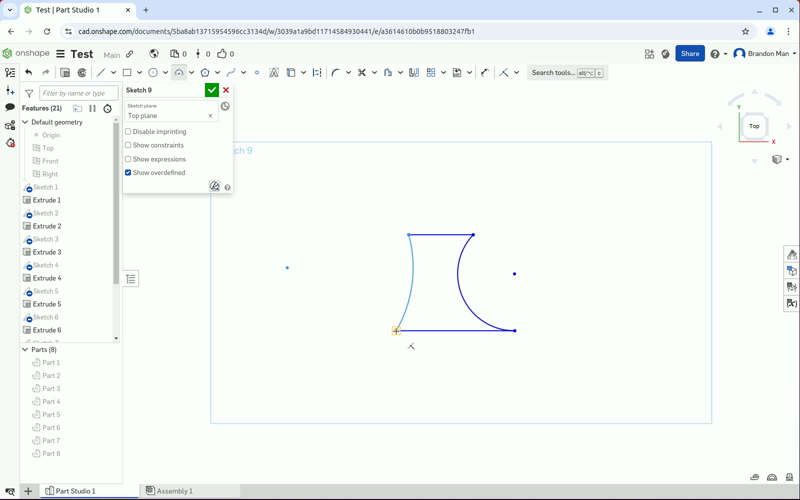
mouse_move(444, 288)
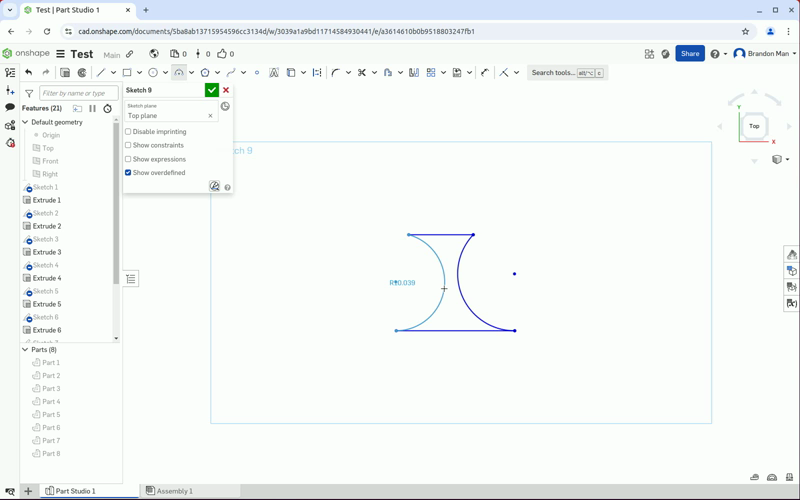
click(444, 288)
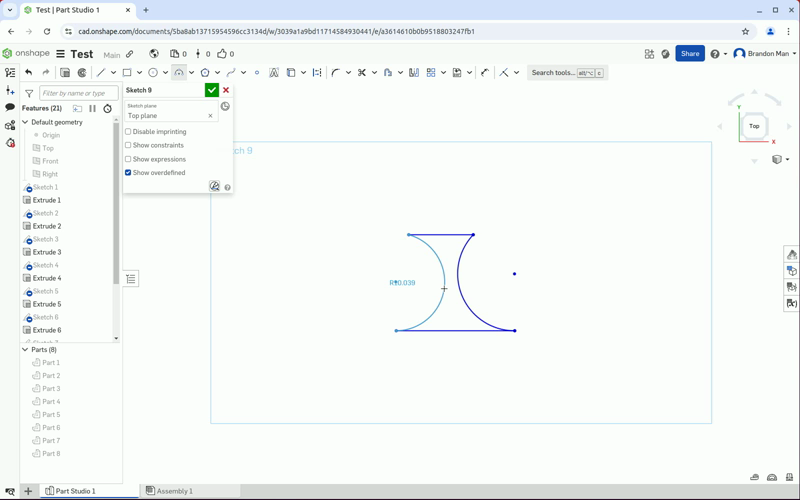
key_up(shift)
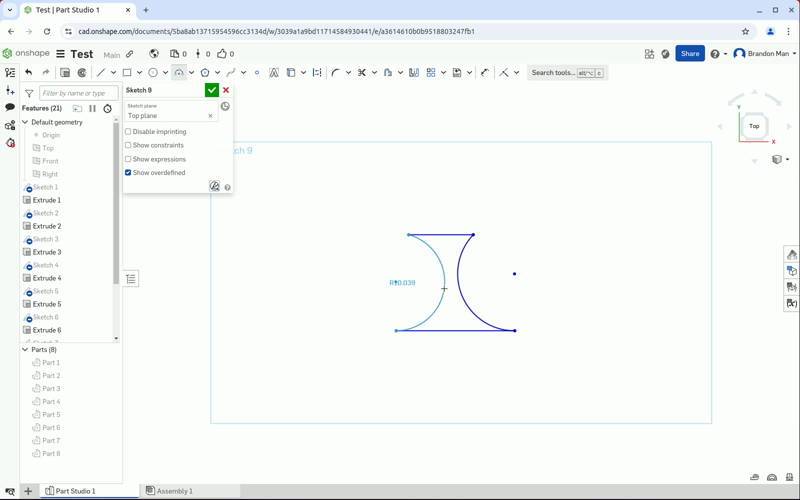
key(esc)
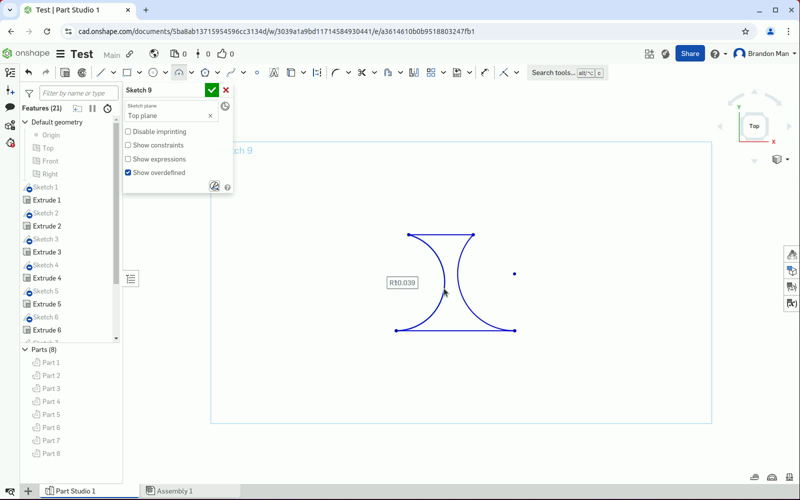
mouse_move(443, 237)
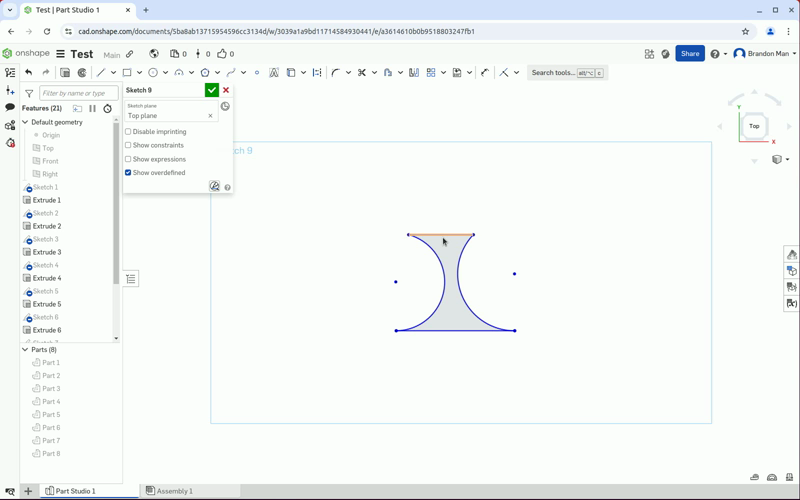
click(443, 237)
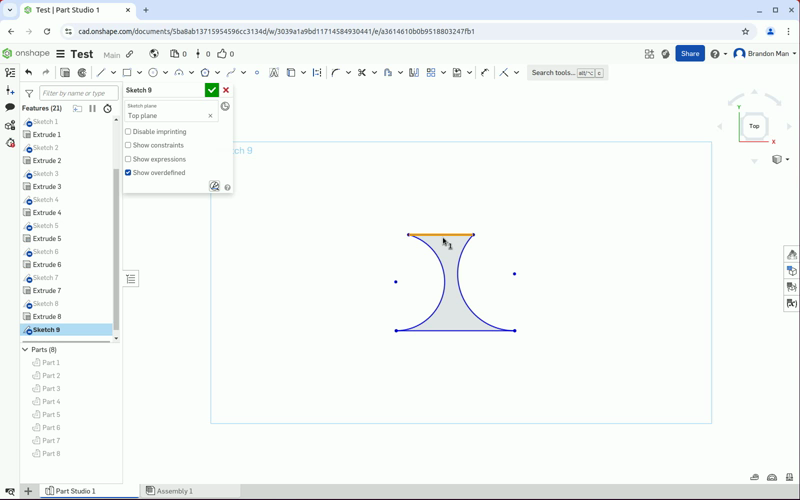
mouse_move(73, 352)
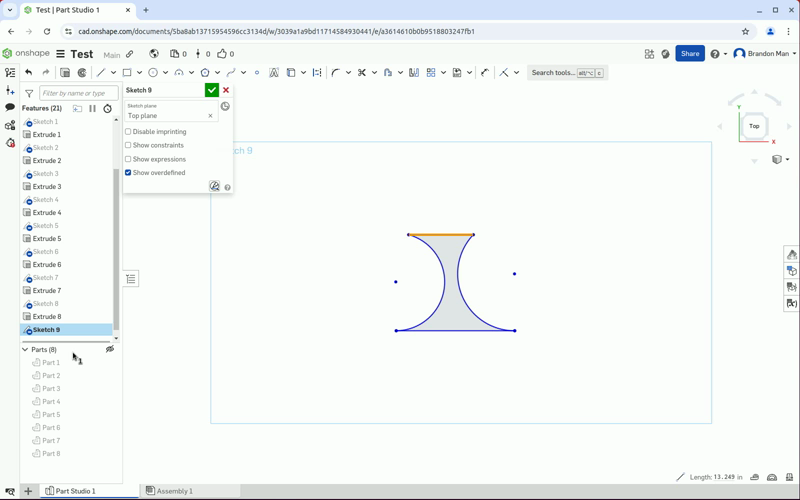
key(shift+y)
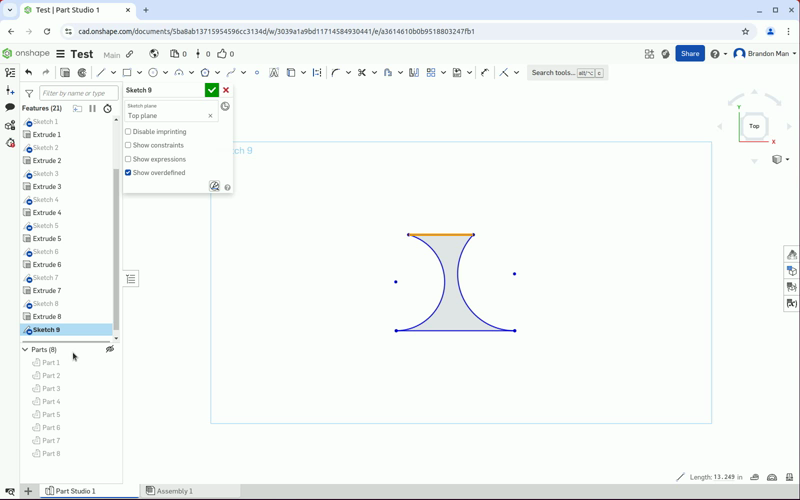
key(shift+e)
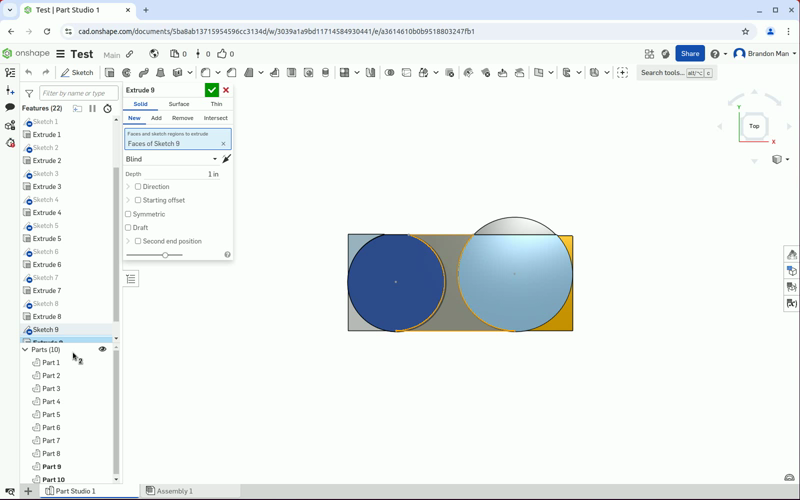
mouse_move(143, 106)
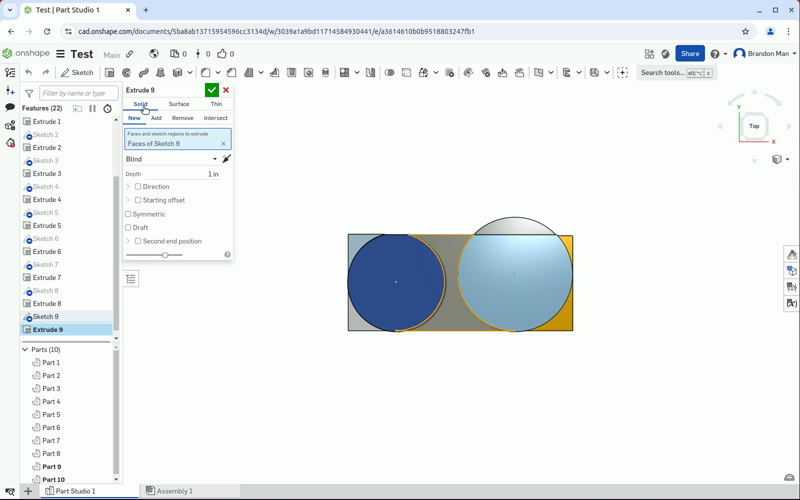
click(143, 106)
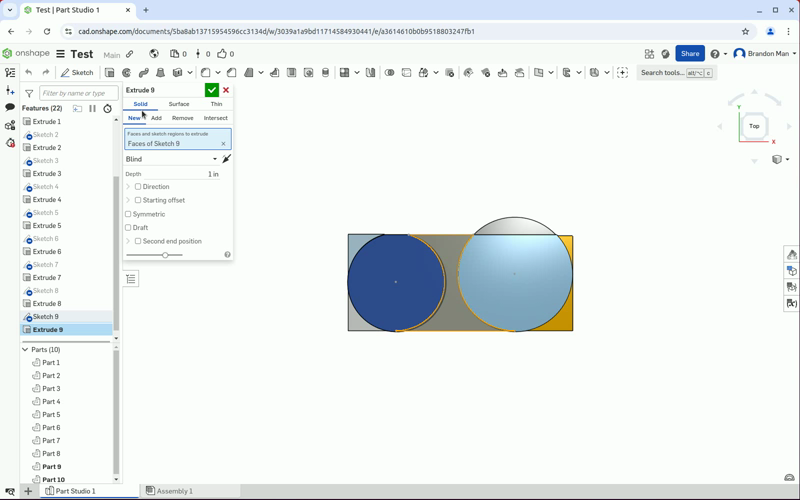
mouse_move(137, 120)
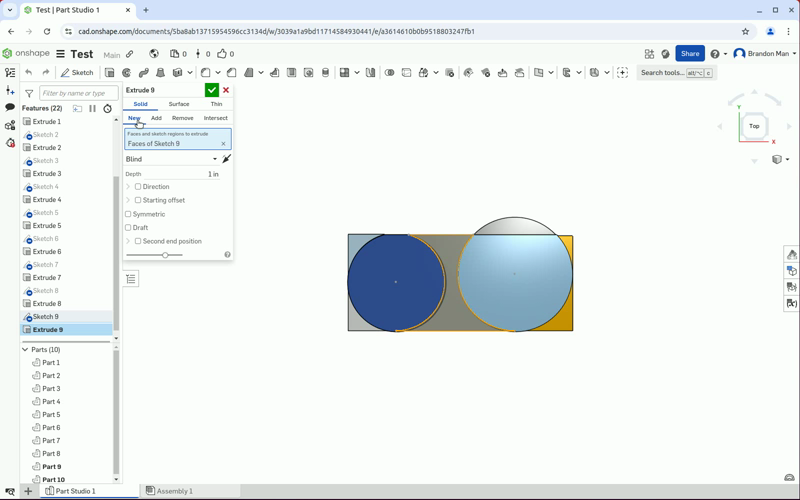
click(137, 120)
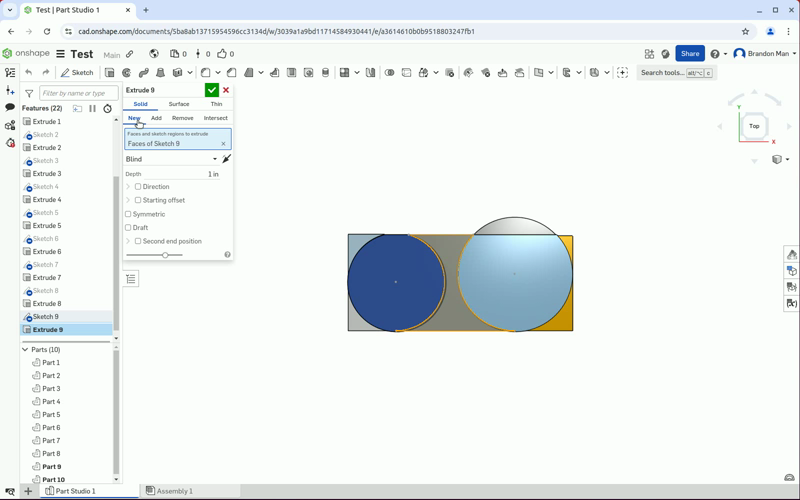
key(tab, 4)
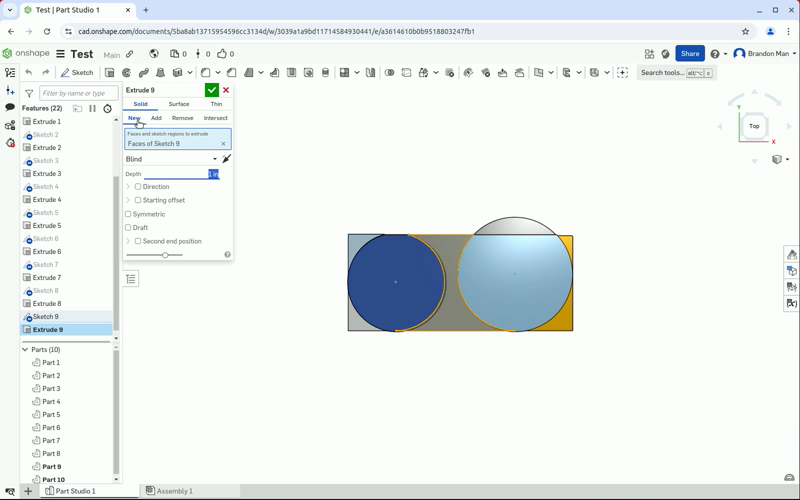
text(-11.554)
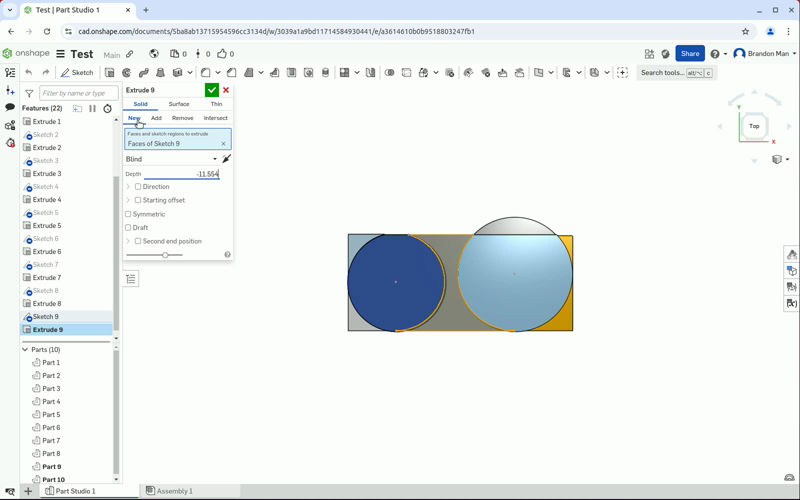
key(enter)
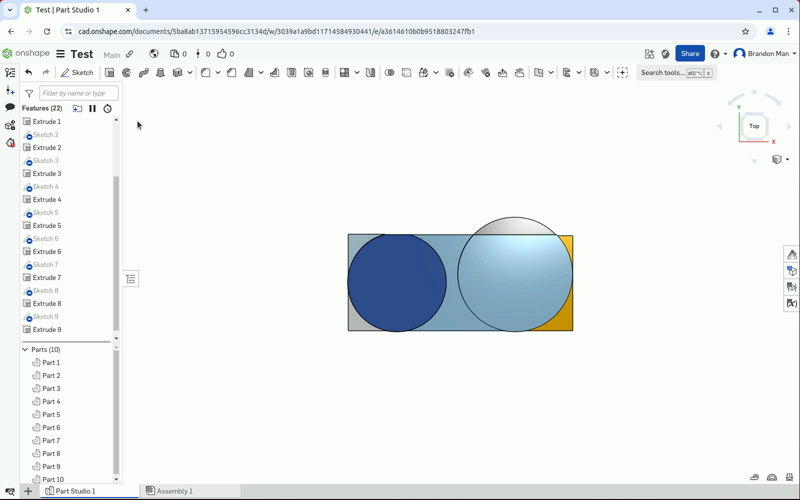
key(shift+h)
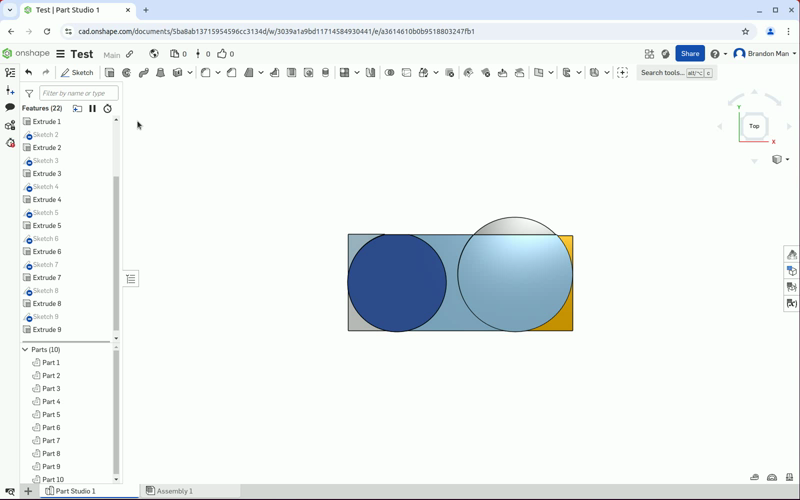
key(shift+h)
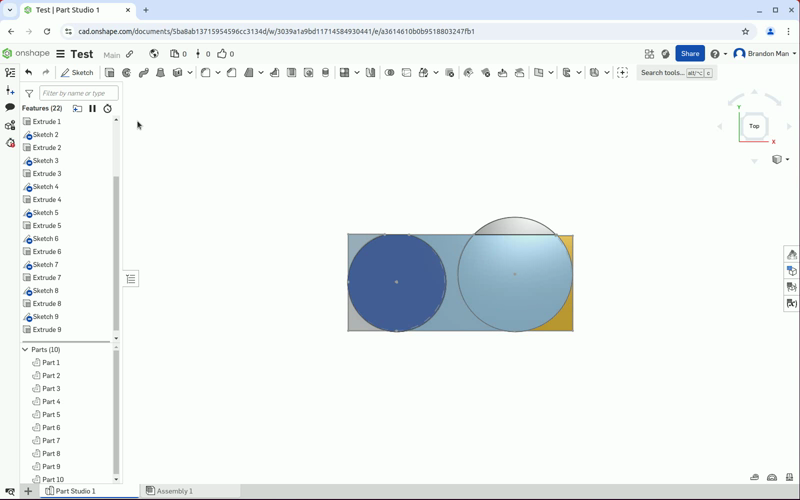
key(shift+7)
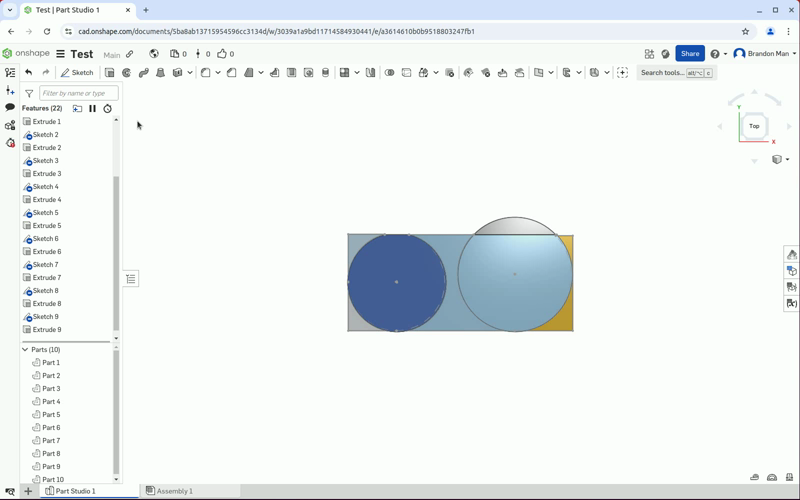
key(up, 3)
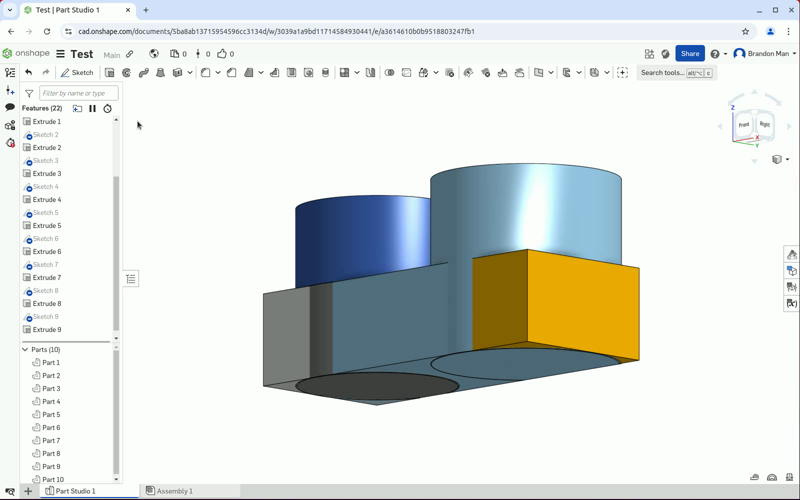
key(left, 3)
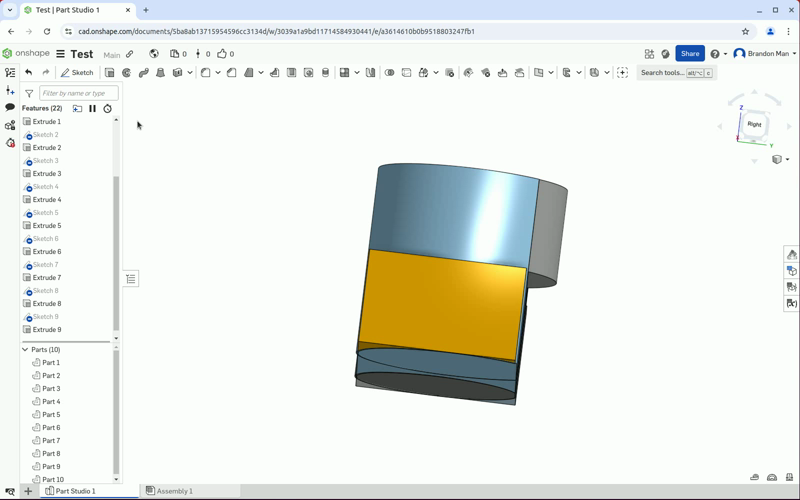
key(right, 3)
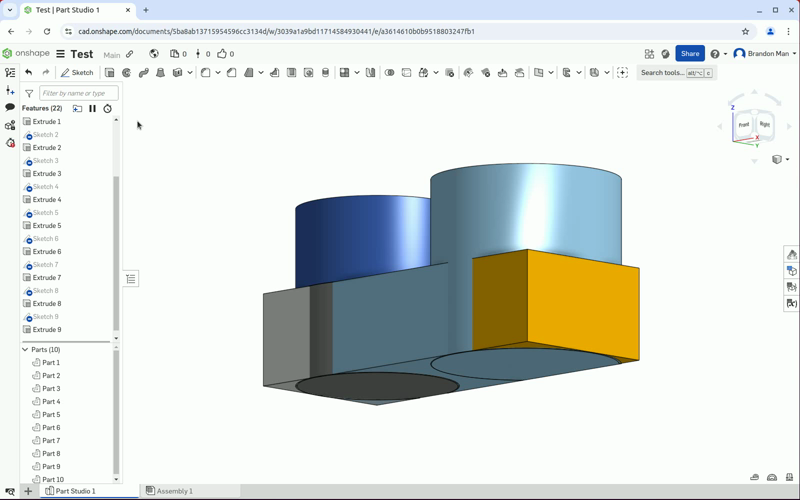
key(down, 3)
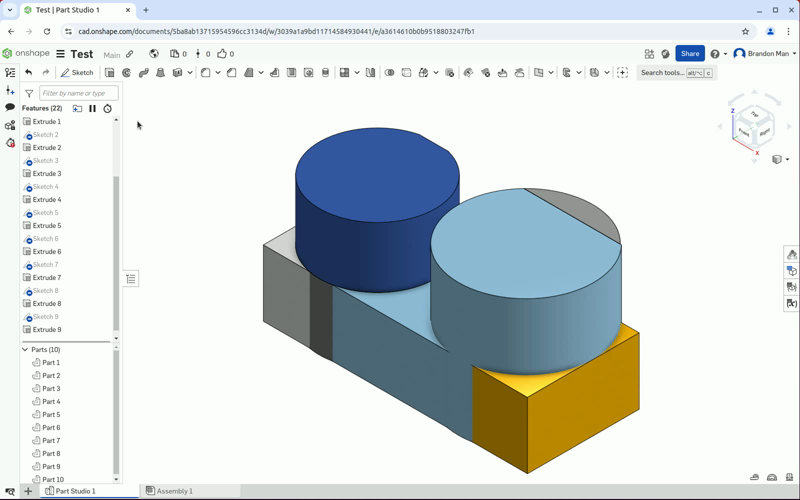
mouse_move(69, 111)
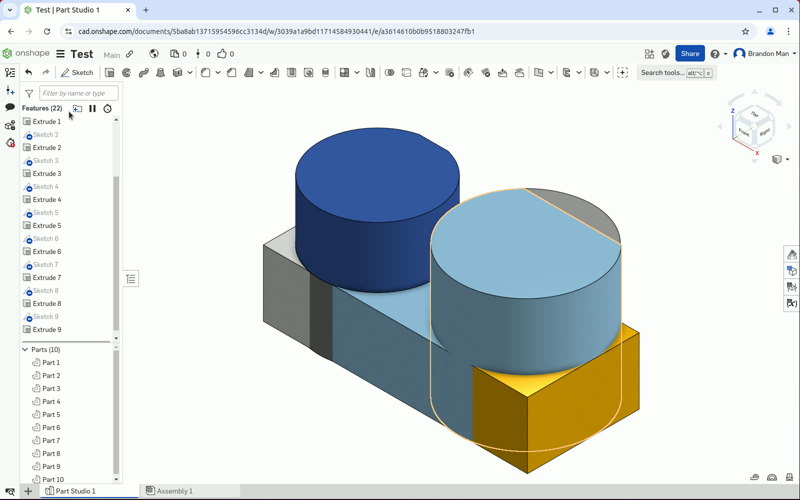
click(69, 111)